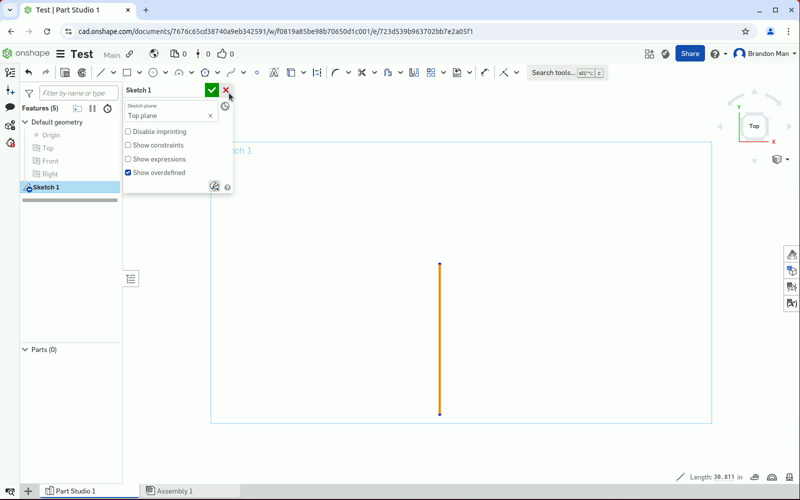
key(shift+h)
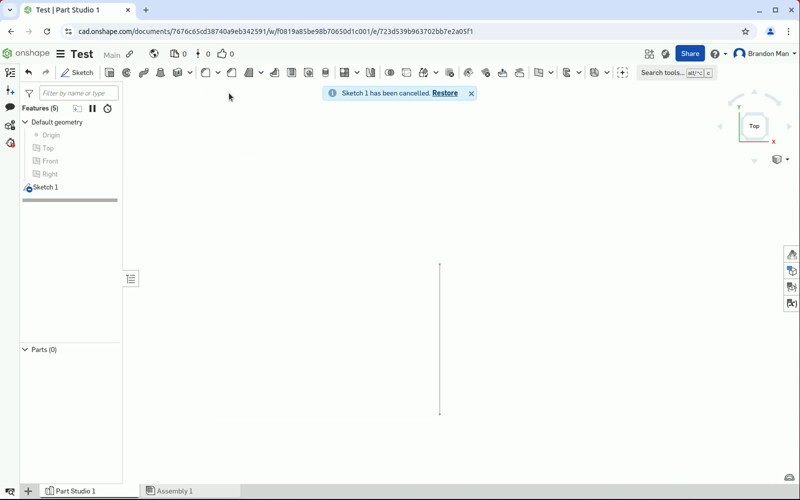
key(shift+s)
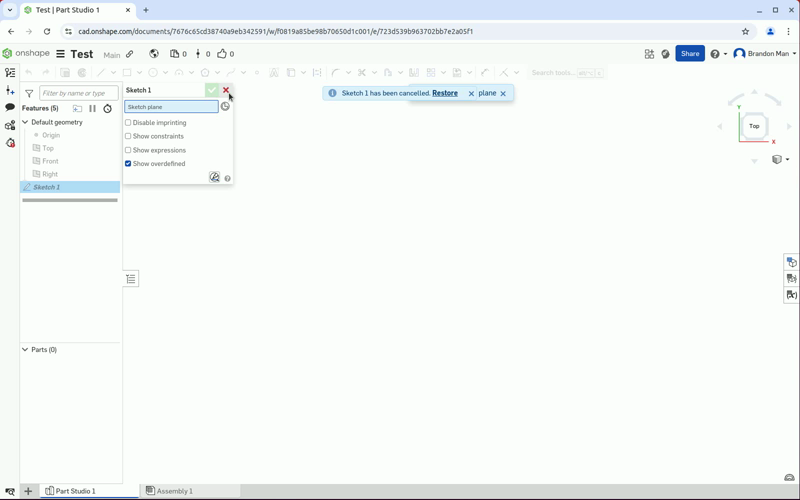
mouse_move(73, 150)
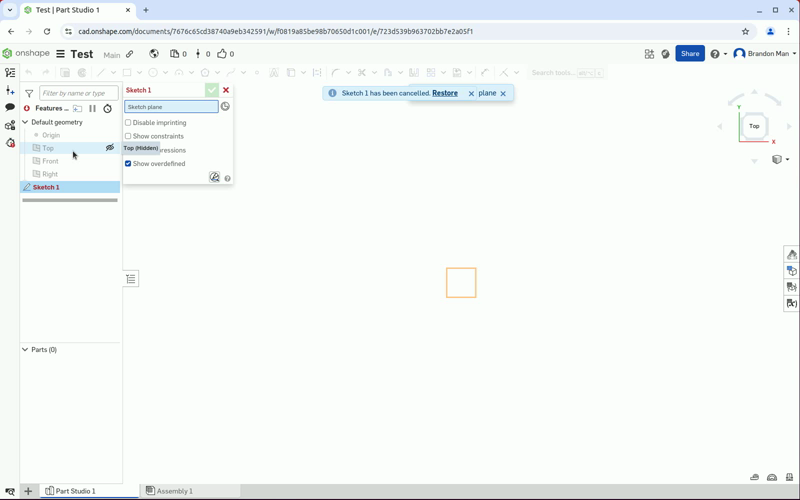
click(73, 150)
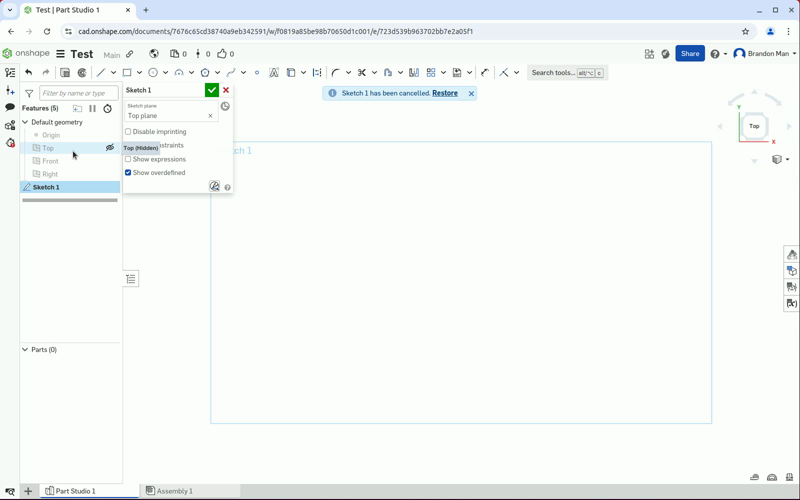
mouse_move(73, 352)
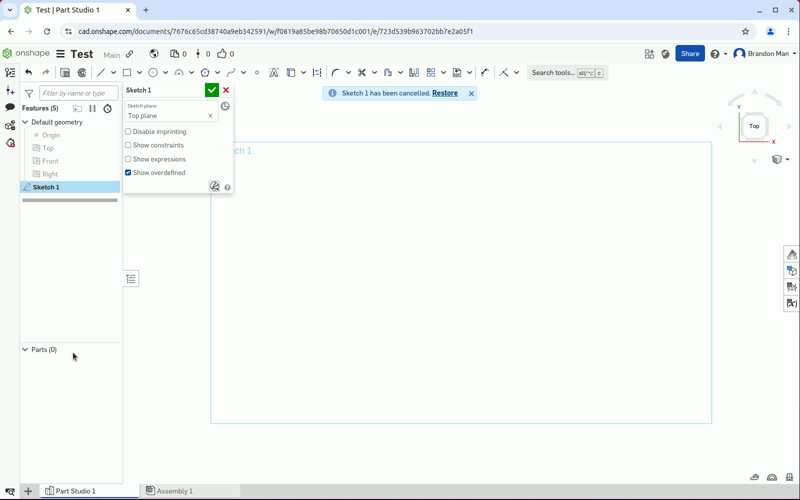
key(y)
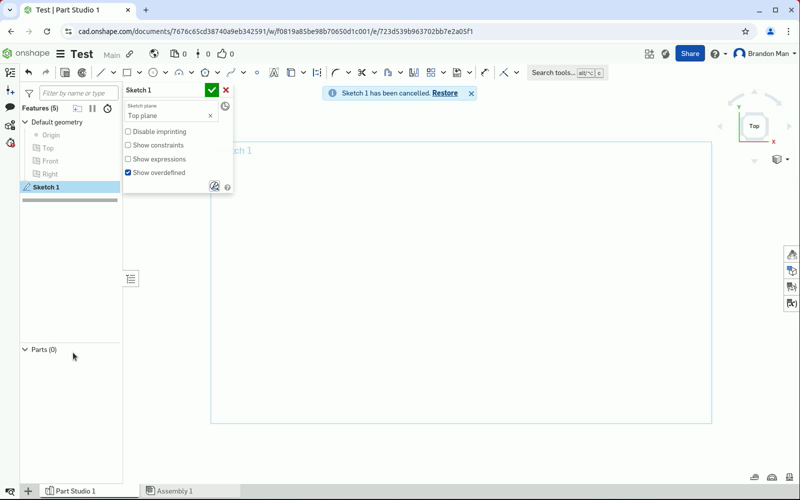
key(l)
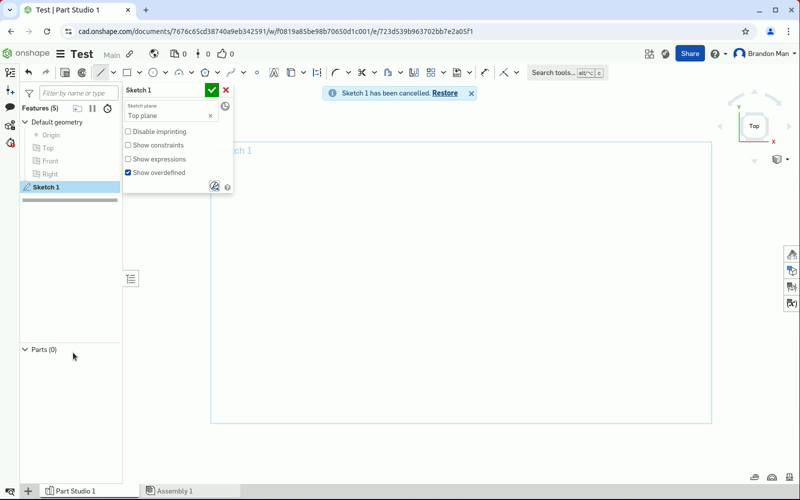
key_down(shift)
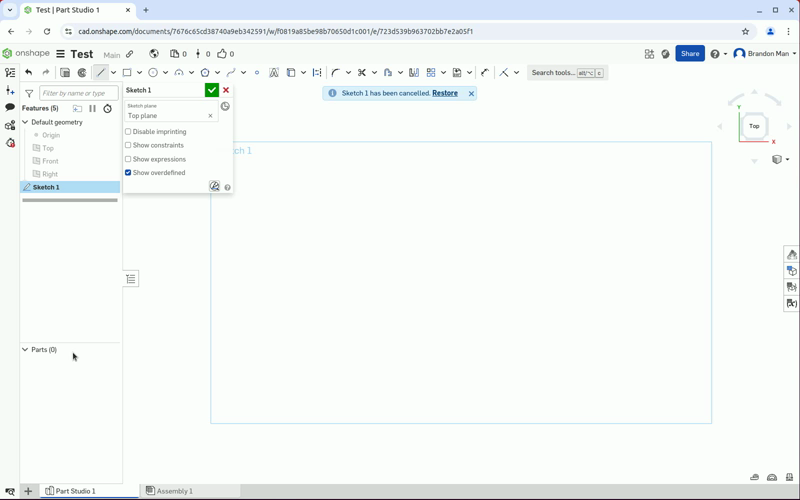
mouse_move(452, 274)
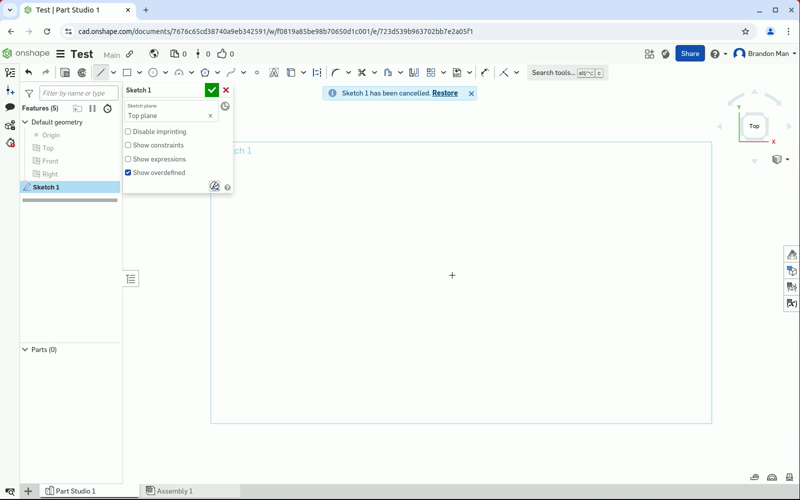
click(452, 274)
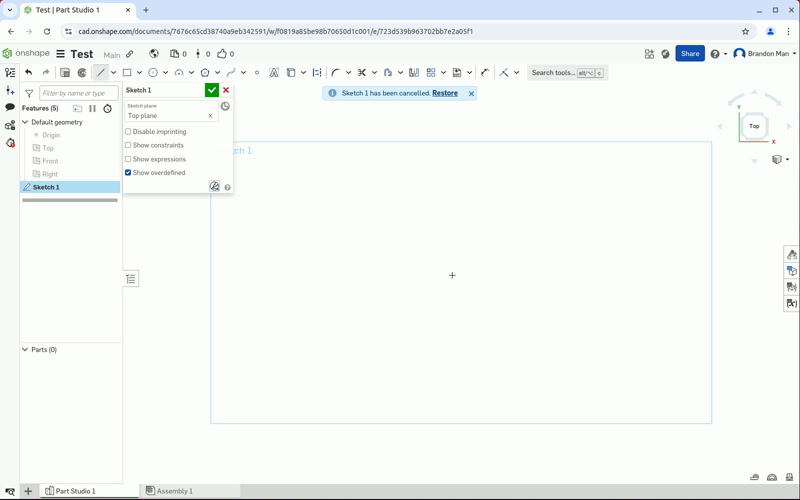
key_up(shift)
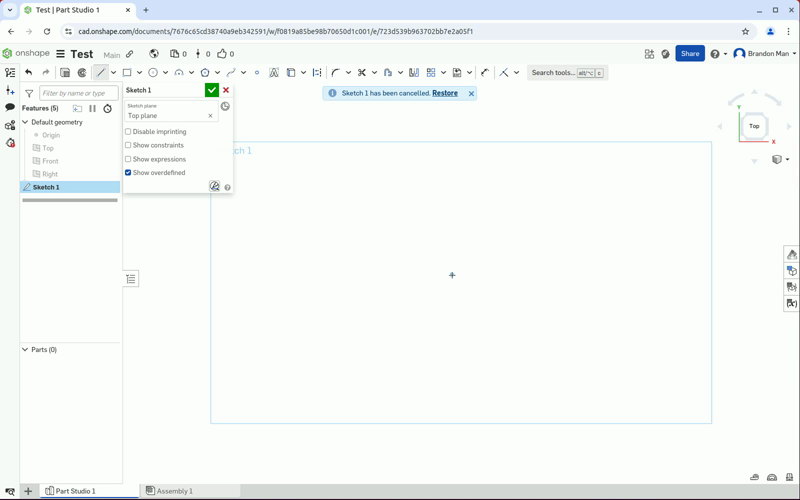
key_down(shift)
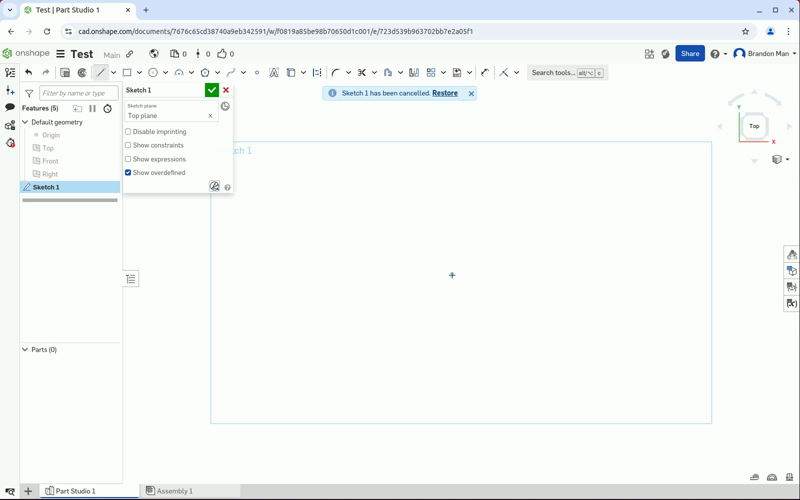
mouse_move(482, 274)
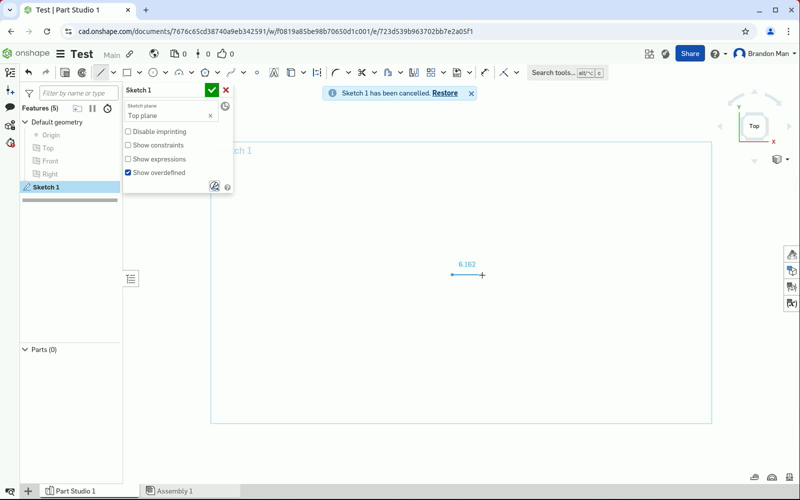
mouse_move(460, 282)
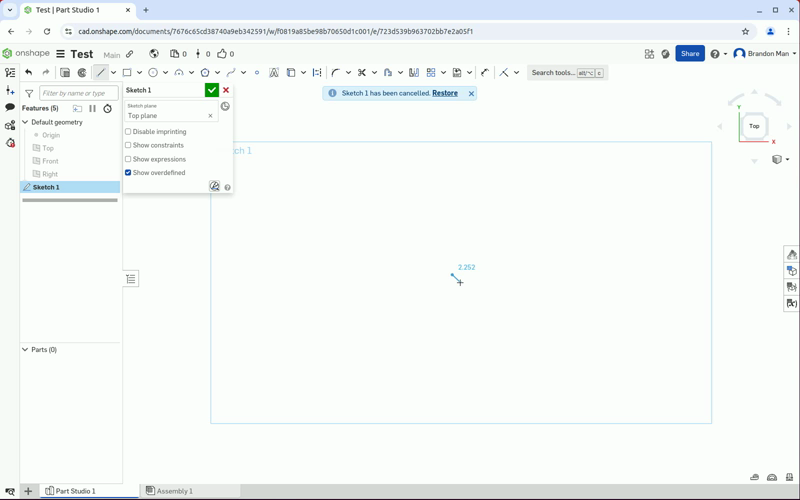
click(460, 282)
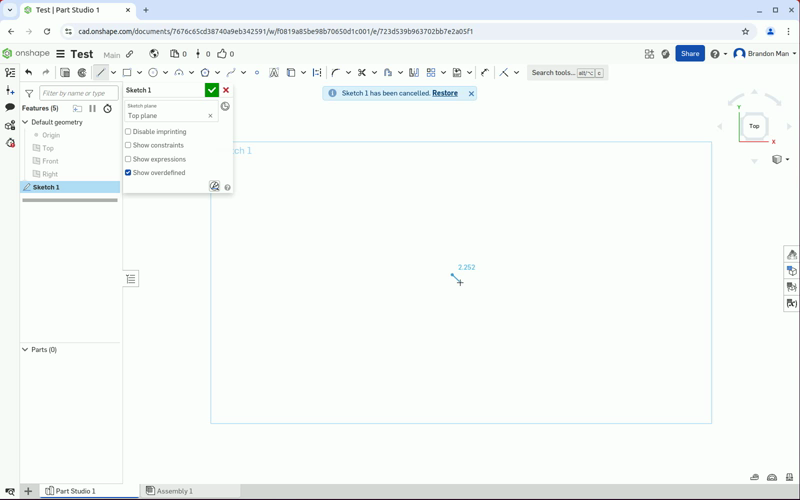
key_up(shift)
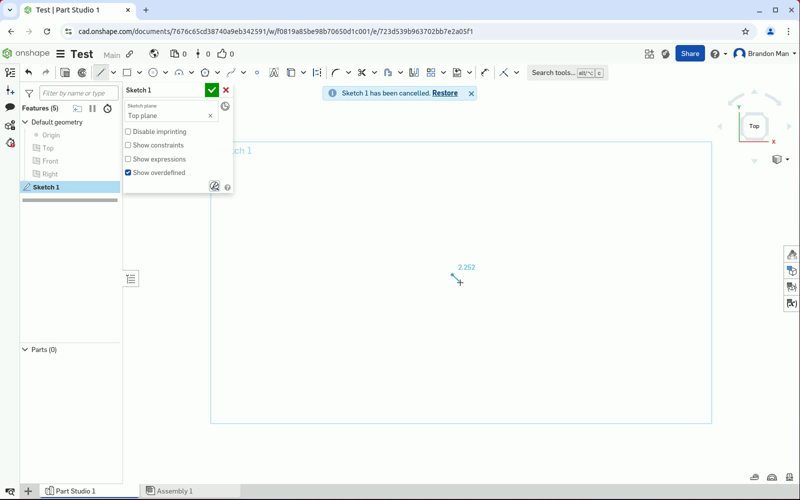
key_down(shift)
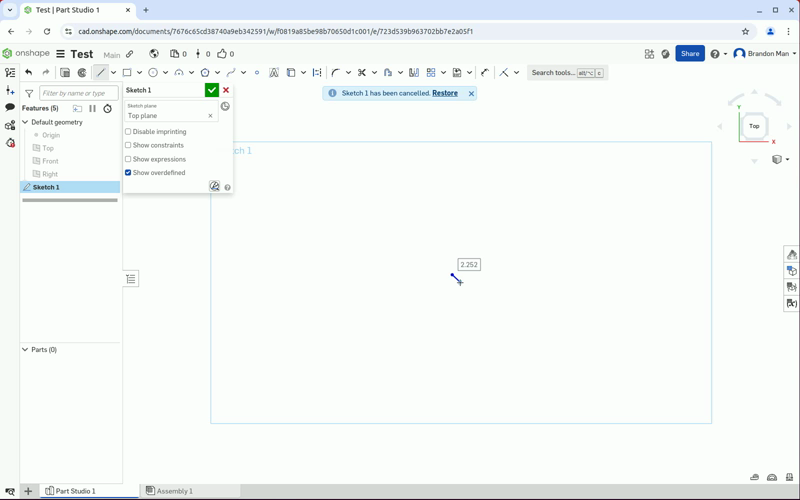
mouse_move(525, 282)
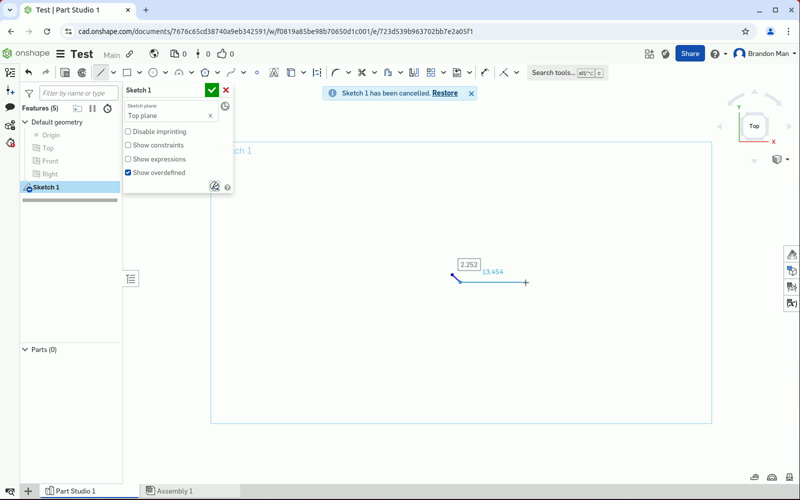
click(525, 282)
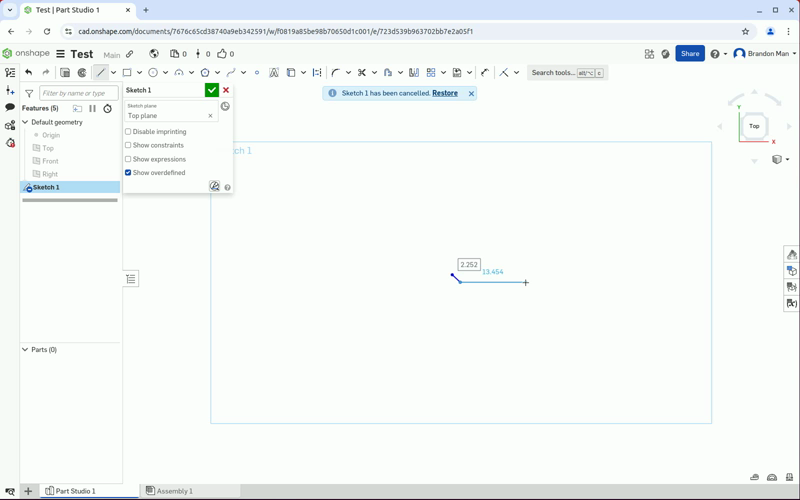
key_up(shift)
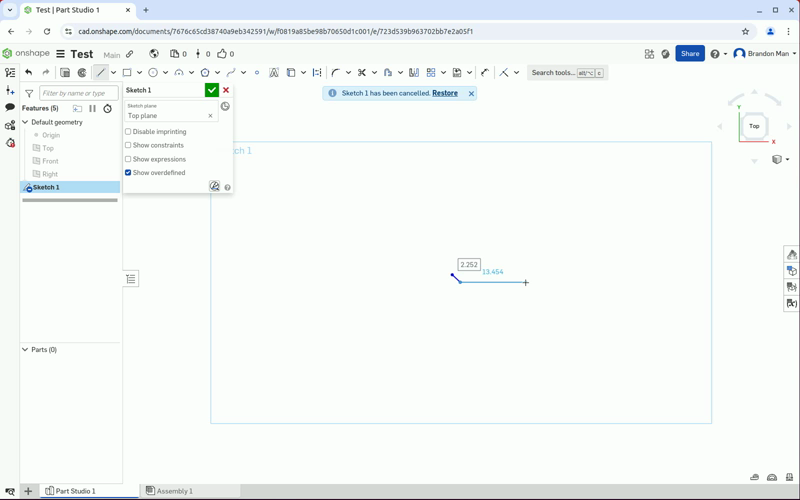
key_down(shift)
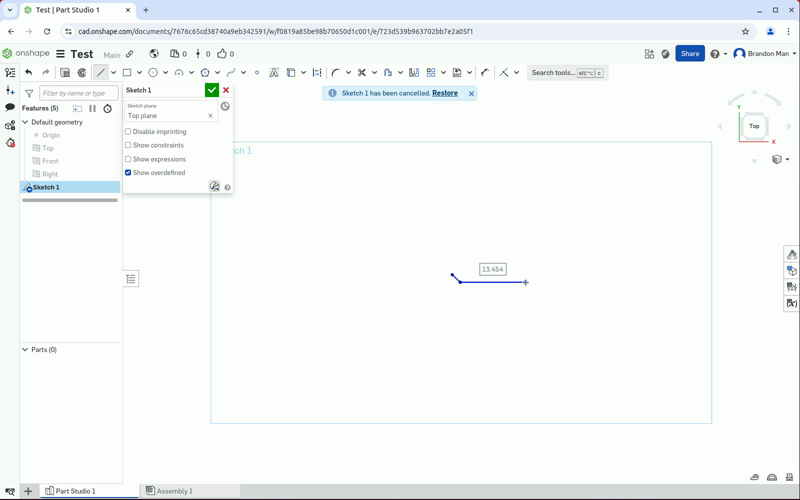
mouse_move(555, 282)
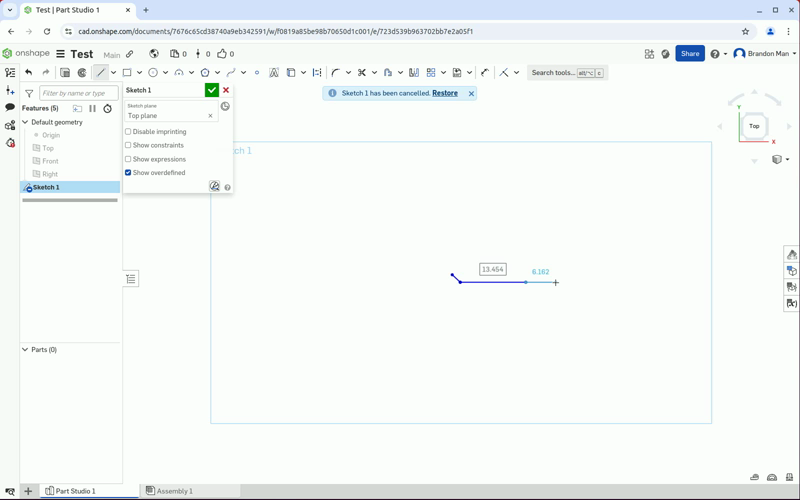
mouse_move(533, 274)
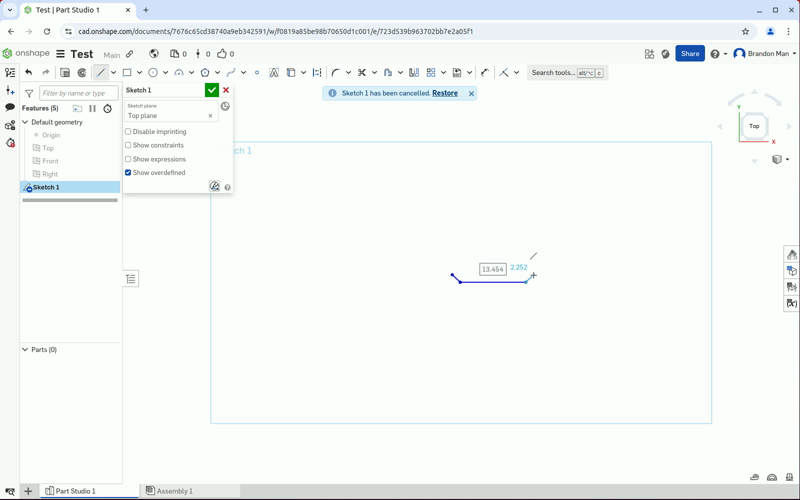
click(533, 274)
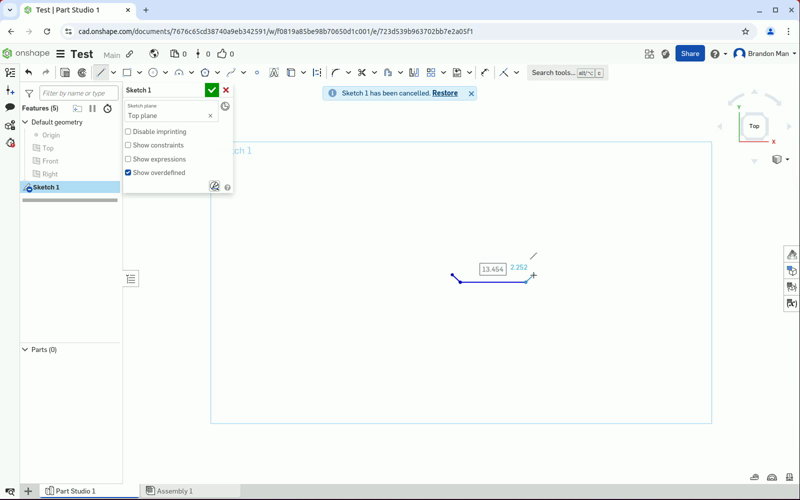
key_up(shift)
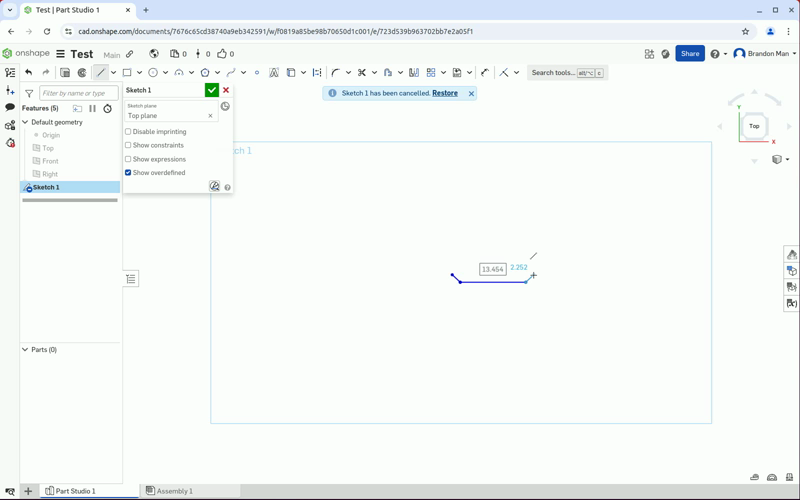
key_down(shift)
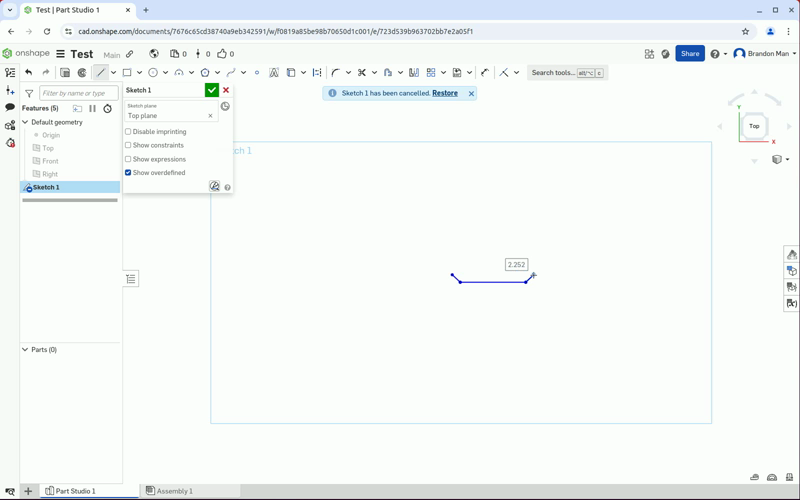
mouse_move(533, 209)
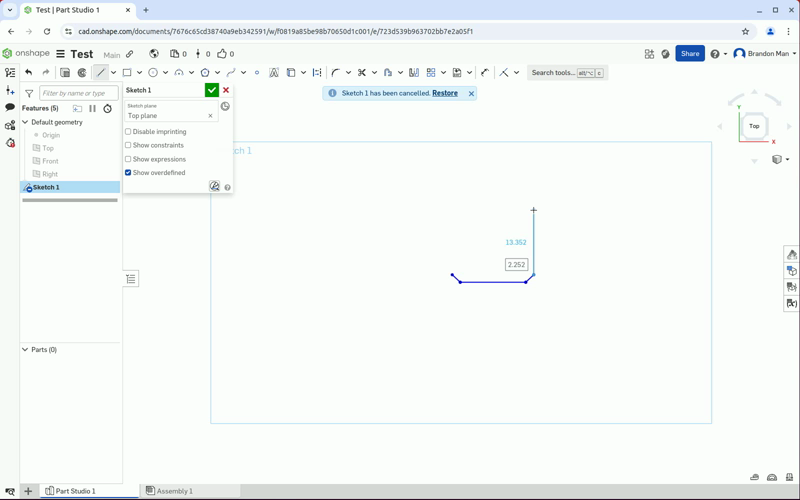
click(533, 209)
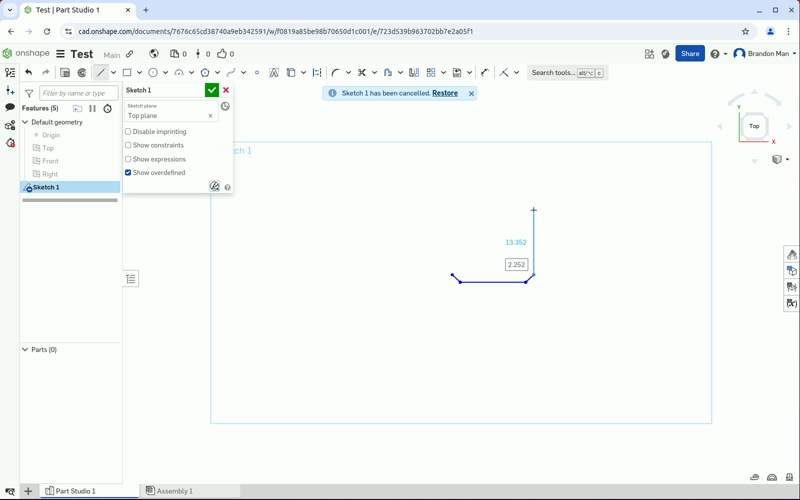
key_up(shift)
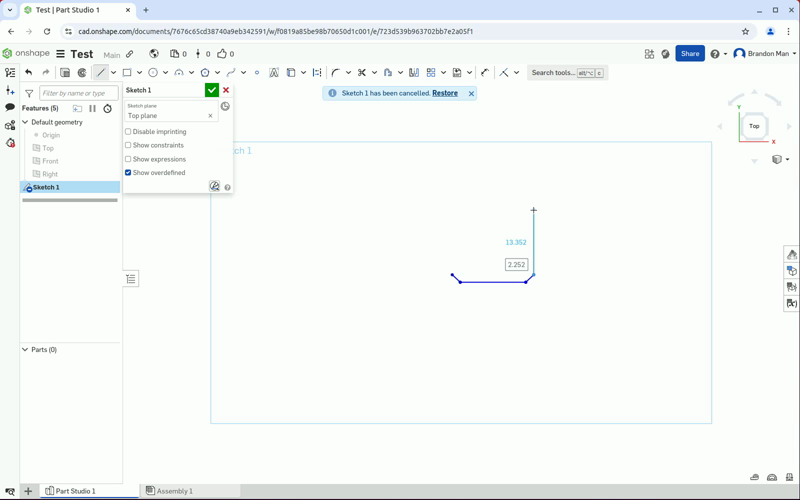
key_down(shift)
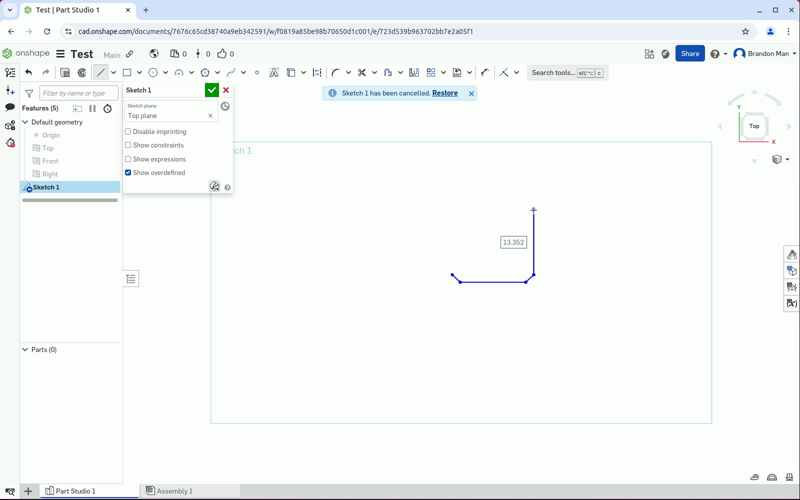
mouse_move(563, 209)
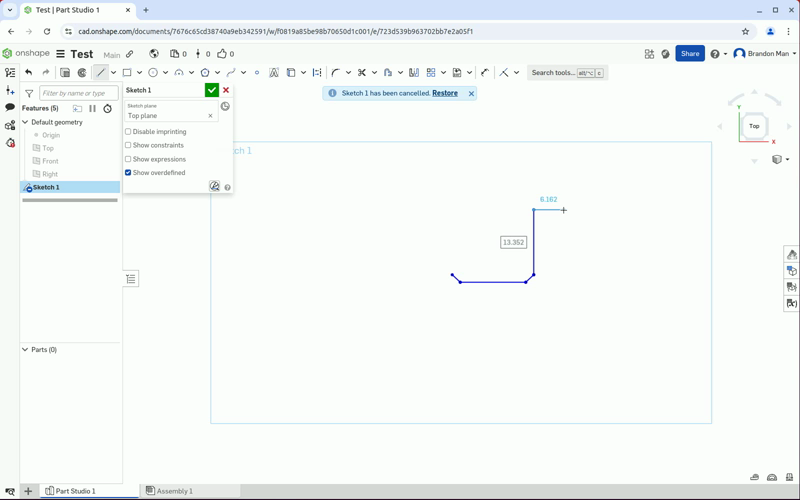
mouse_move(525, 201)
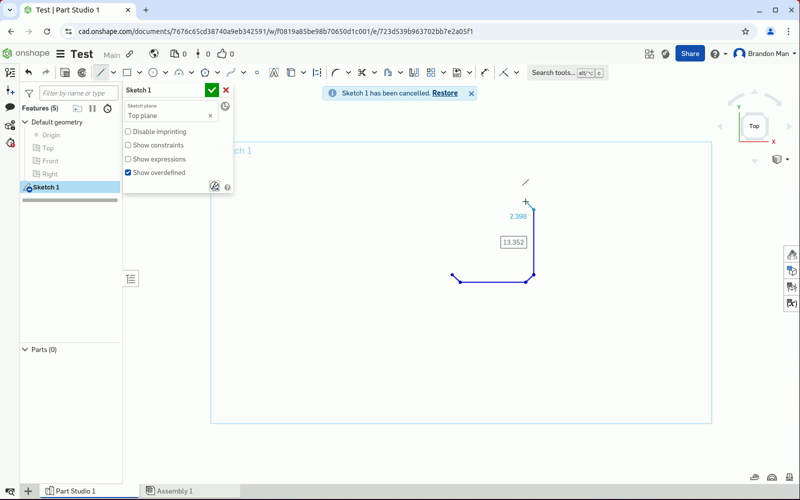
click(525, 201)
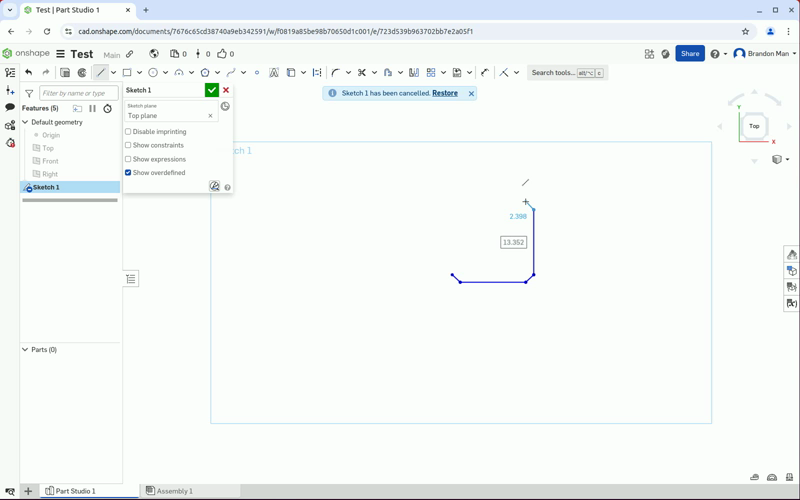
key_up(shift)
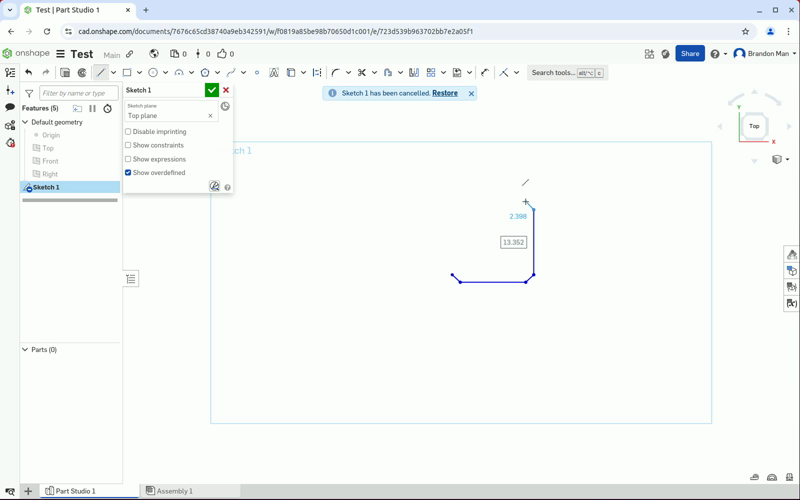
key_down(shift)
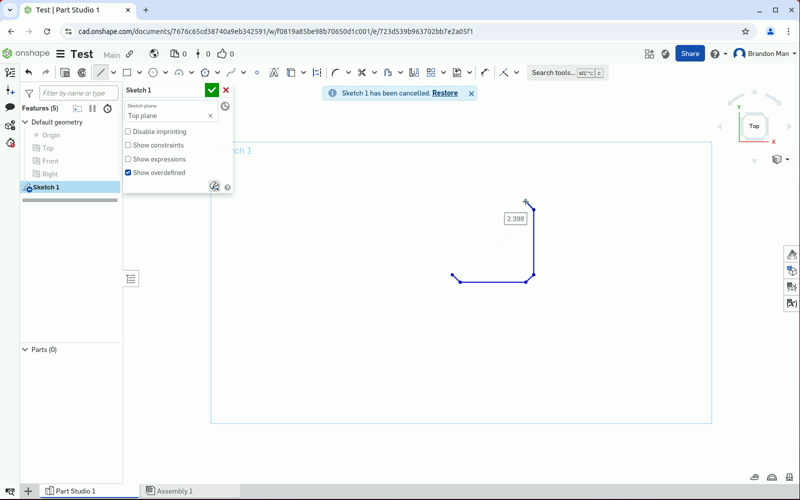
mouse_move(460, 201)
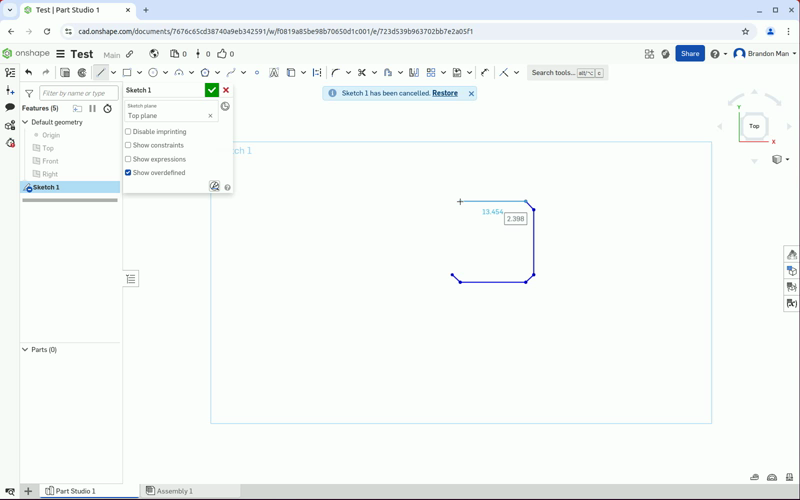
click(460, 201)
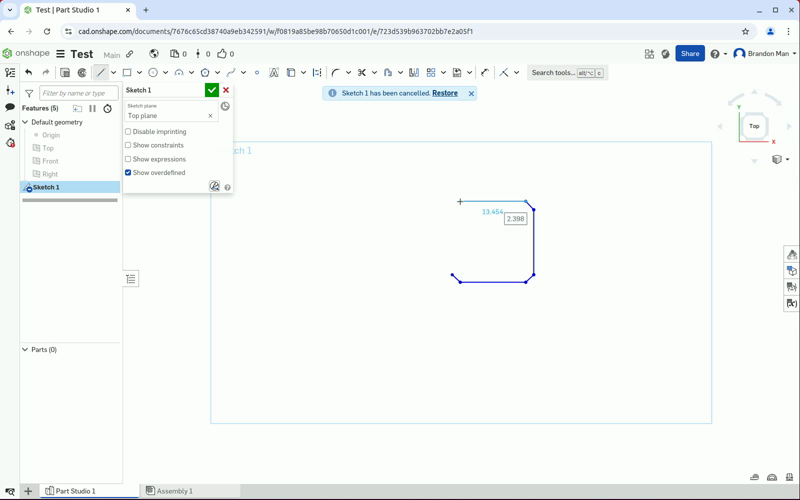
key_up(shift)
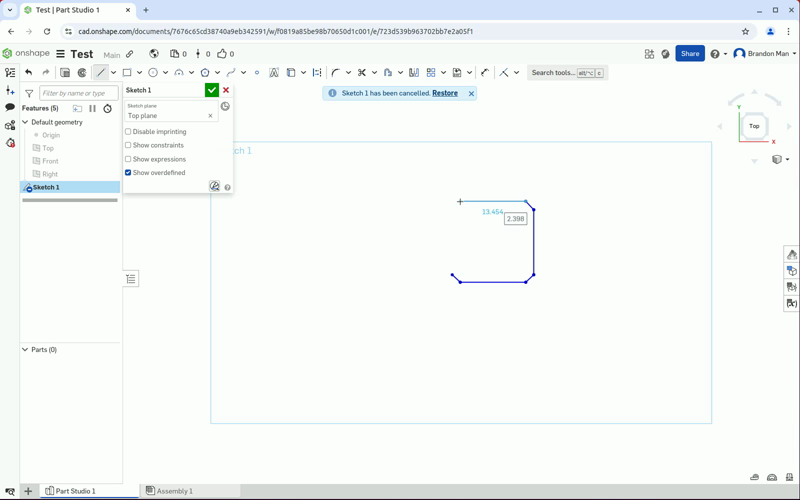
key_down(shift)
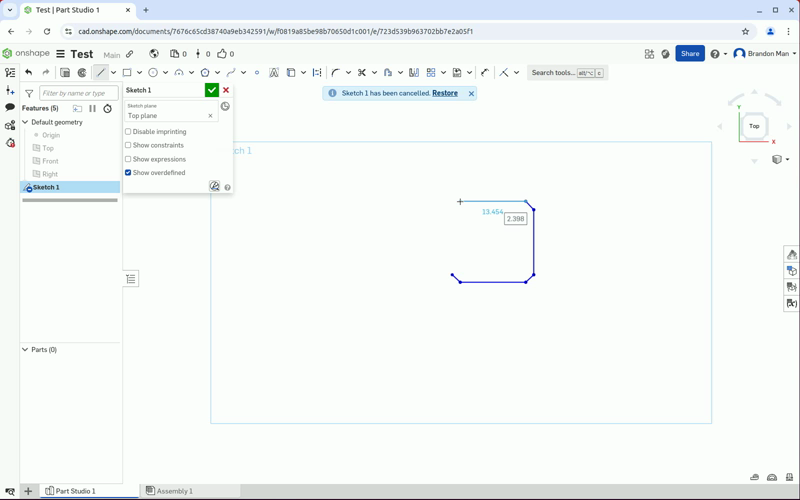
mouse_move(490, 201)
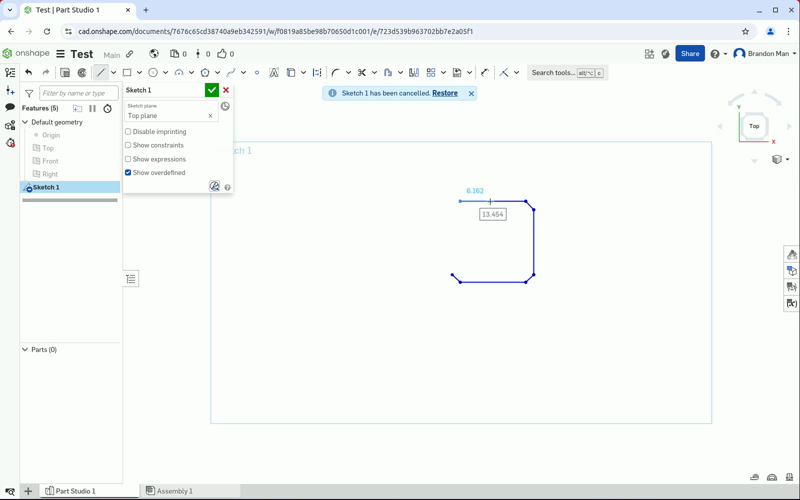
mouse_move(452, 209)
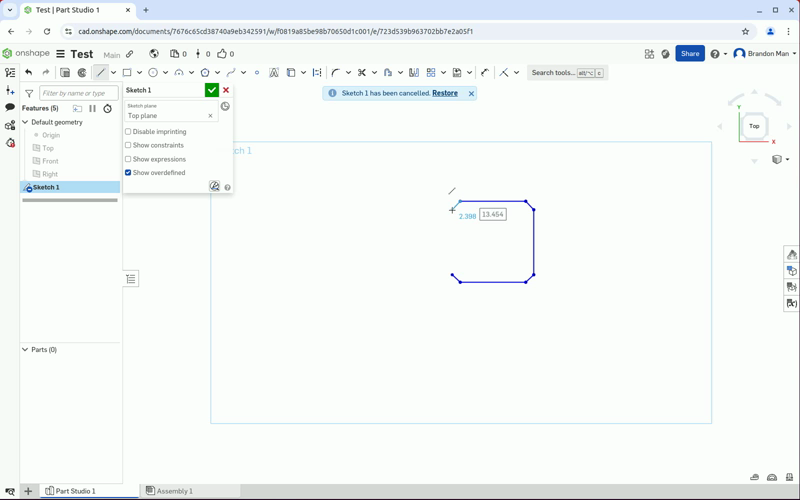
click(452, 209)
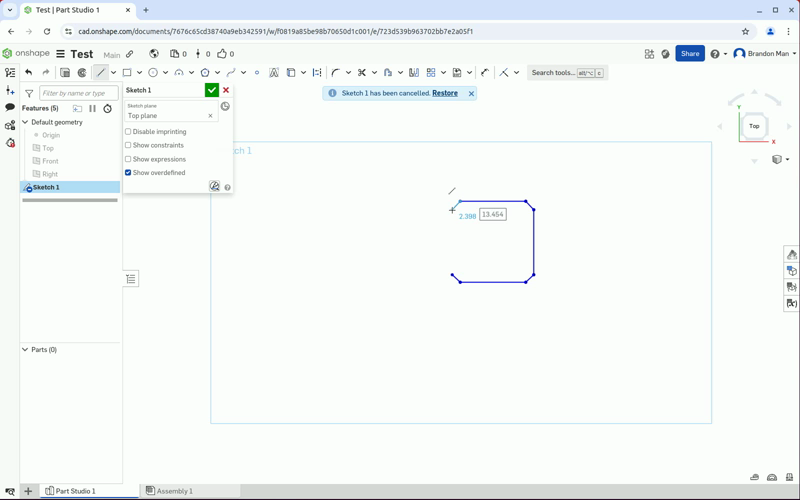
key_up(shift)
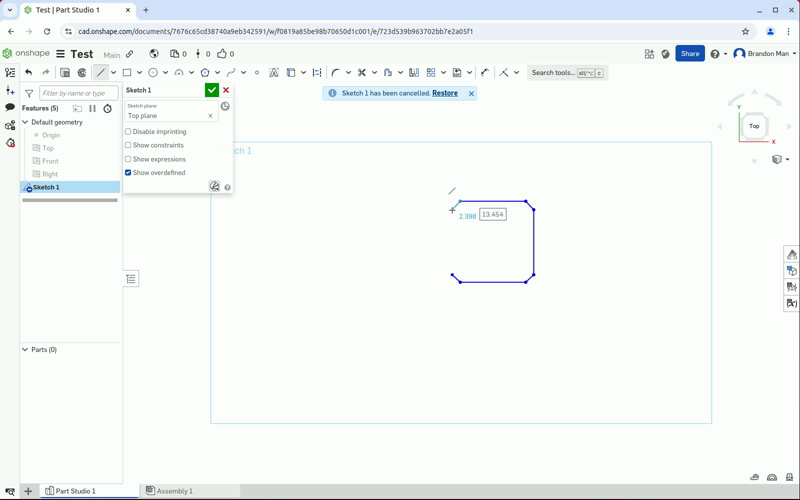
key_down(shift)
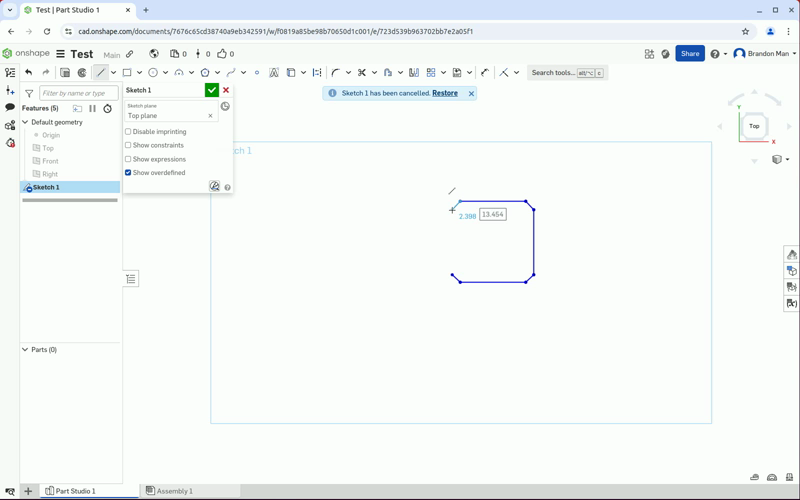
mouse_move(452, 274)
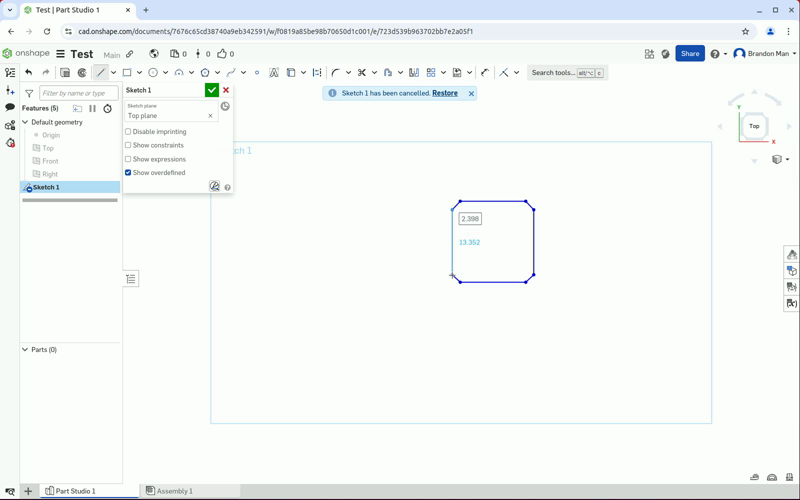
key_up(shift)
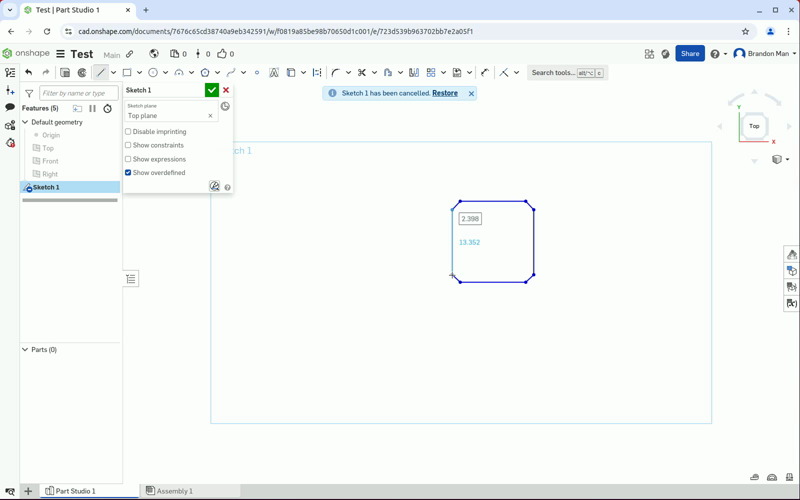
click(452, 274)
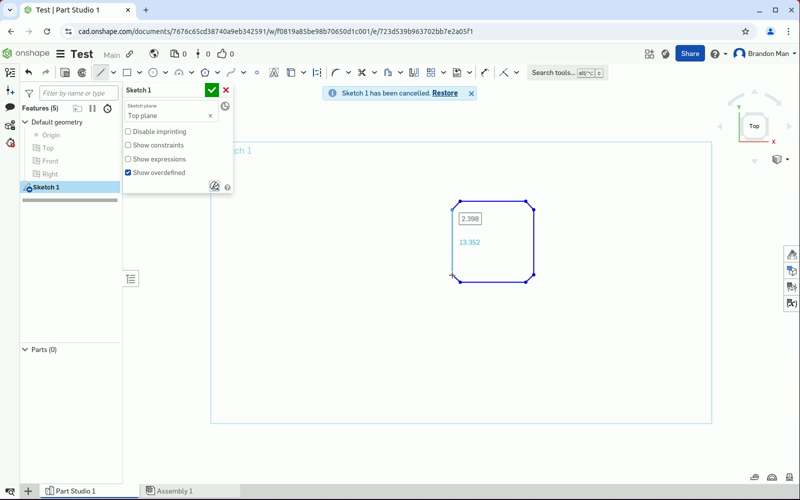
key(esc)
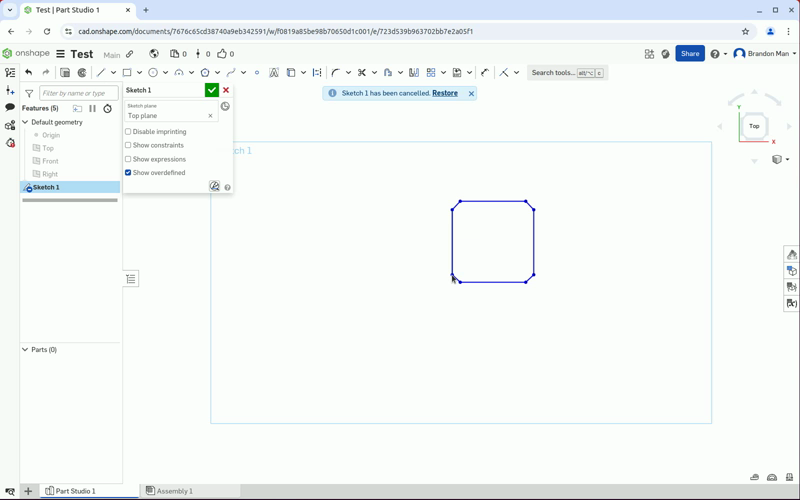
mouse_move(476, 262)
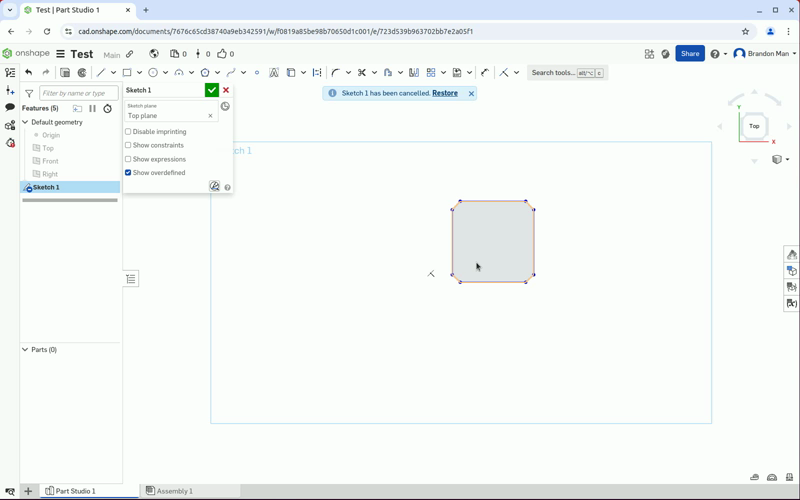
click(476, 262)
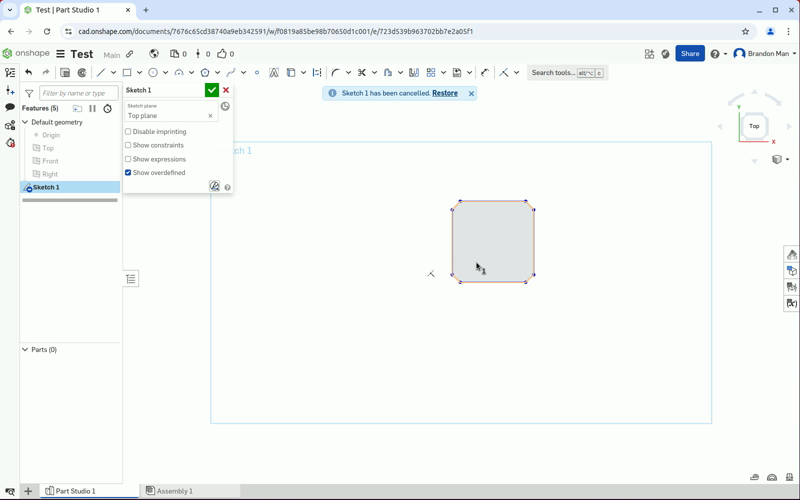
mouse_move(73, 352)
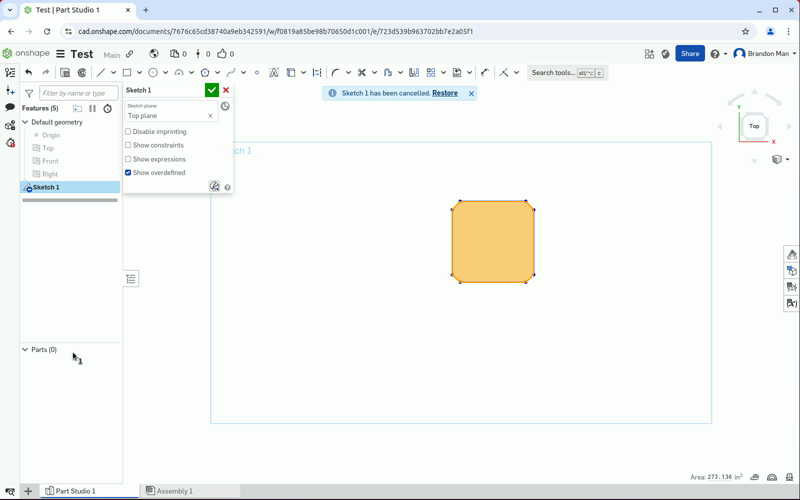
key(shift+y)
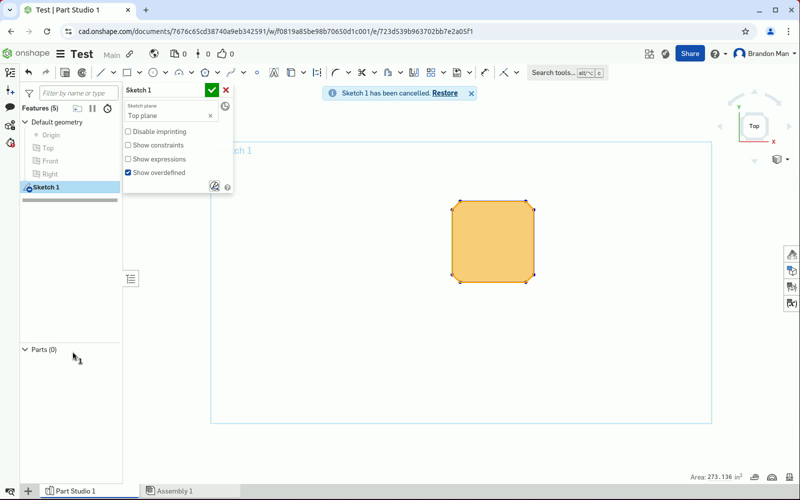
key(shift+e)
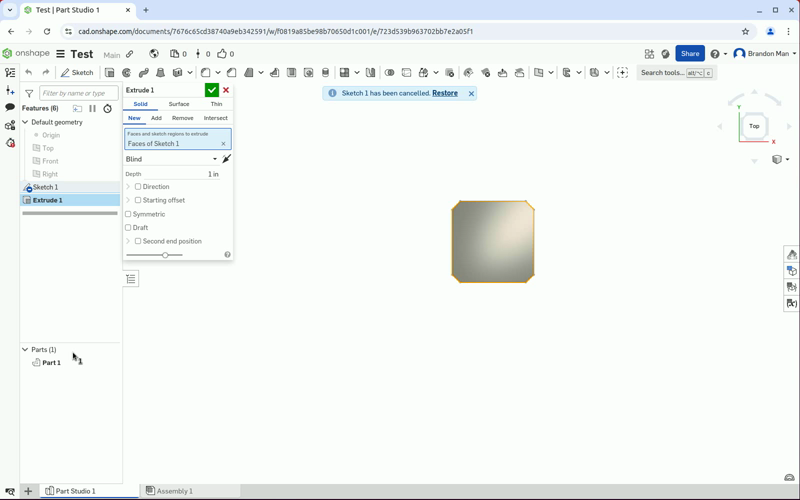
mouse_move(143, 106)
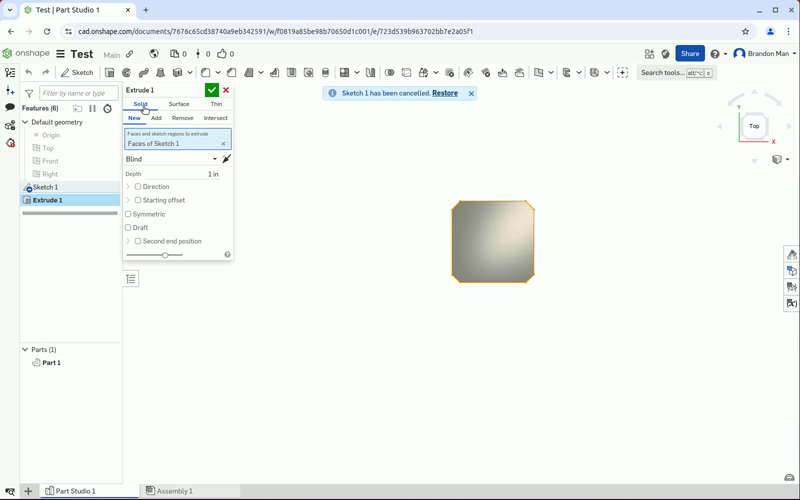
click(143, 106)
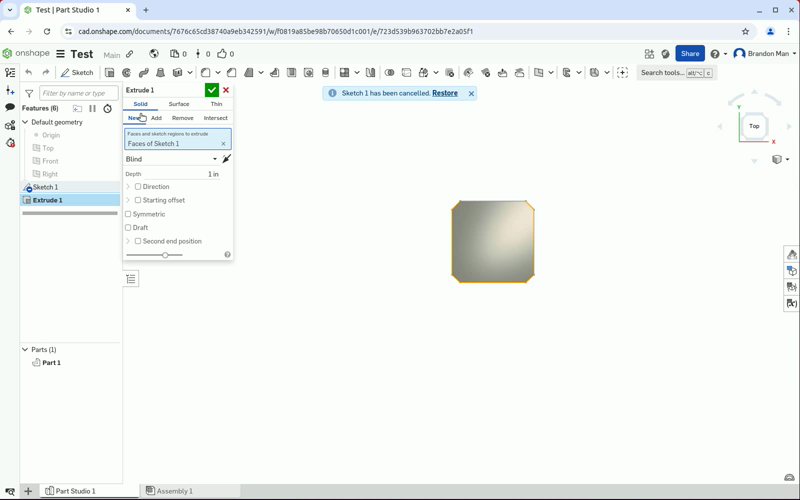
mouse_move(137, 120)
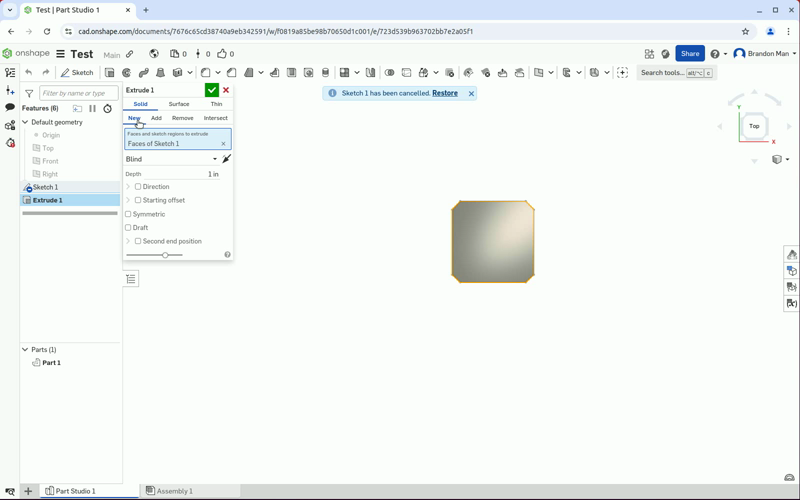
click(137, 120)
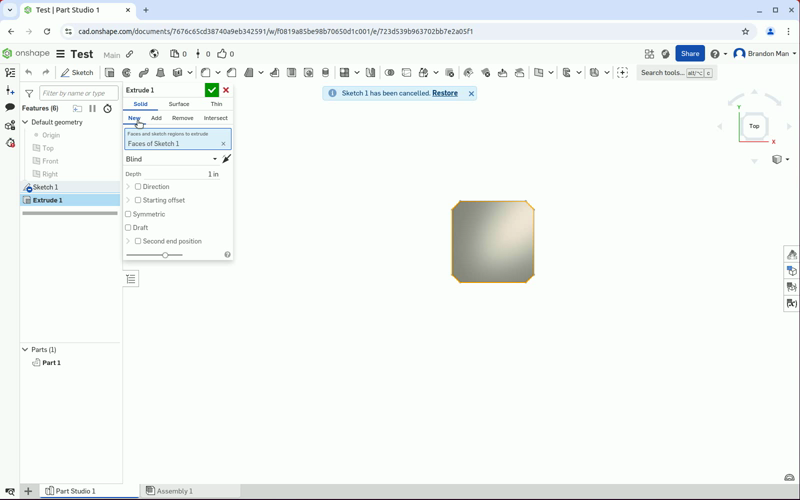
key(tab, 4)
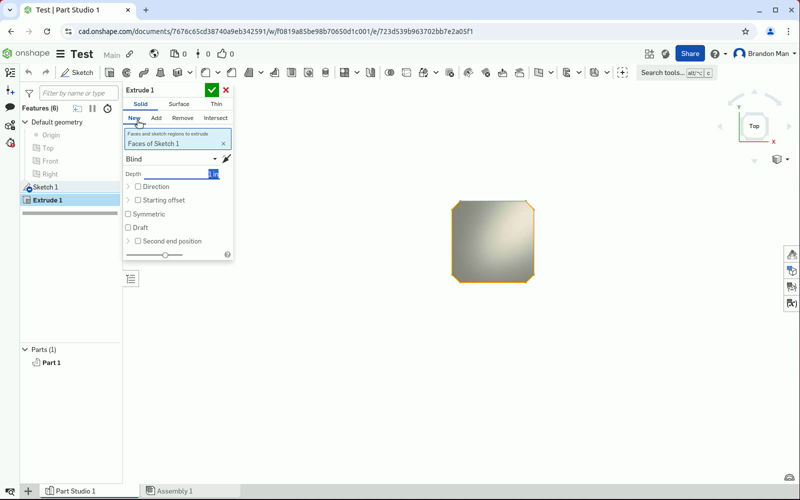
text(15.405)
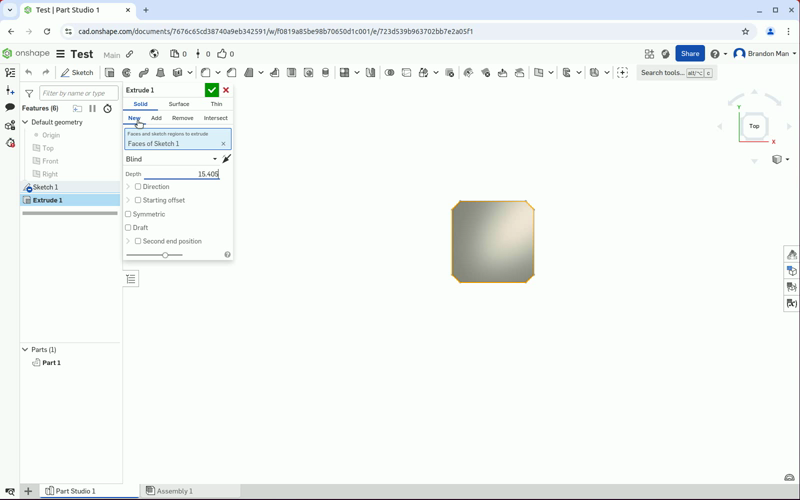
key(enter)
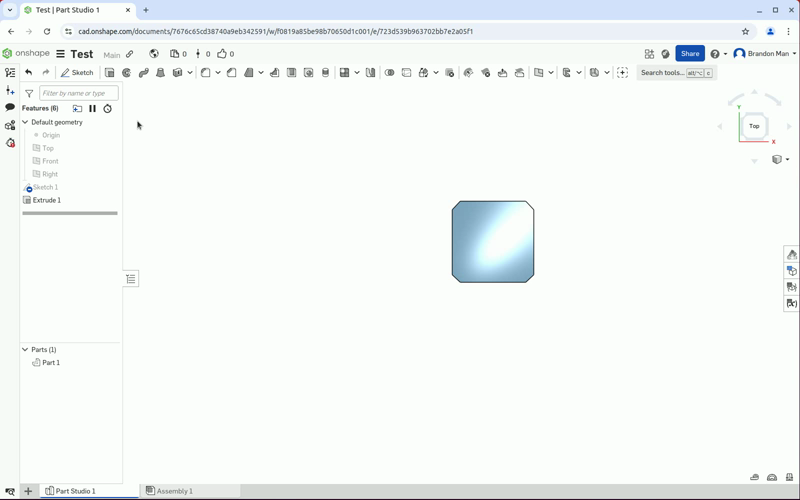
key(shift+h)
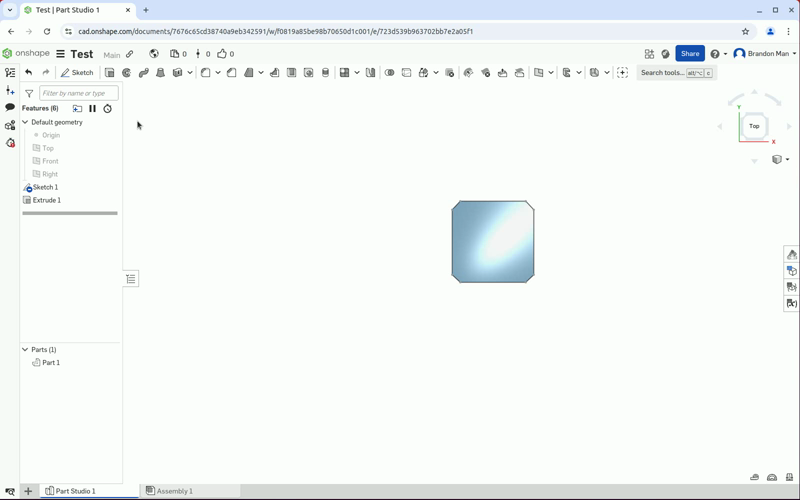
key(shift+h)
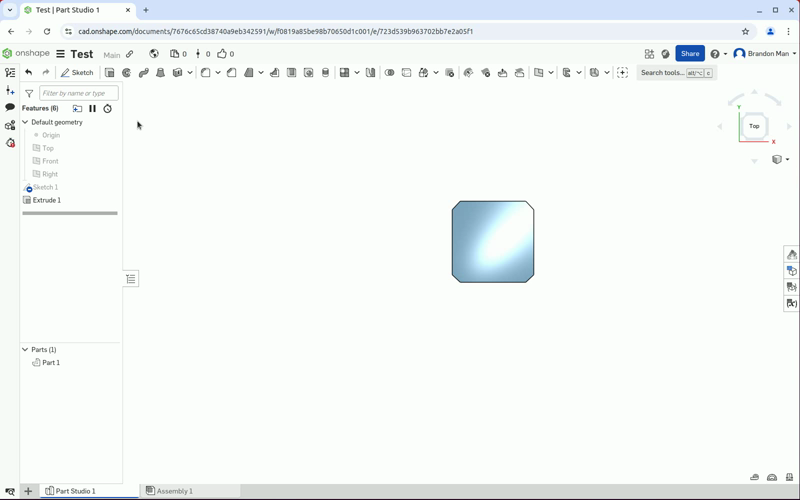
mouse_move(73, 189)
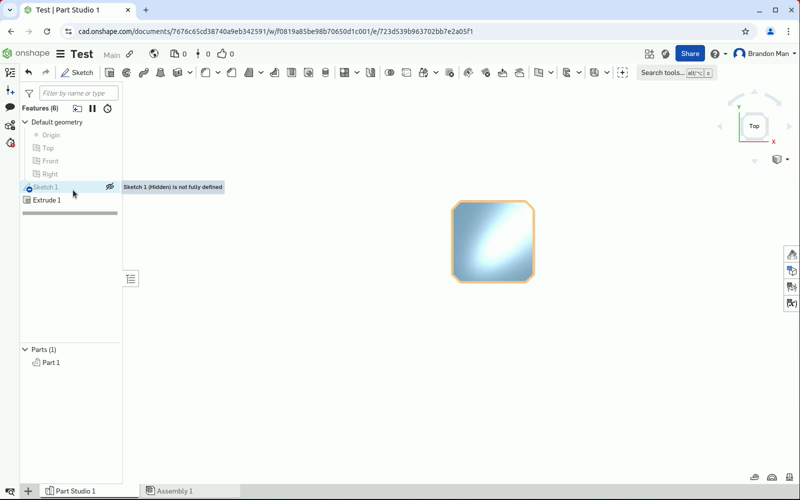
click(73, 189)
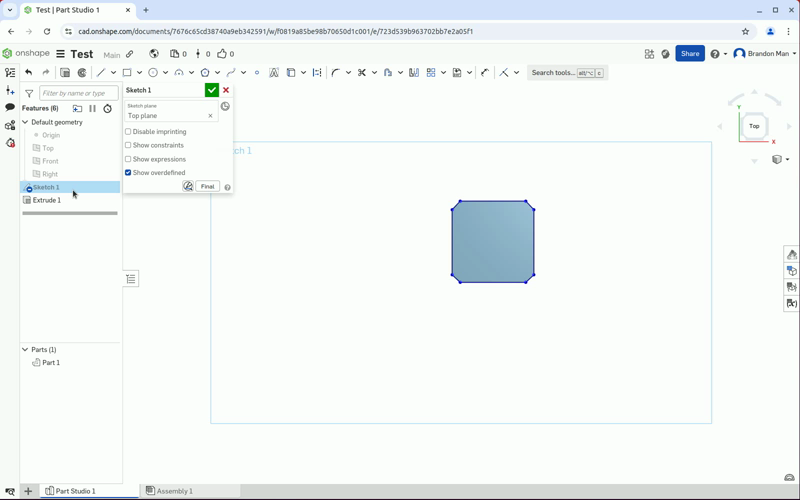
mouse_move(229, 92)
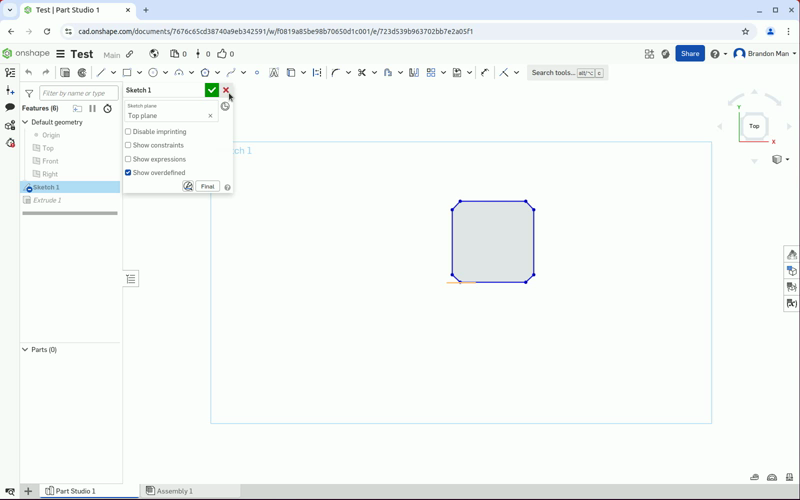
click(229, 92)
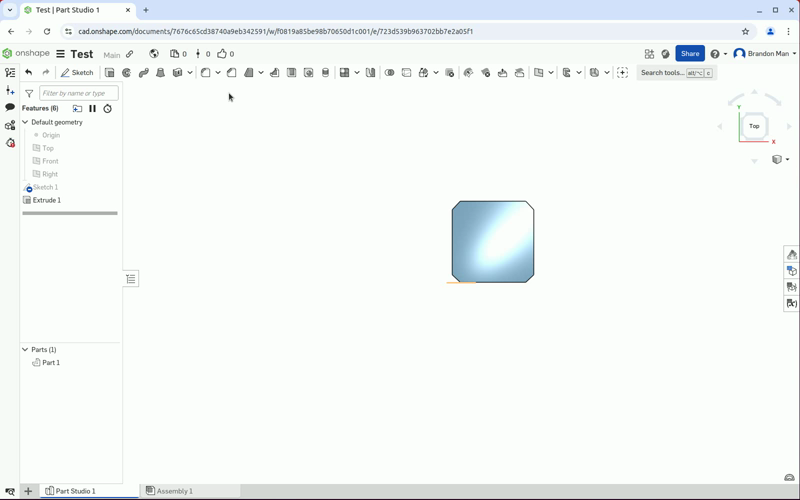
mouse_move(541, 75)
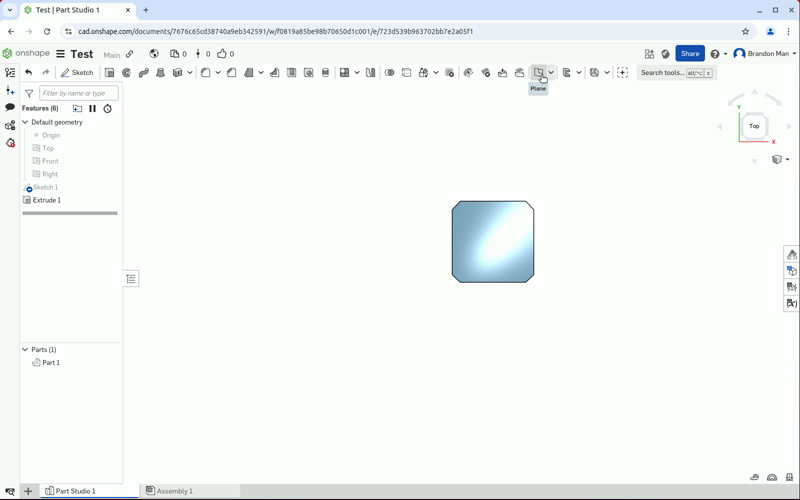
click(541, 75)
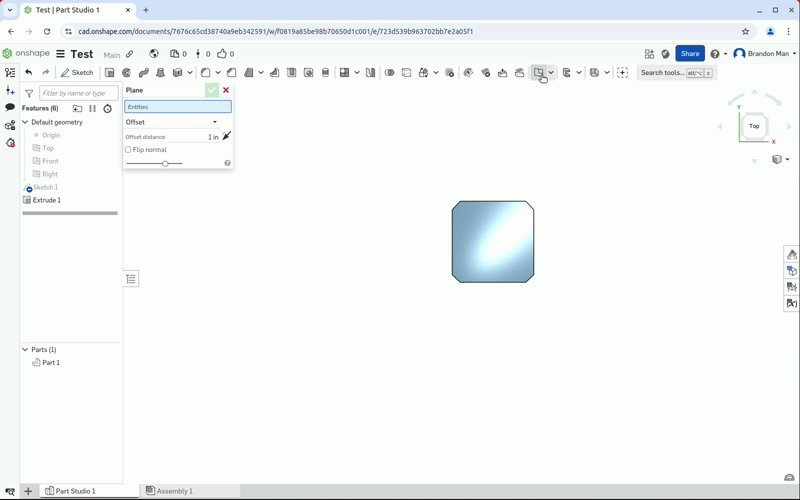
mouse_move(73, 150)
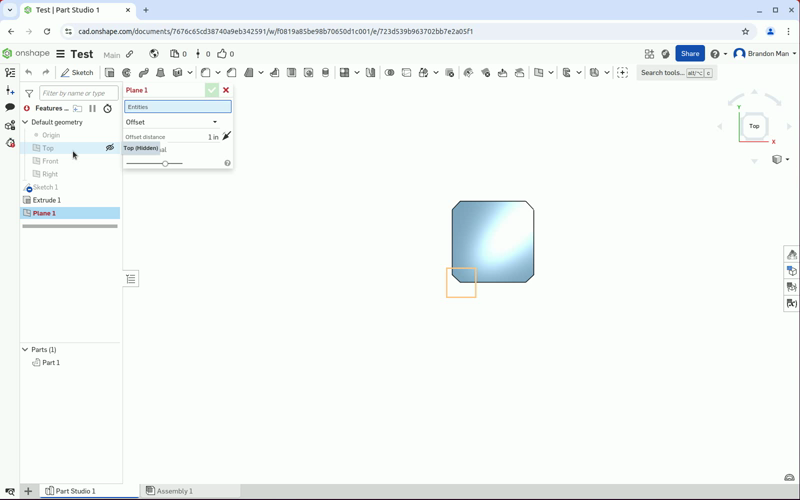
click(73, 150)
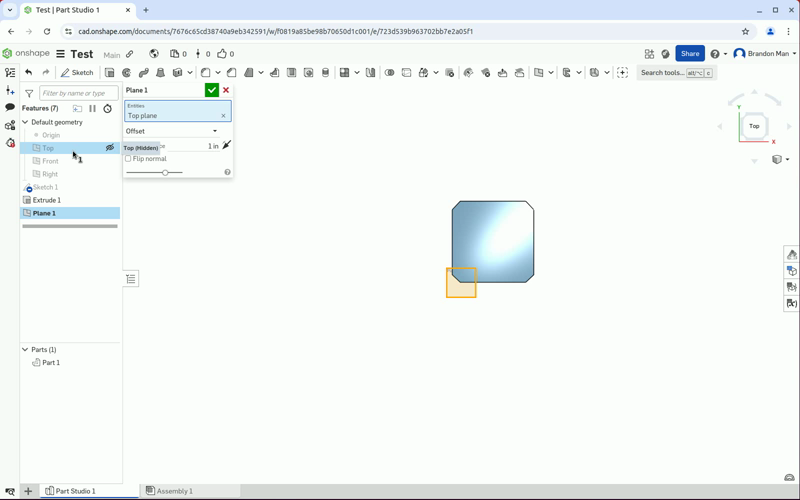
key(tab, 2)
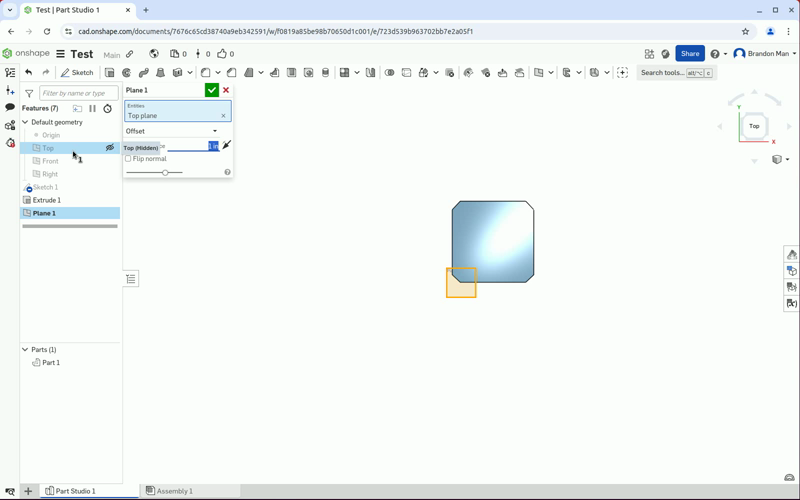
text(15.405)
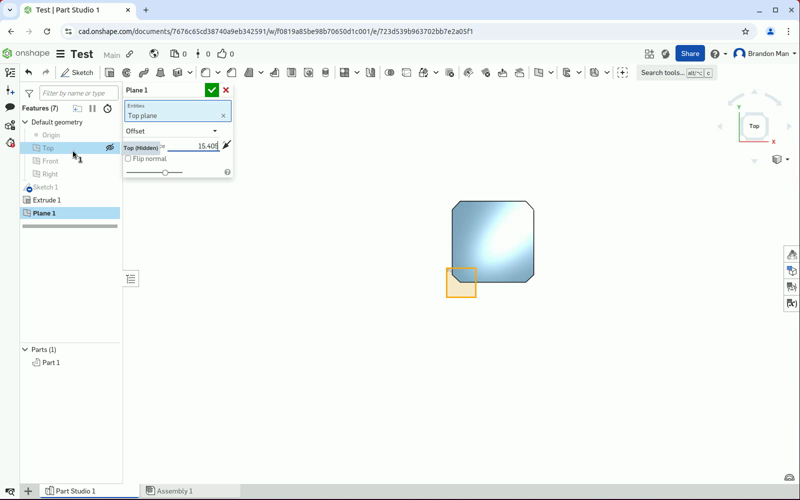
key(enter, 2)
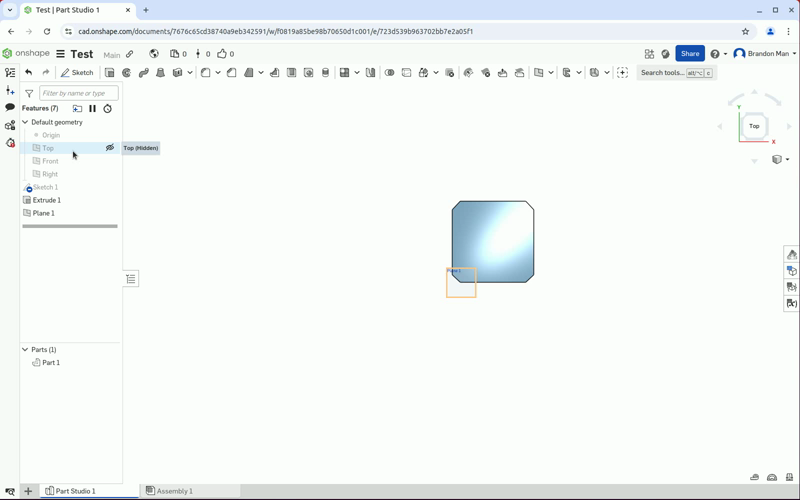
key(shift+s)
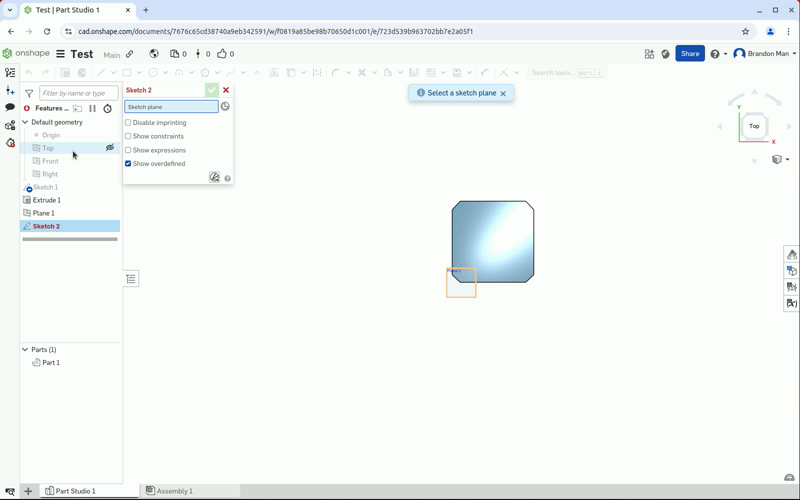
mouse_move(73, 215)
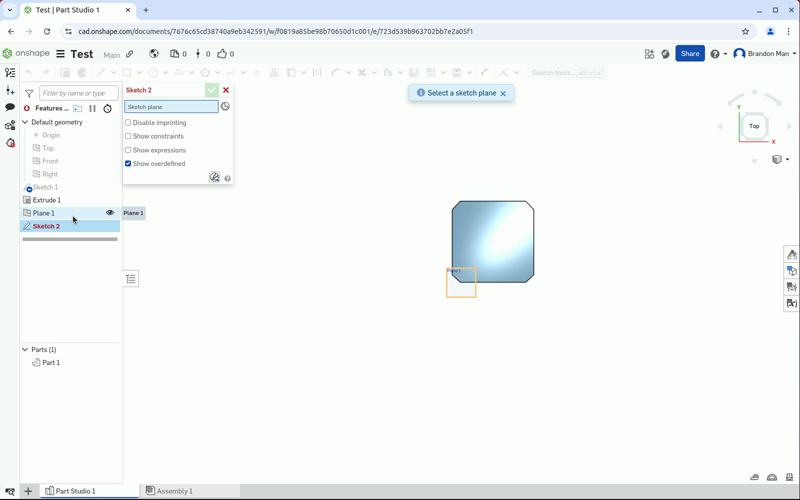
click(73, 215)
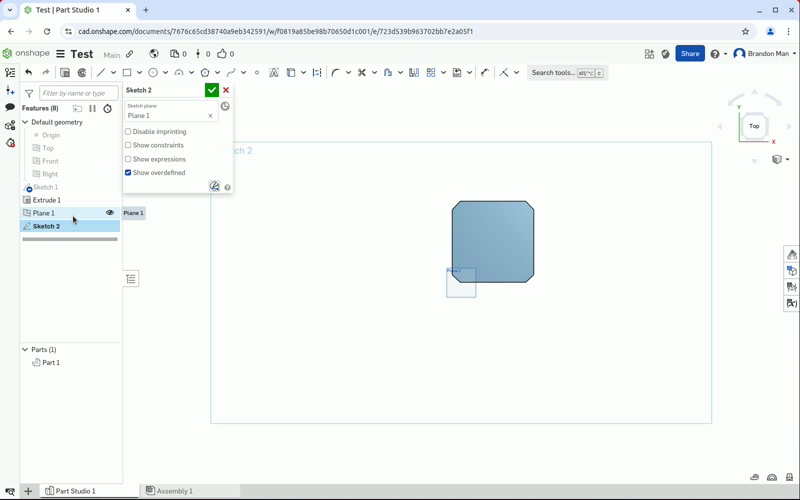
mouse_move(73, 352)
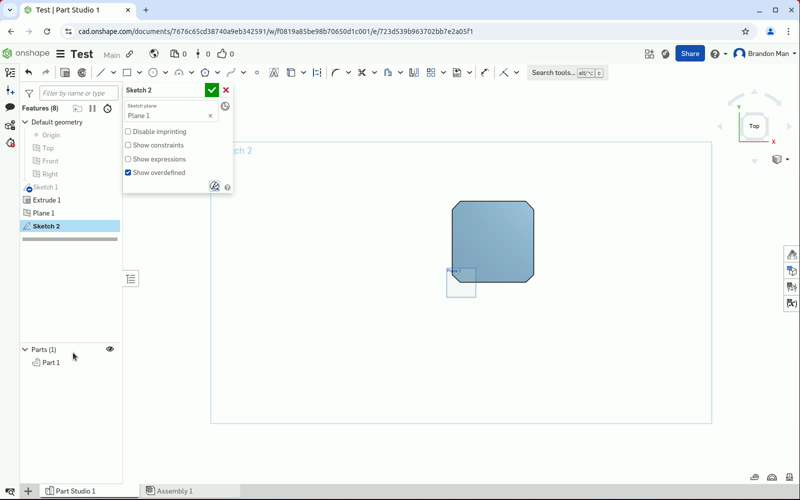
key(y)
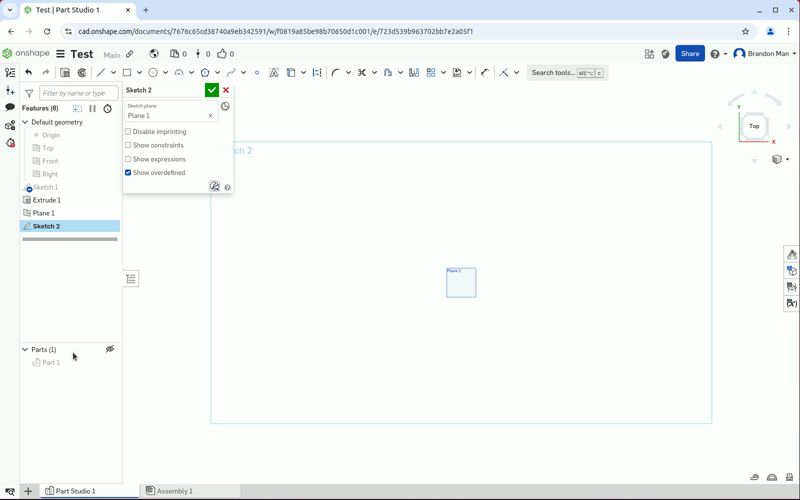
key(c)
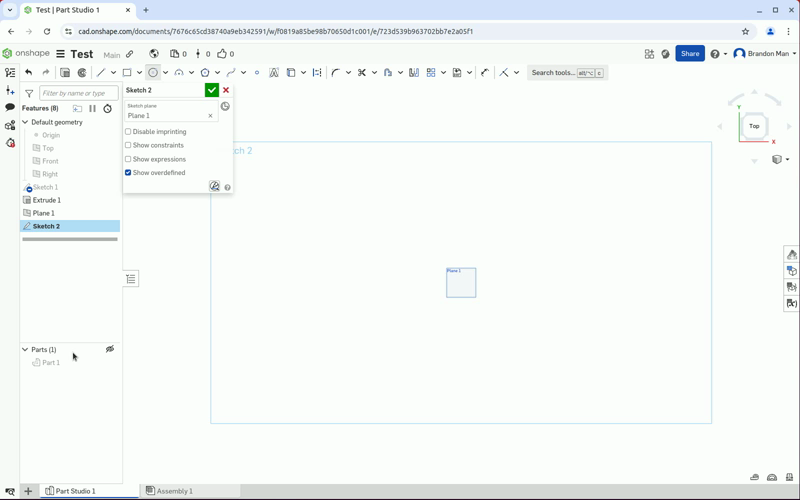
key_down(shift)
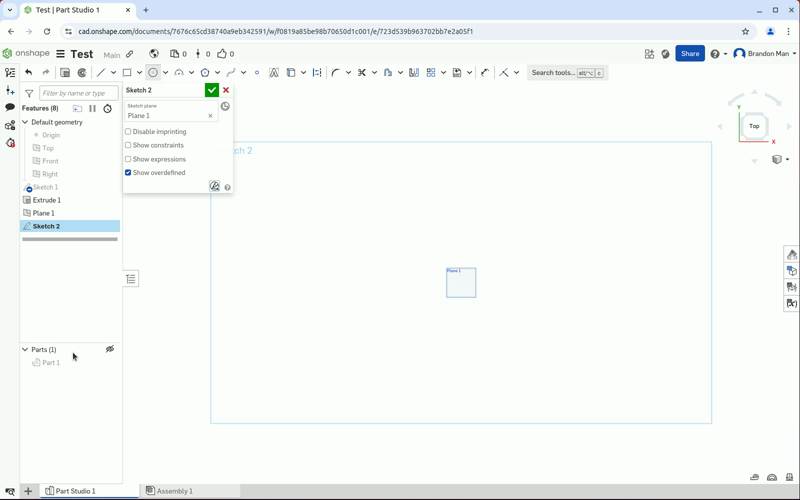
mouse_move(494, 243)
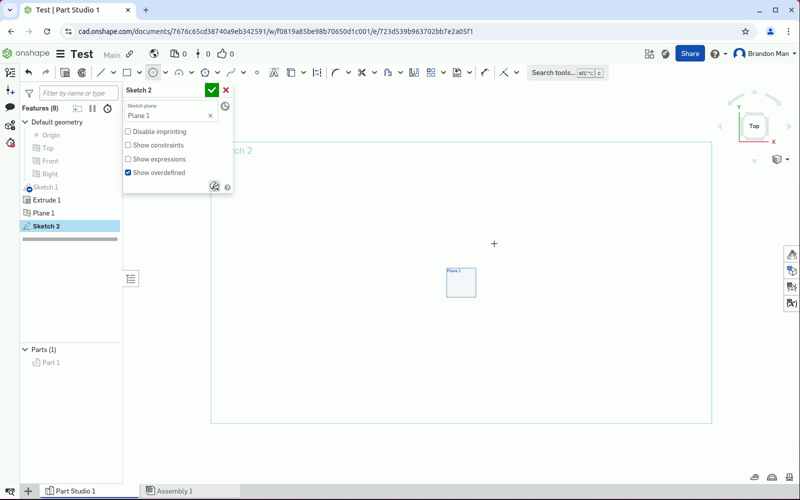
click(494, 243)
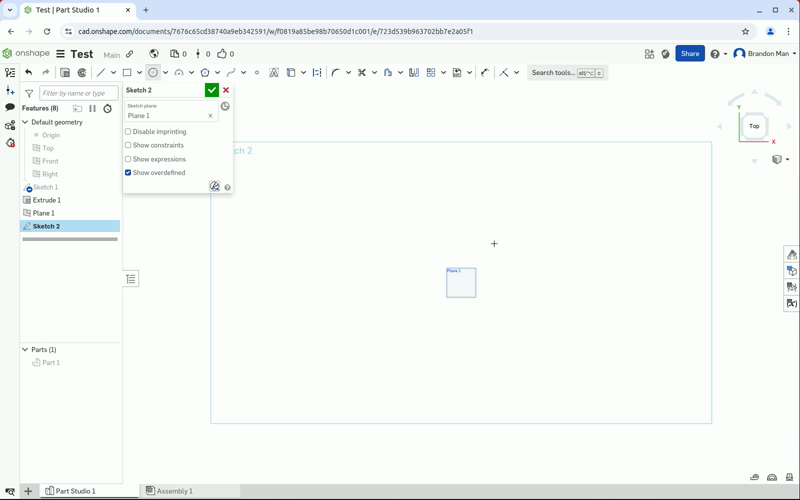
key_up(shift)
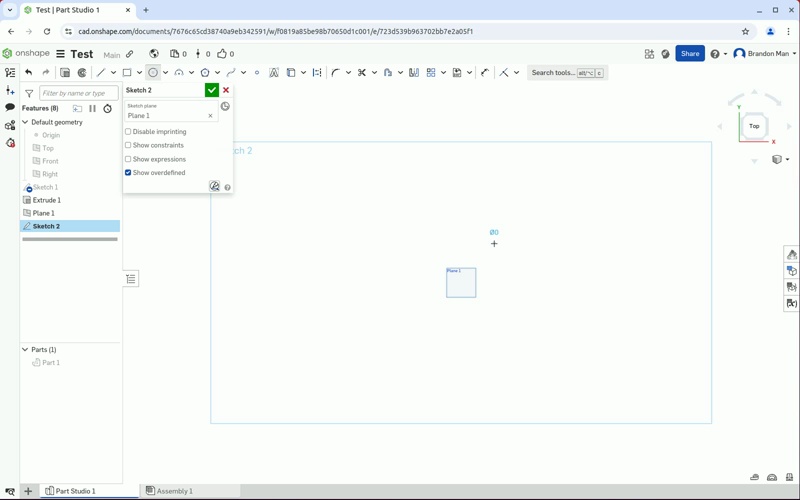
mouse_move(515, 243)
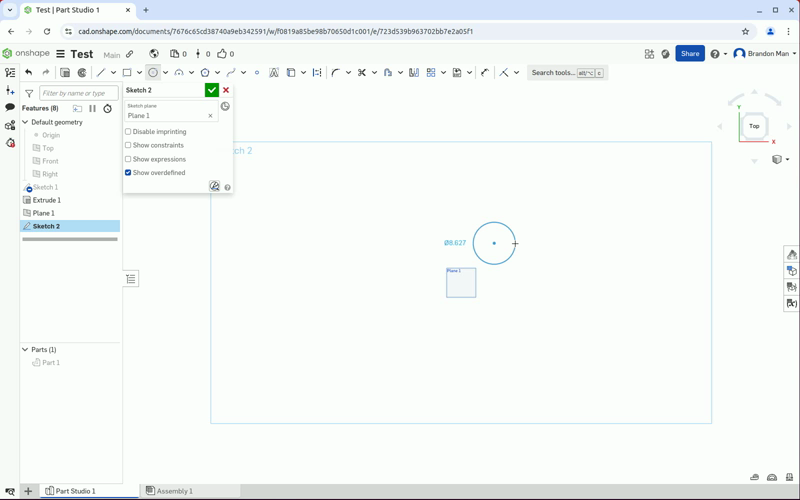
click(515, 243)
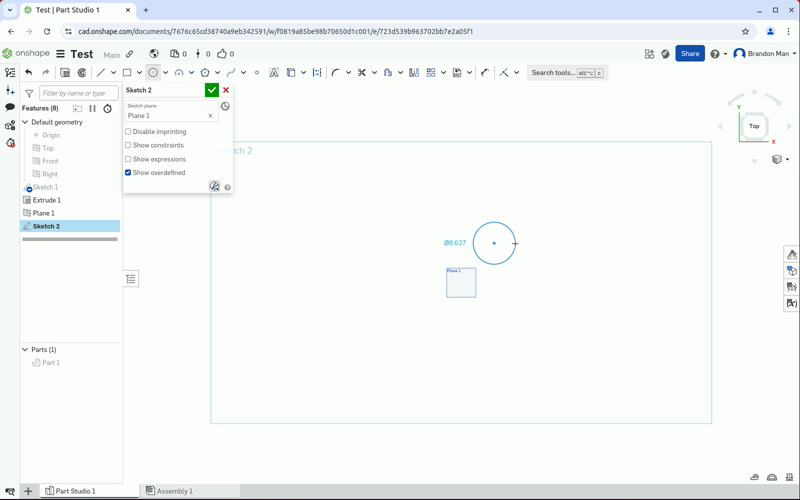
key(esc)
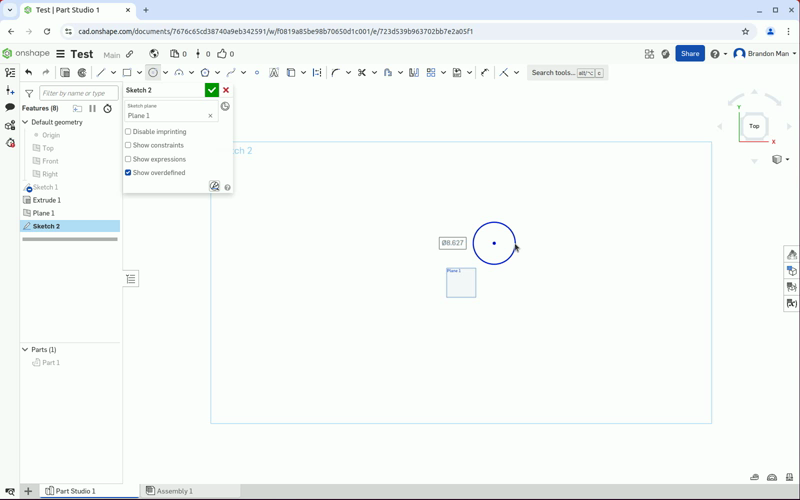
mouse_move(505, 235)
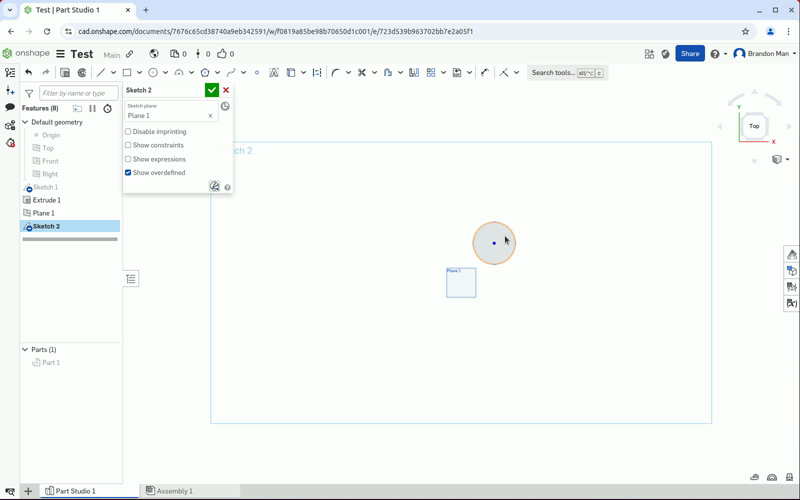
scroll(6)
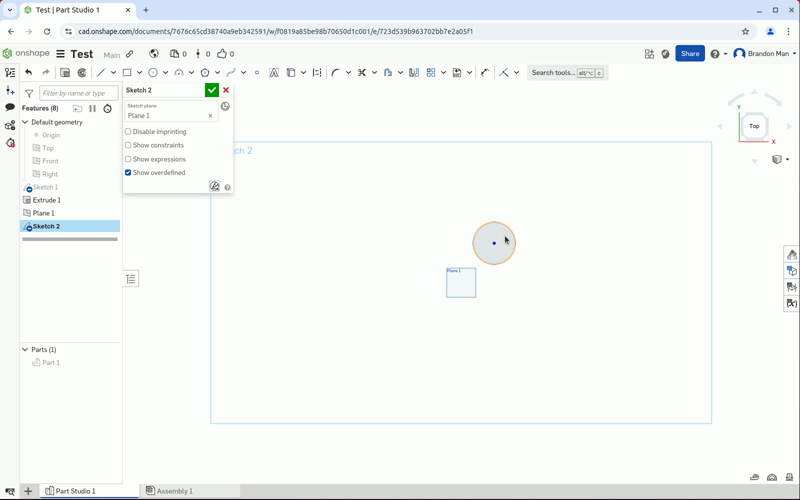
scroll(6)
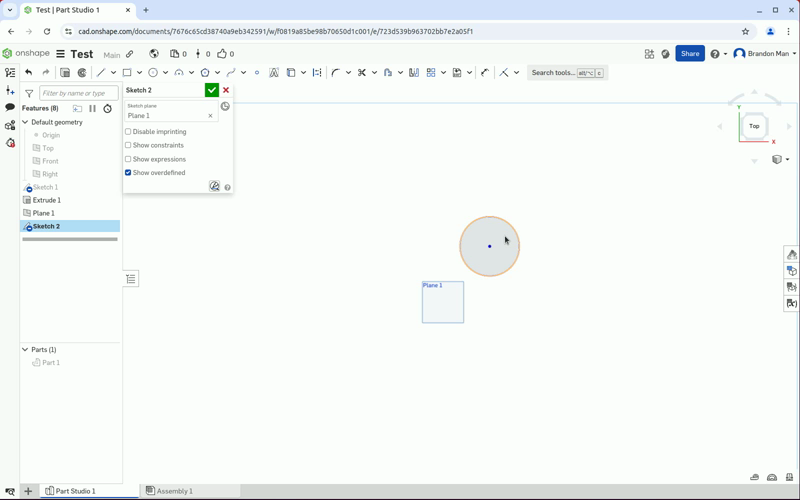
scroll(6)
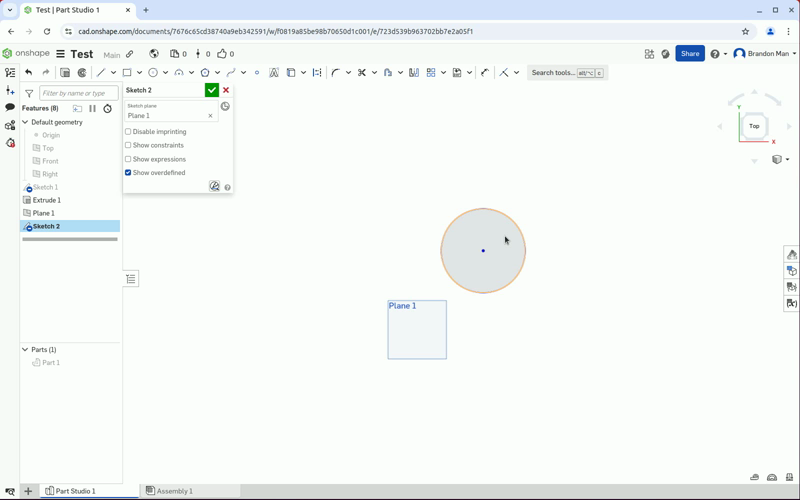
scroll(6)
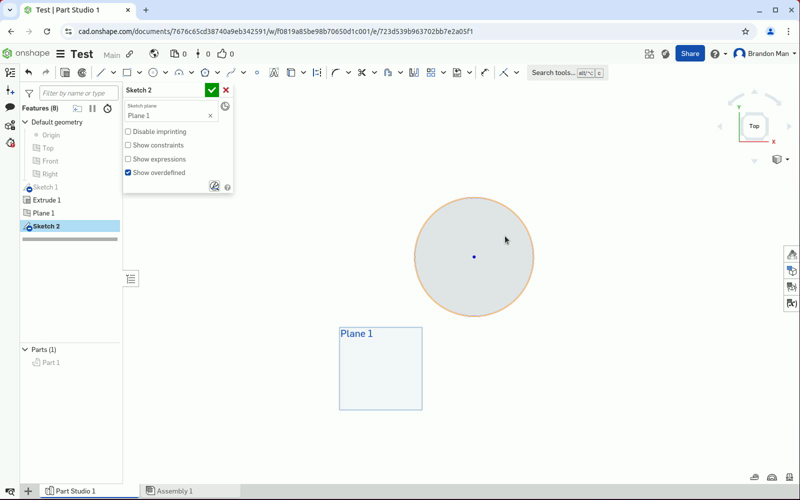
scroll(6)
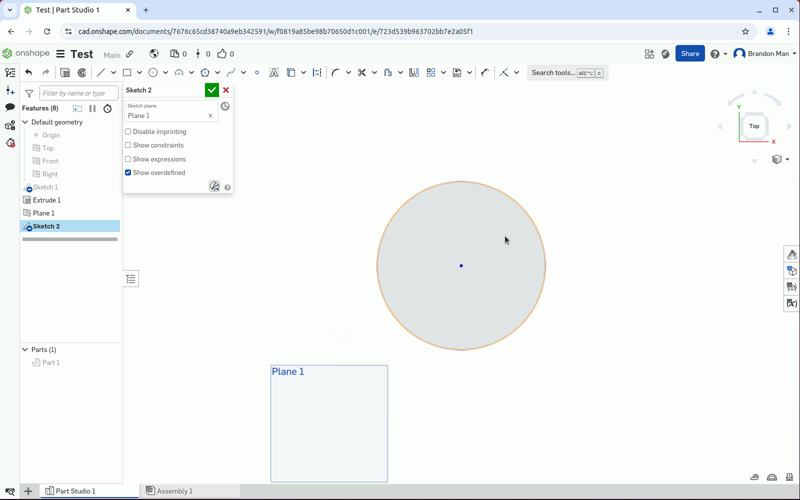
scroll(6)
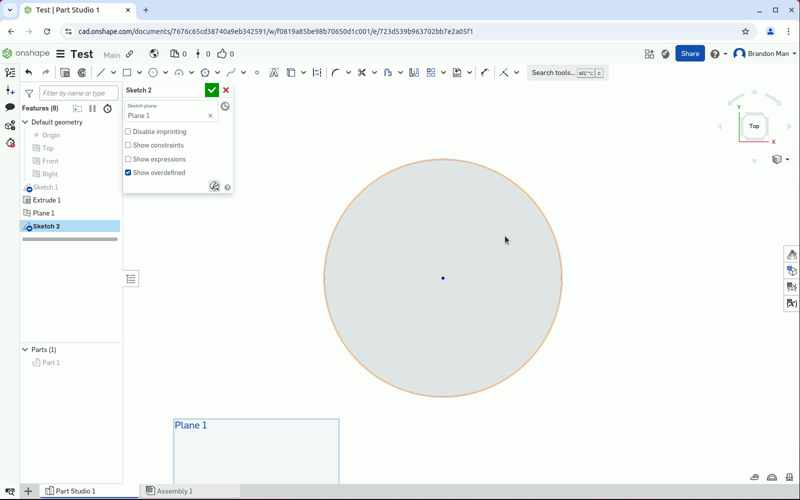
scroll(6)
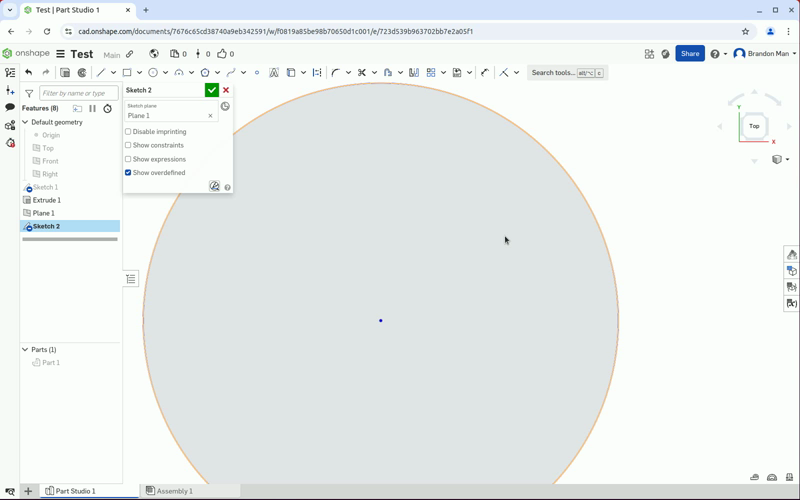
click(505, 235)
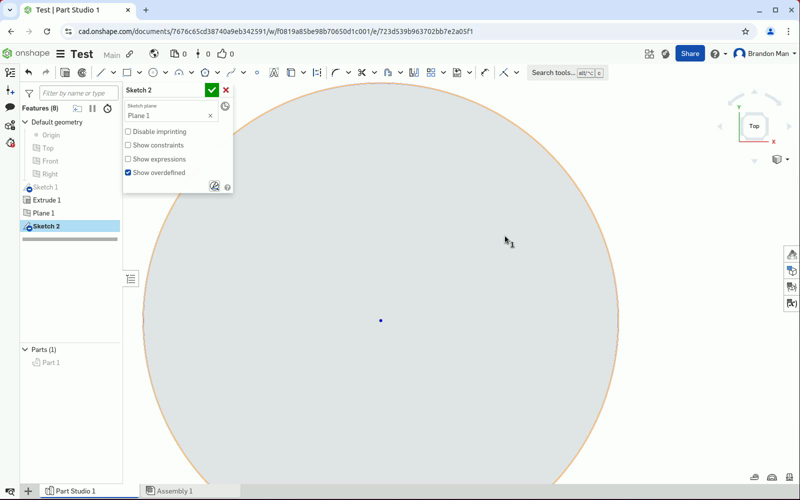
scroll(-6)
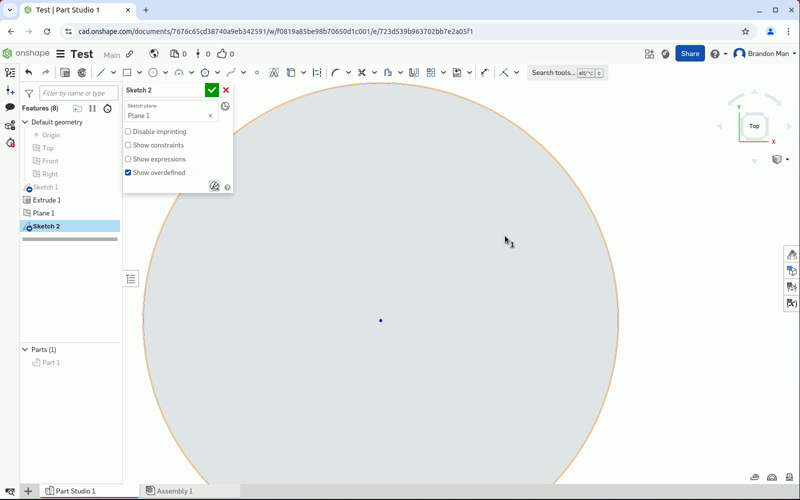
scroll(-6)
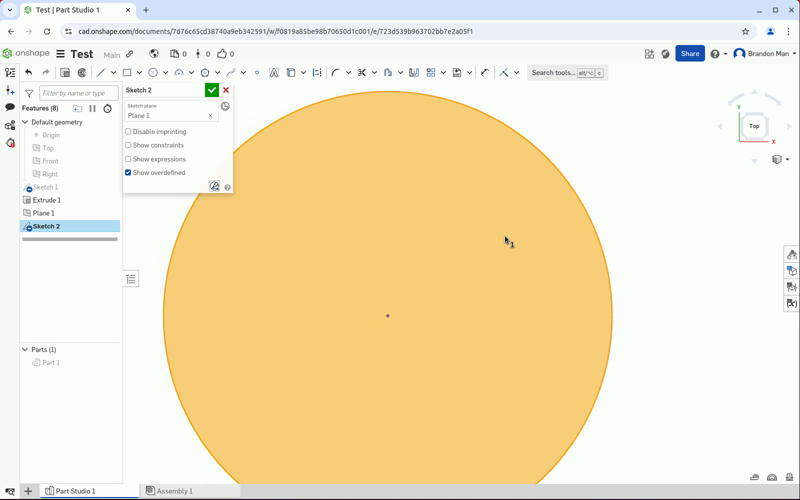
scroll(-6)
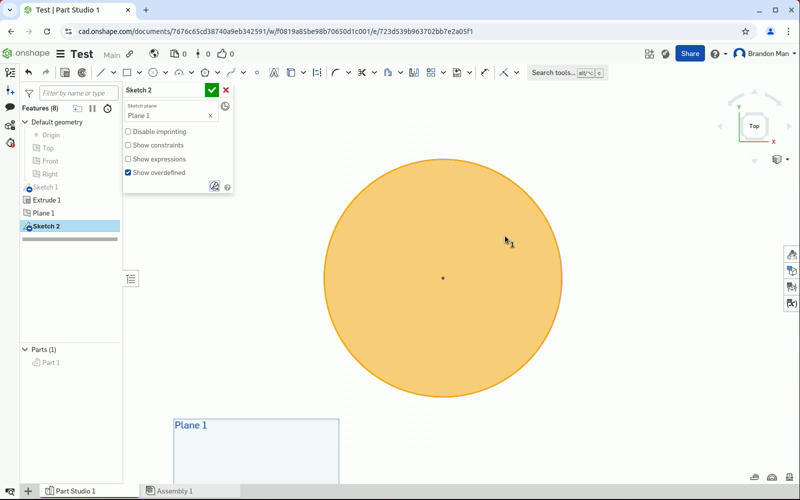
scroll(-6)
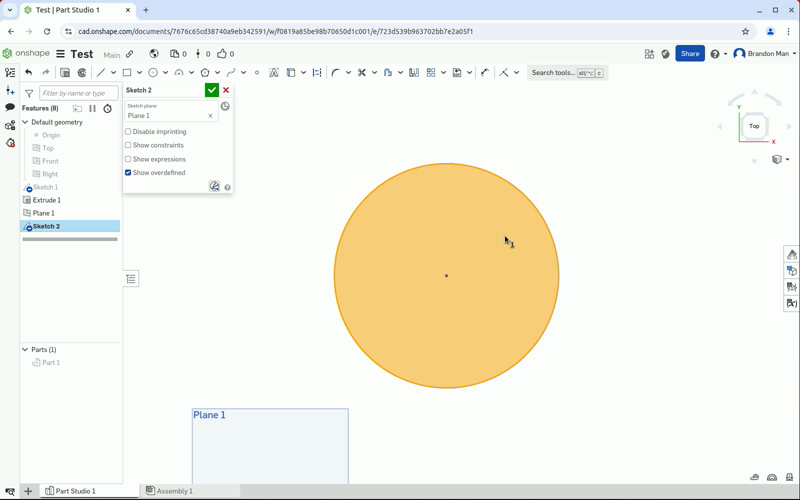
scroll(-6)
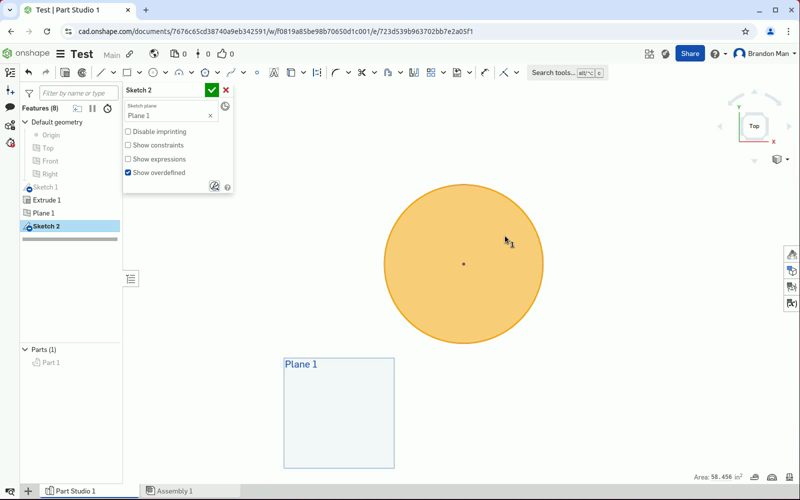
scroll(-6)
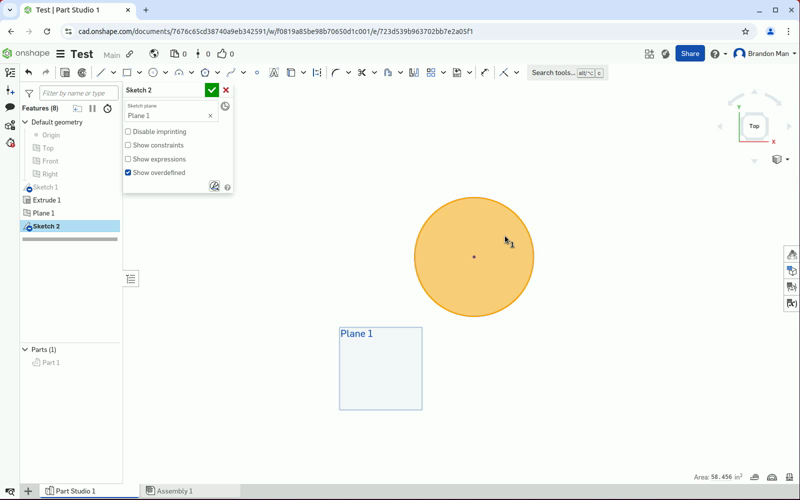
scroll(-6)
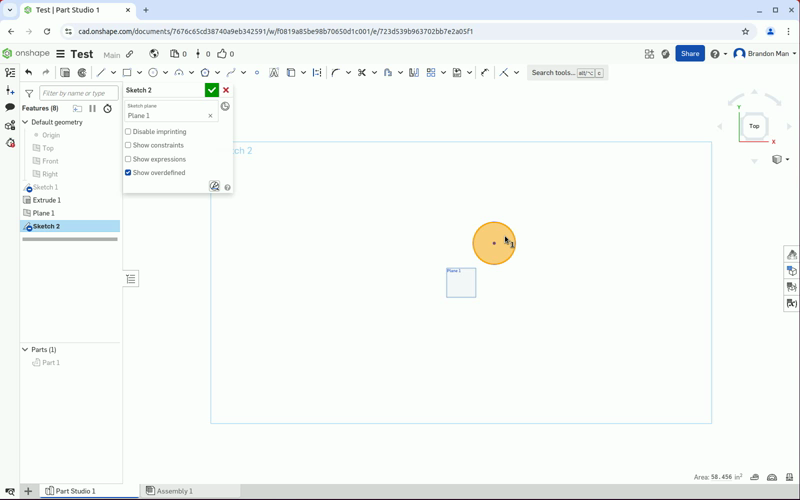
mouse_move(73, 352)
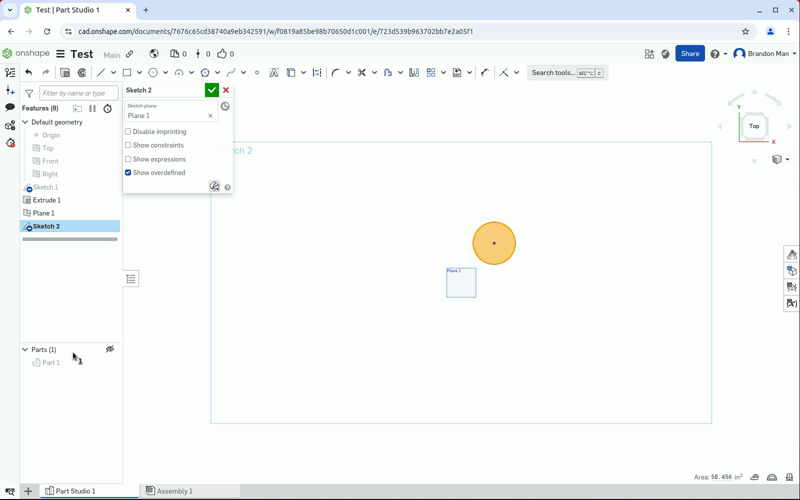
key(shift+y)
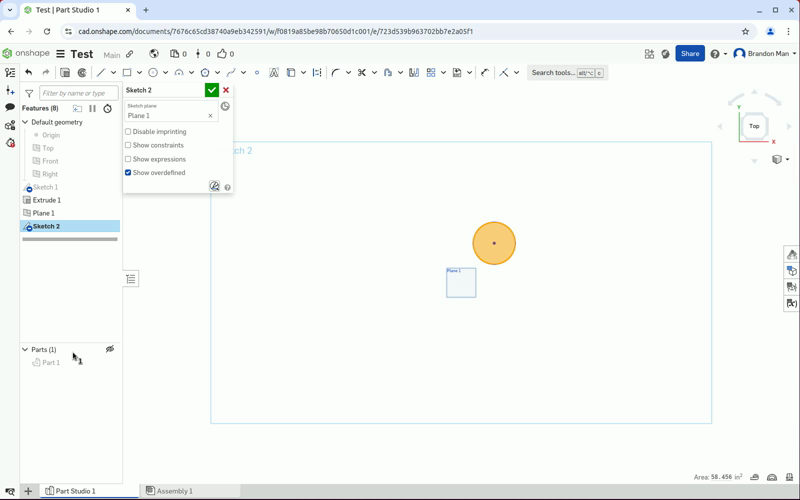
key(shift+e)
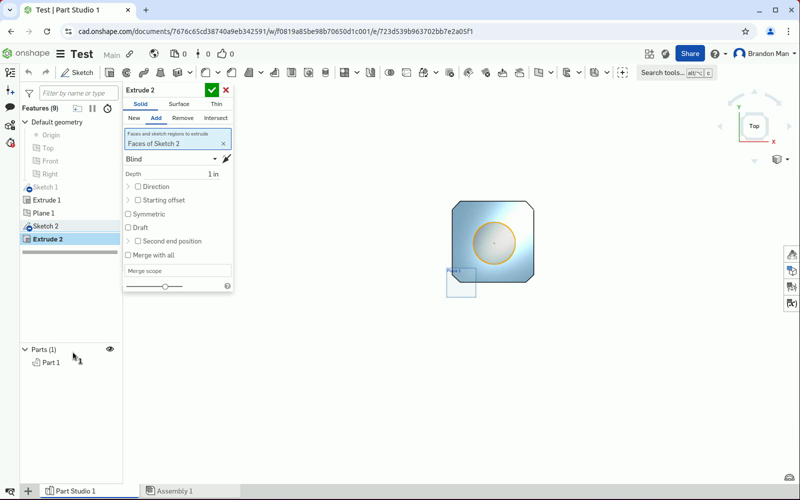
mouse_move(143, 106)
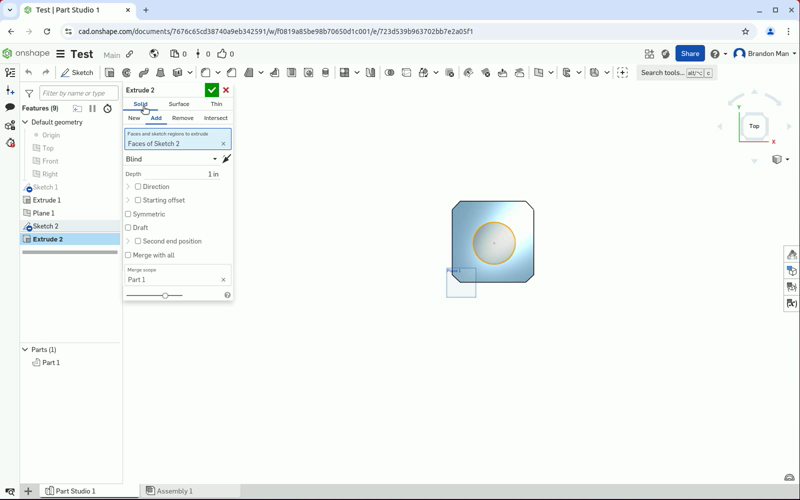
click(143, 106)
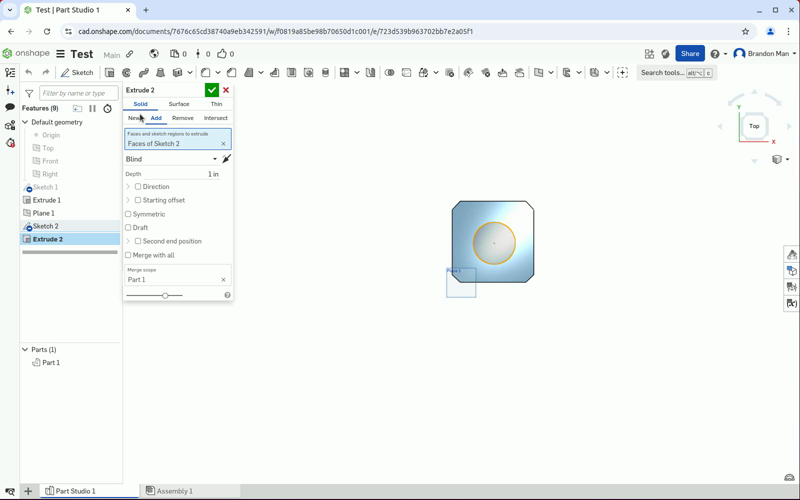
mouse_move(137, 120)
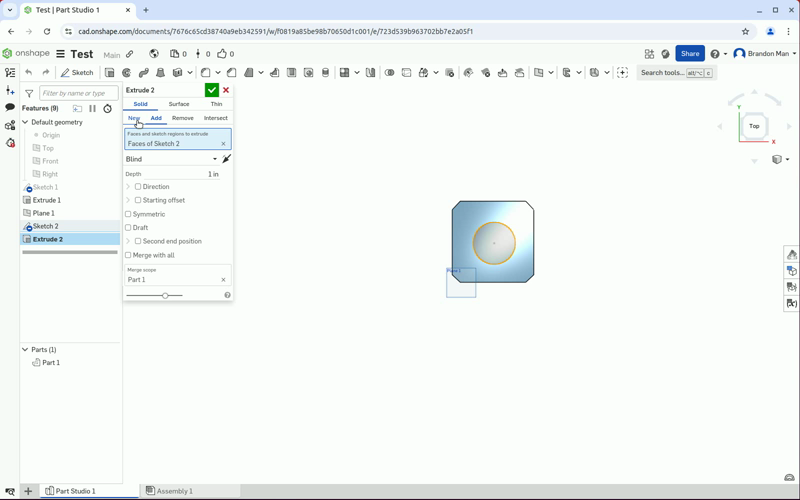
click(137, 120)
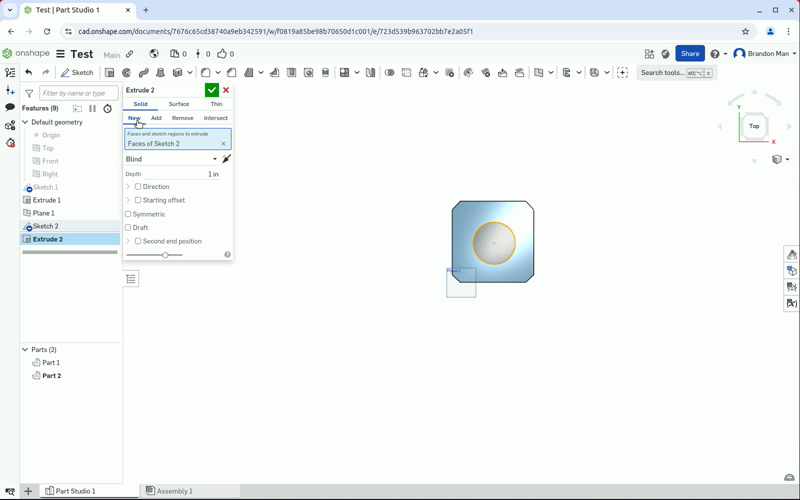
key(tab, 4)
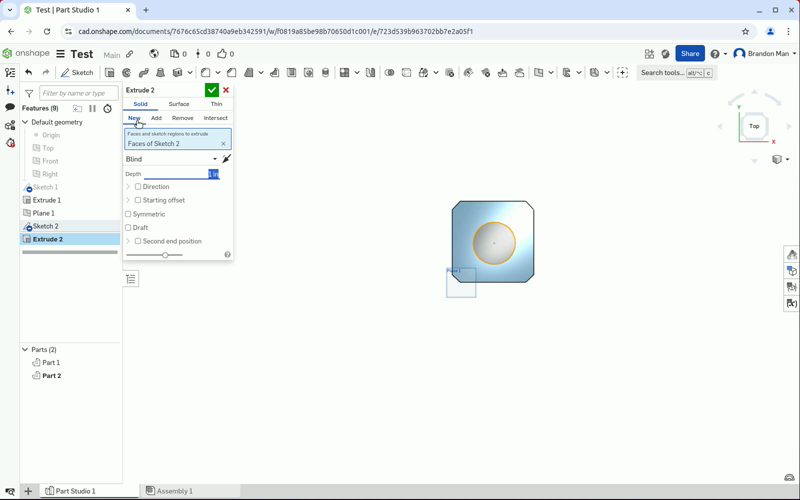
text(0.722)
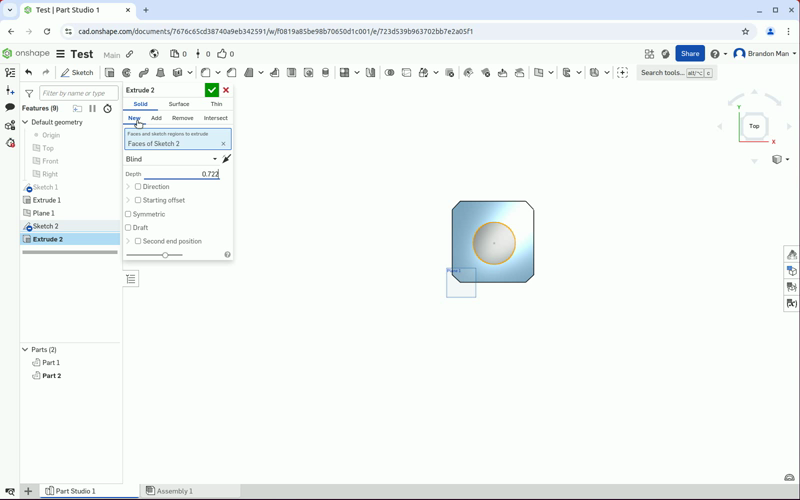
key(enter)
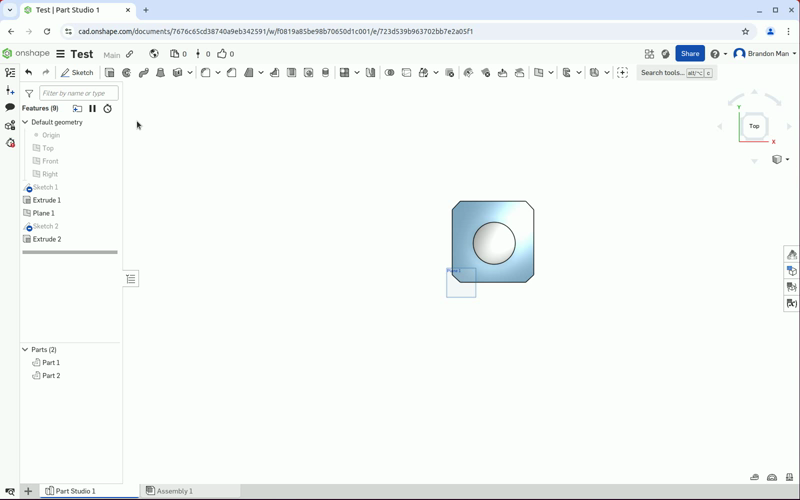
key(shift+h)
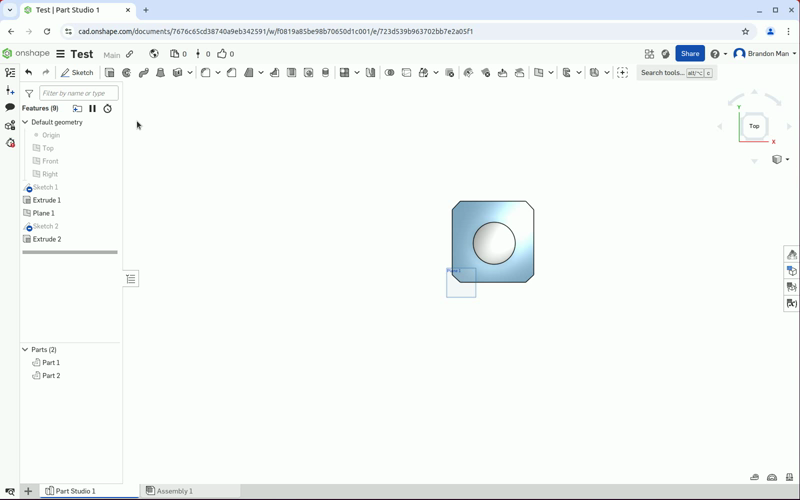
key(shift+h)
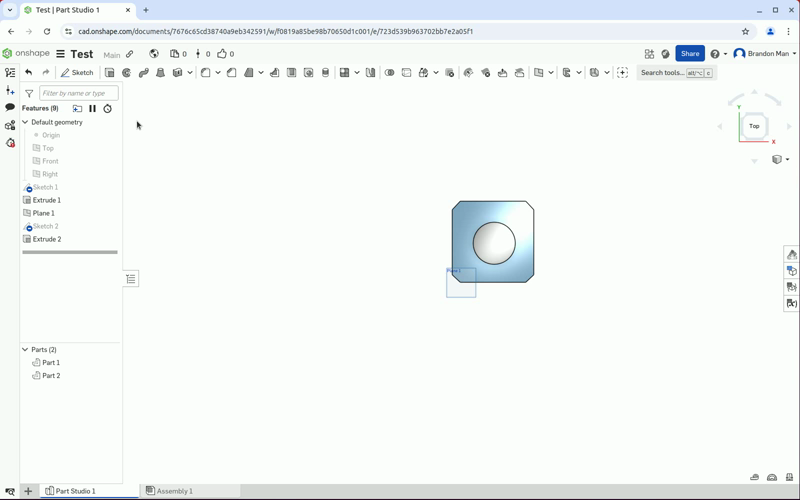
mouse_move(73, 189)
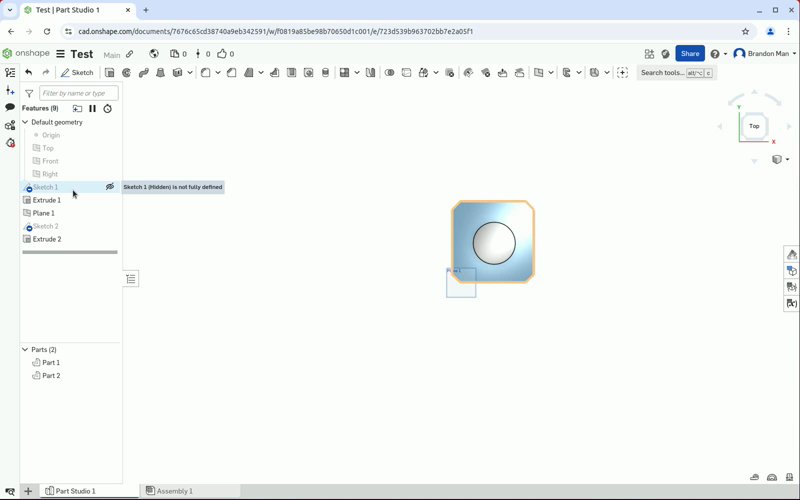
click(73, 189)
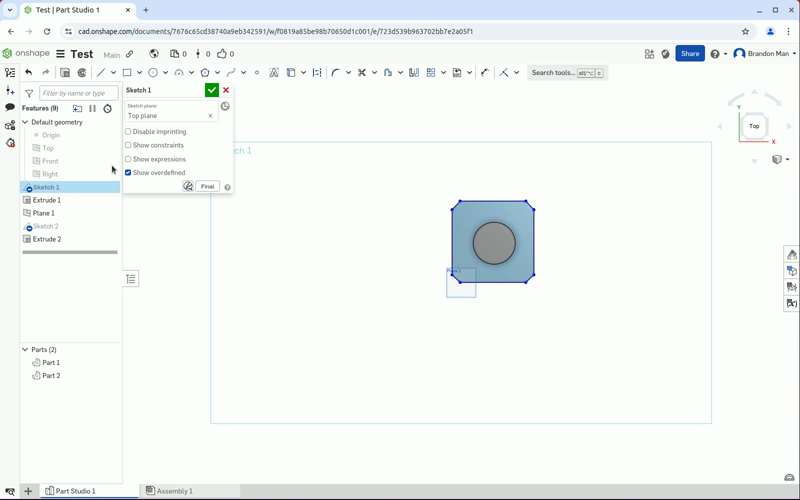
mouse_move(229, 92)
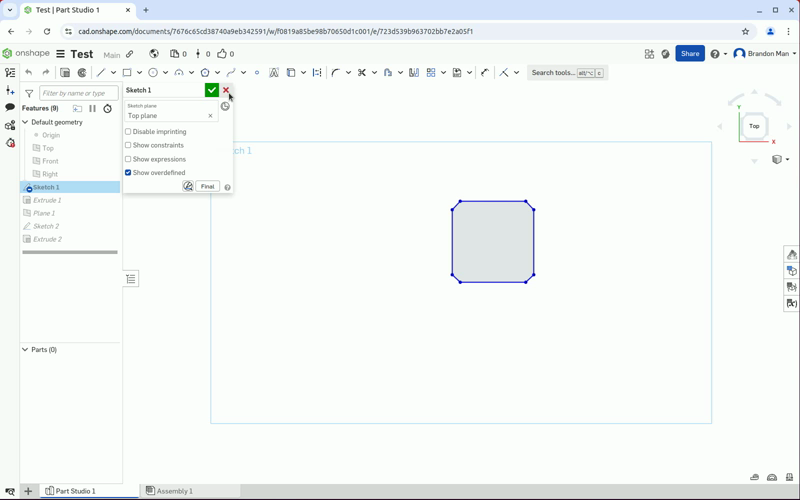
click(229, 92)
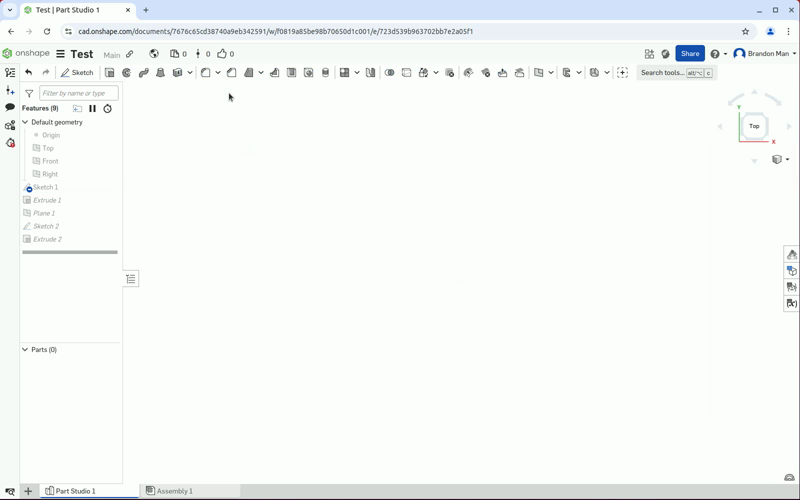
mouse_move(541, 75)
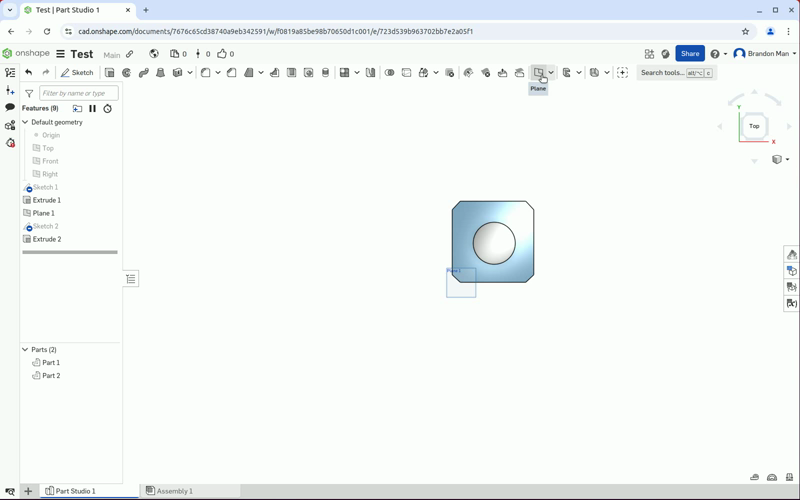
click(541, 75)
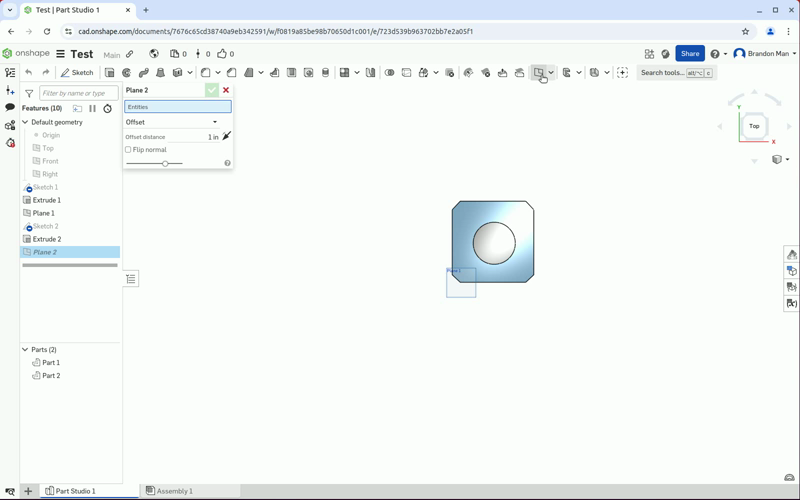
mouse_move(73, 150)
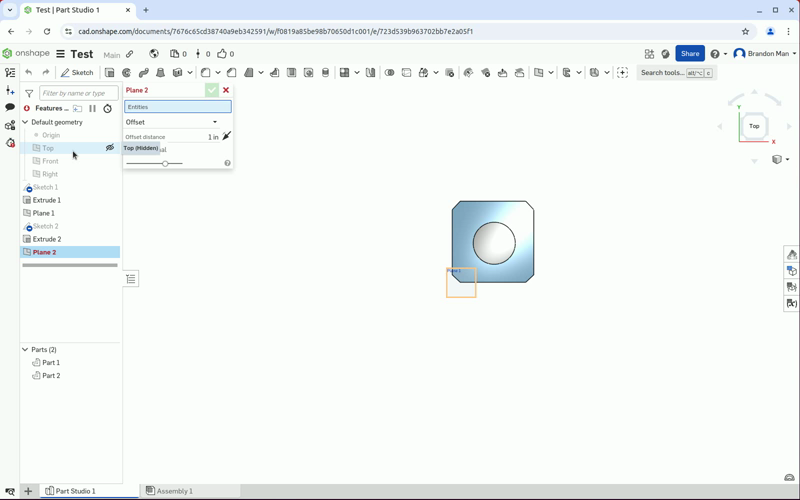
click(73, 150)
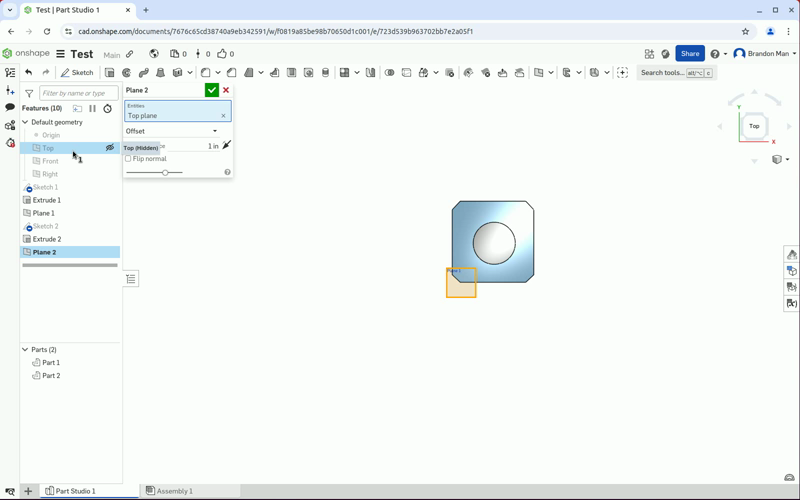
key(tab, 2)
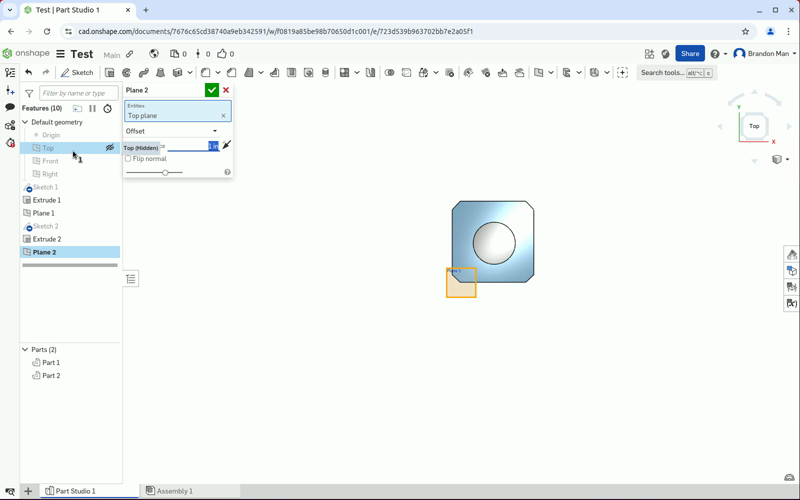
text(16.114)
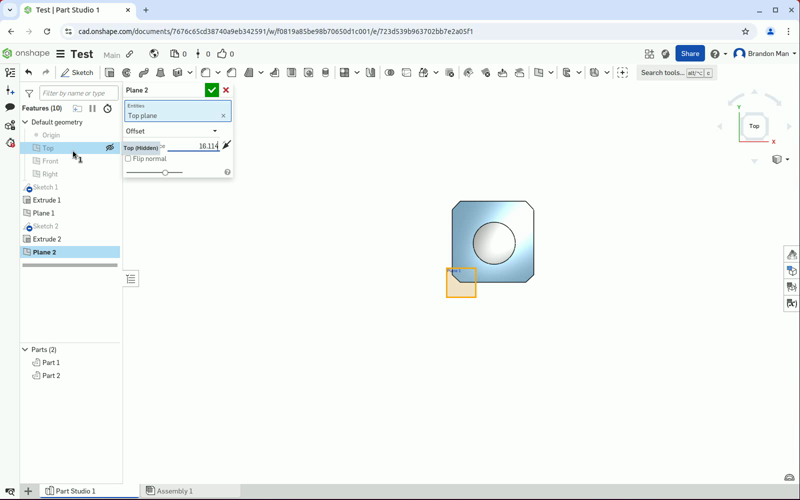
key(enter, 2)
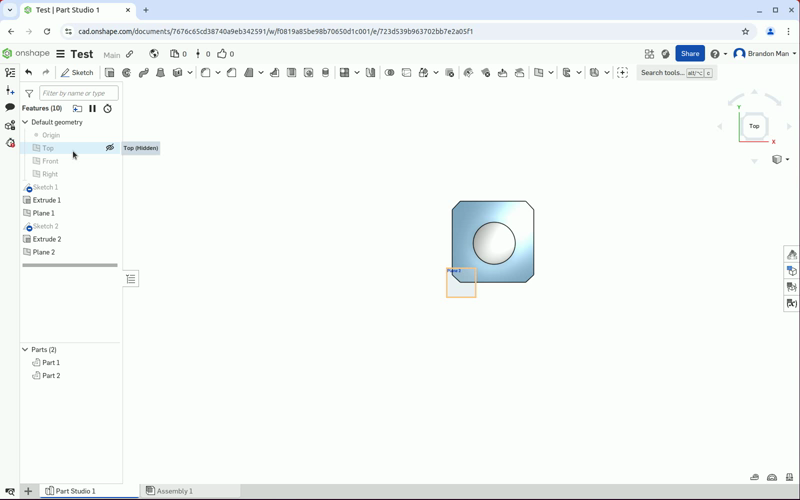
key(shift+s)
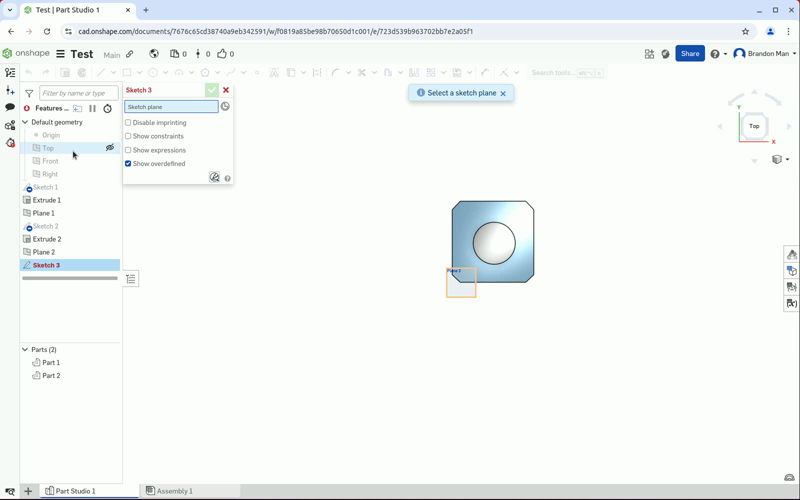
mouse_move(73, 254)
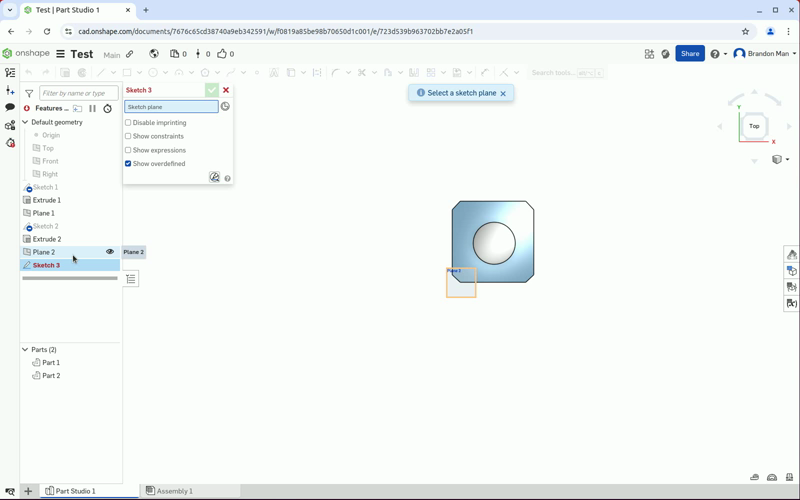
click(73, 254)
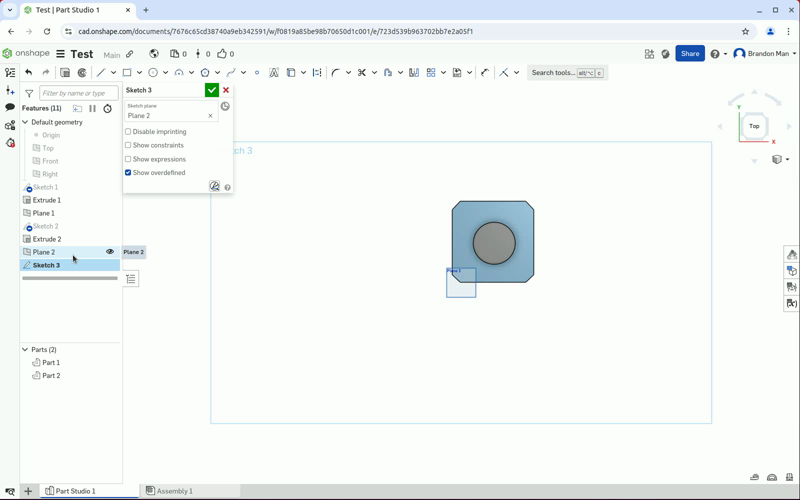
mouse_move(73, 352)
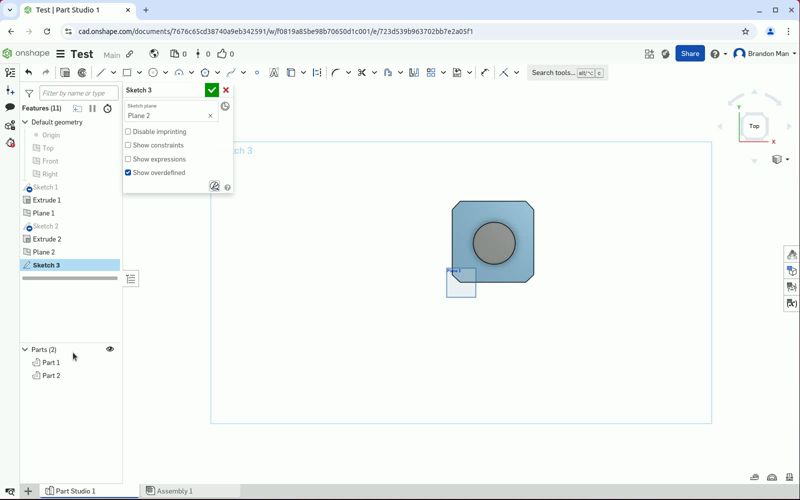
key(y)
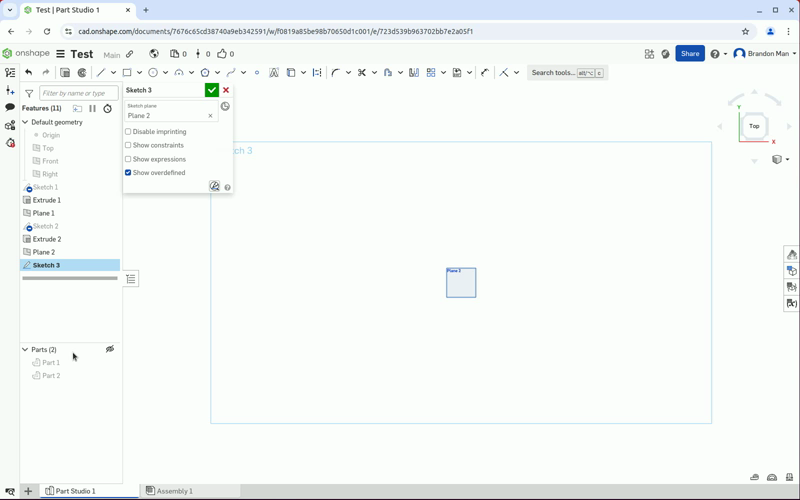
key(l)
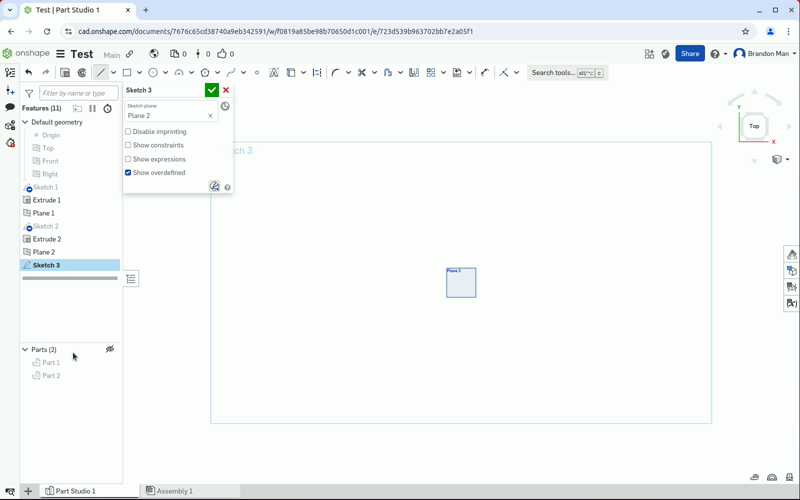
key_down(shift)
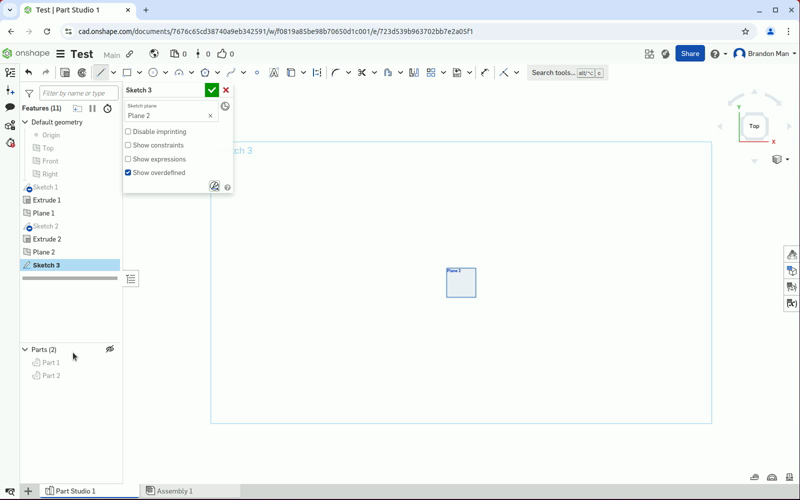
mouse_move(489, 246)
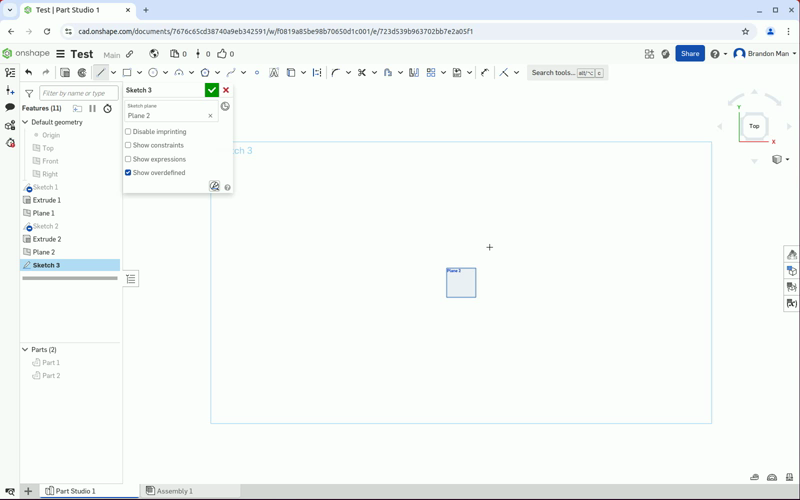
click(489, 246)
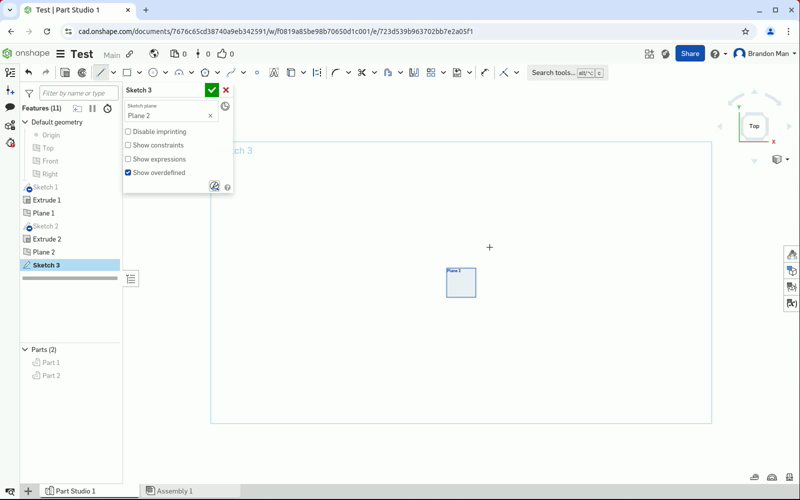
key_up(shift)
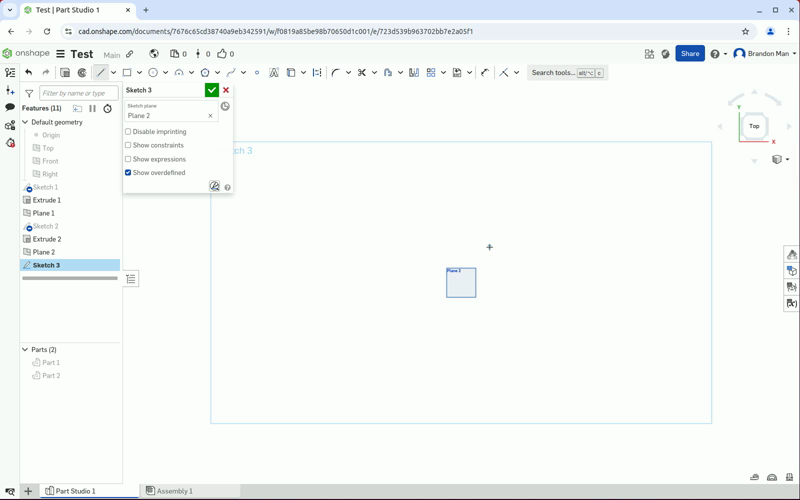
key_down(shift)
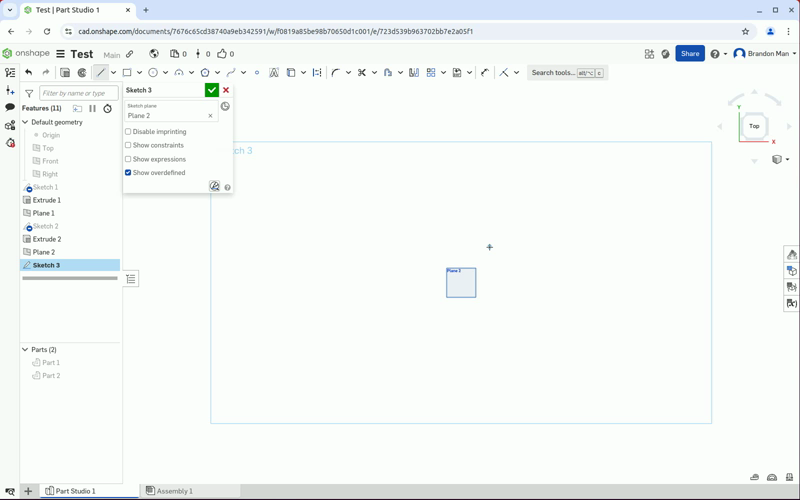
mouse_move(519, 246)
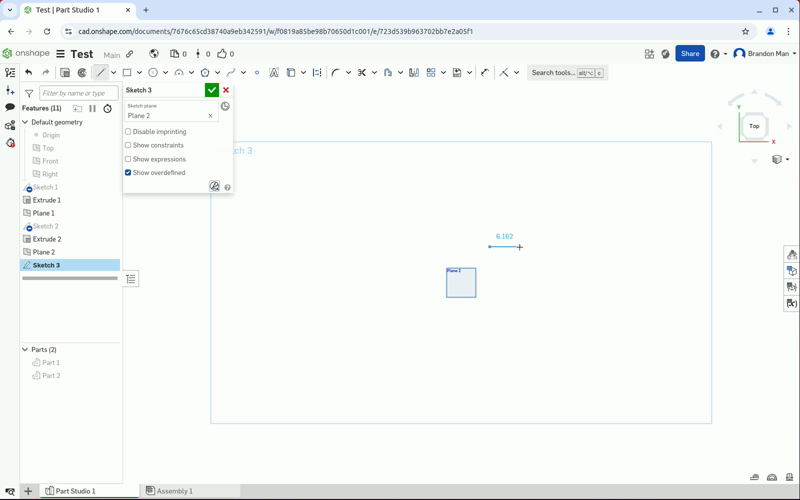
mouse_move(496, 246)
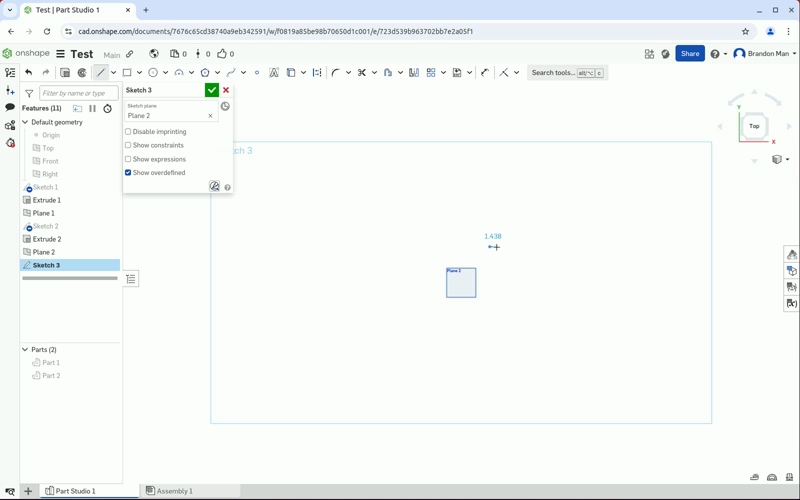
scroll(6)
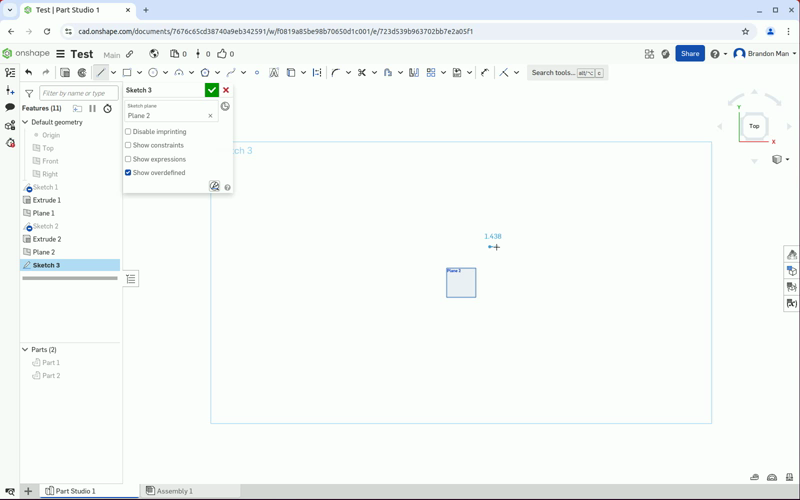
scroll(6)
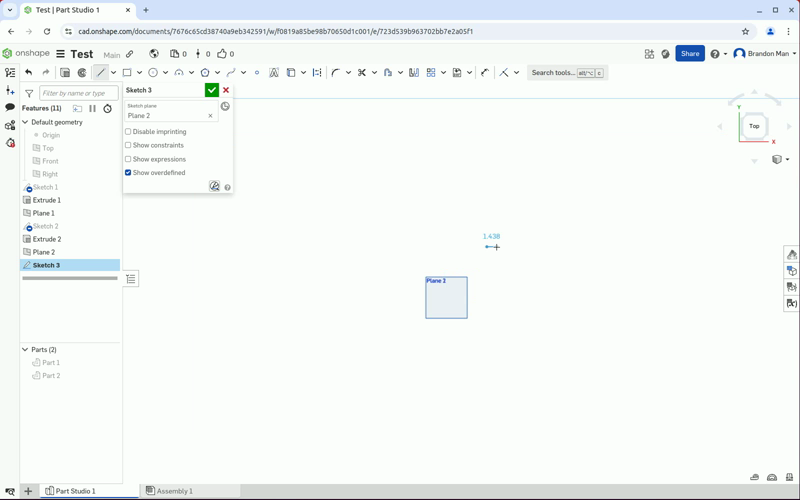
scroll(6)
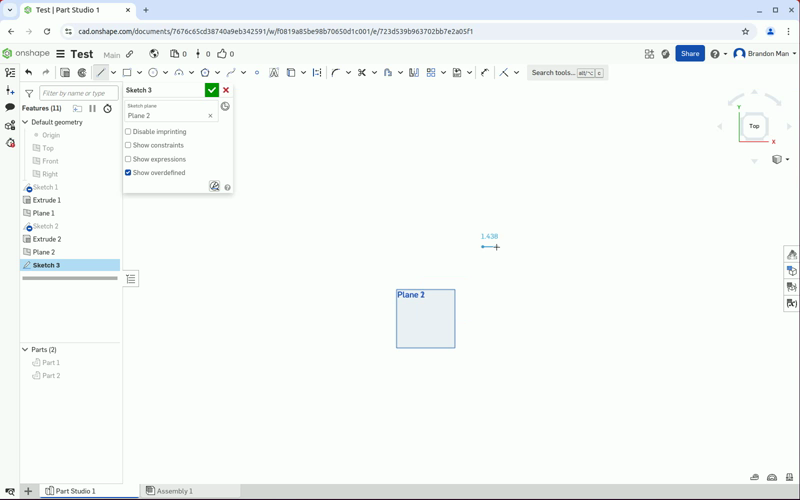
scroll(6)
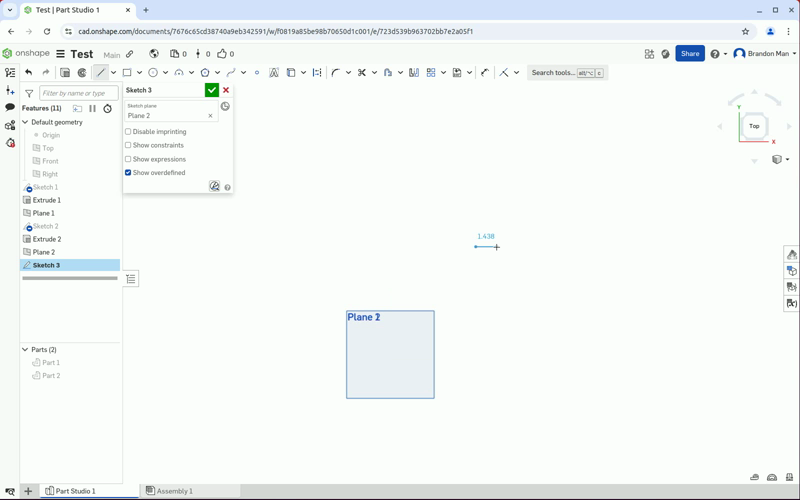
scroll(6)
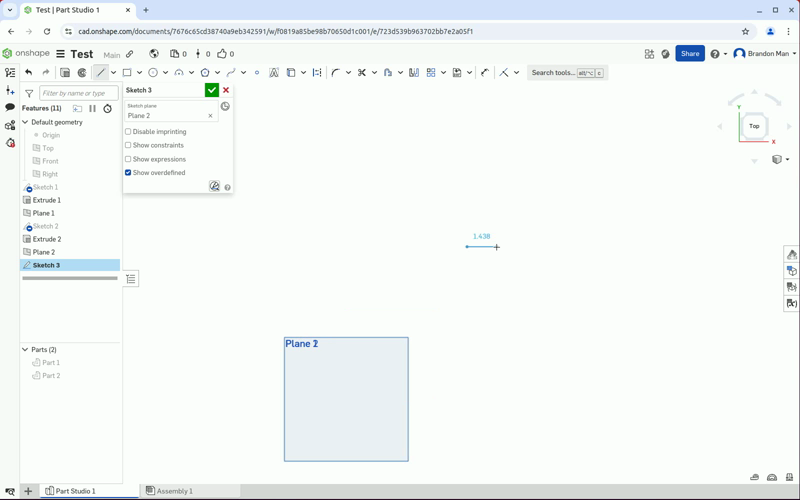
scroll(6)
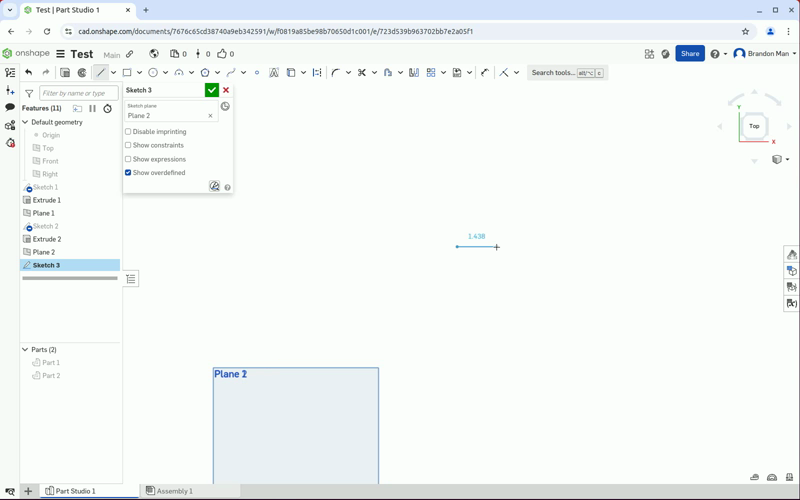
scroll(6)
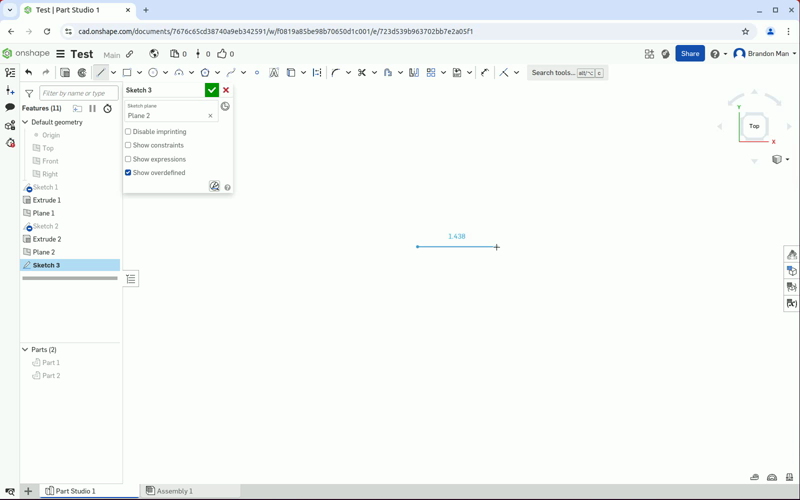
click(496, 246)
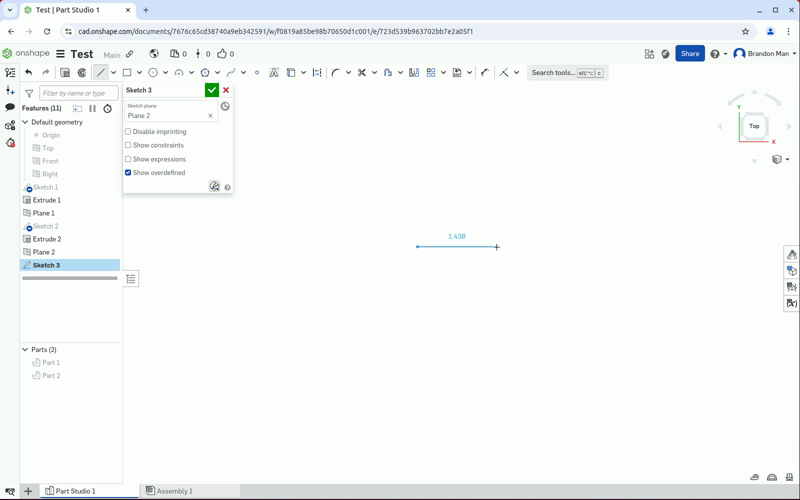
scroll(-6)
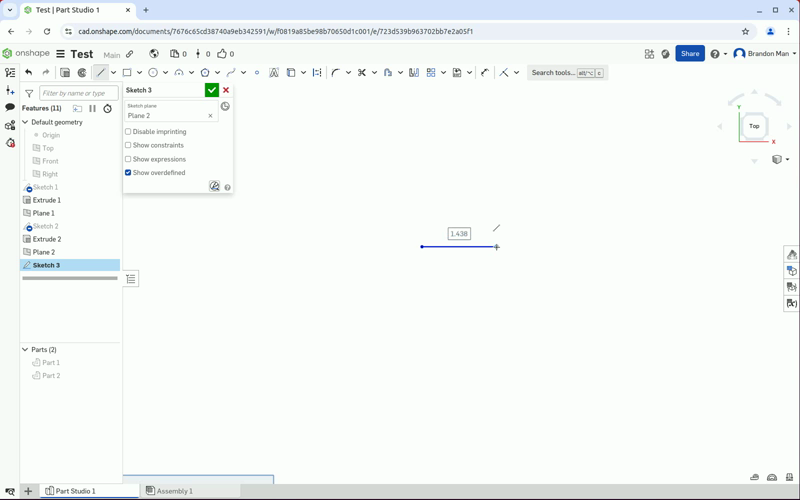
scroll(-6)
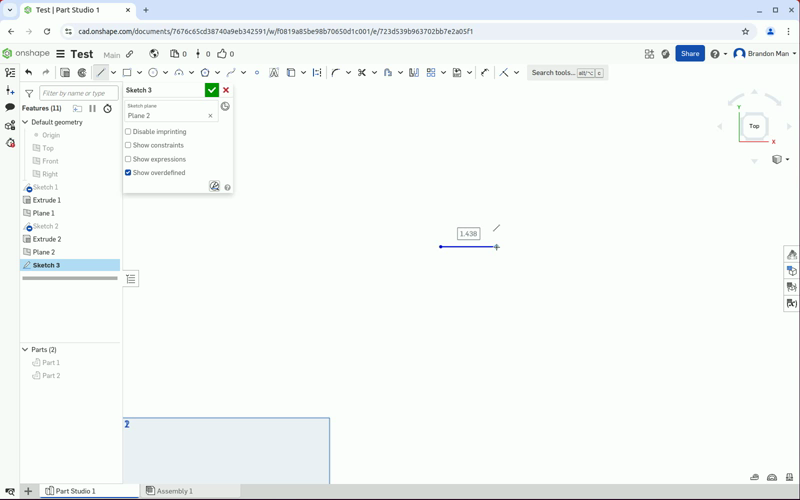
scroll(-6)
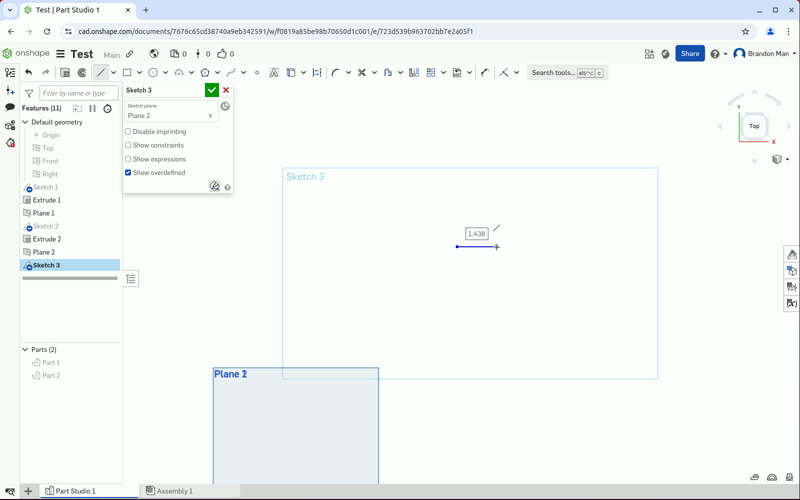
scroll(-6)
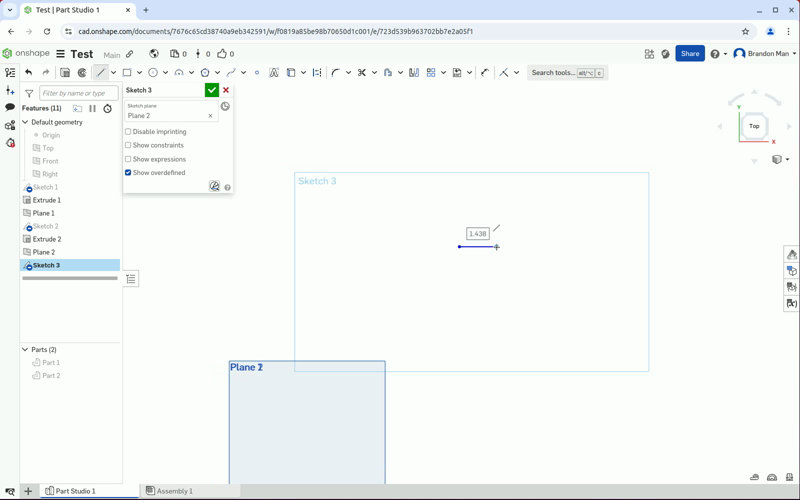
scroll(-6)
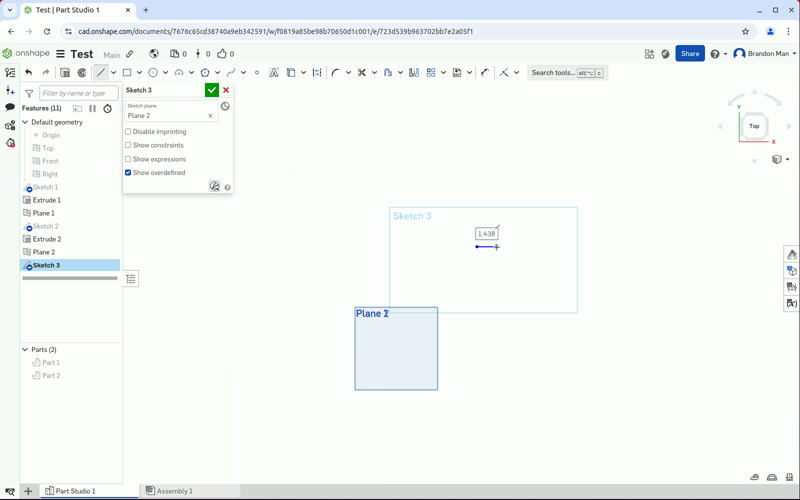
scroll(-6)
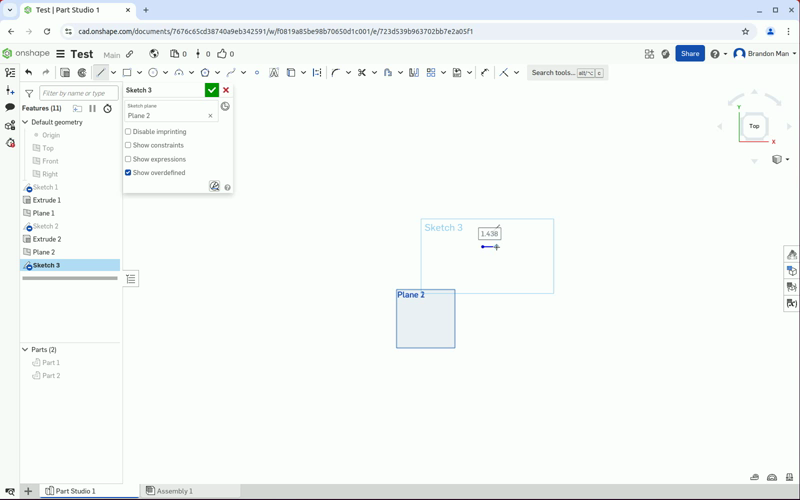
scroll(-6)
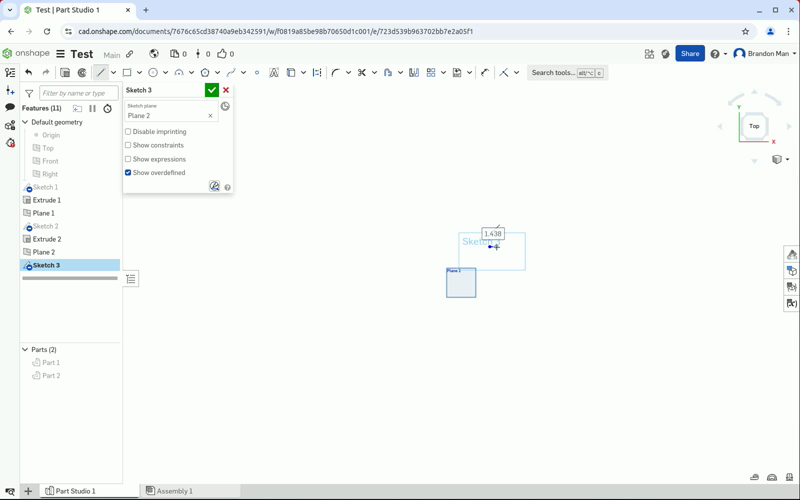
key_up(shift)
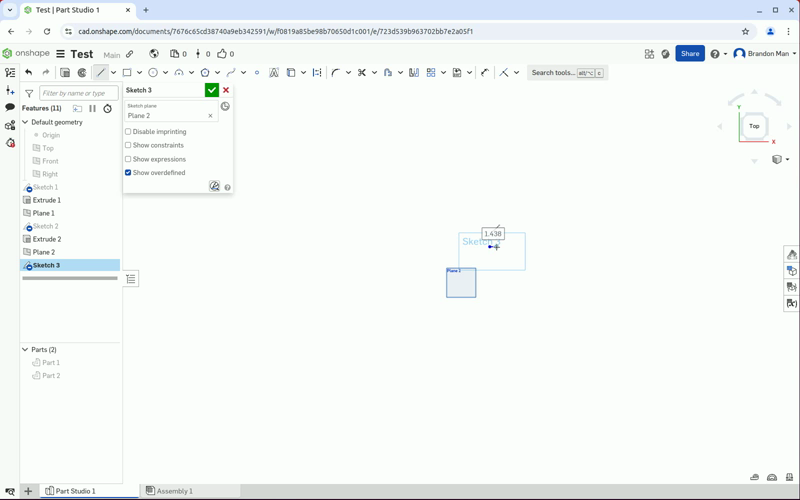
key(esc)
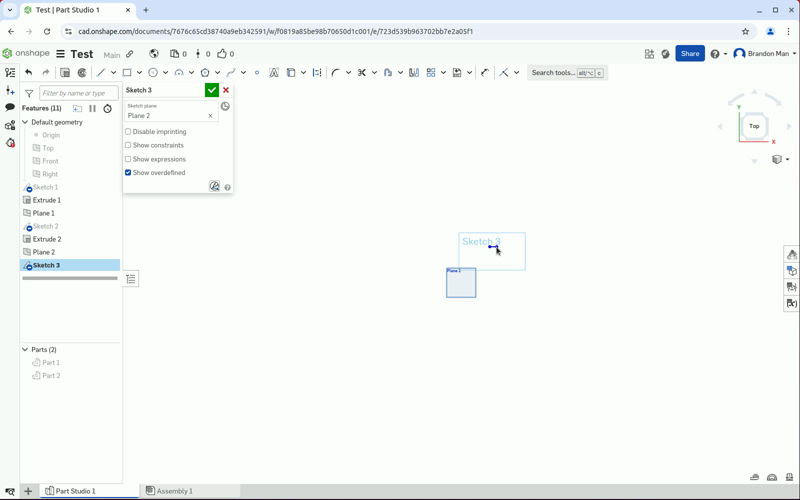
key(a)
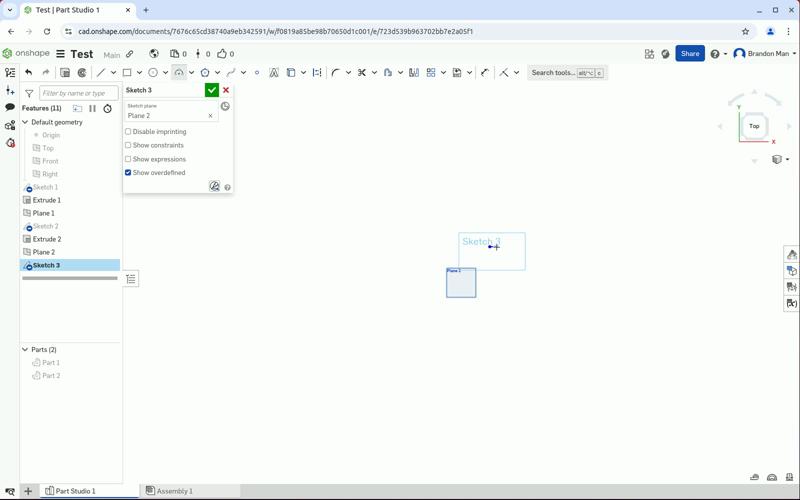
mouse_move(496, 246)
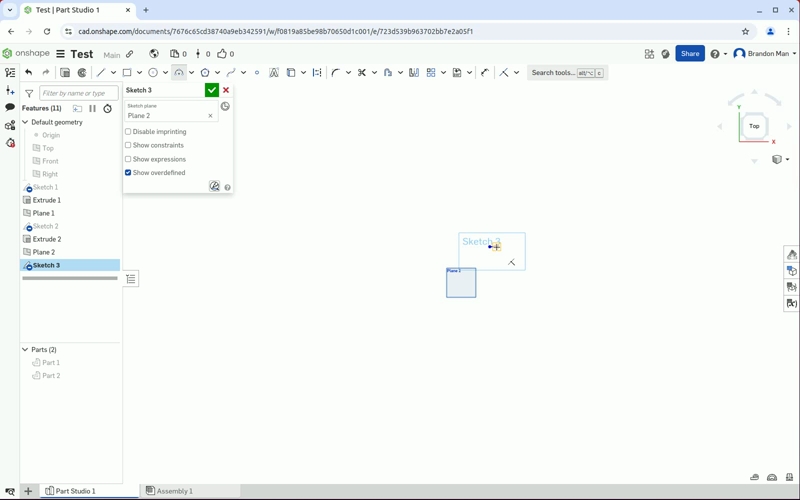
click(496, 246)
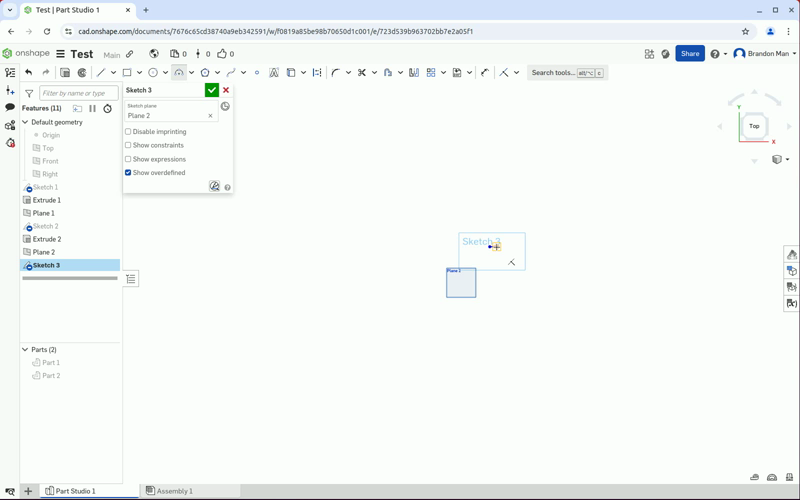
mouse_move(489, 246)
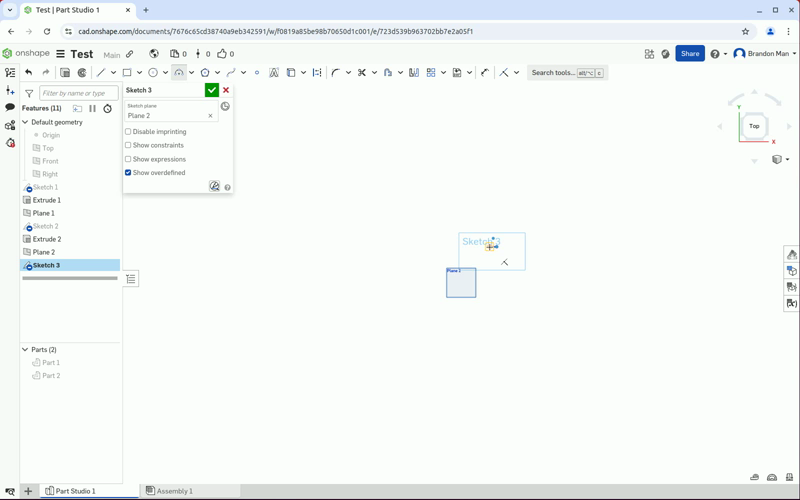
scroll(6)
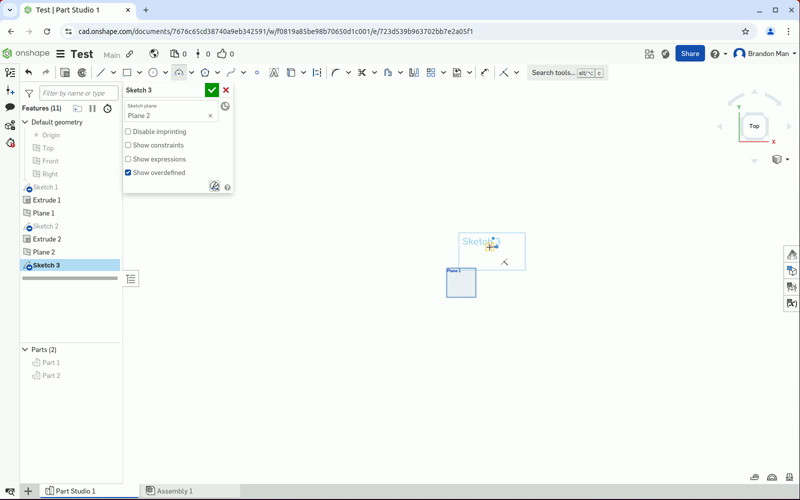
scroll(6)
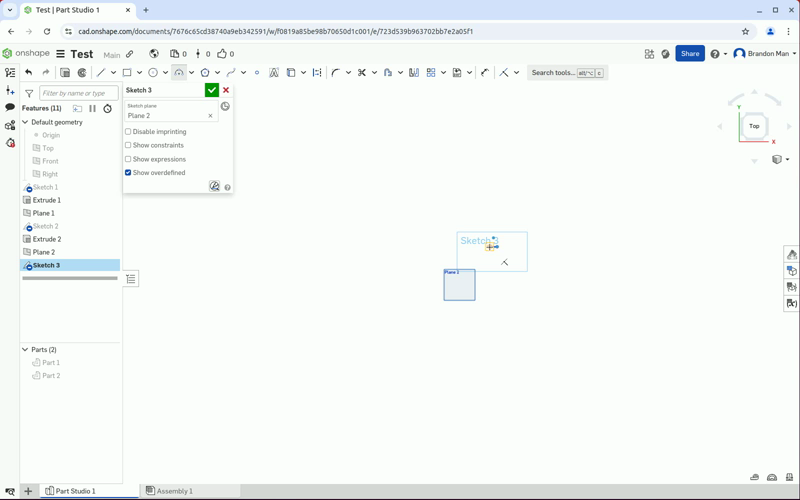
scroll(6)
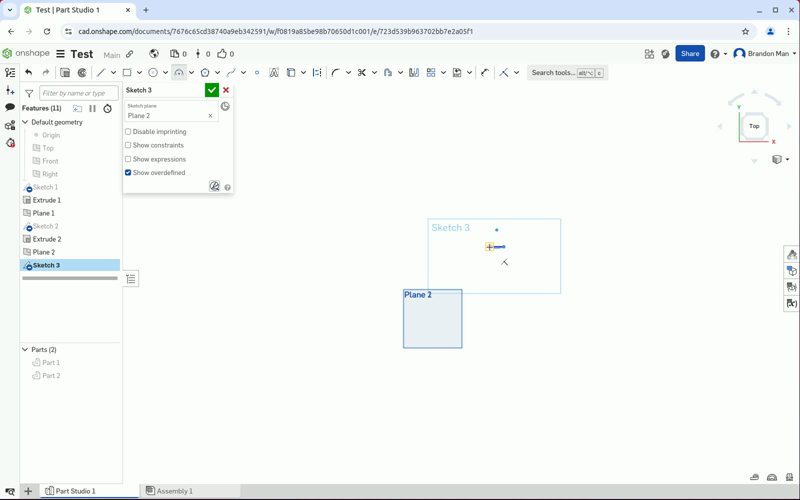
scroll(6)
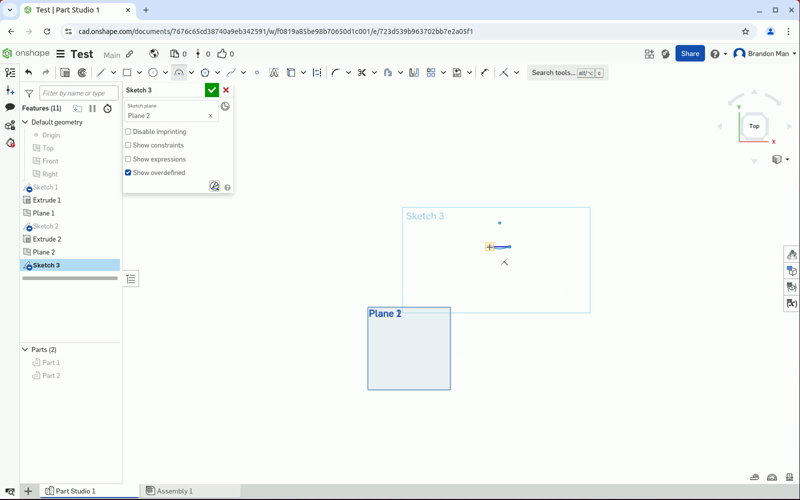
scroll(6)
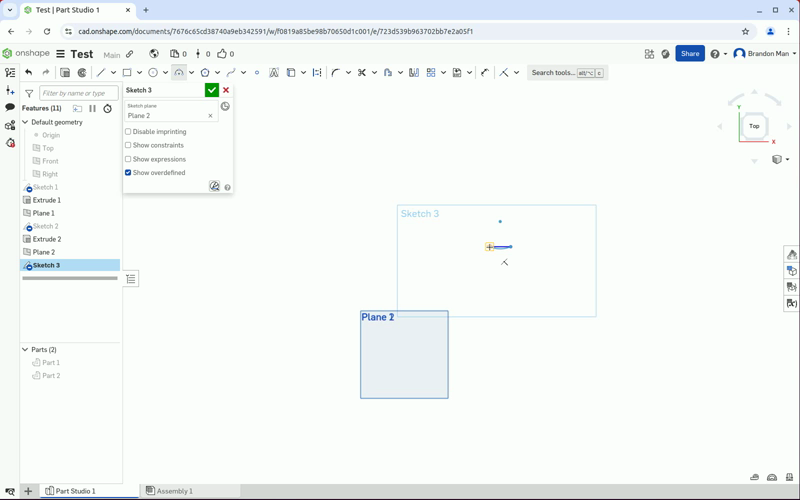
scroll(6)
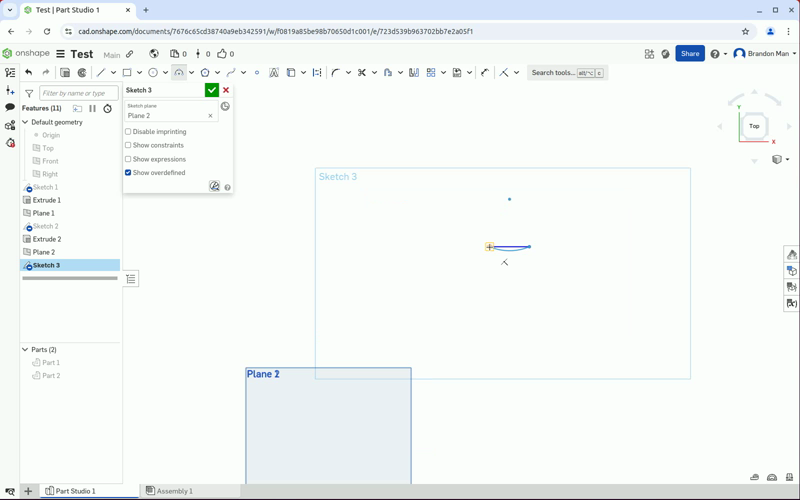
scroll(6)
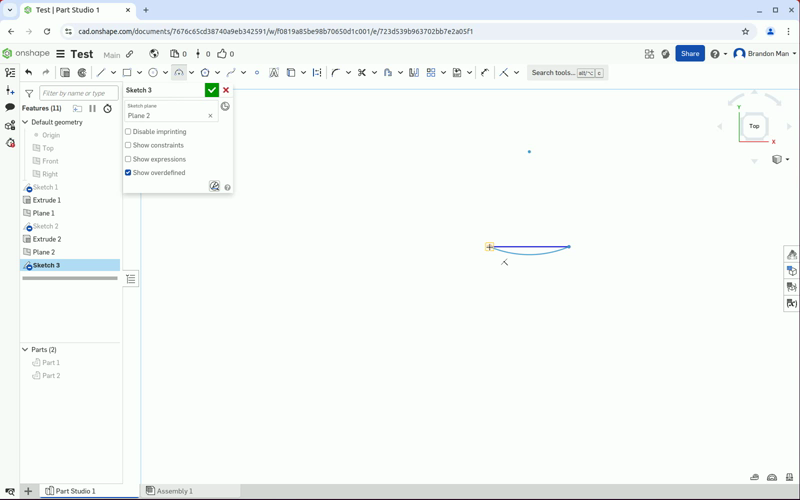
click(489, 246)
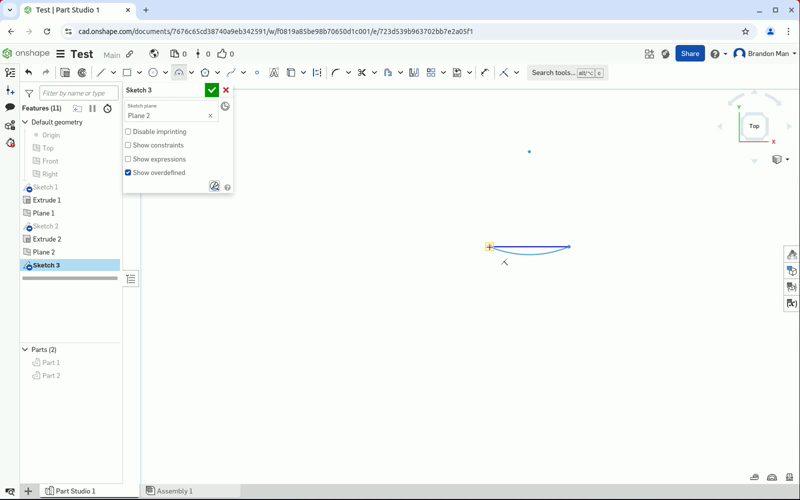
scroll(-6)
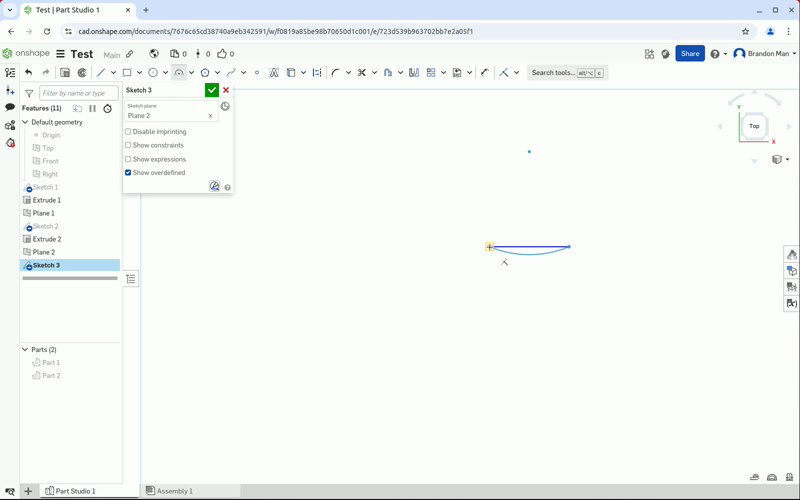
scroll(-6)
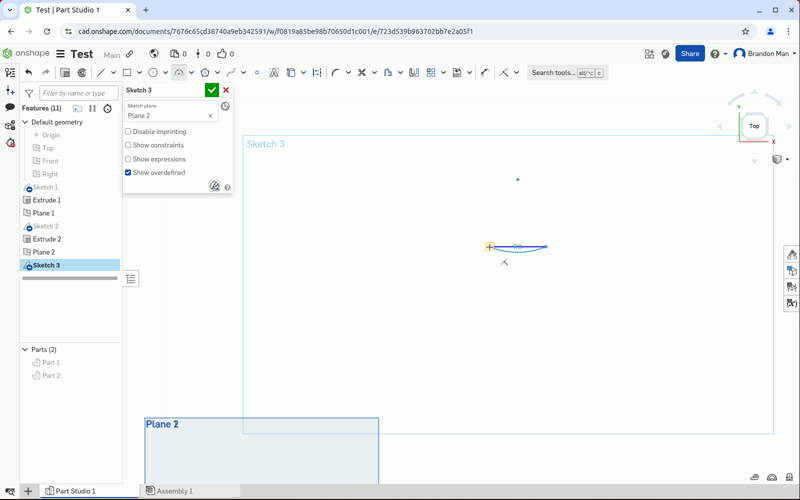
scroll(-6)
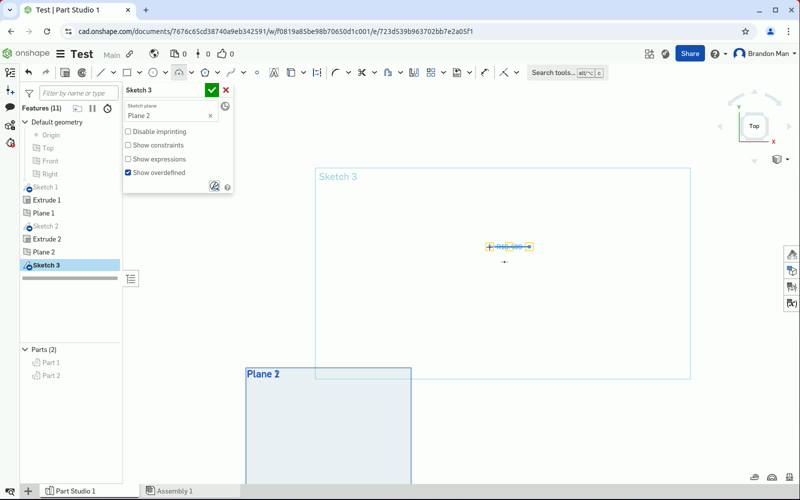
scroll(-6)
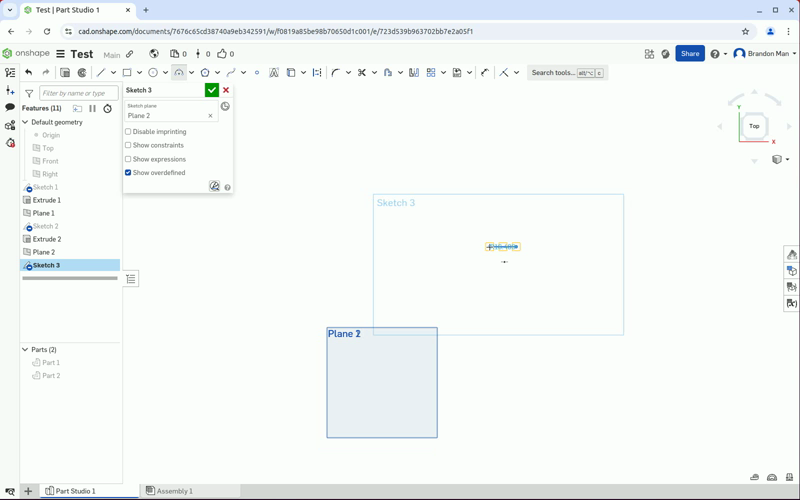
scroll(-6)
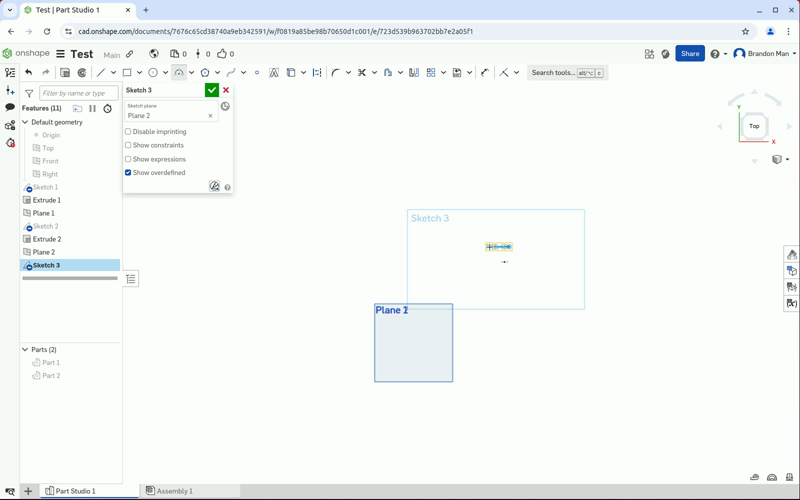
scroll(-6)
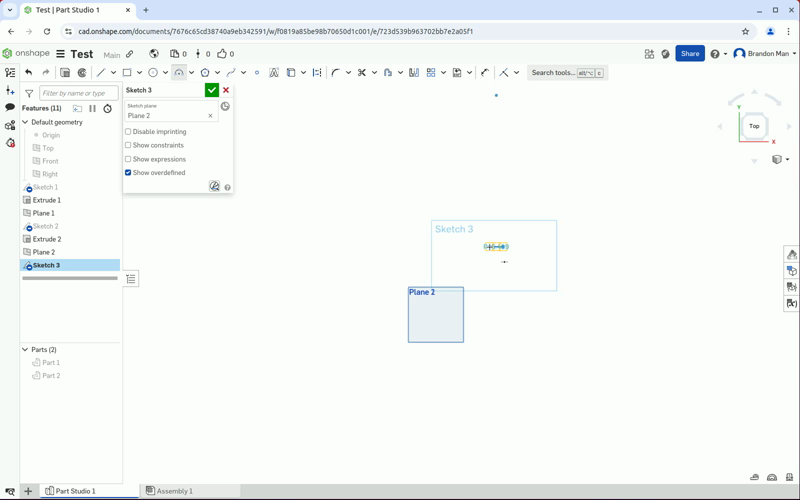
scroll(-6)
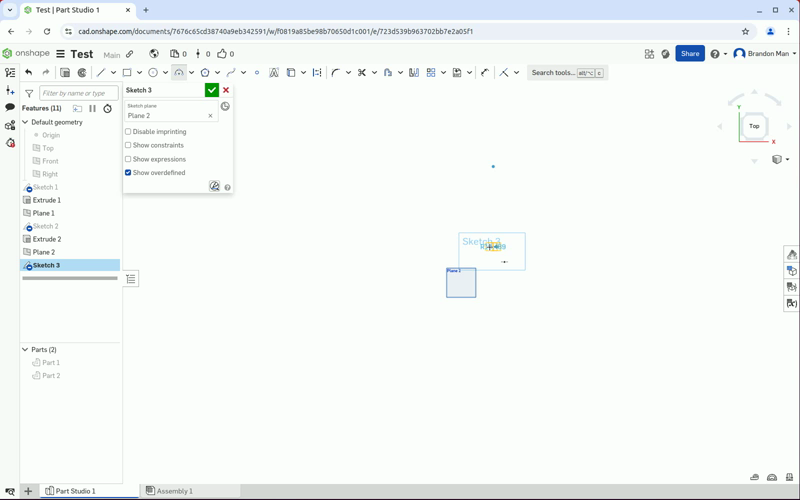
key_down(shift)
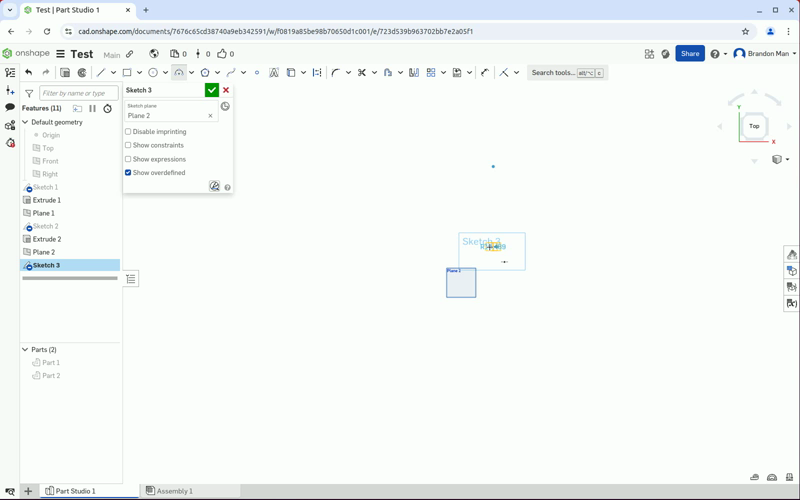
mouse_move(493, 237)
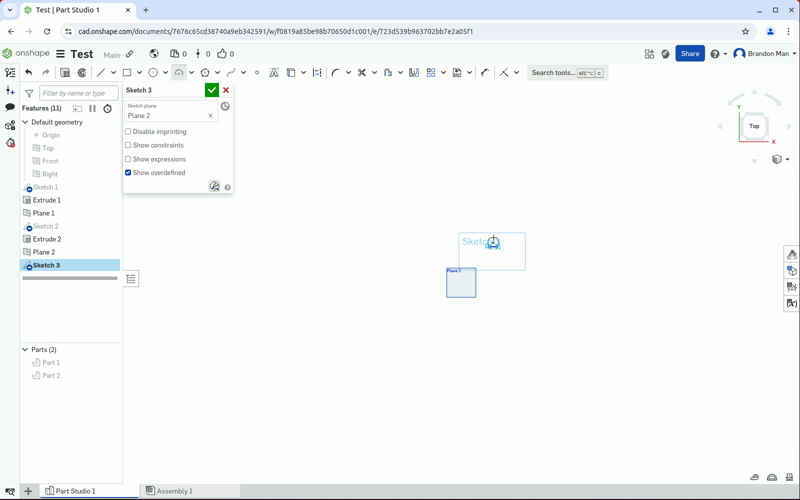
scroll(6)
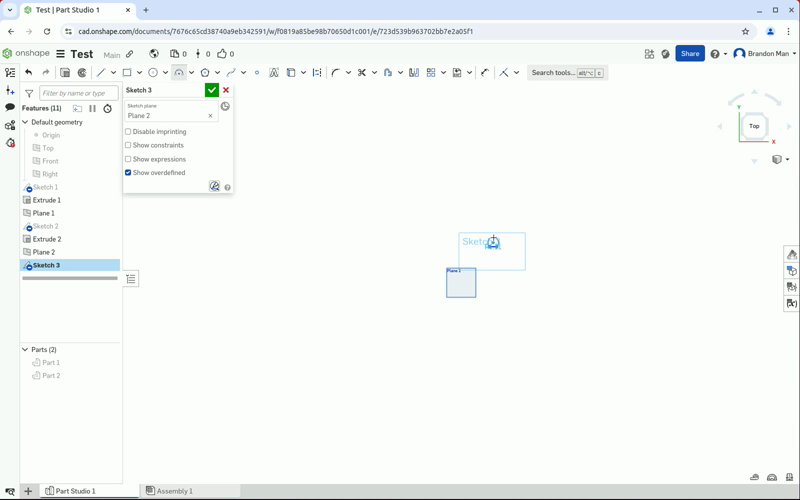
scroll(6)
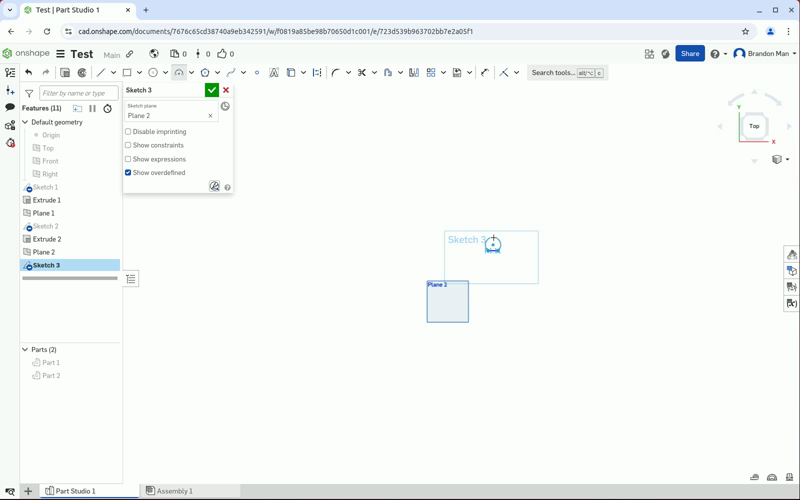
scroll(6)
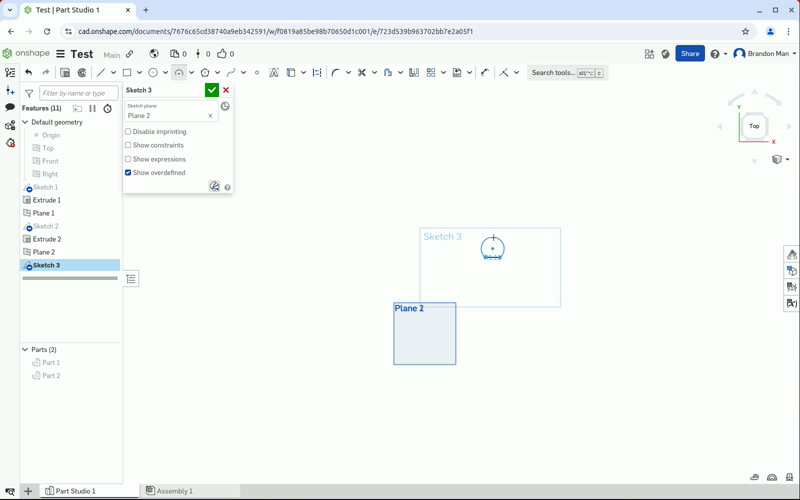
scroll(6)
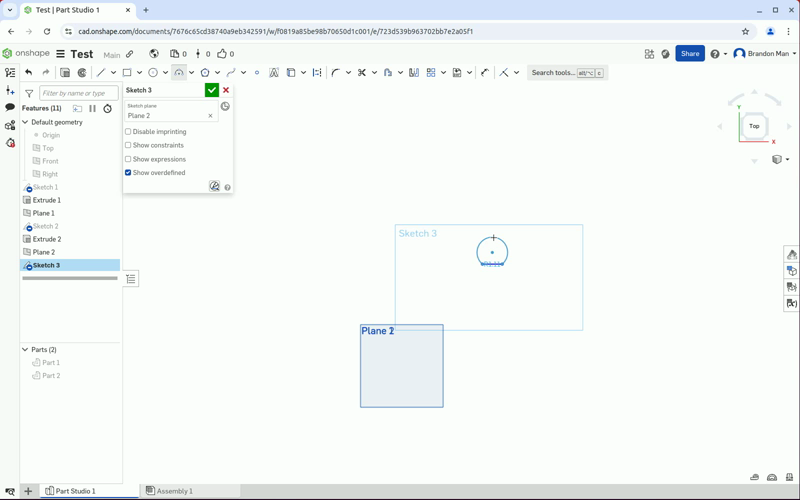
scroll(6)
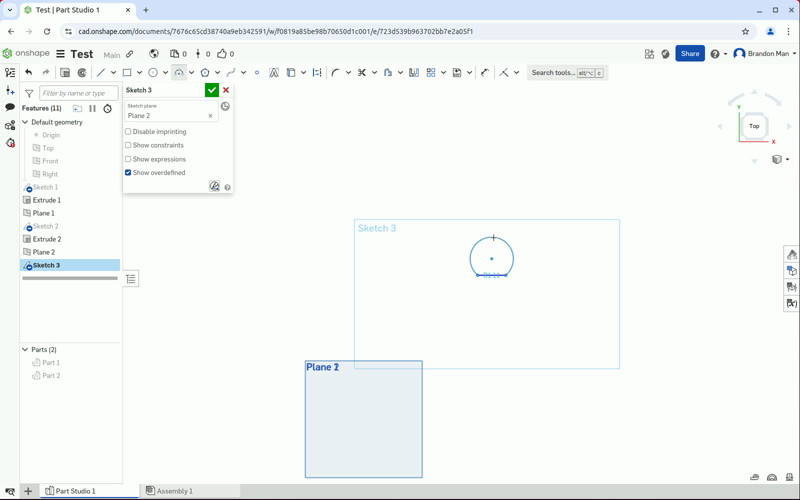
scroll(6)
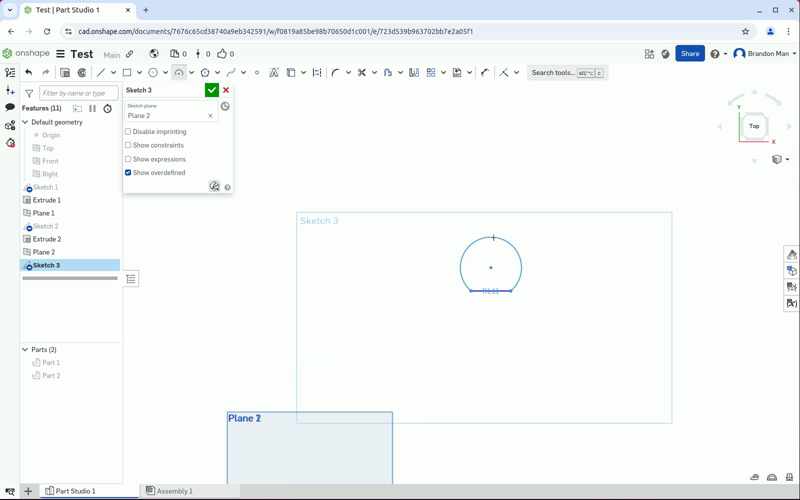
scroll(6)
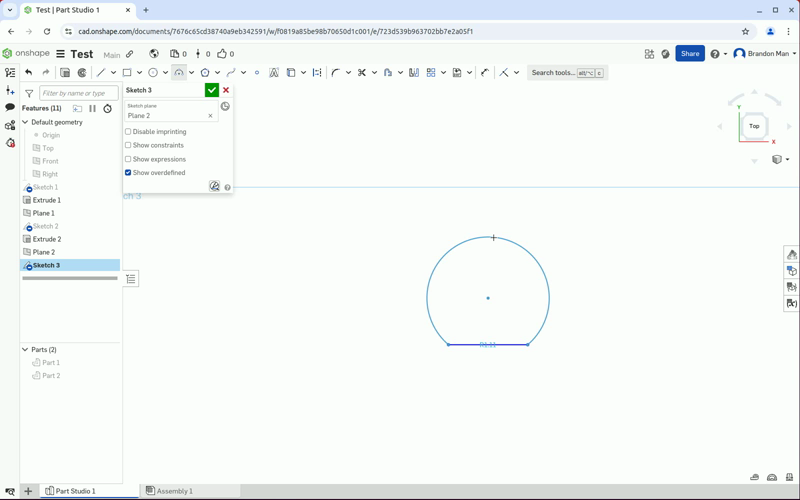
click(493, 237)
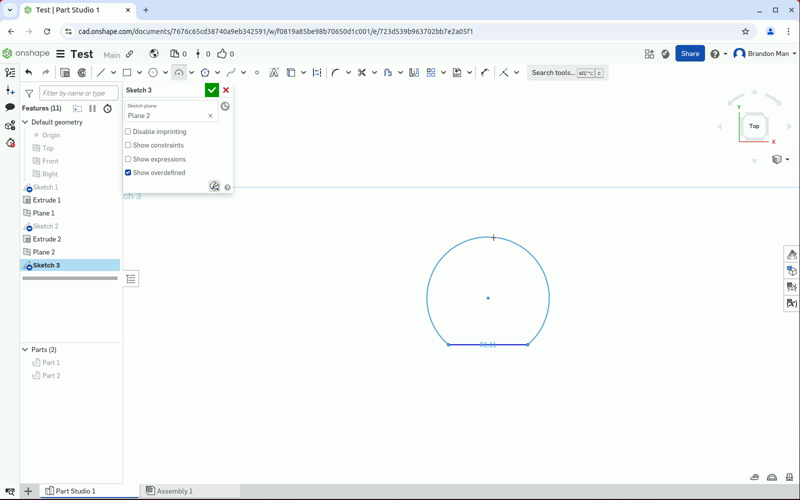
scroll(-6)
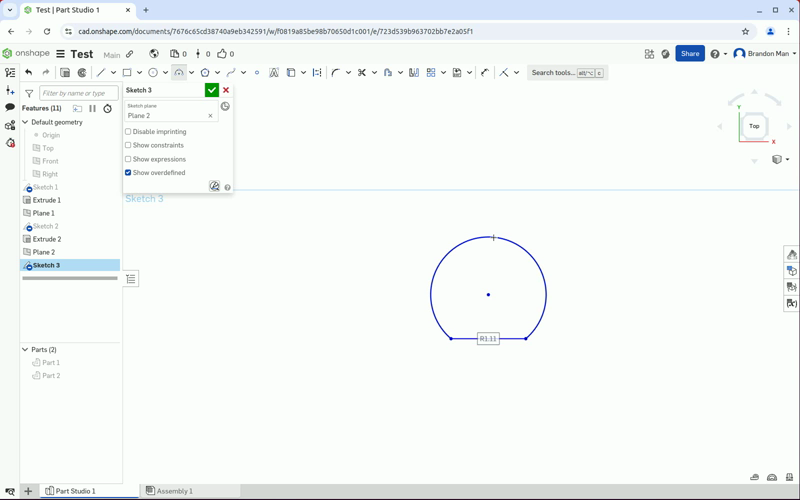
scroll(-6)
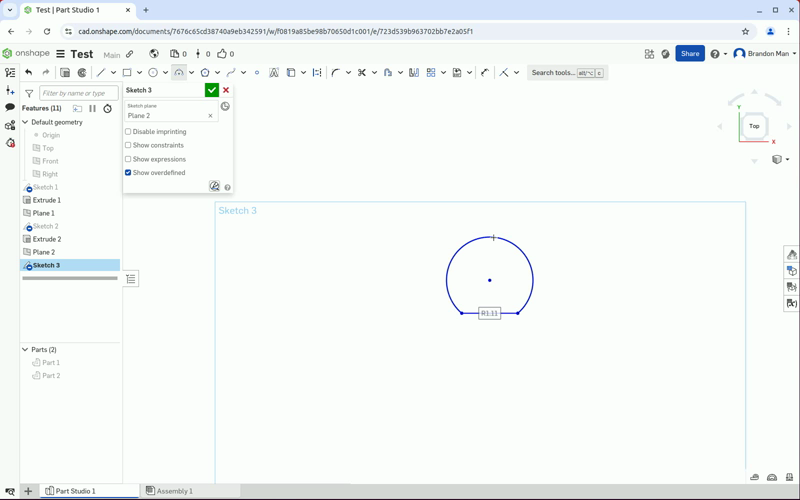
scroll(-6)
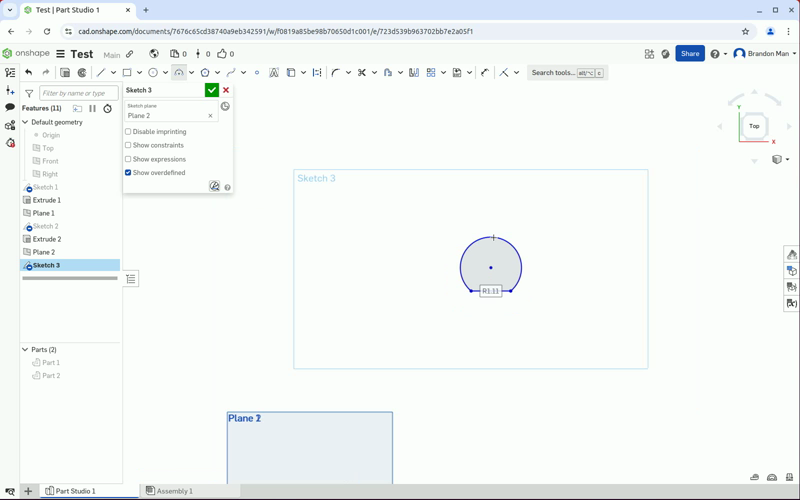
scroll(-6)
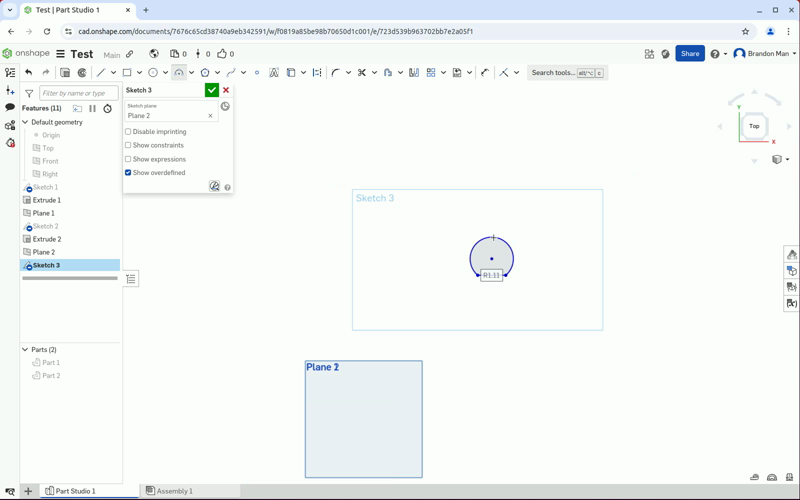
scroll(-6)
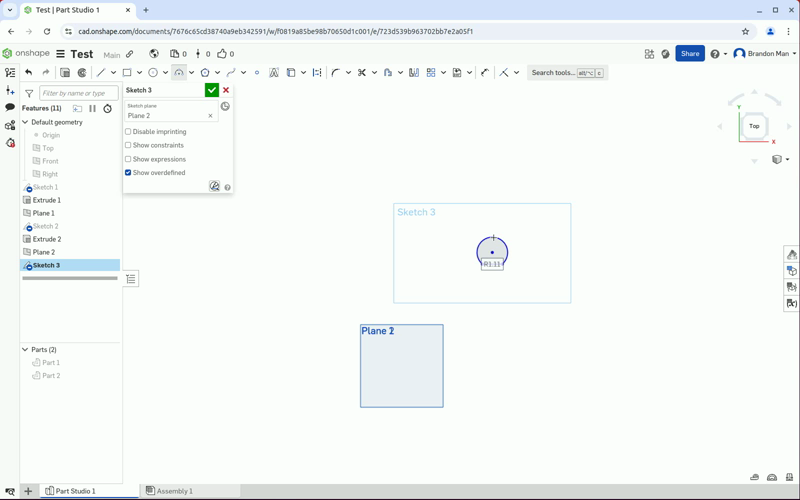
scroll(-6)
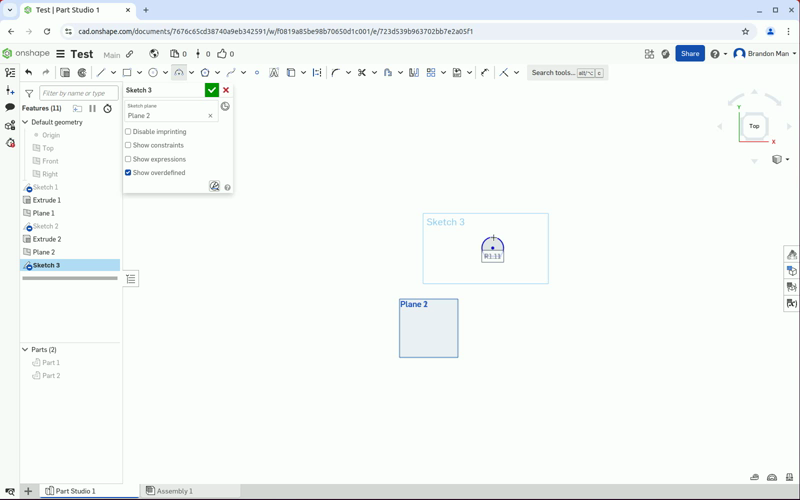
scroll(-6)
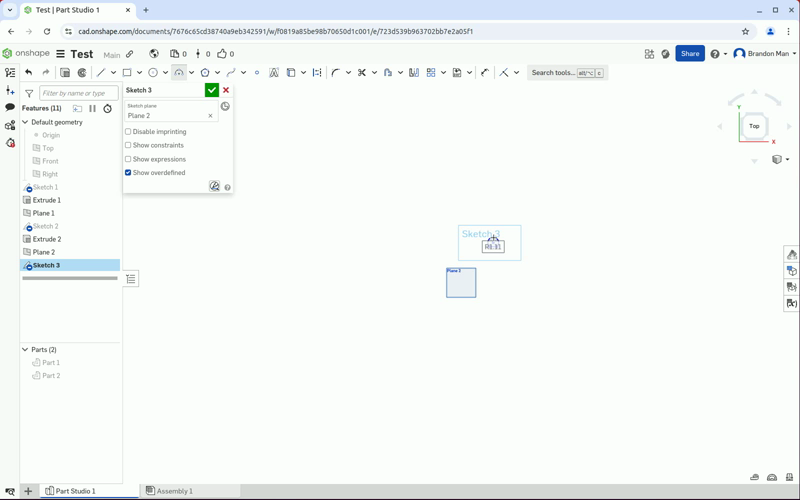
key_up(shift)
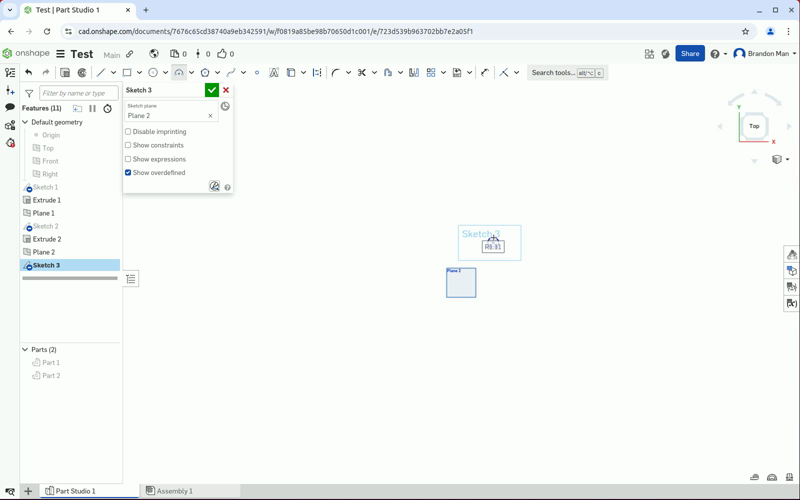
key(esc)
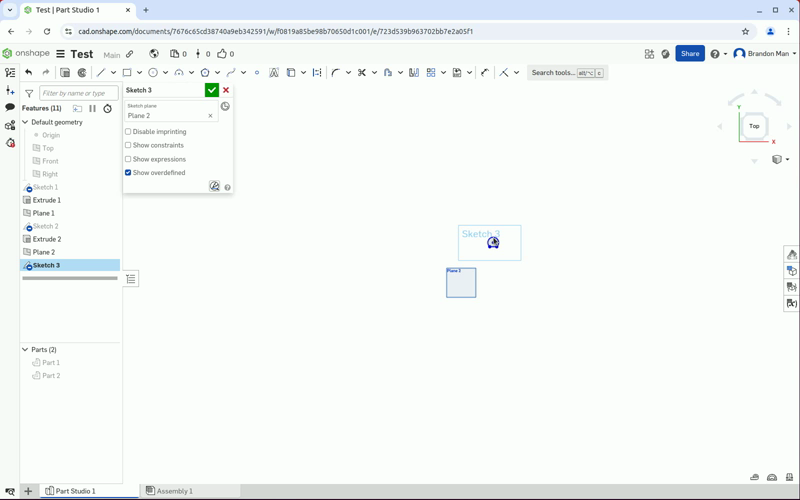
mouse_move(497, 244)
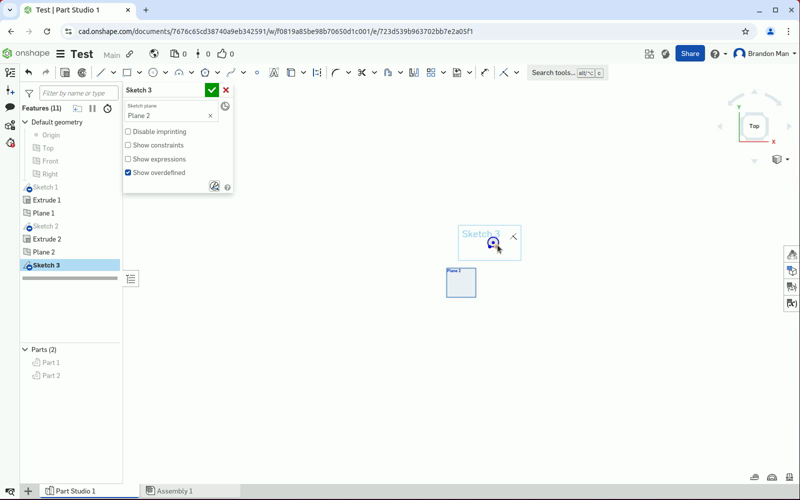
scroll(6)
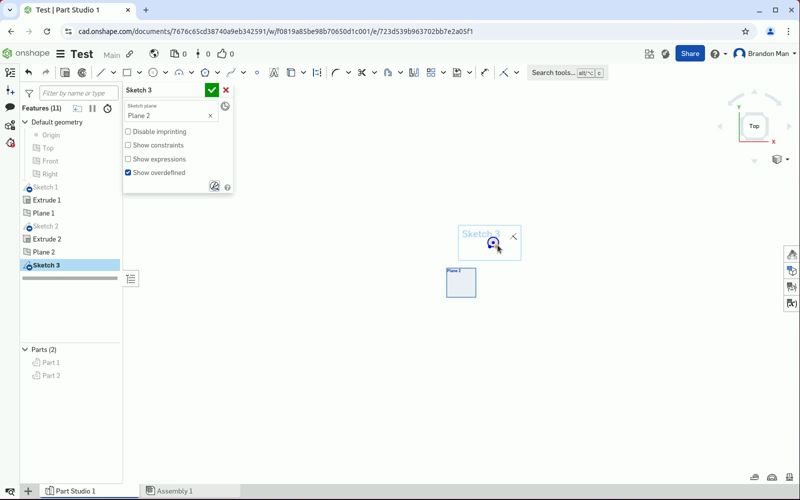
scroll(6)
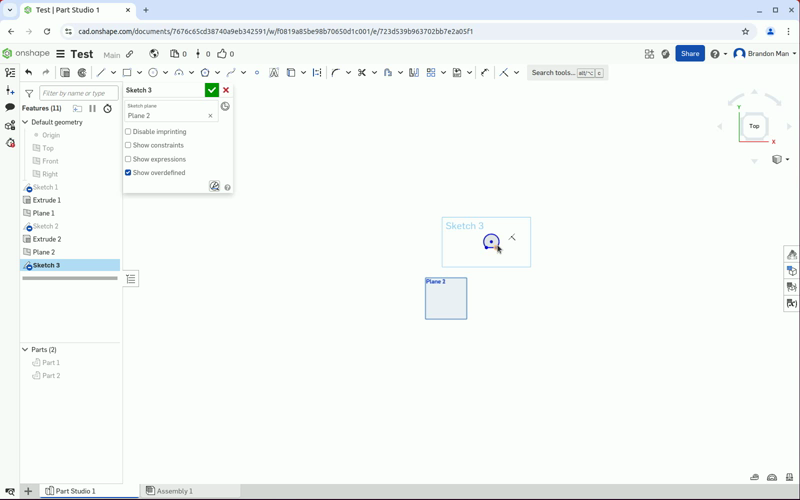
scroll(6)
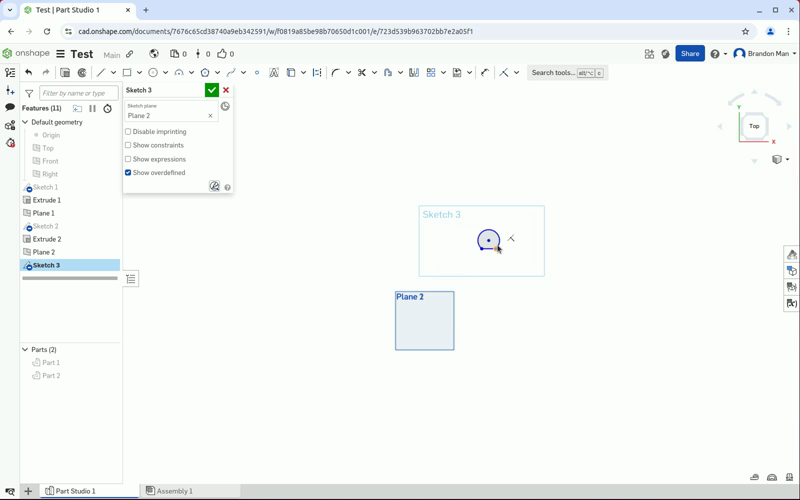
scroll(6)
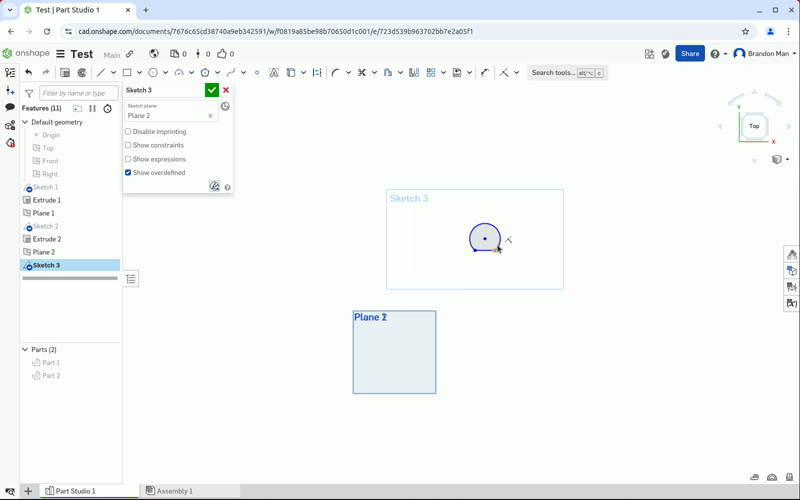
scroll(6)
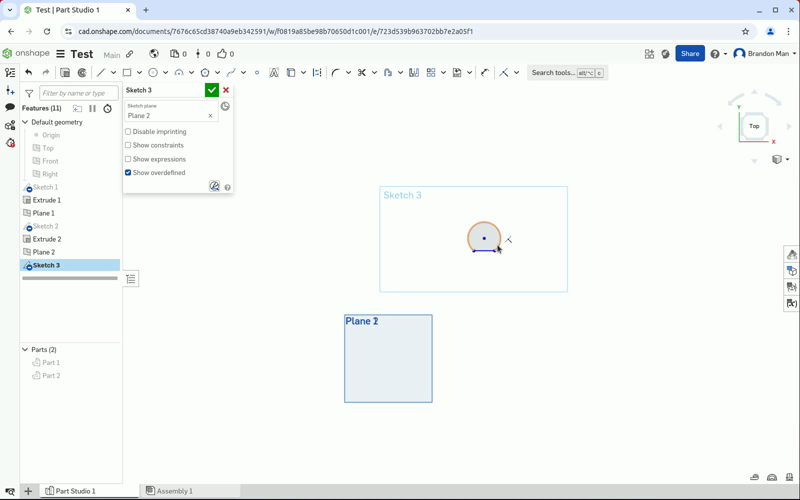
scroll(6)
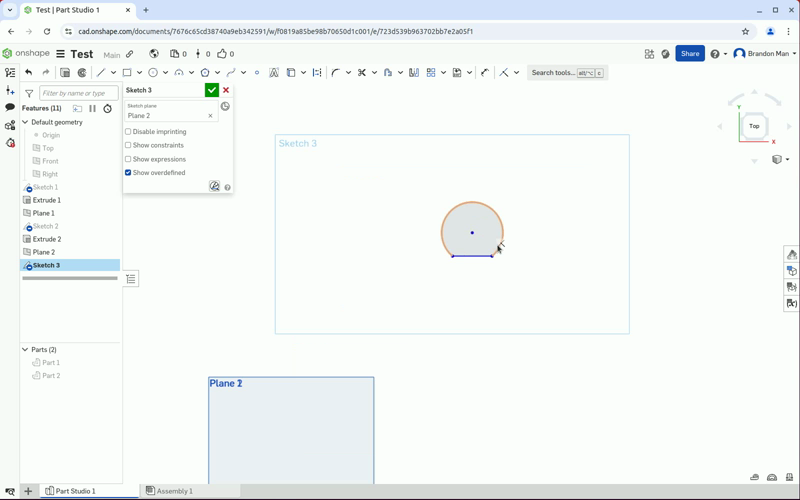
scroll(6)
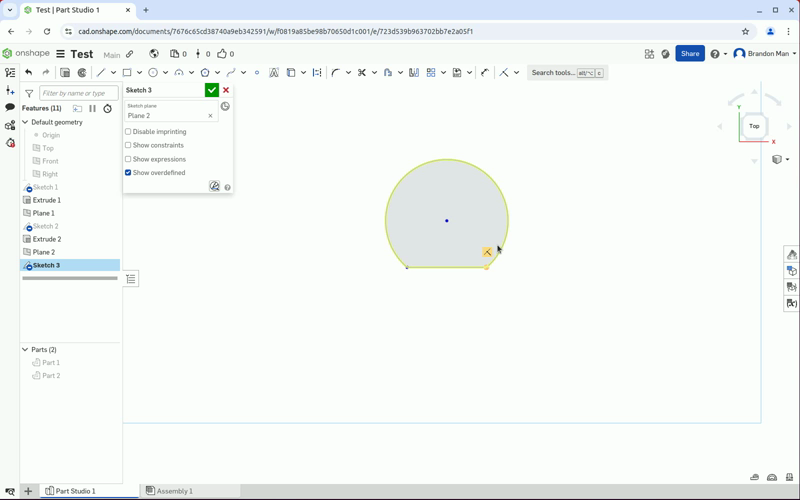
click(497, 244)
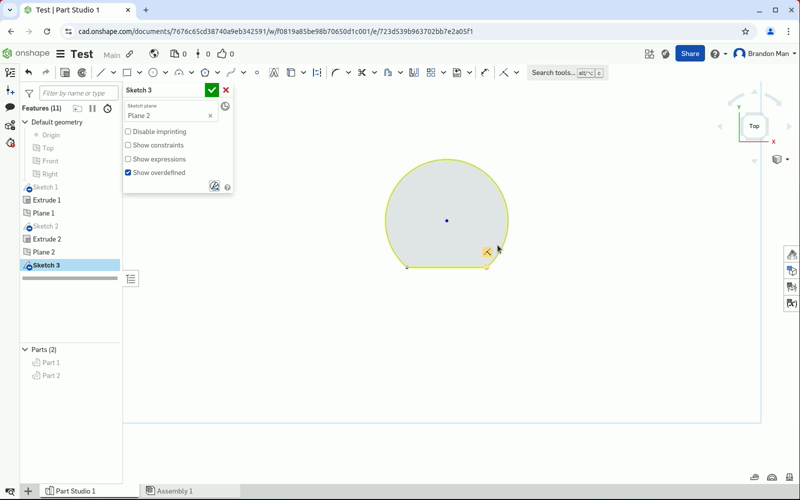
scroll(-6)
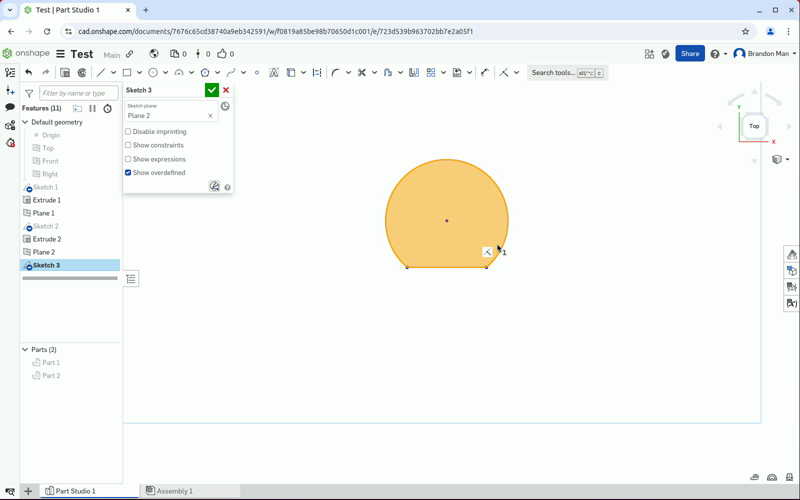
scroll(-6)
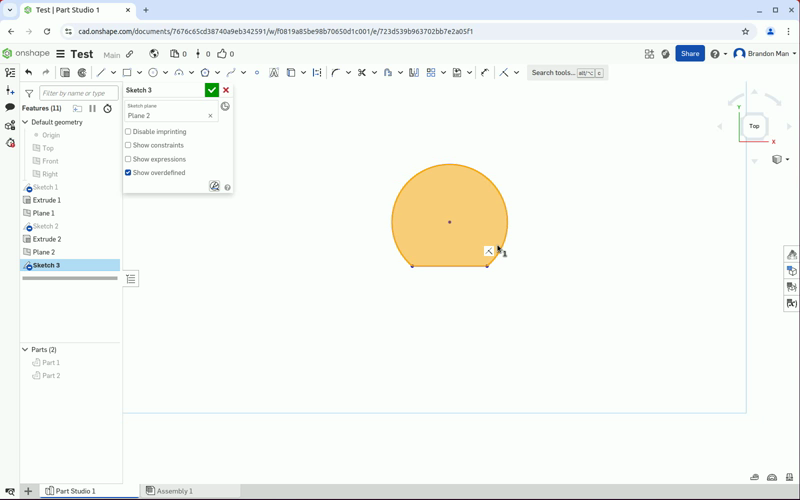
scroll(-6)
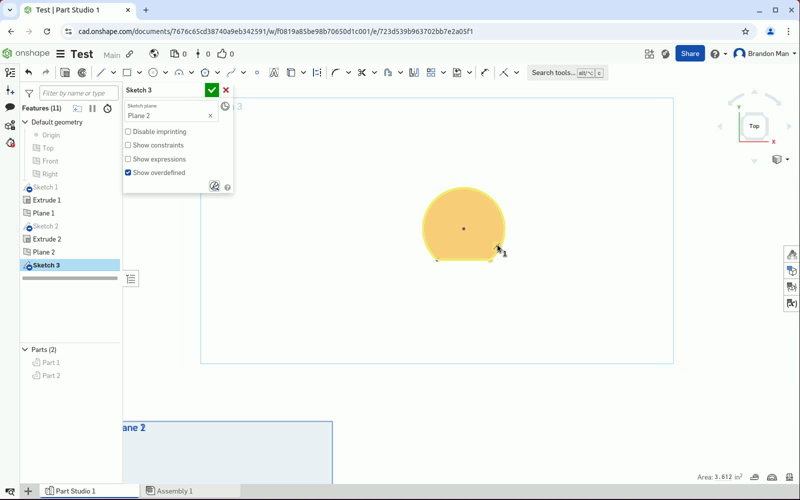
scroll(-6)
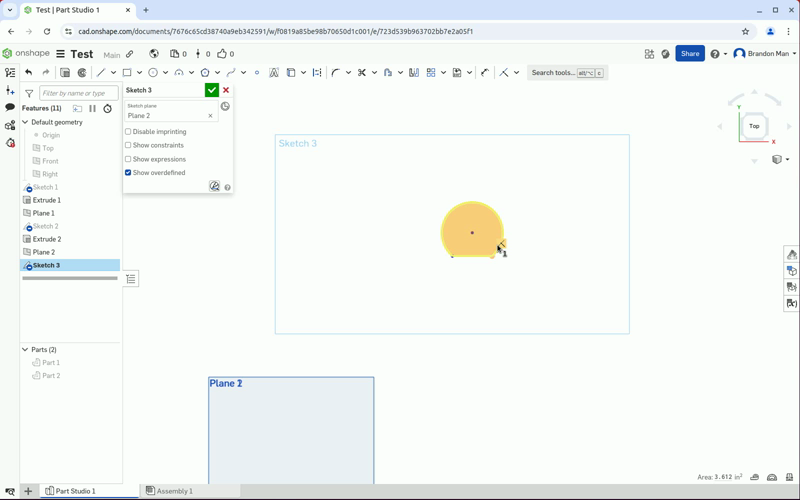
scroll(-6)
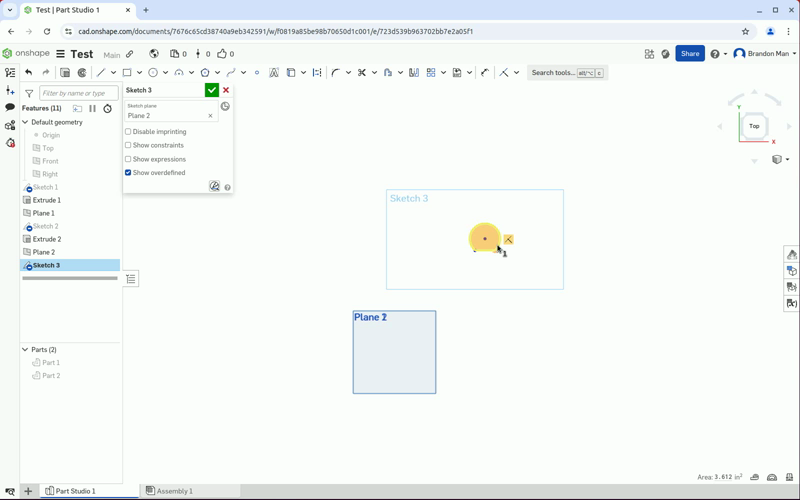
scroll(-6)
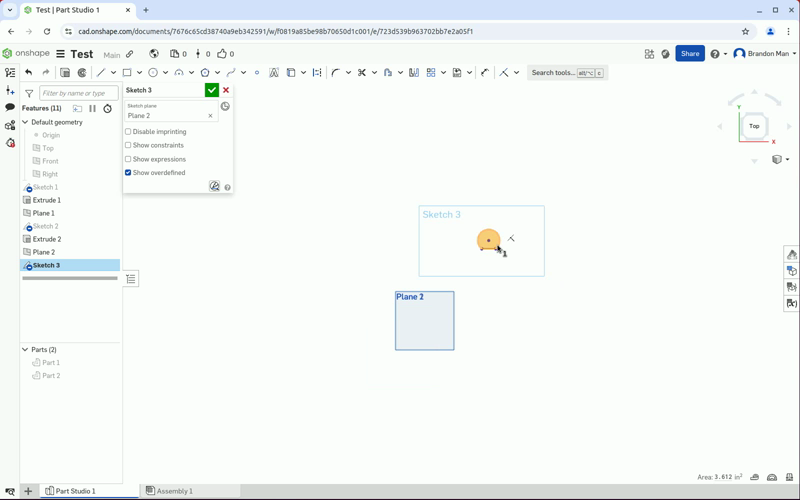
scroll(-6)
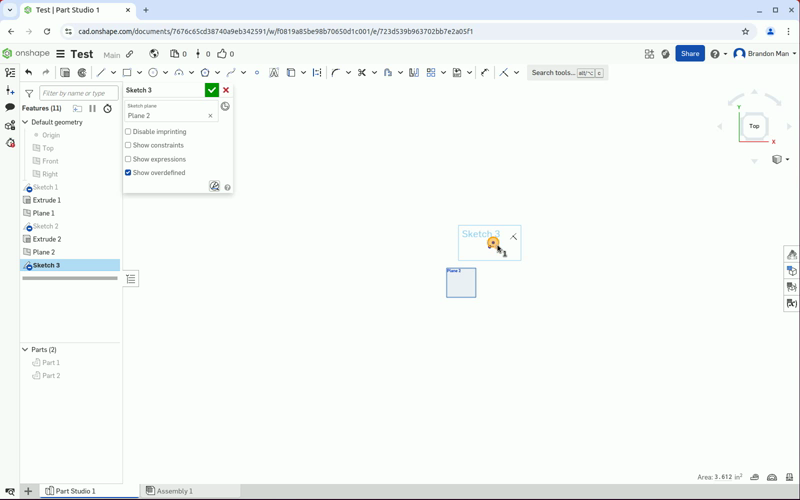
mouse_move(73, 352)
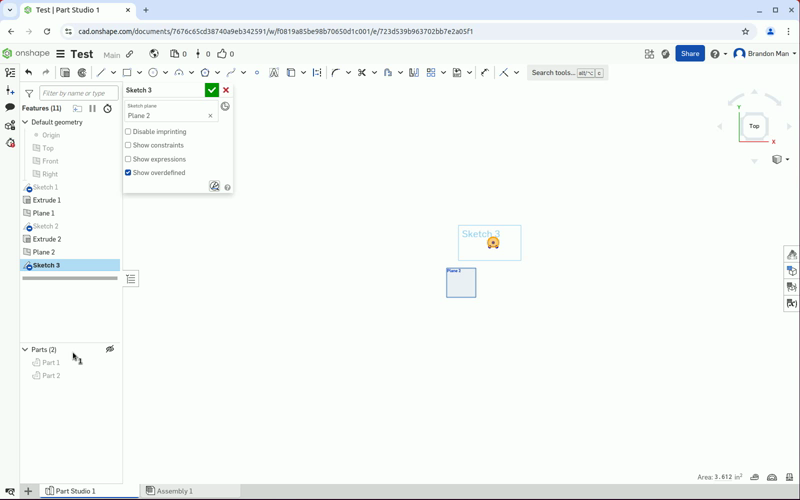
key(shift+y)
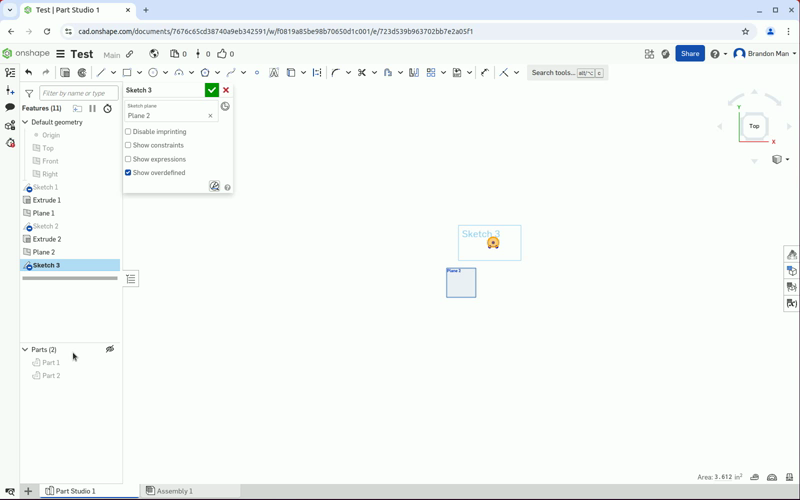
key(shift+e)
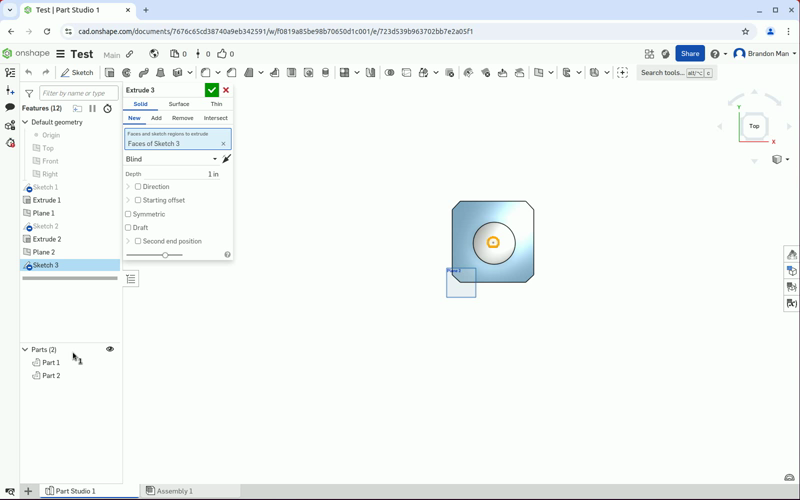
mouse_move(143, 106)
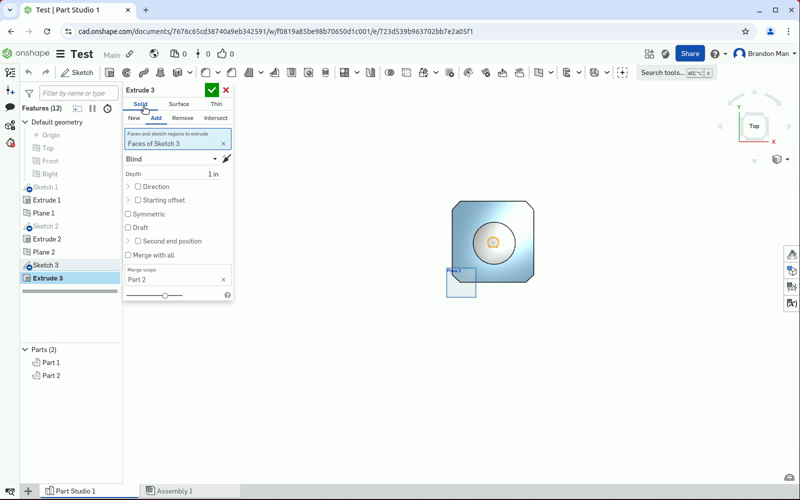
click(143, 106)
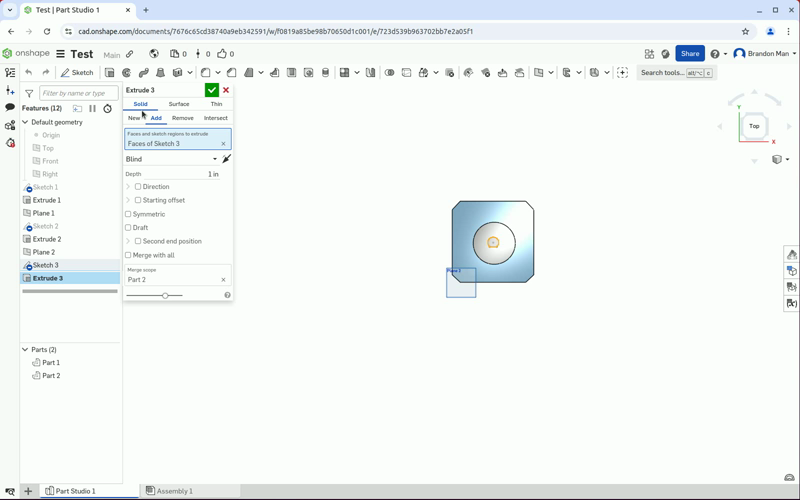
mouse_move(137, 120)
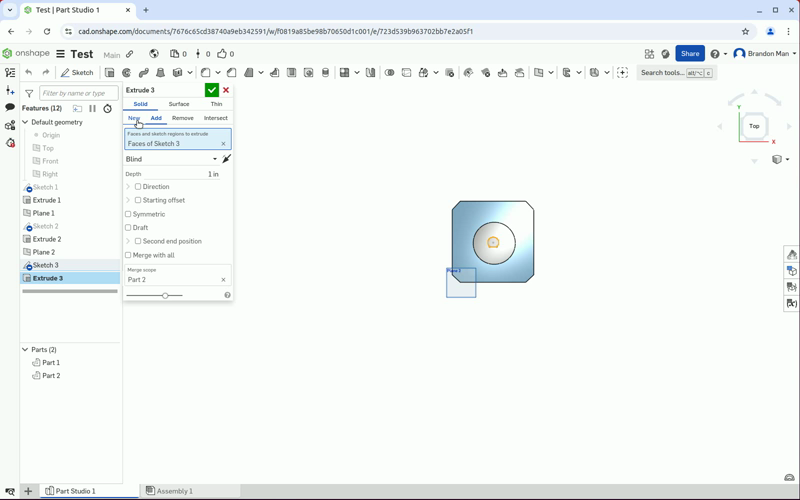
click(137, 120)
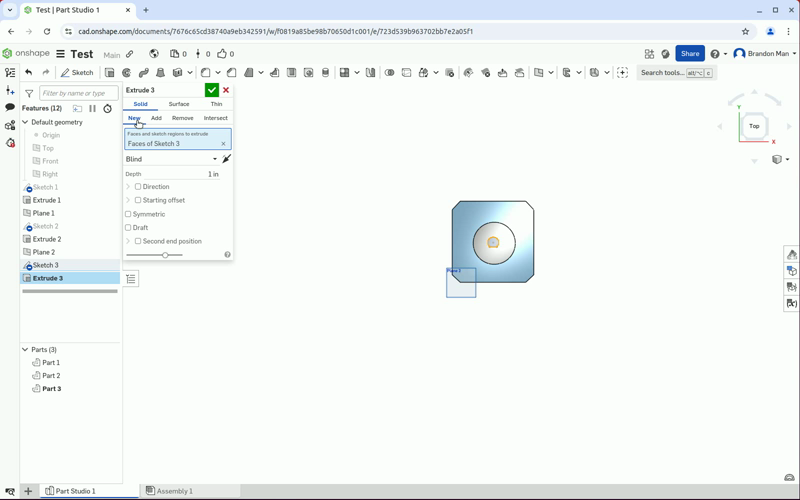
key(tab, 4)
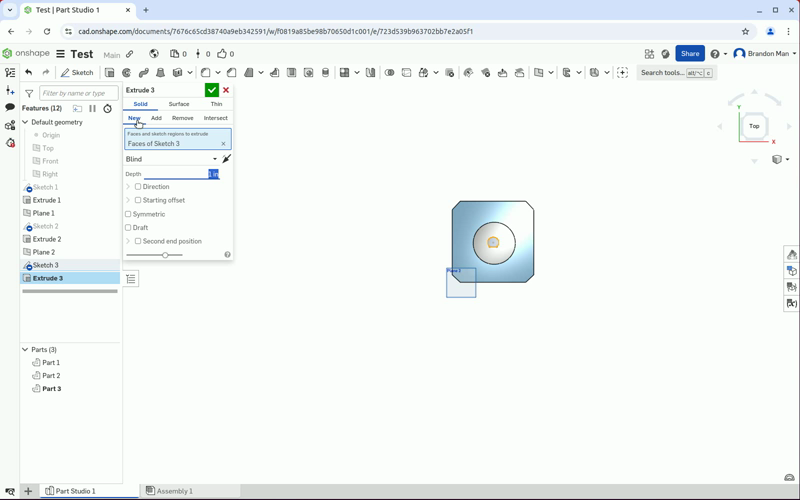
text(6.981)
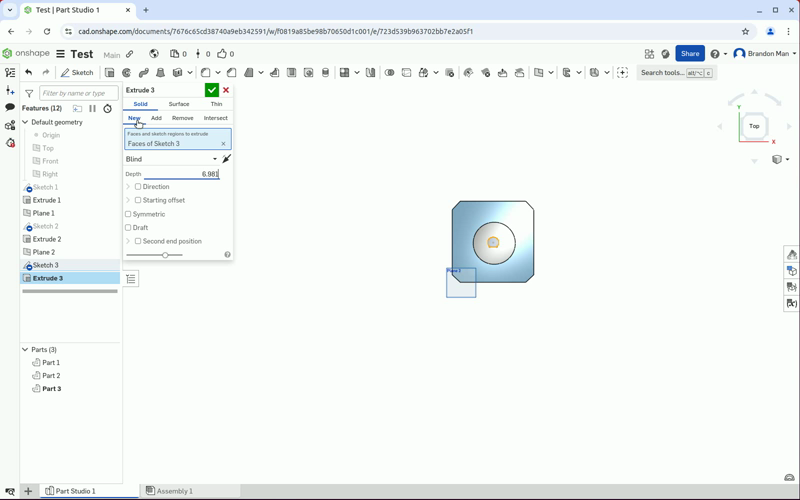
key(enter)
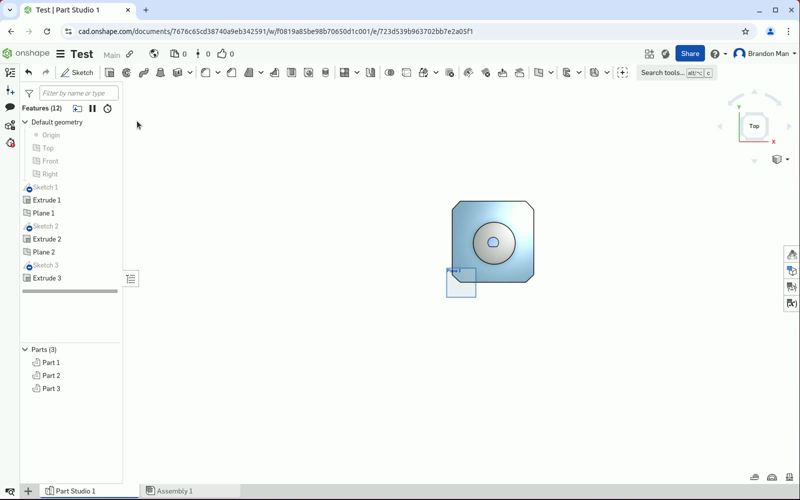
key(shift+h)
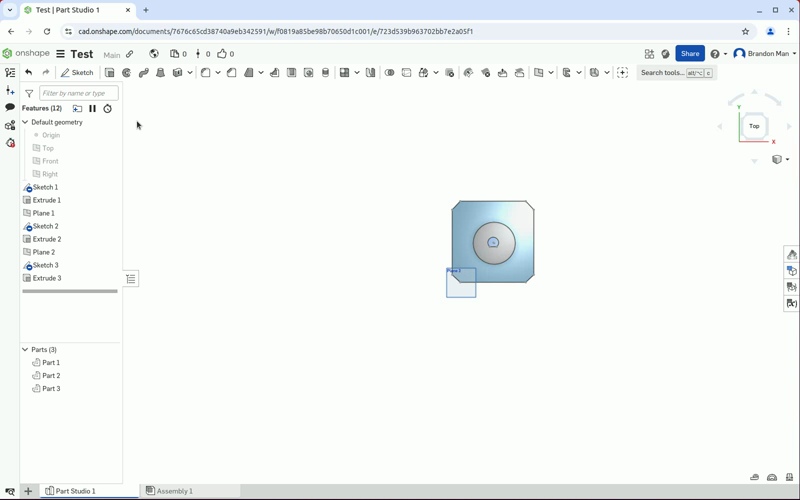
key(shift+h)
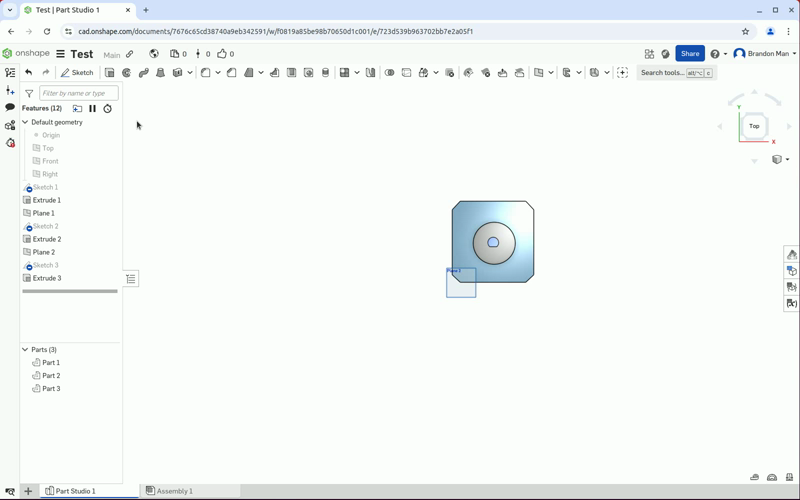
mouse_move(73, 189)
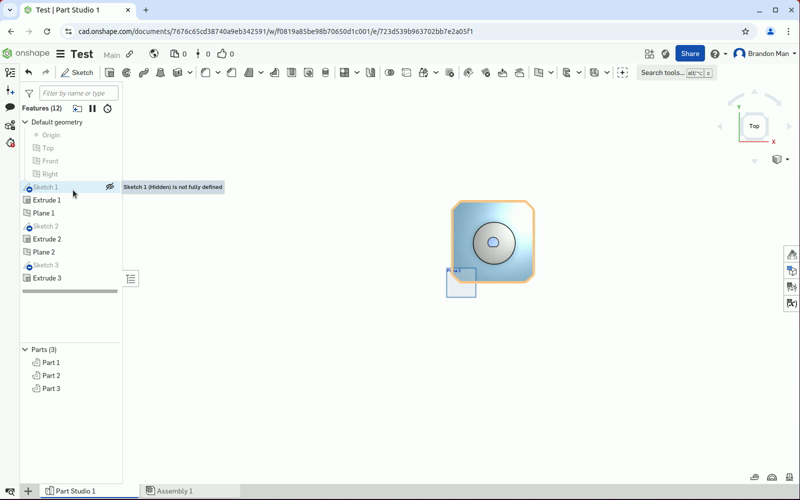
click(73, 189)
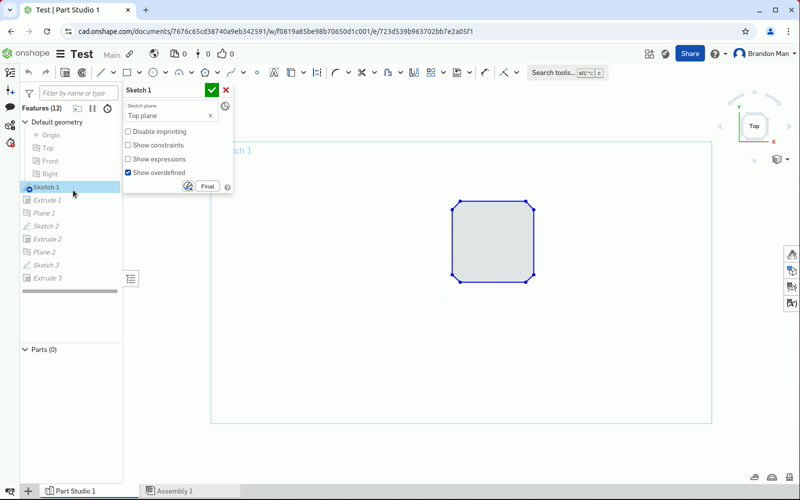
mouse_move(229, 92)
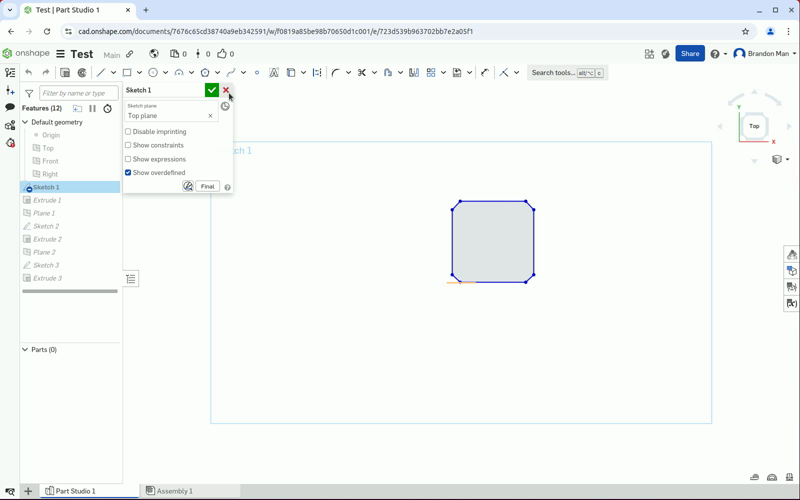
click(229, 92)
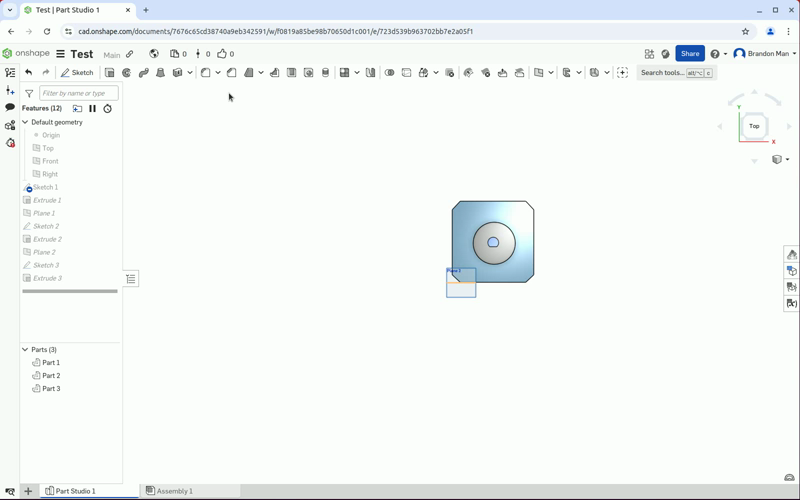
mouse_move(73, 352)
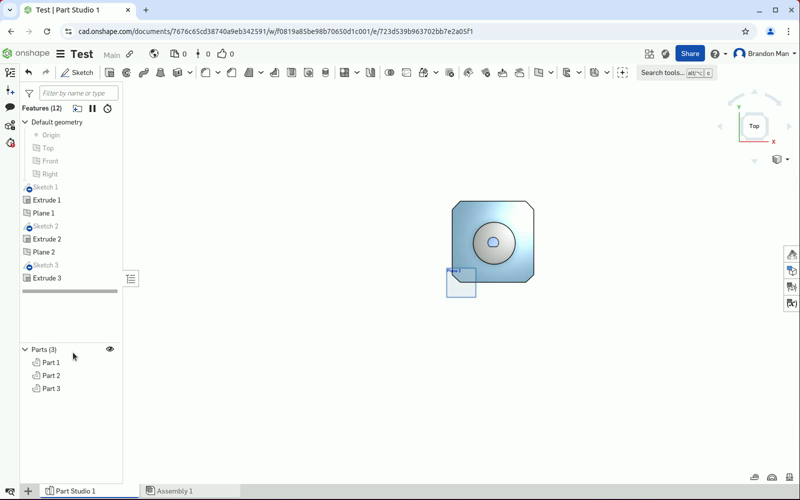
key(y)
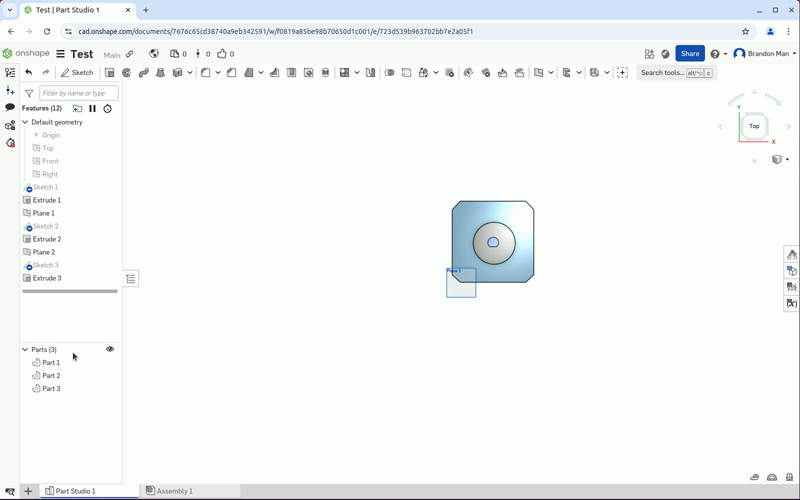
key(shift+p)
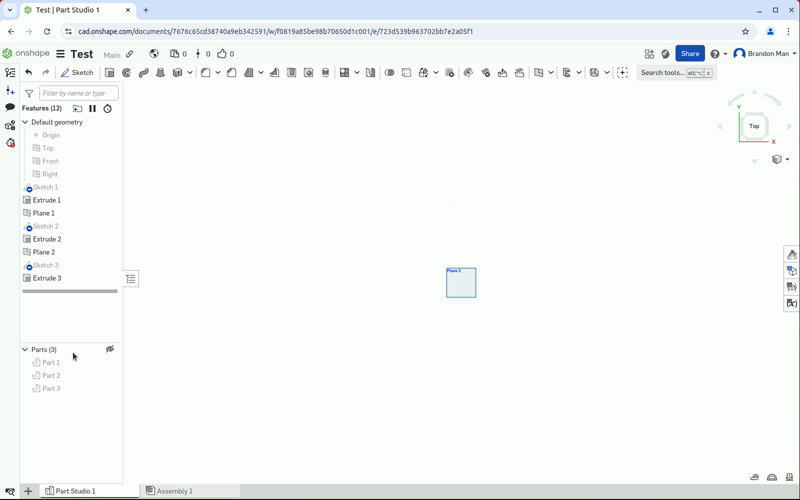
key(space)
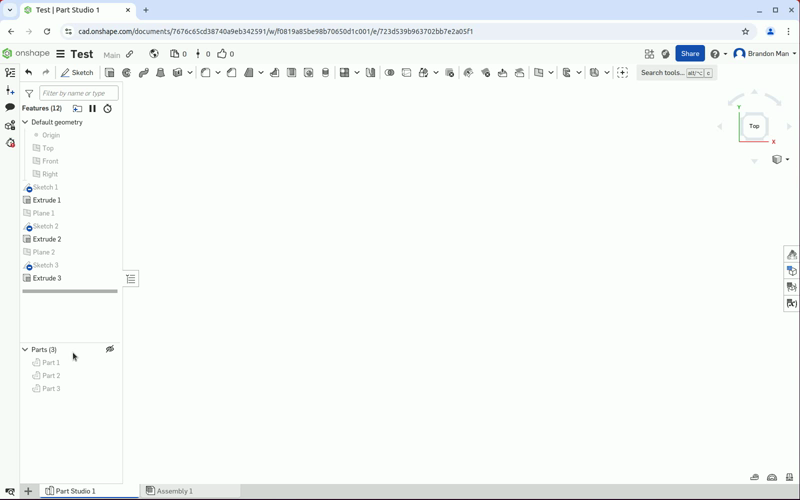
key_down(shift)
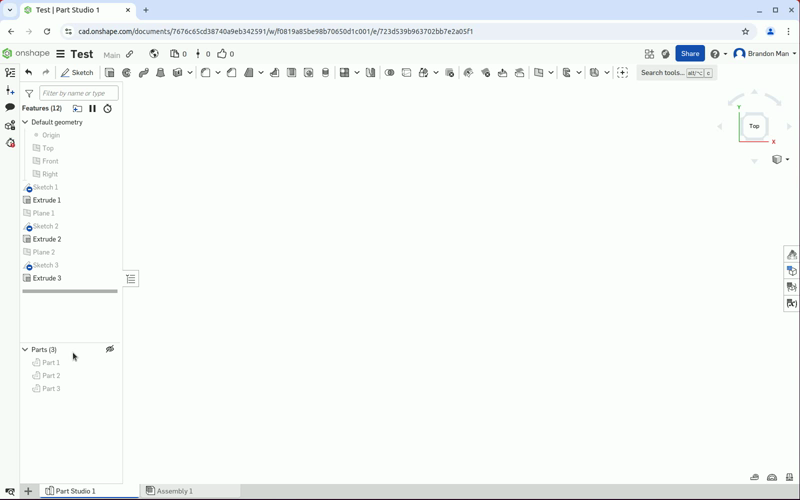
key(up)
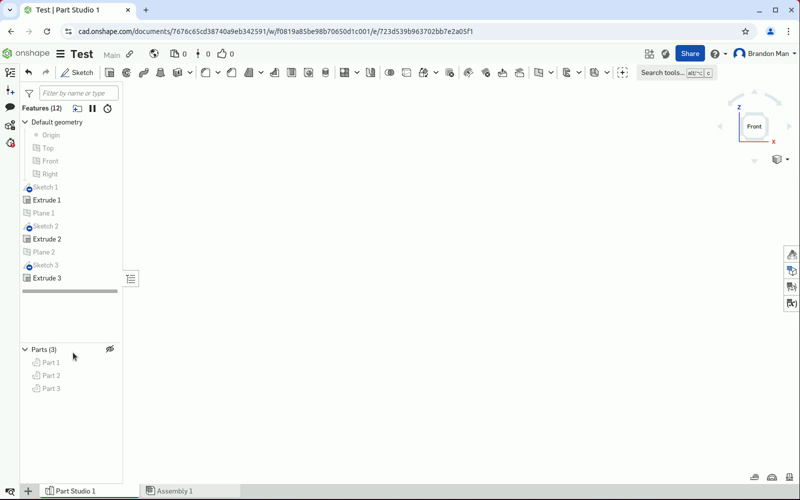
key_up(shift)
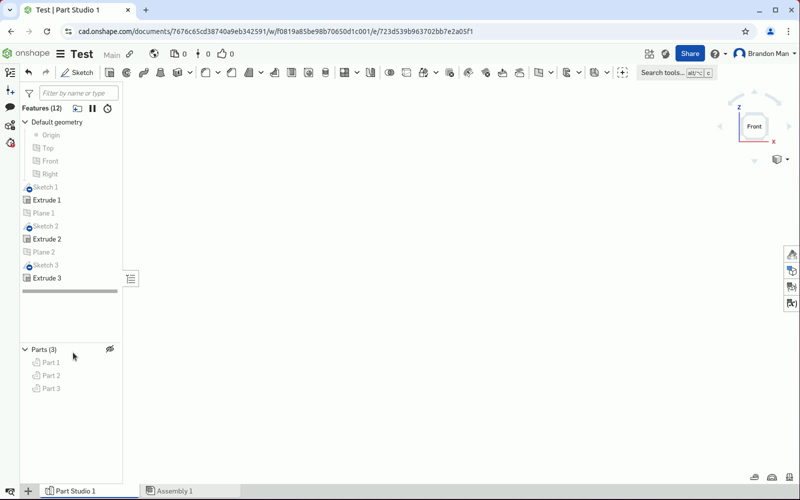
key(space)
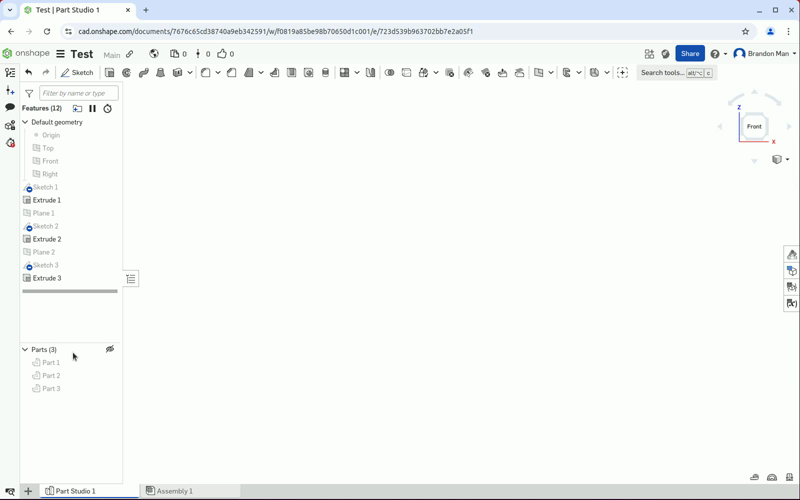
key_down(shift)
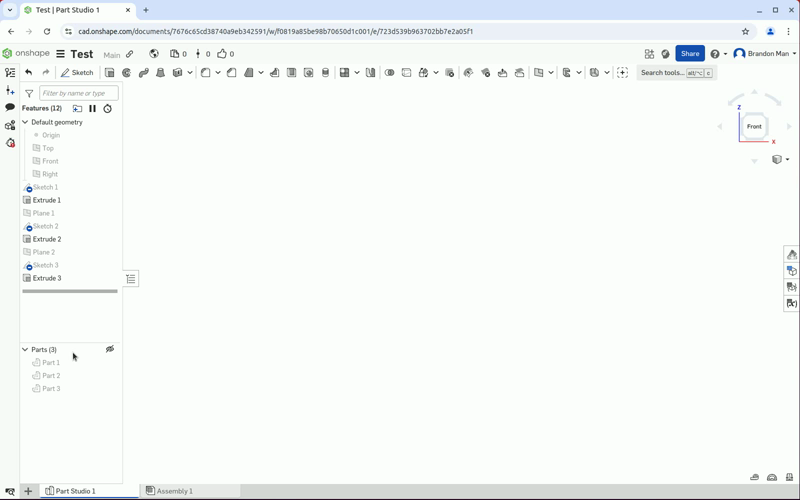
key(left)
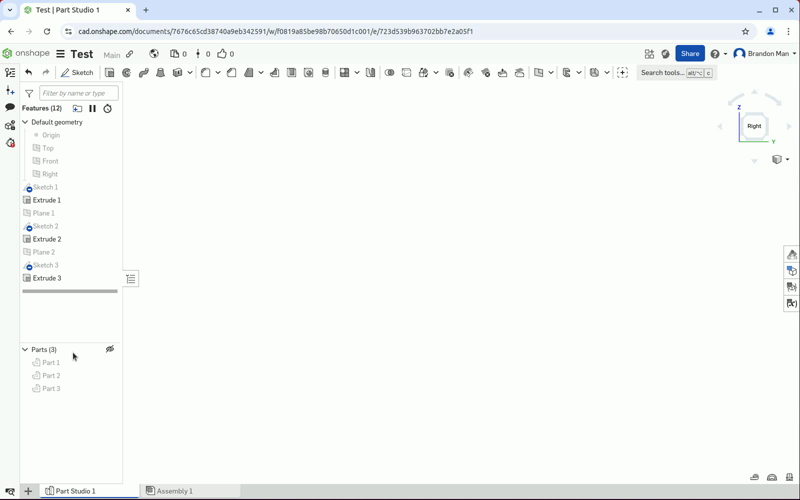
key_up(shift)
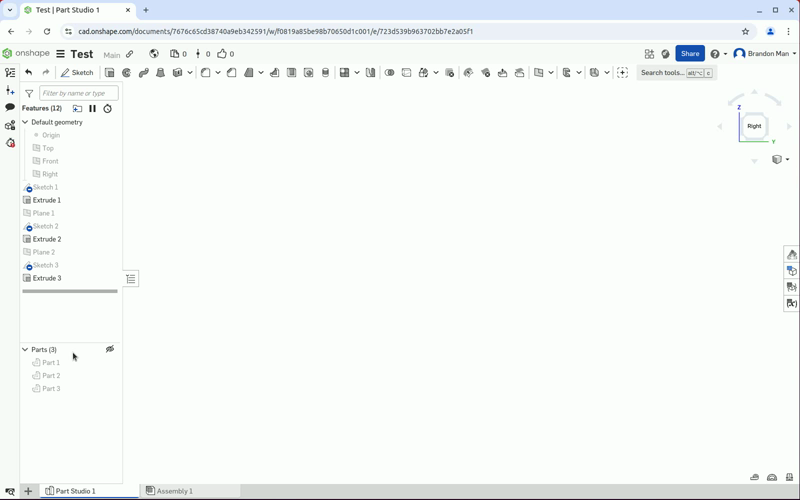
mouse_move(73, 352)
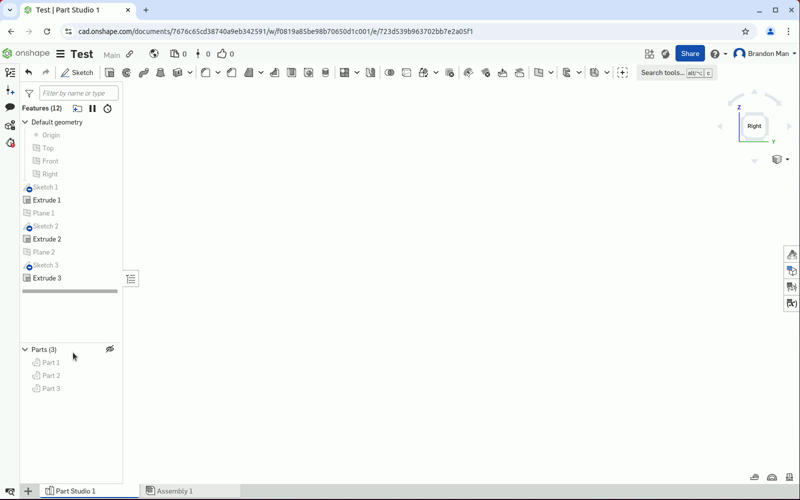
key(shift+y)
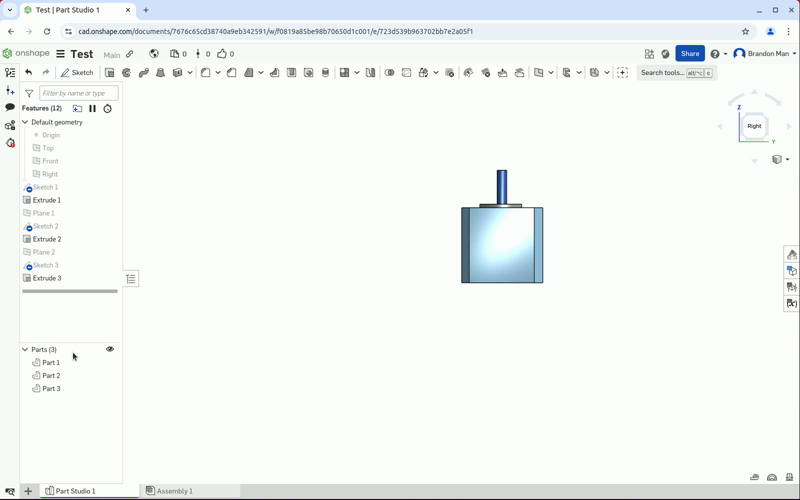
mouse_move(541, 75)
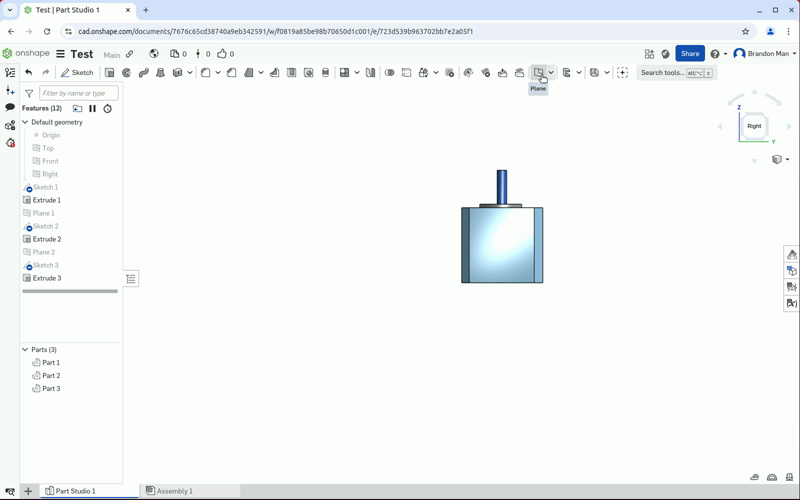
click(541, 75)
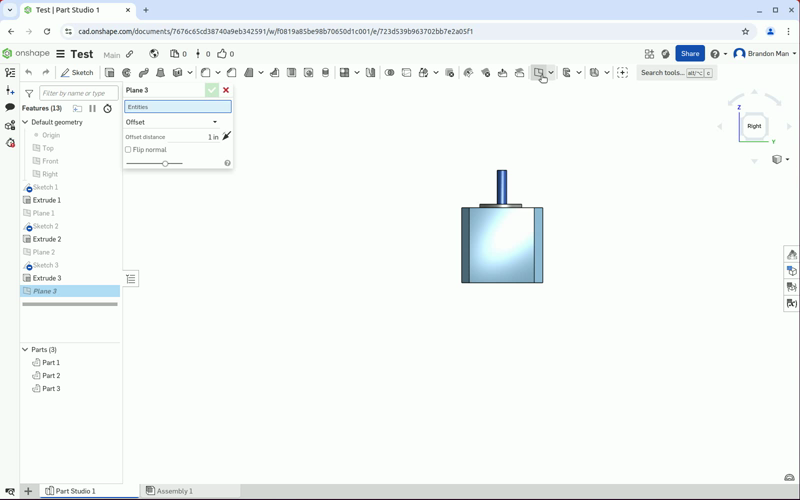
mouse_move(73, 176)
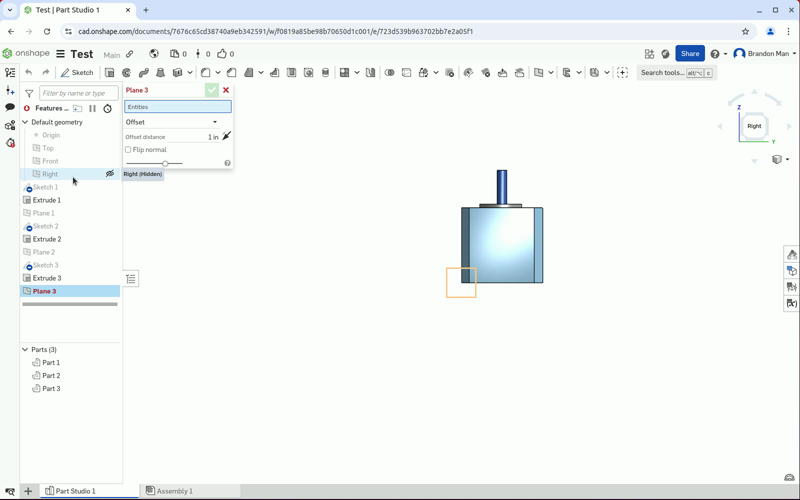
click(73, 176)
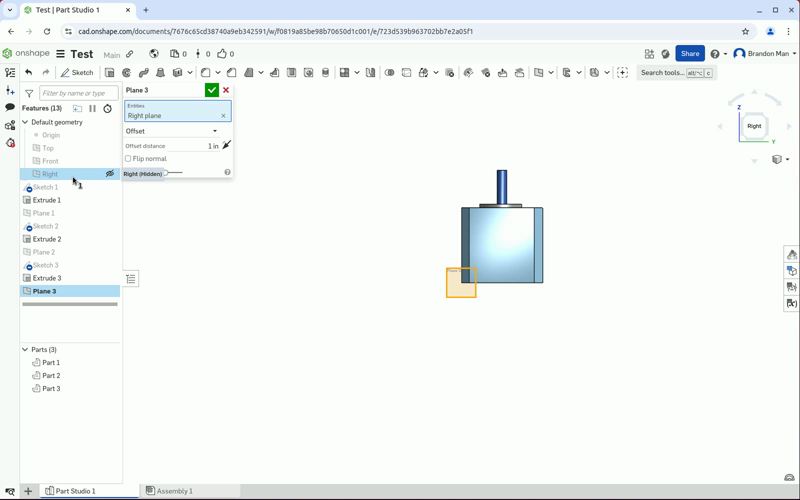
key(tab, 2)
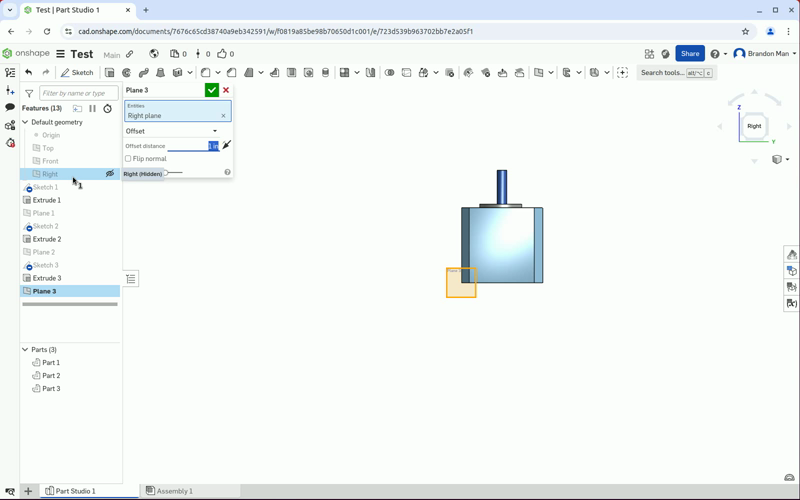
text(14.913)
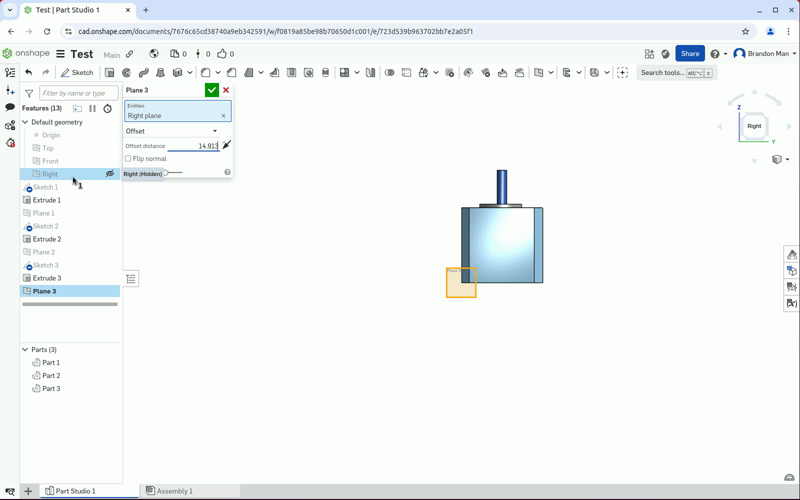
key(enter, 2)
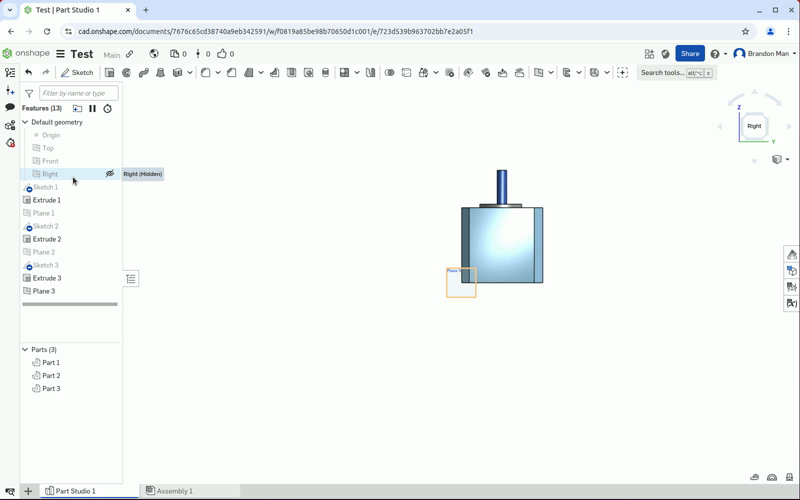
key(shift+s)
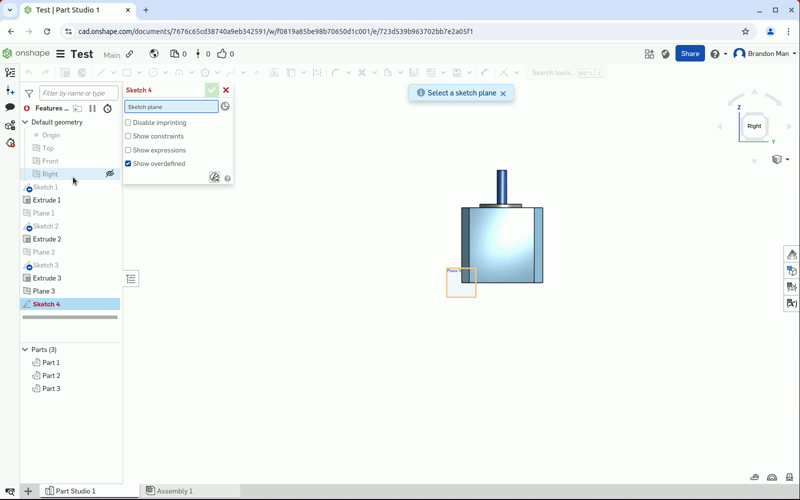
mouse_move(73, 293)
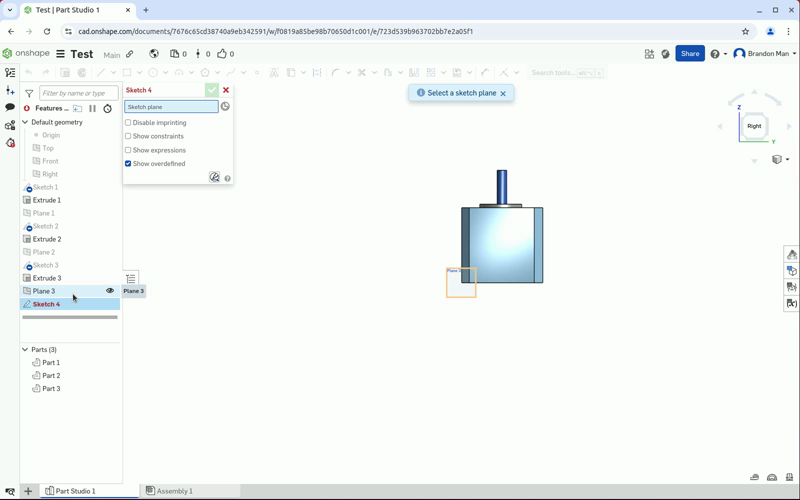
click(73, 293)
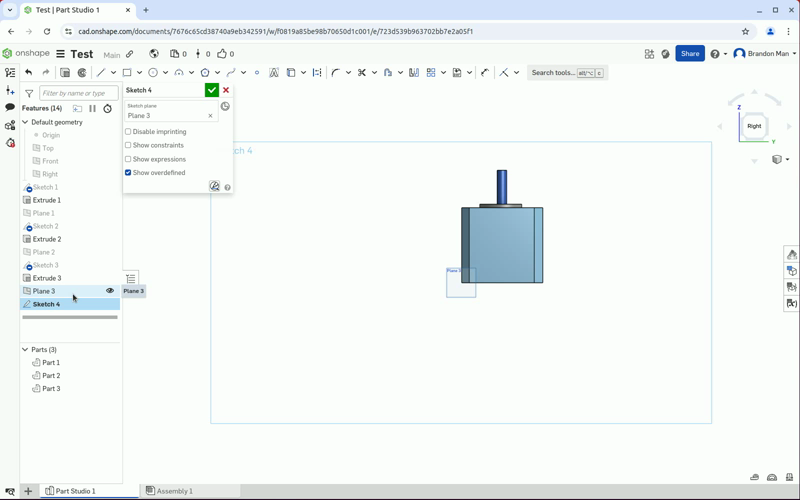
mouse_move(73, 352)
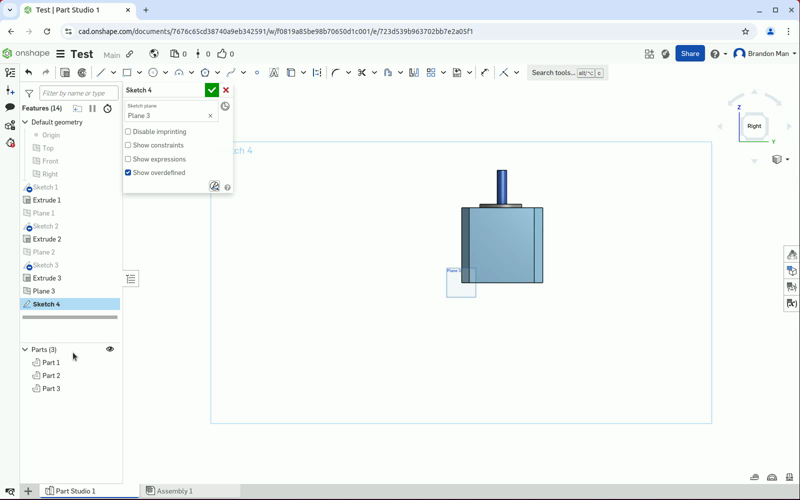
key(y)
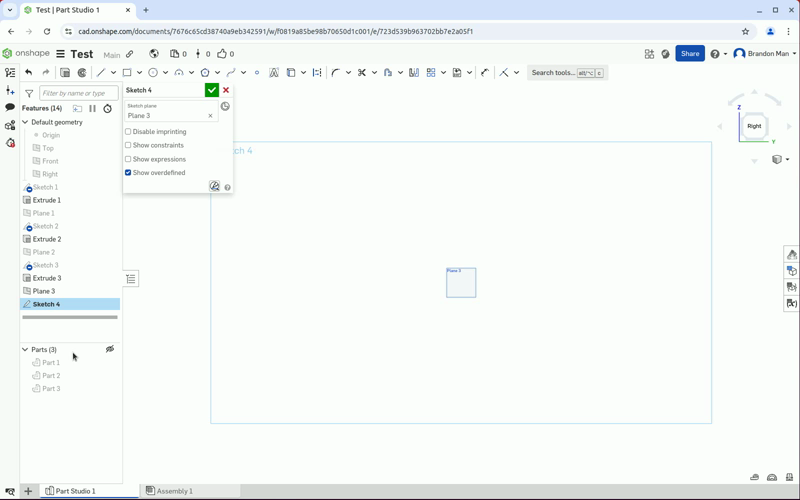
key(l)
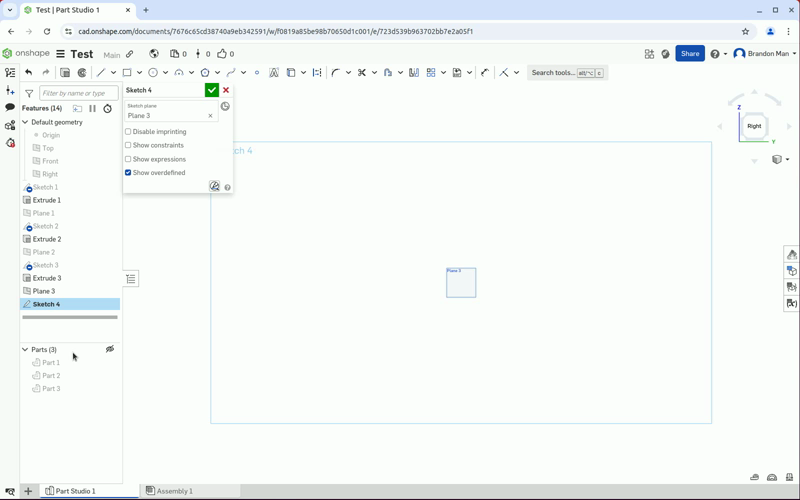
key_down(shift)
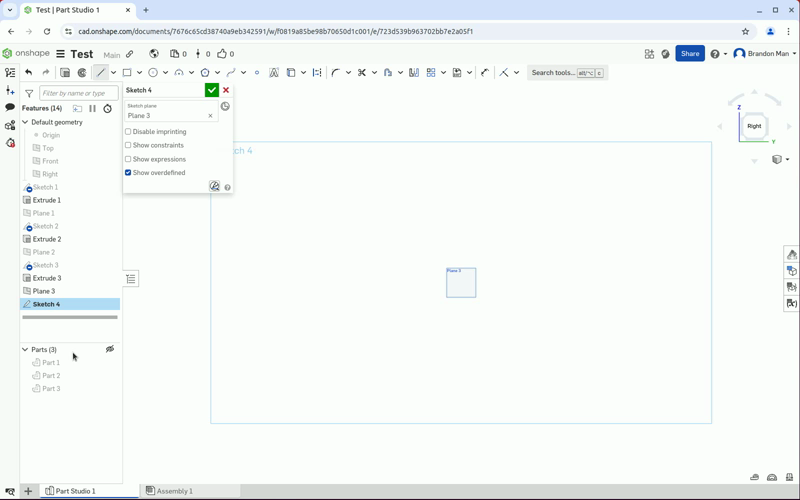
mouse_move(485, 282)
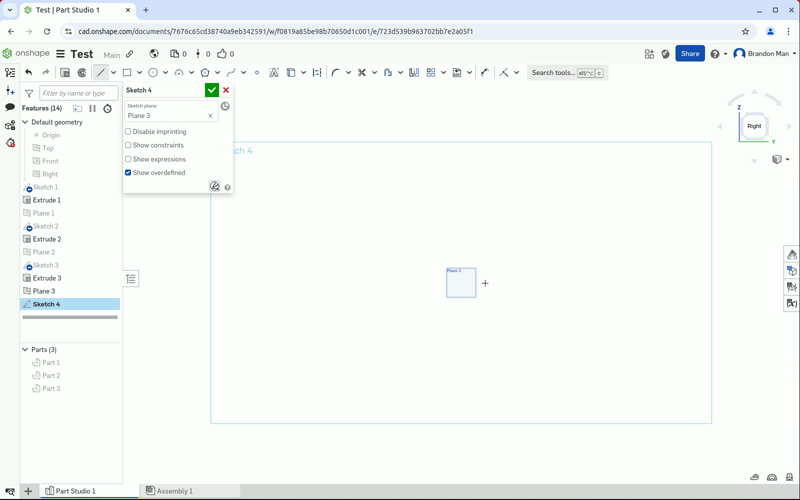
click(485, 282)
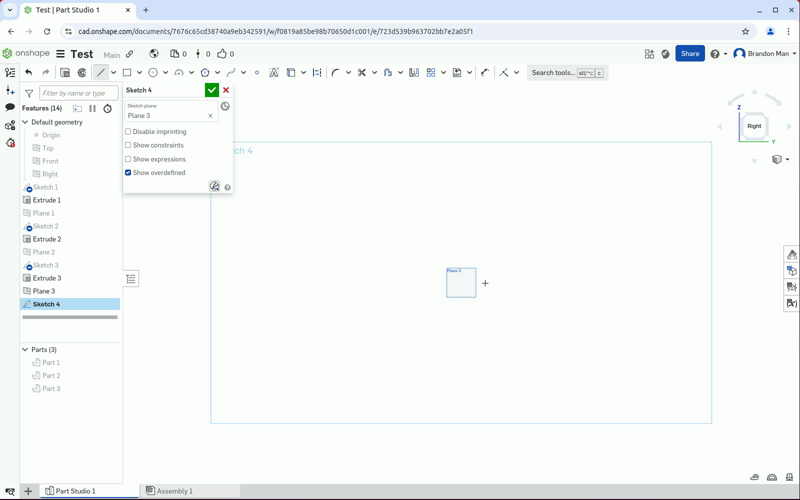
key_up(shift)
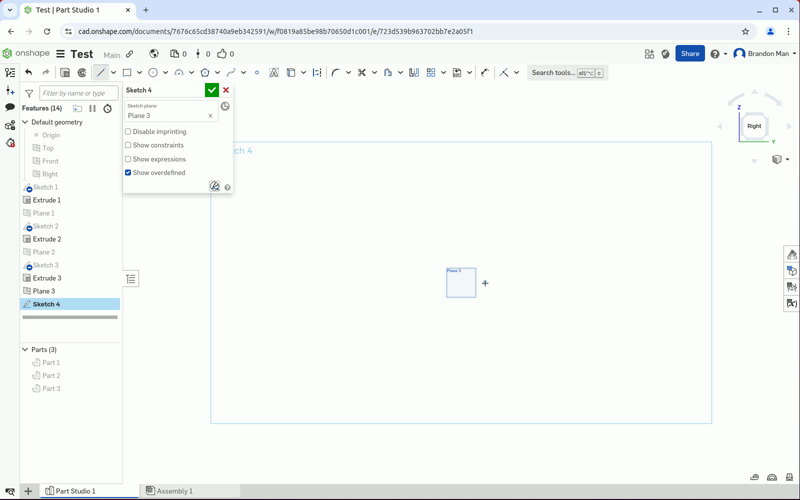
key_down(shift)
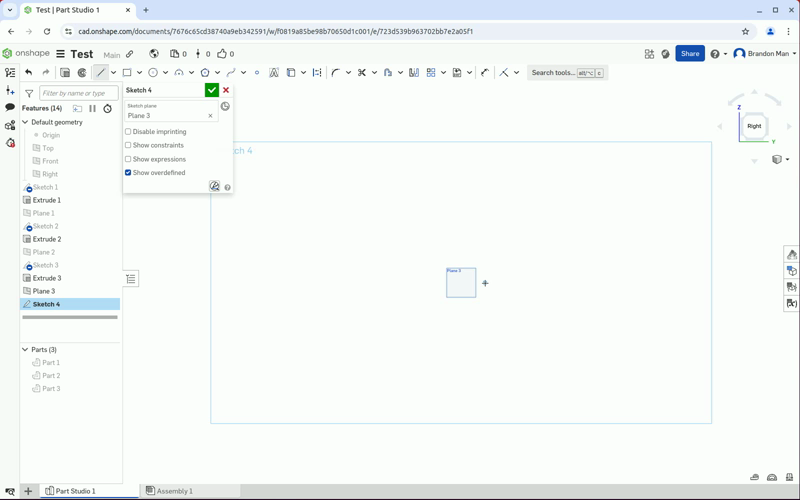
mouse_move(515, 282)
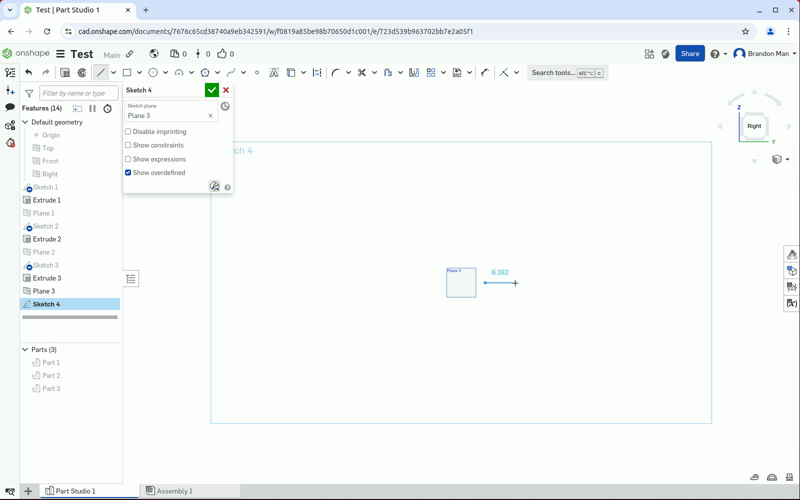
mouse_move(517, 282)
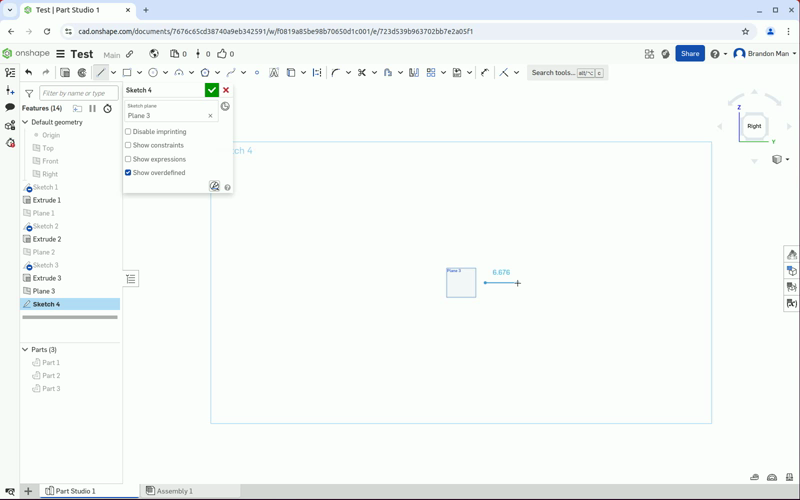
click(517, 282)
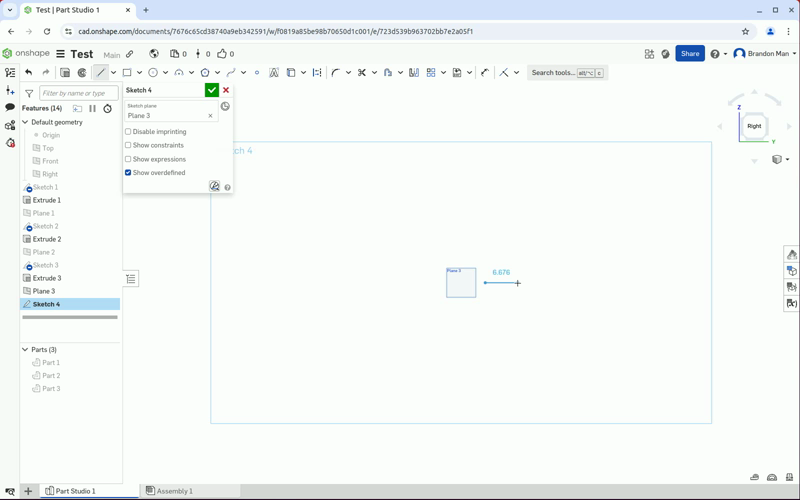
key_up(shift)
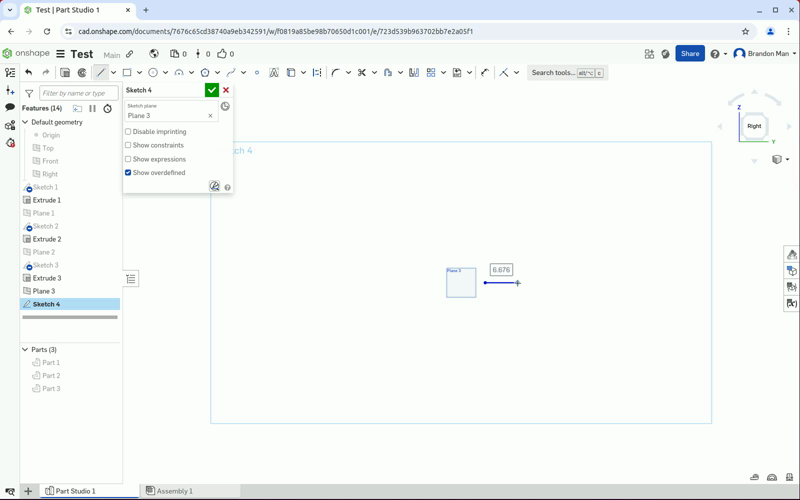
key_down(shift)
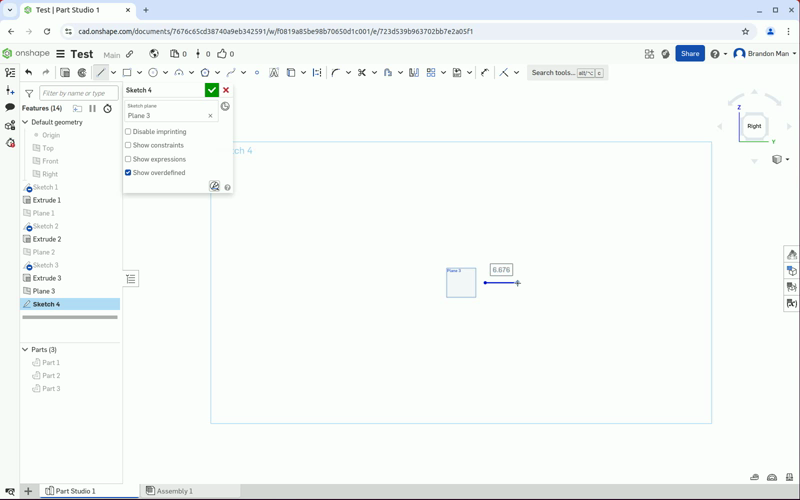
mouse_move(547, 282)
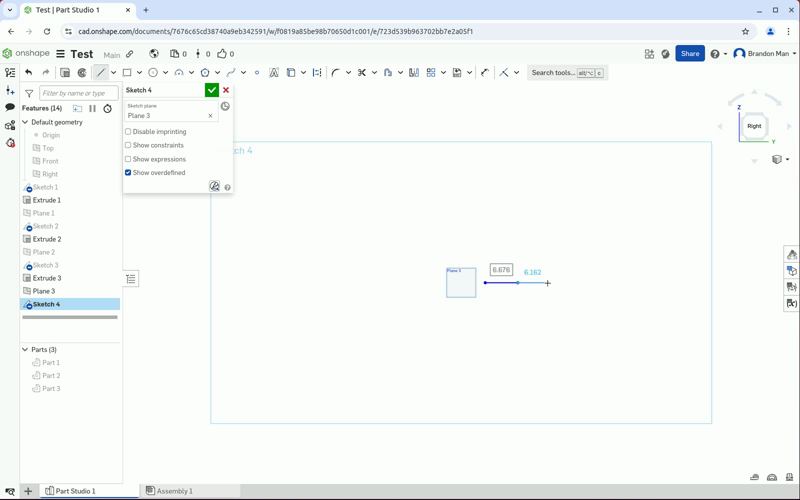
mouse_move(517, 259)
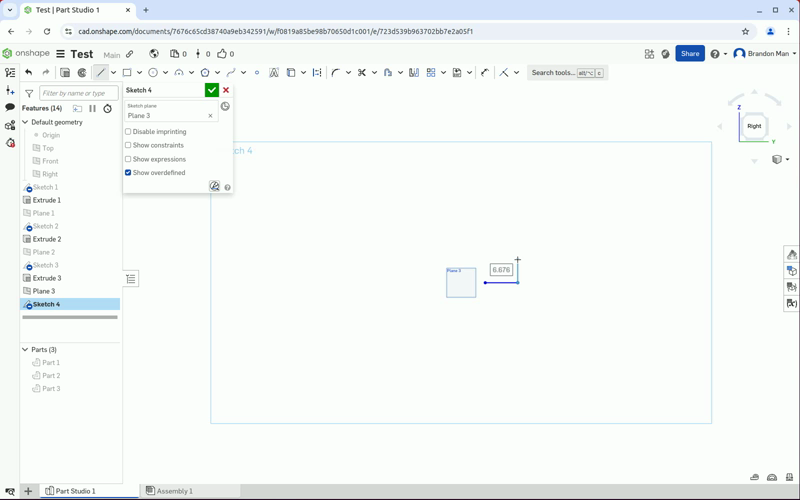
click(517, 259)
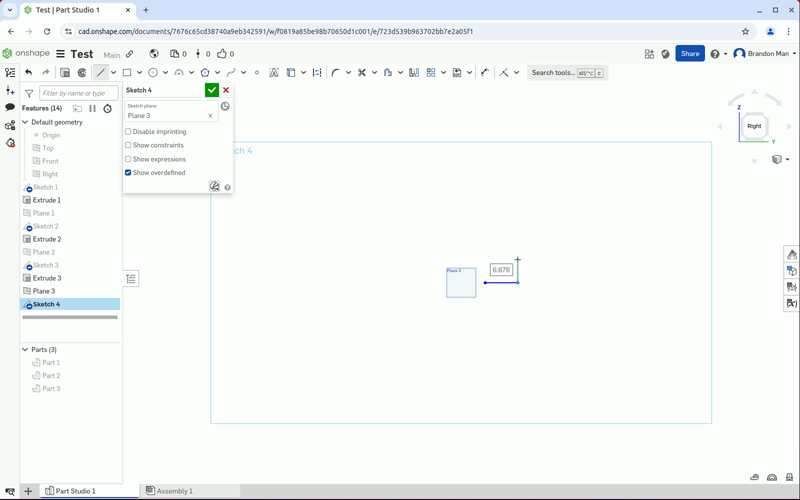
key_up(shift)
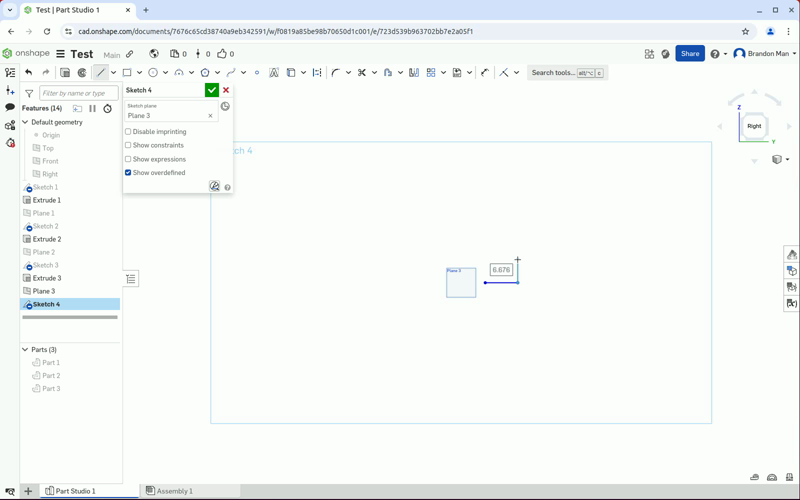
key_down(shift)
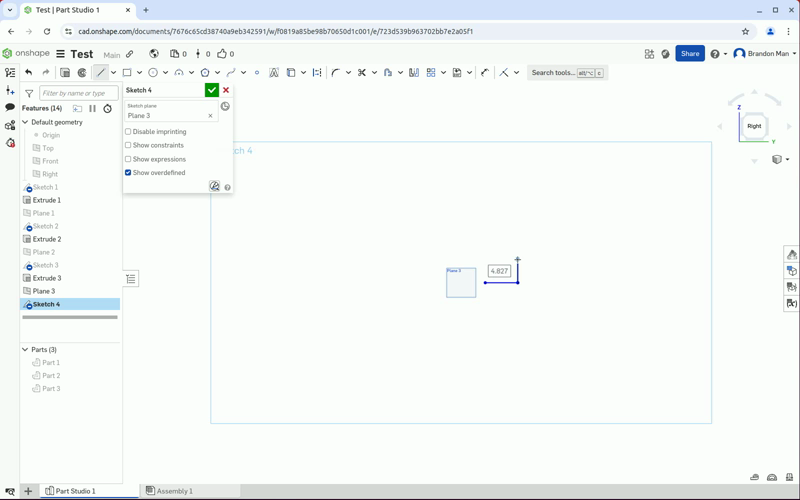
mouse_move(547, 259)
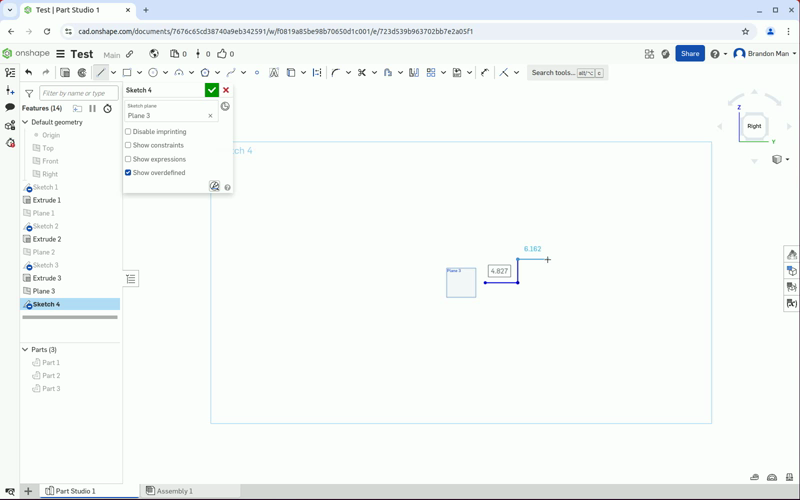
mouse_move(485, 259)
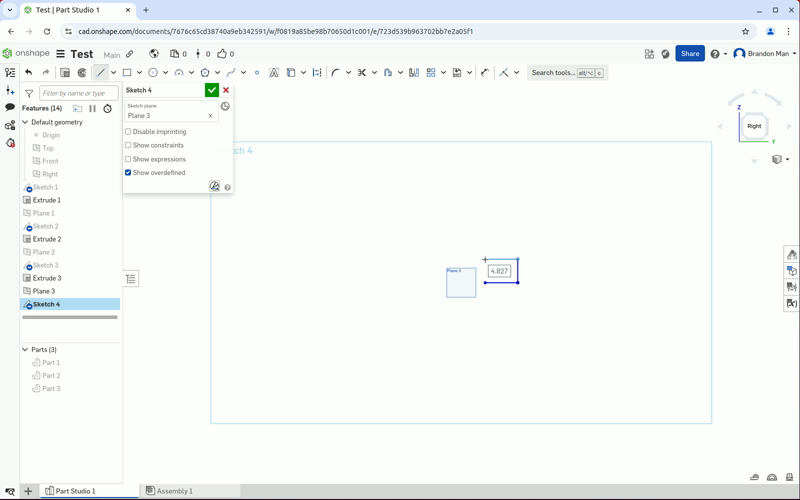
click(485, 259)
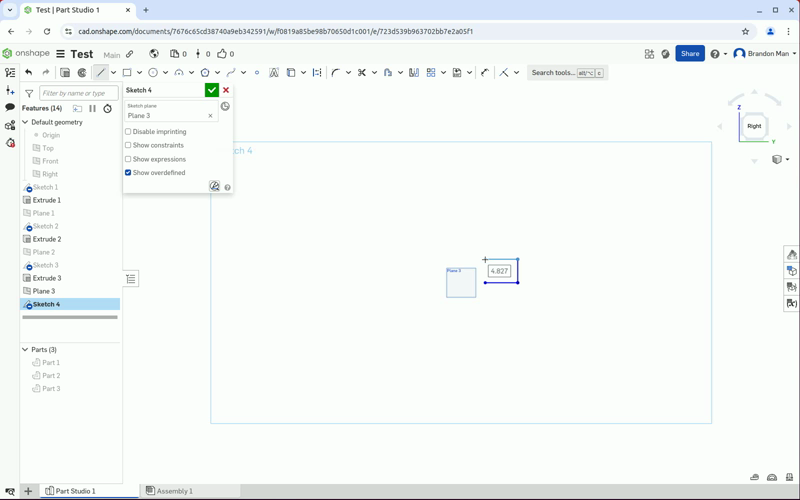
key_up(shift)
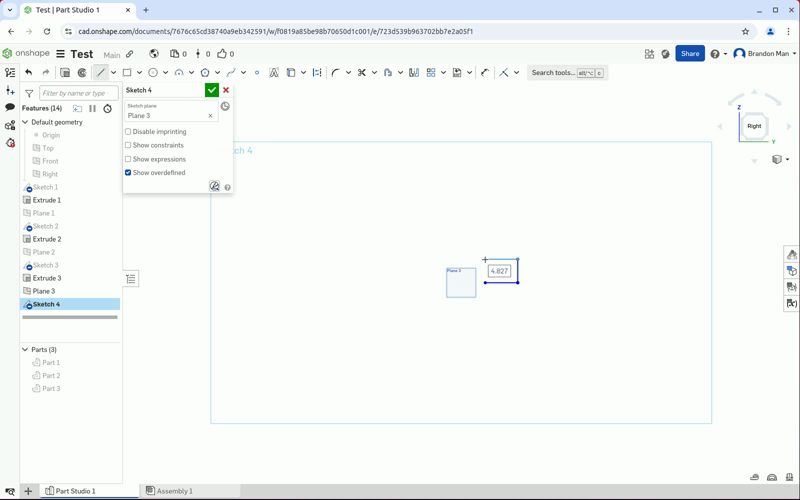
mouse_move(515, 259)
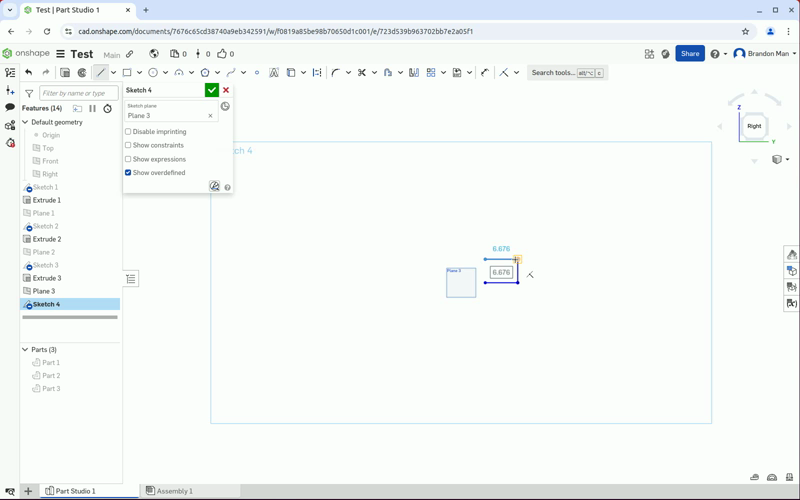
key_down(shift)
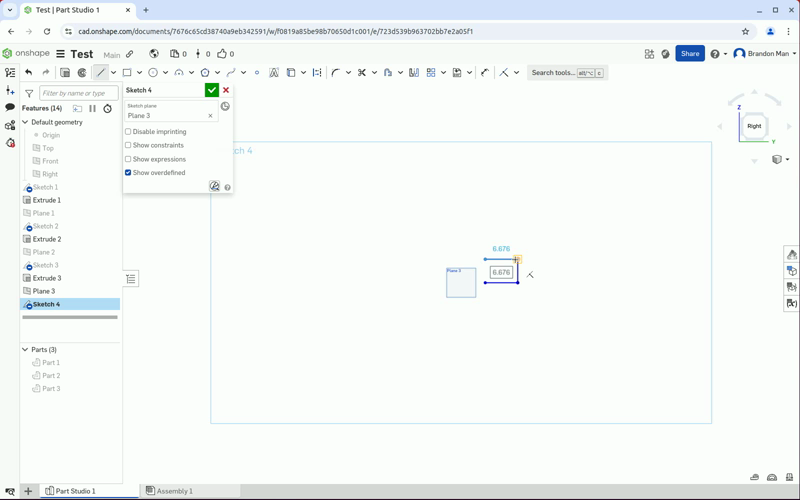
mouse_move(485, 282)
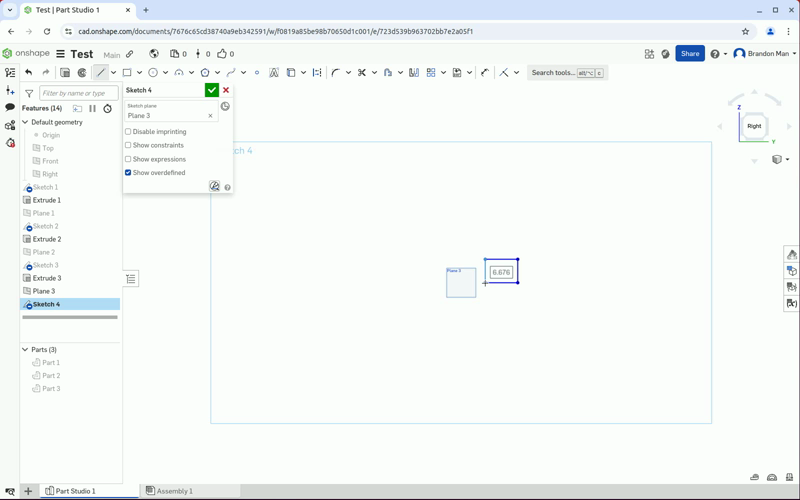
key_up(shift)
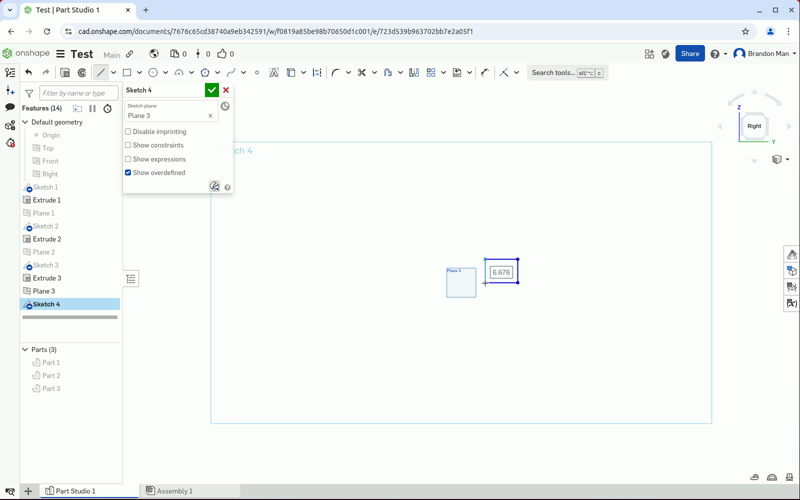
click(485, 282)
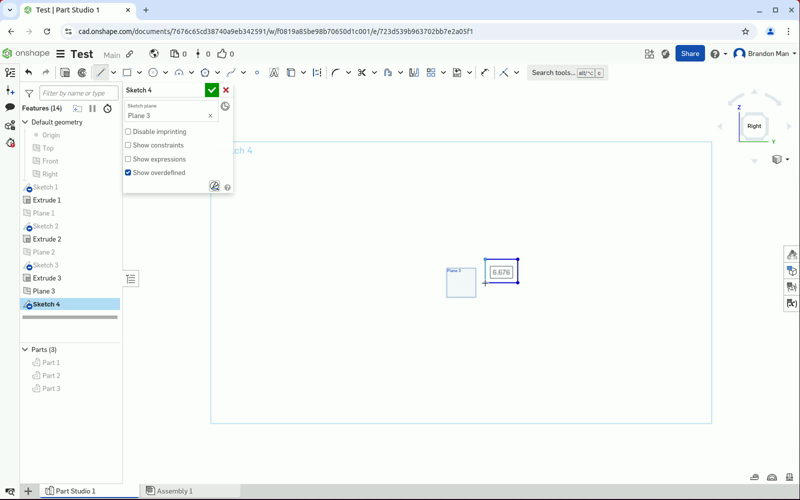
key(esc)
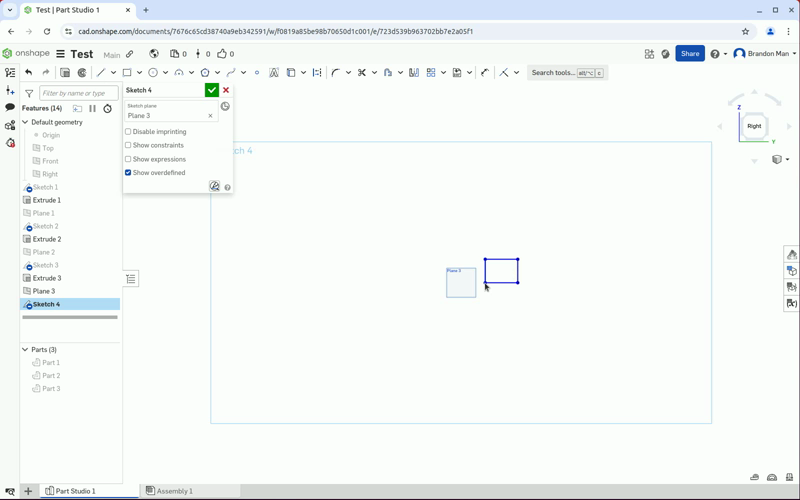
mouse_move(507, 275)
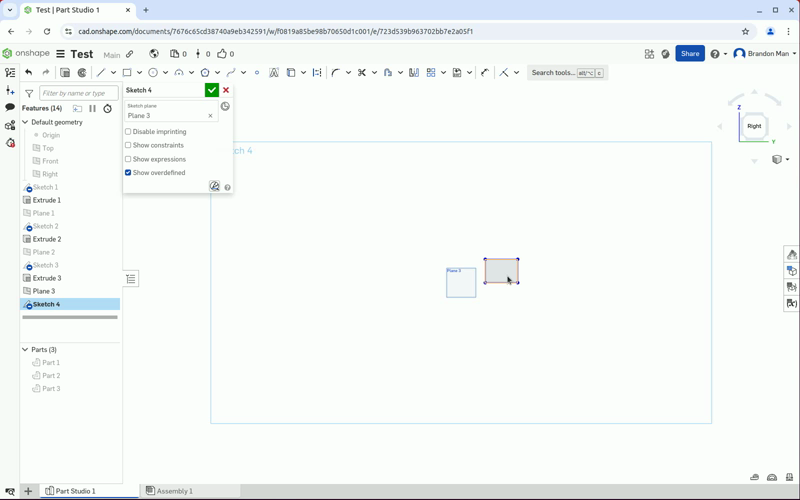
scroll(6)
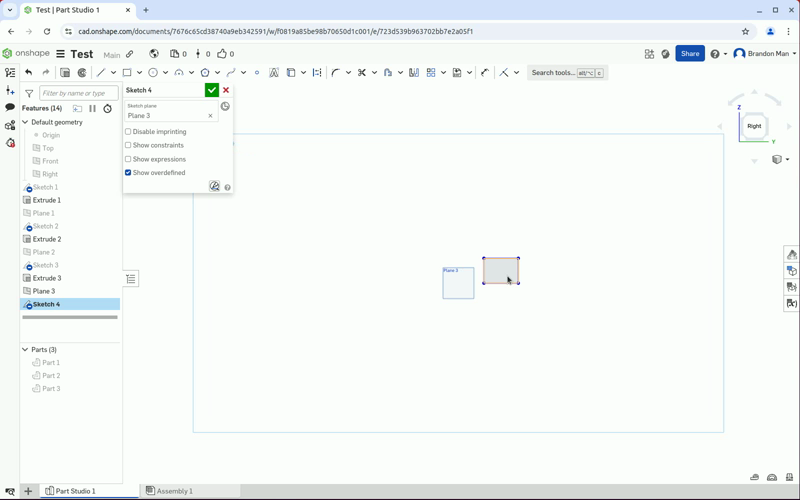
scroll(6)
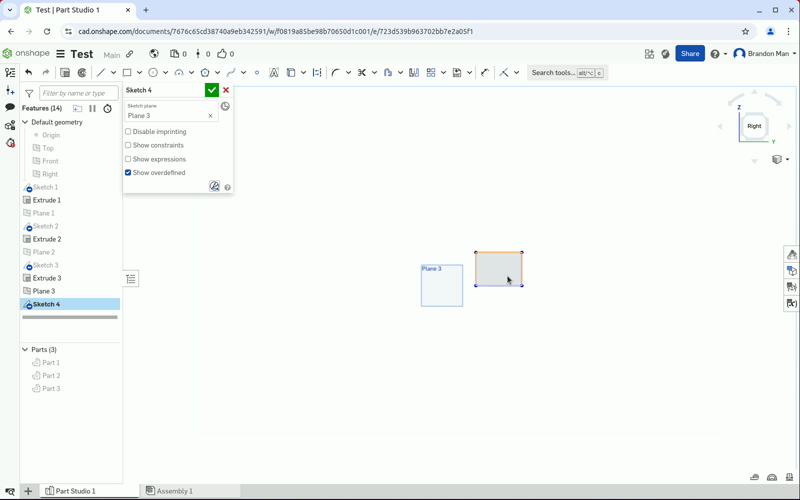
scroll(6)
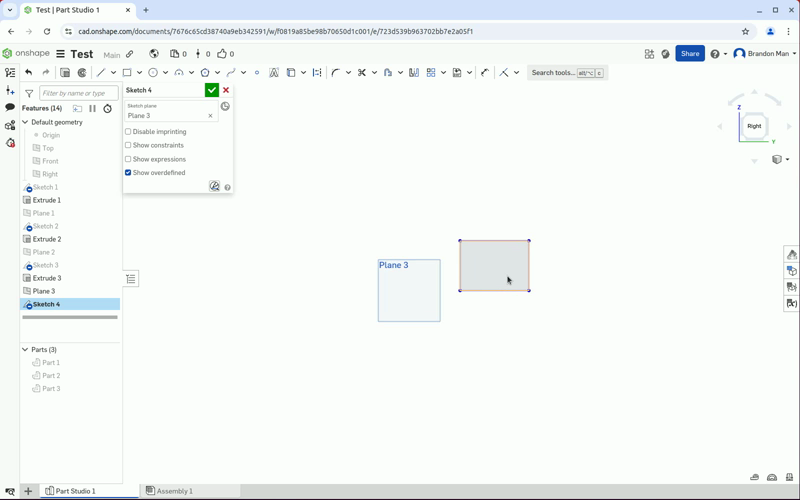
scroll(6)
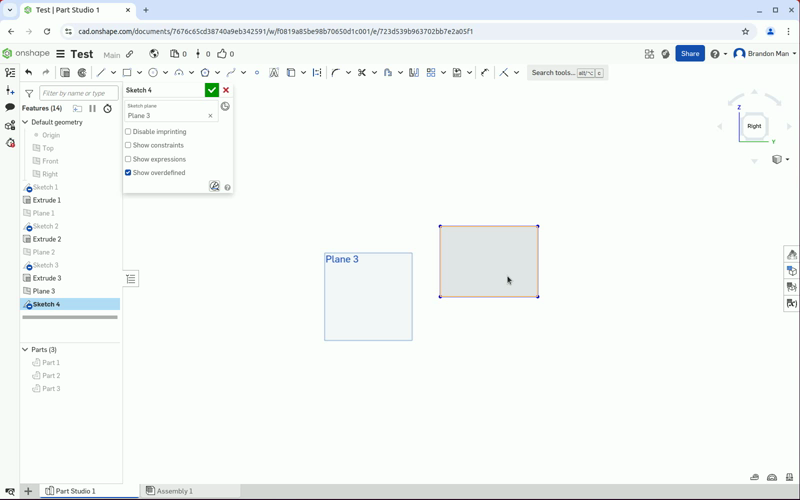
scroll(6)
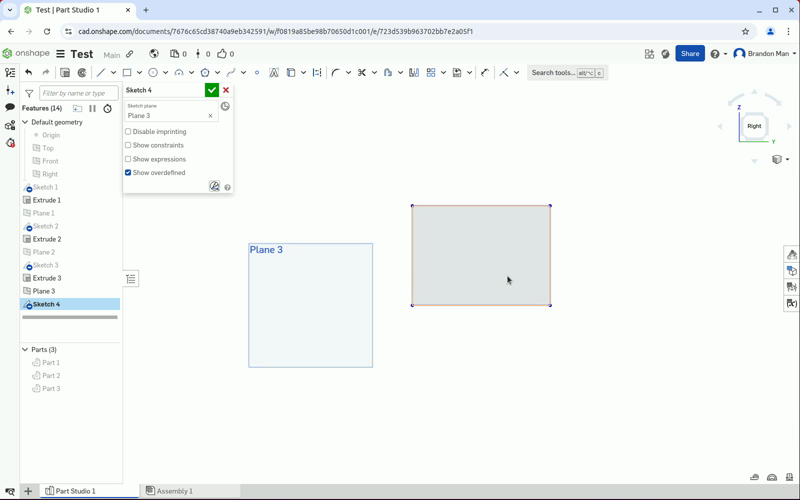
scroll(6)
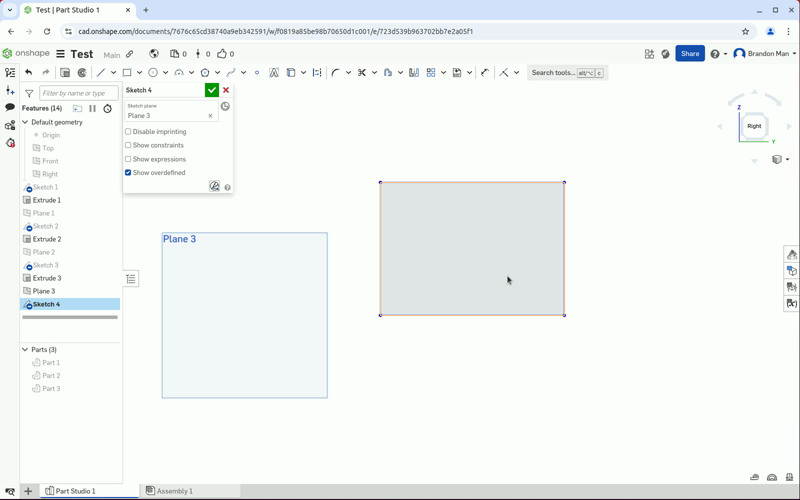
scroll(6)
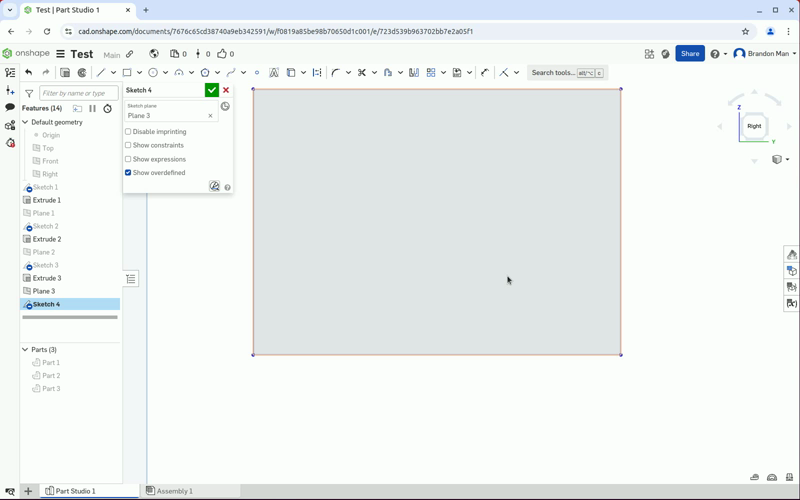
click(507, 275)
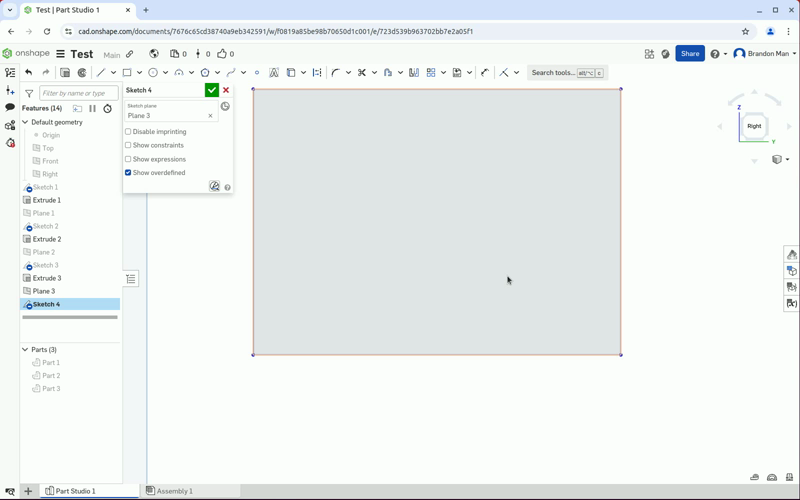
scroll(-6)
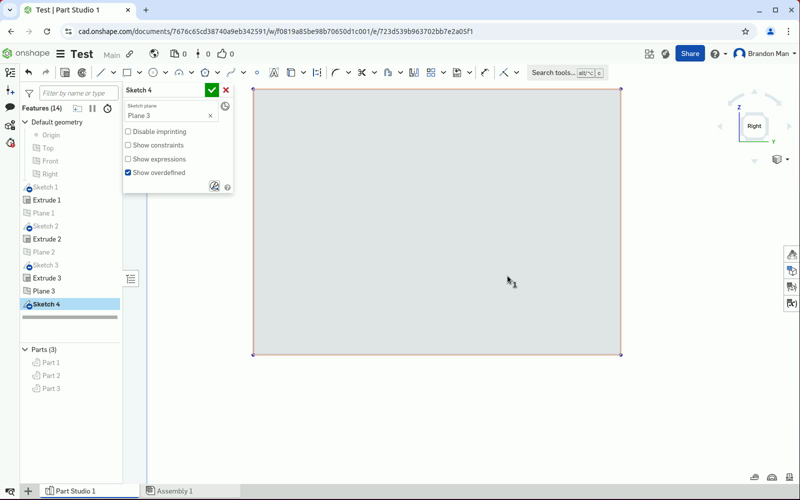
scroll(-6)
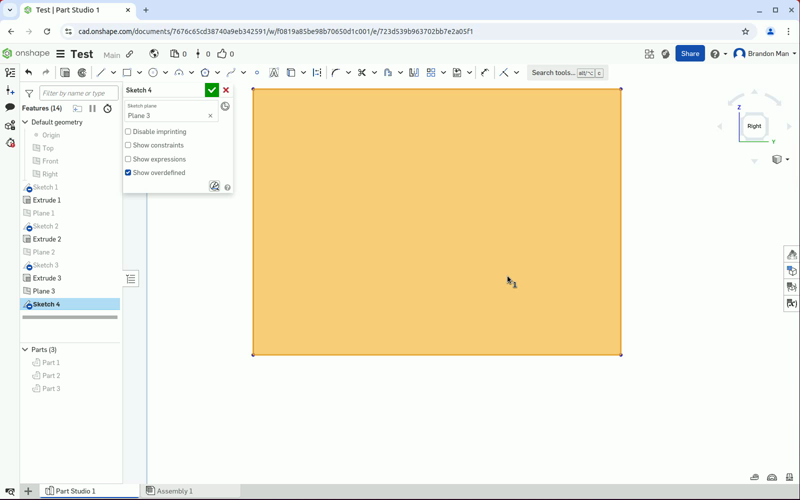
scroll(-6)
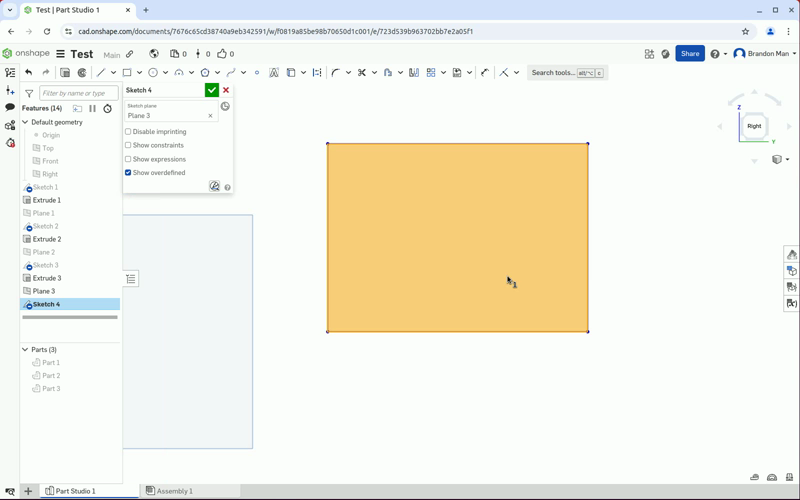
scroll(-6)
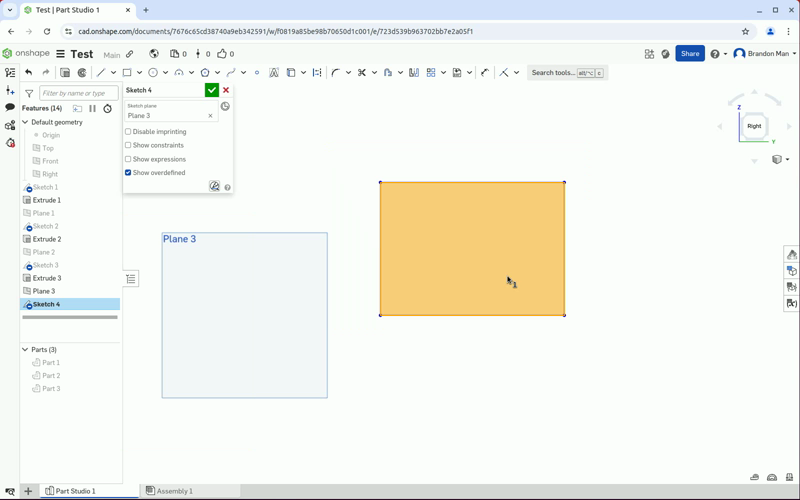
scroll(-6)
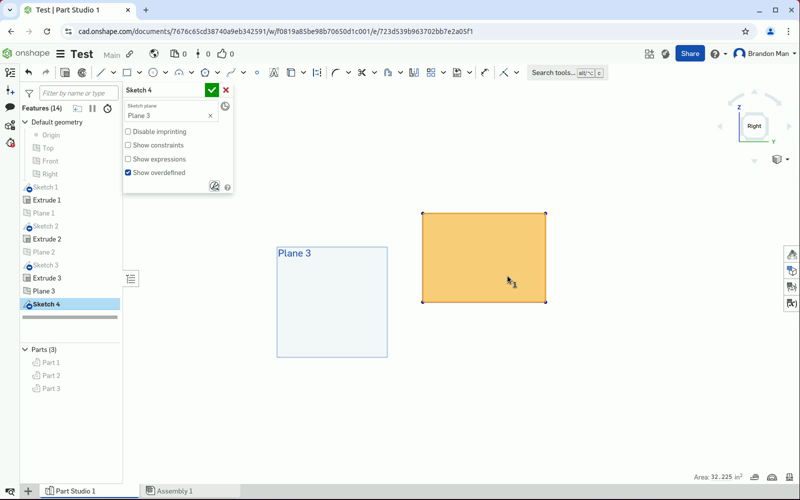
scroll(-6)
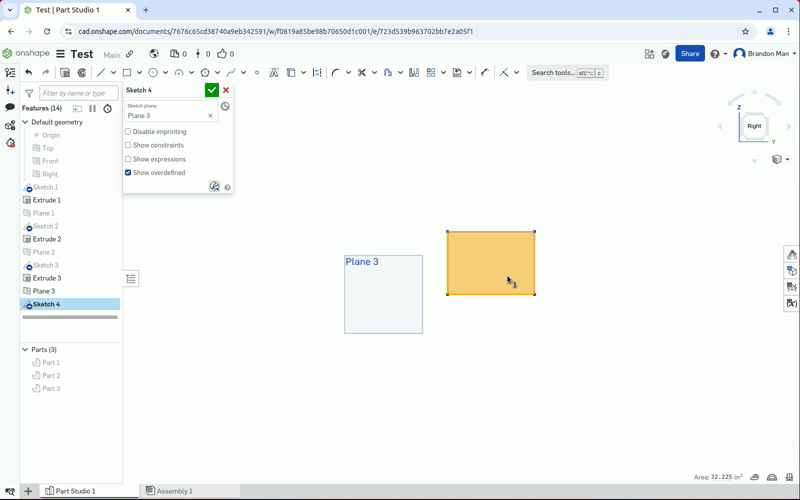
scroll(-6)
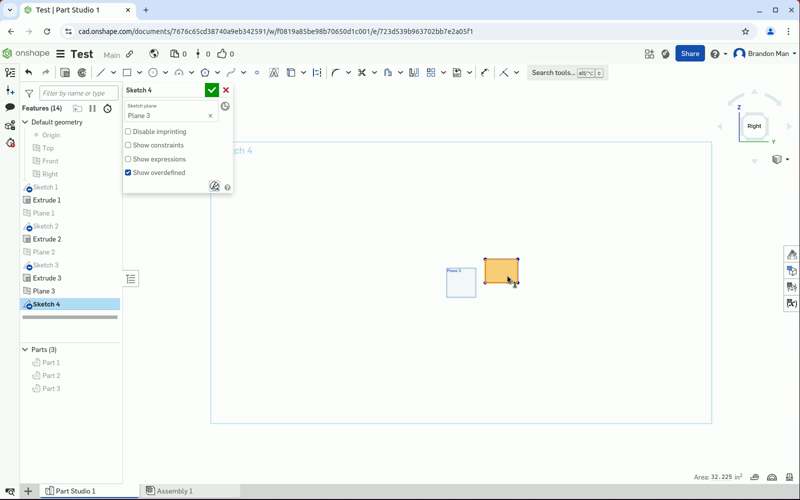
mouse_move(73, 352)
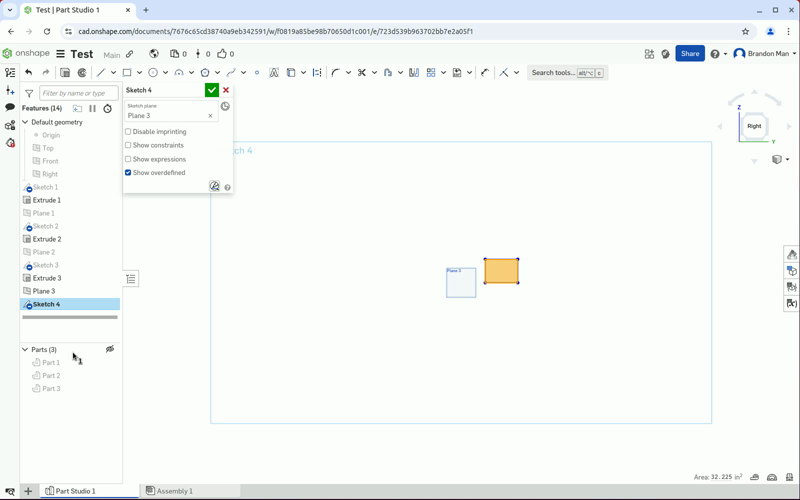
key(shift+y)
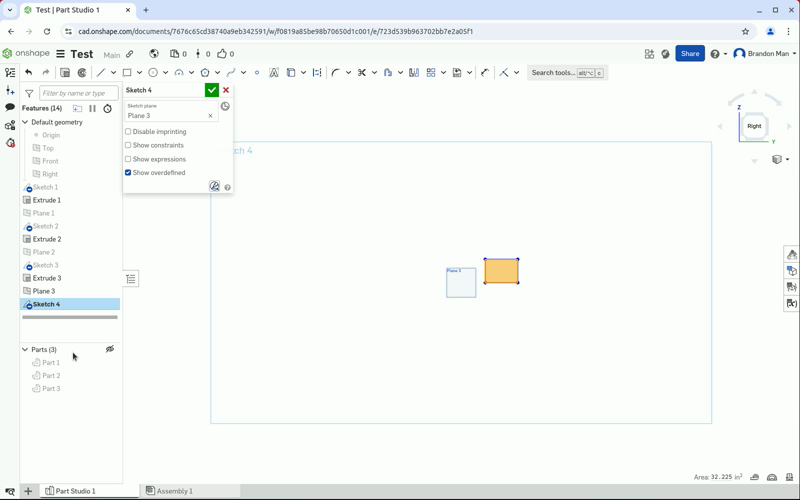
key(shift+e)
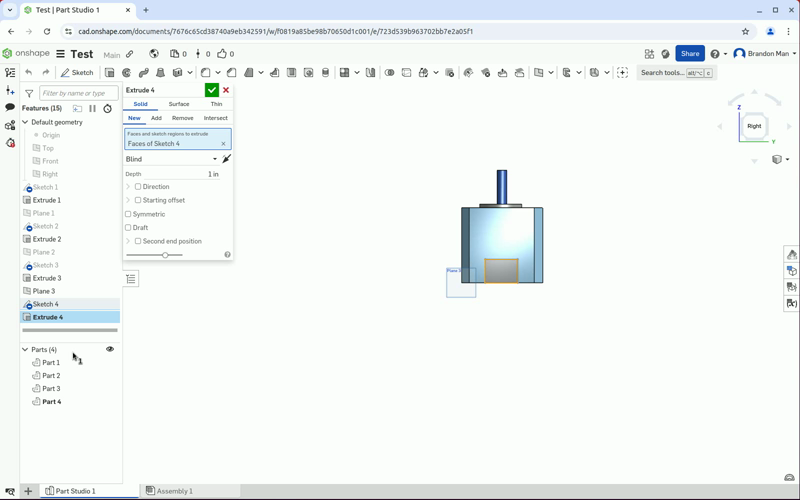
mouse_move(143, 106)
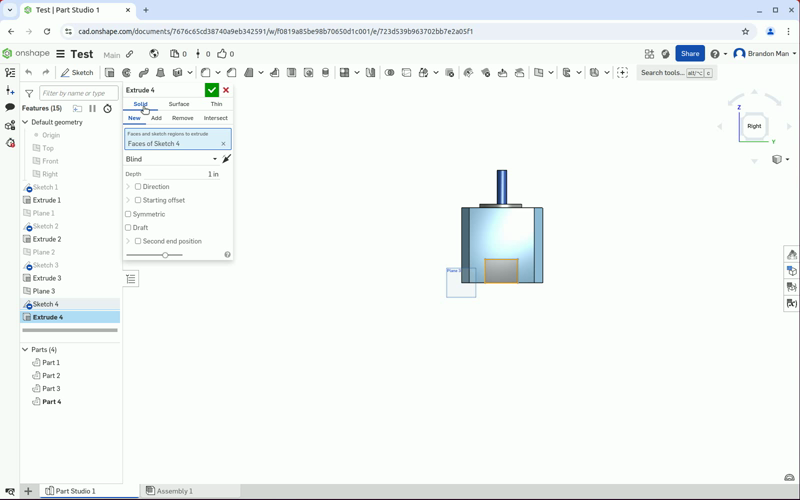
click(143, 106)
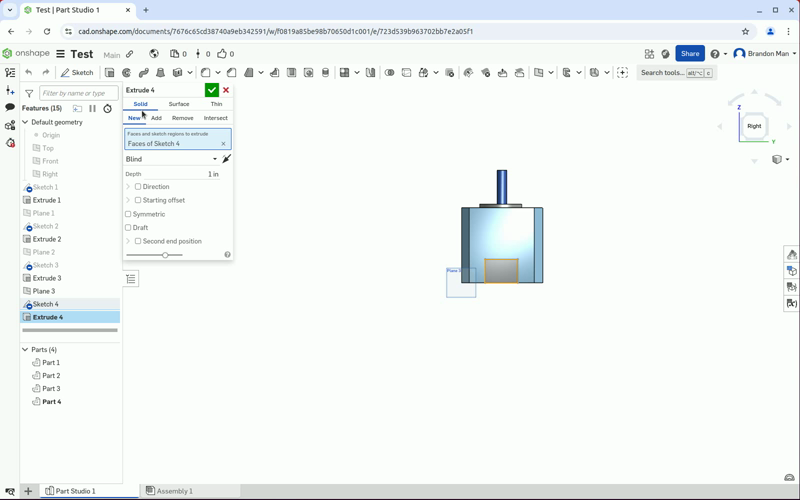
mouse_move(137, 120)
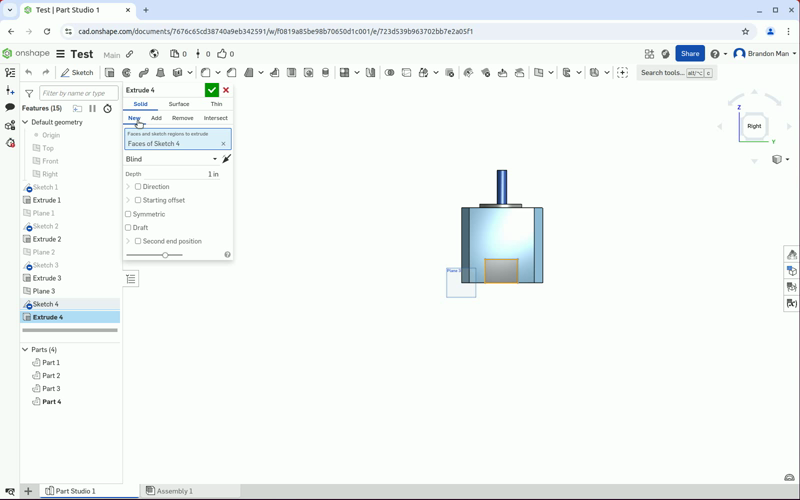
click(137, 120)
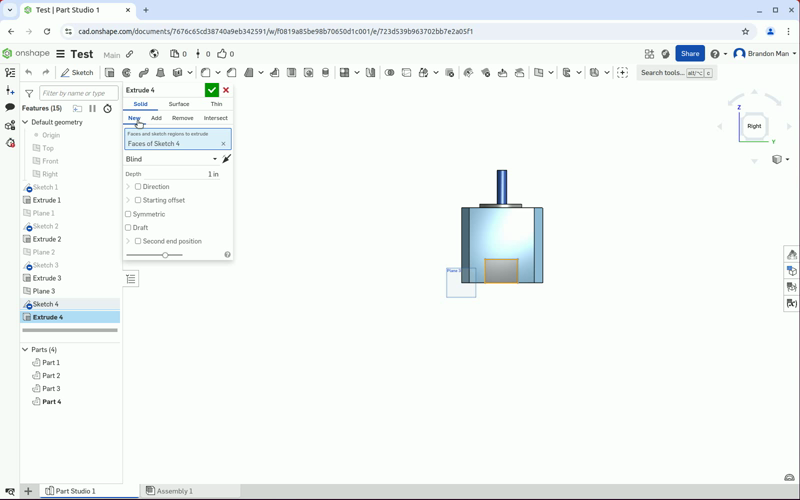
key(tab, 4)
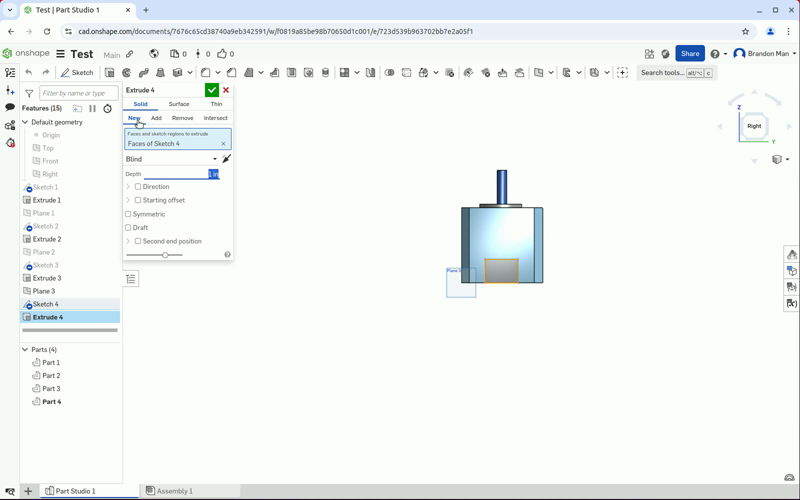
text(3.611)
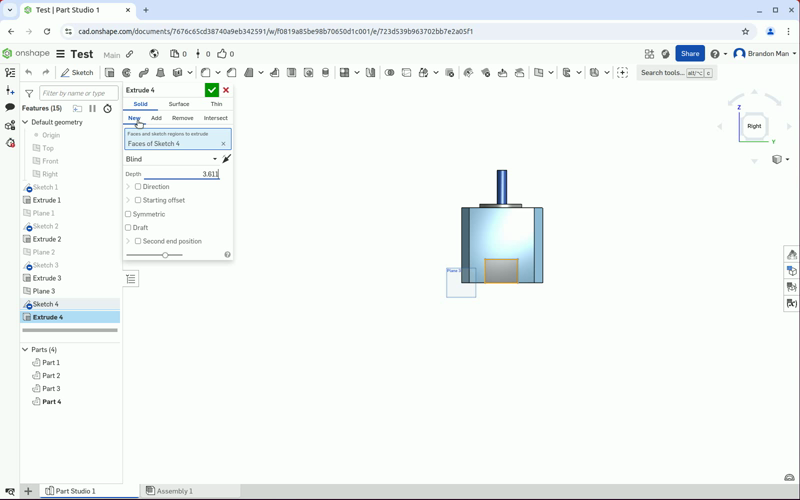
key(enter)
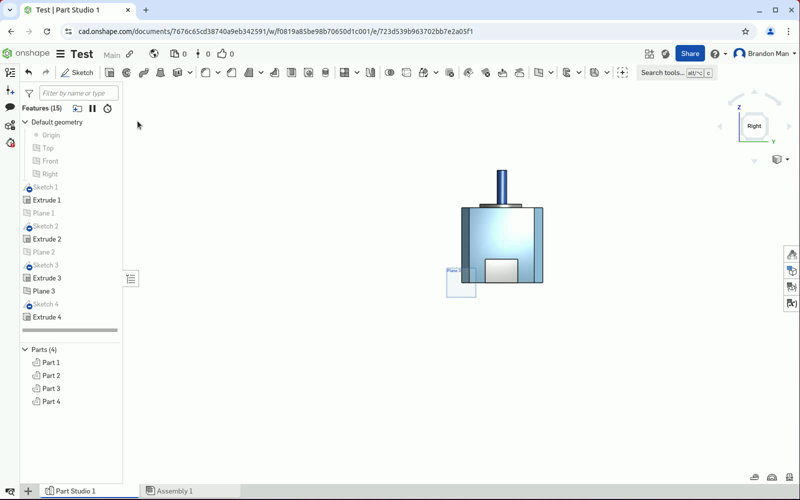
key(shift+h)
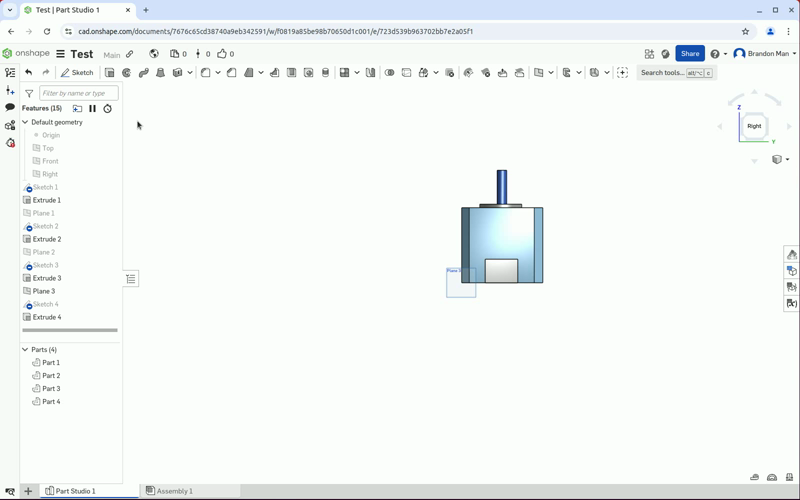
key(shift+h)
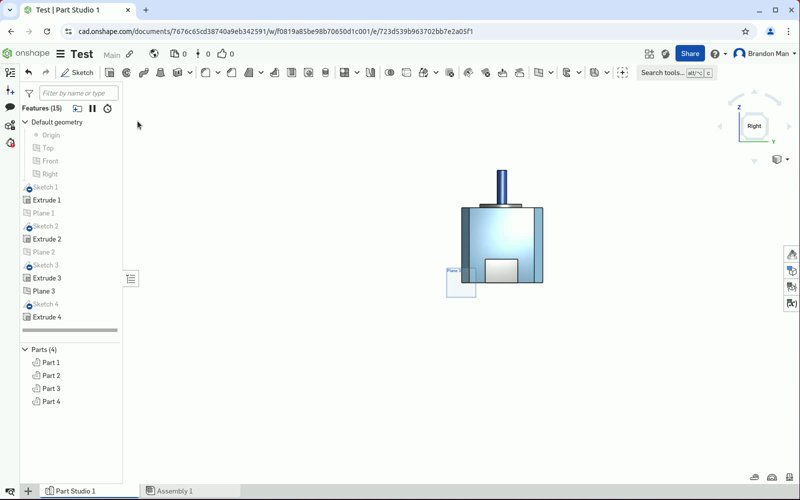
mouse_move(73, 189)
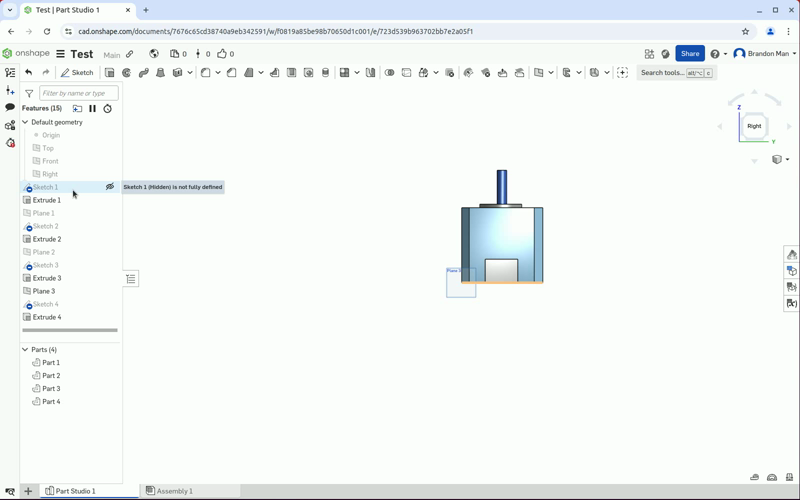
click(73, 189)
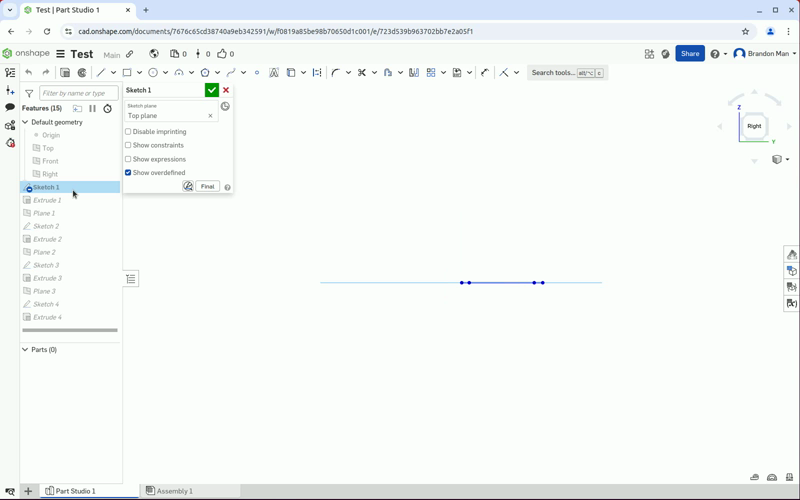
mouse_move(229, 92)
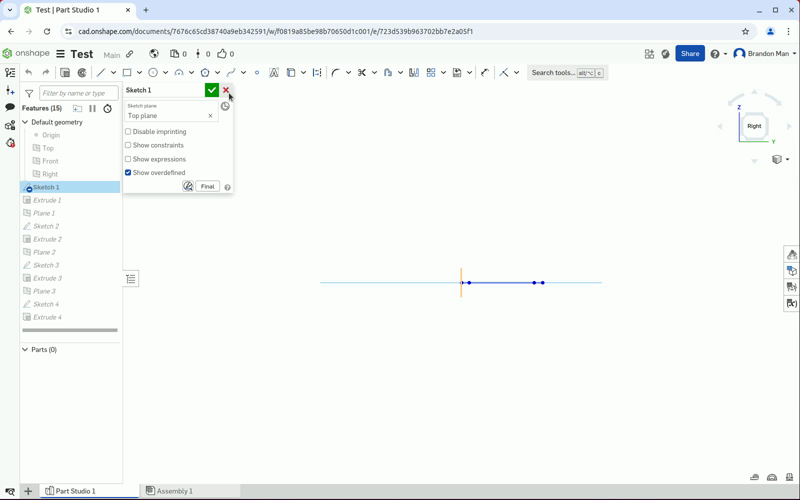
click(229, 92)
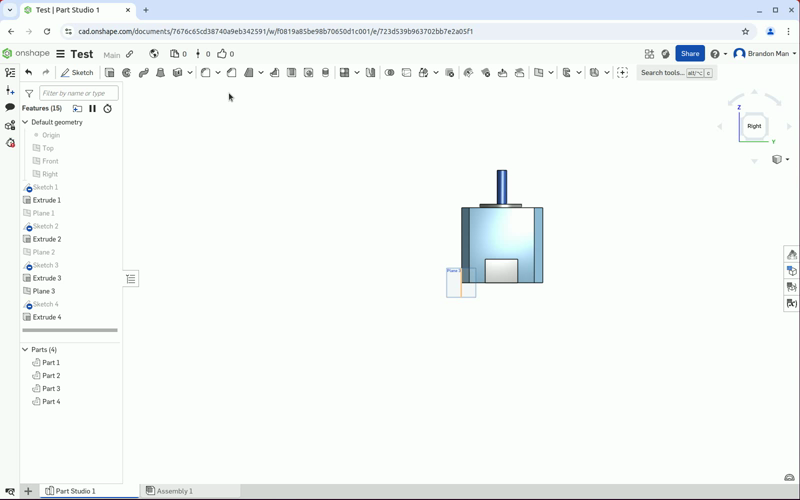
mouse_move(73, 352)
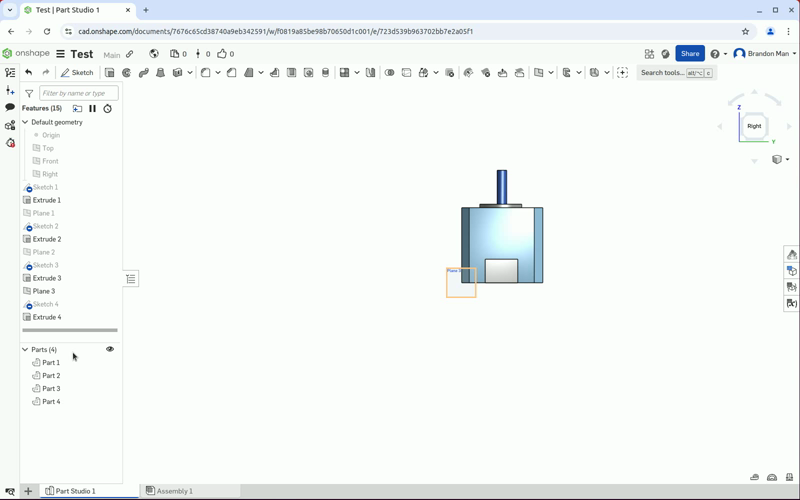
key(y)
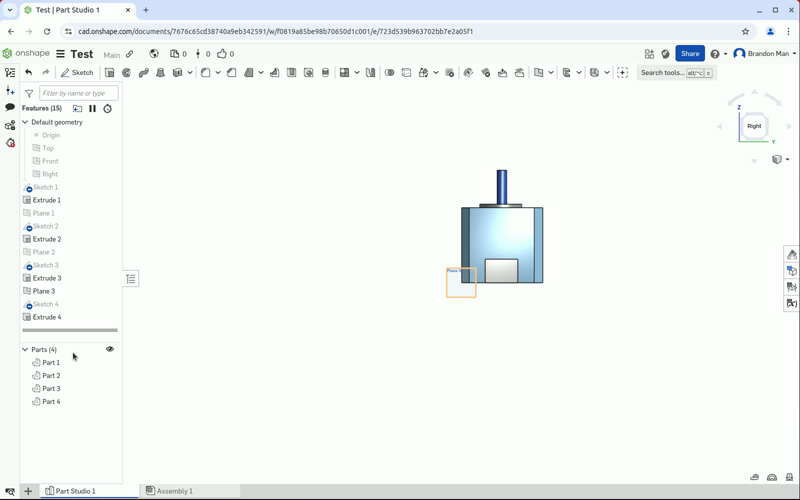
key(shift+p)
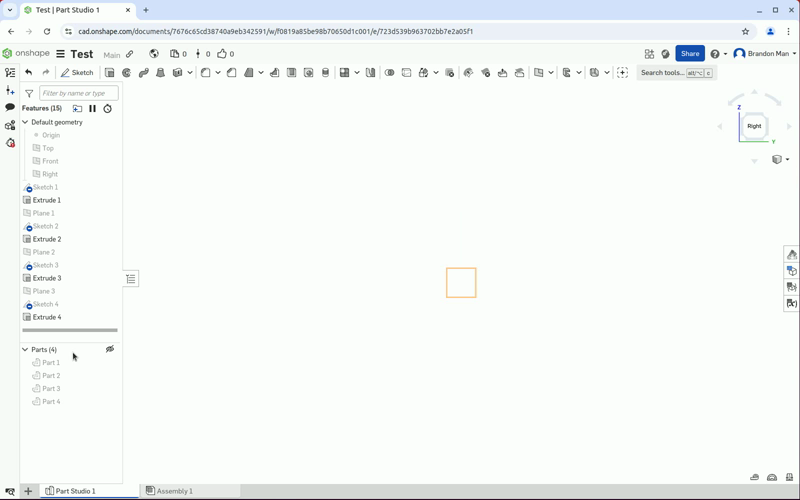
key(space)
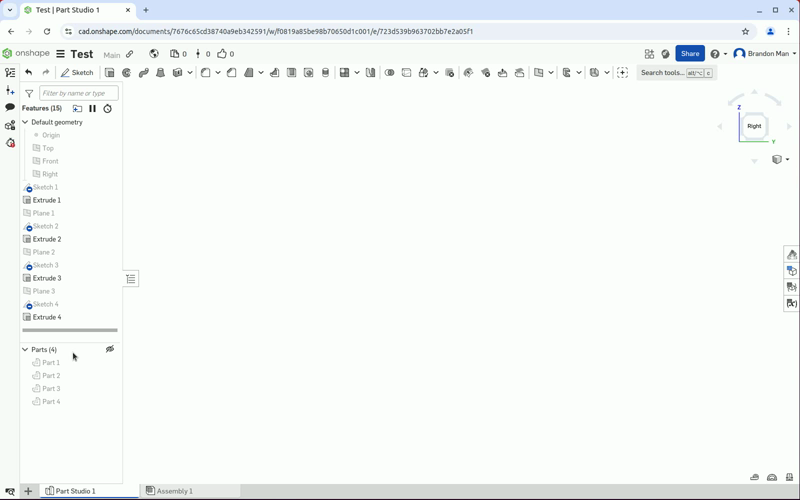
key_down(shift)
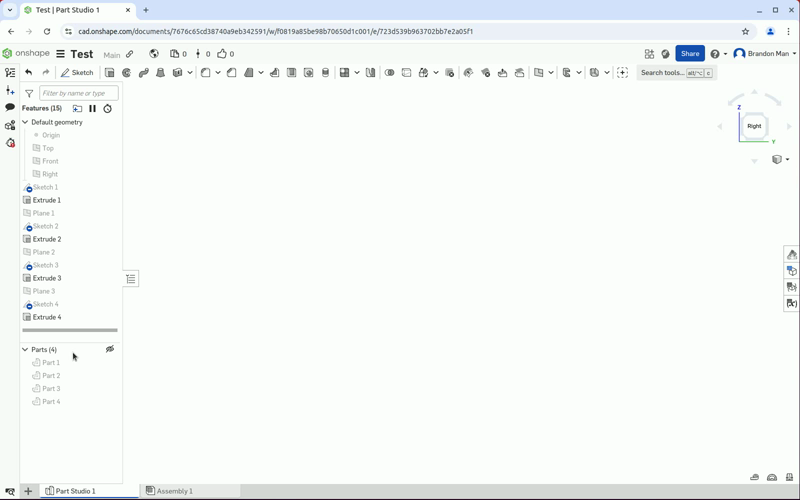
key(right)
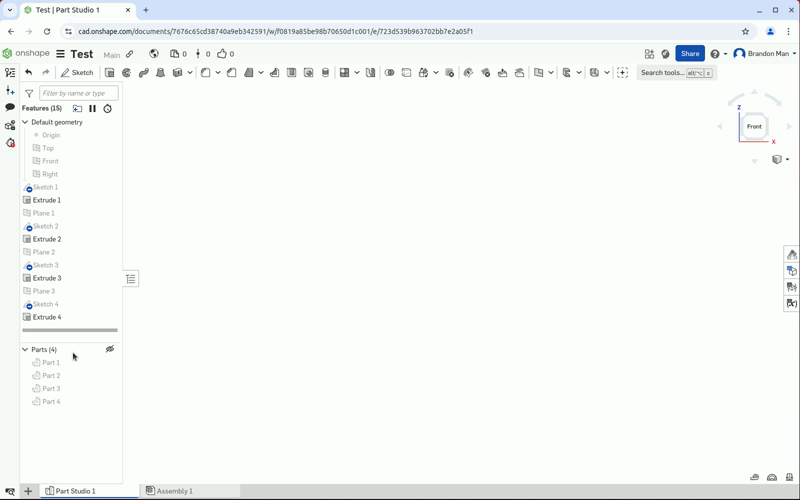
key_up(shift)
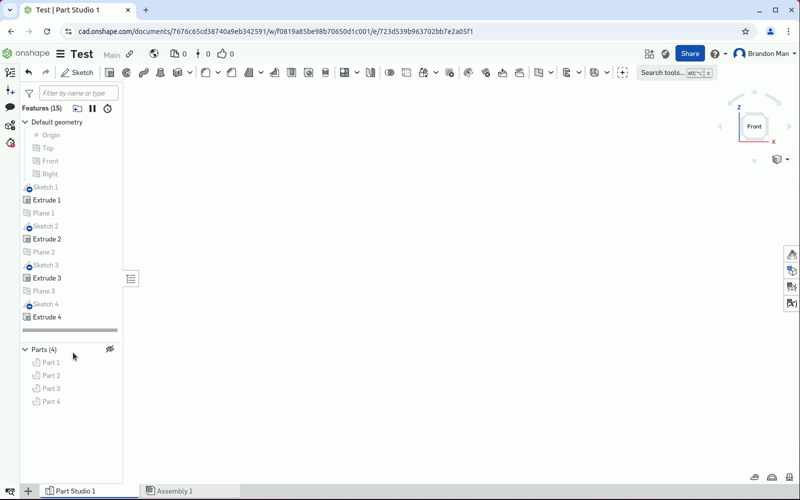
key(space)
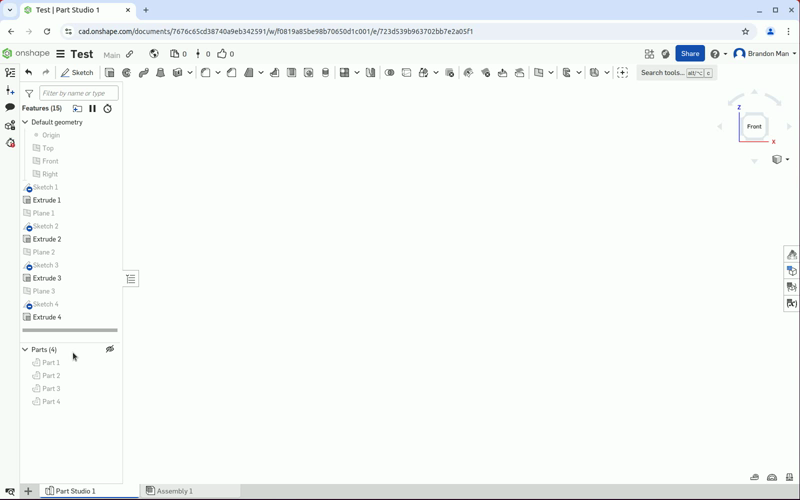
key_down(shift)
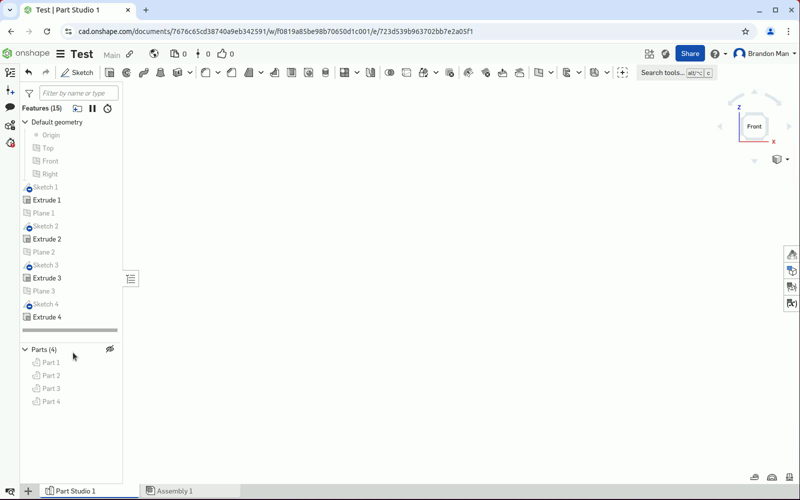
key(down)
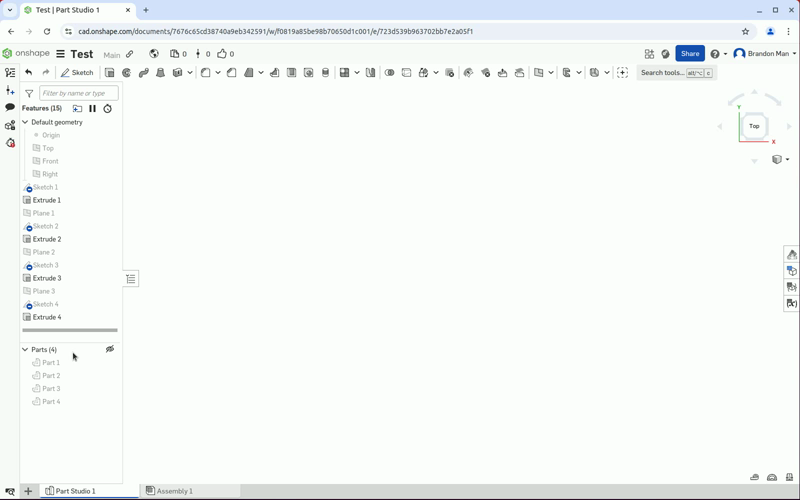
key_up(shift)
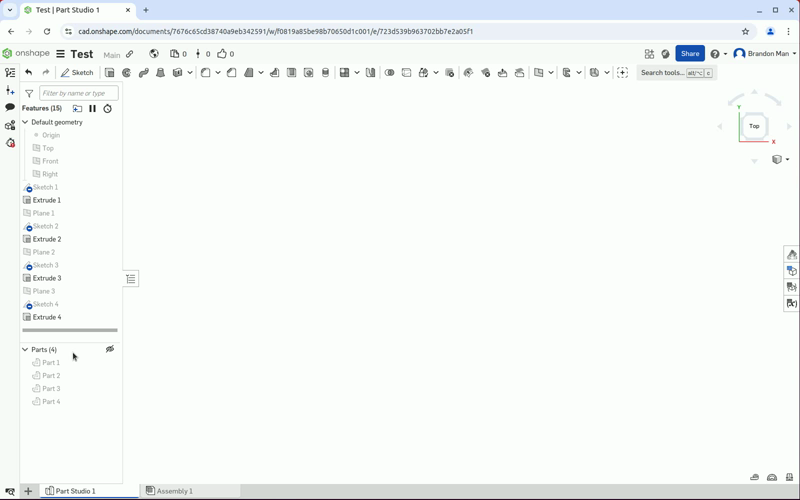
mouse_move(73, 352)
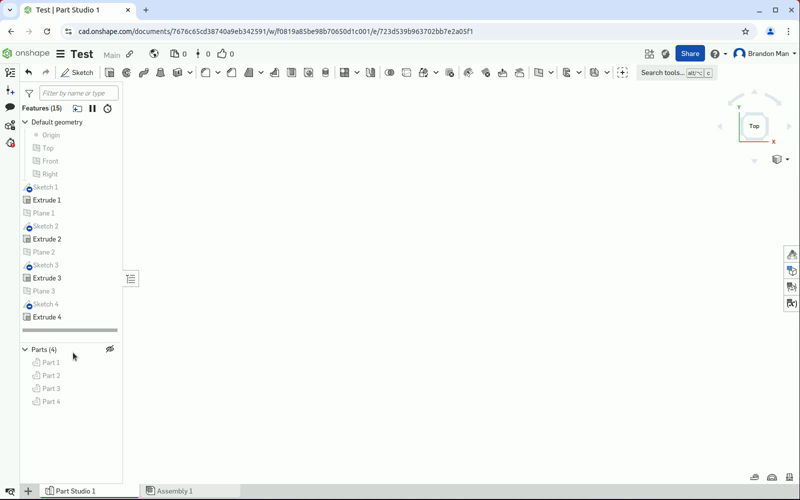
key(shift+y)
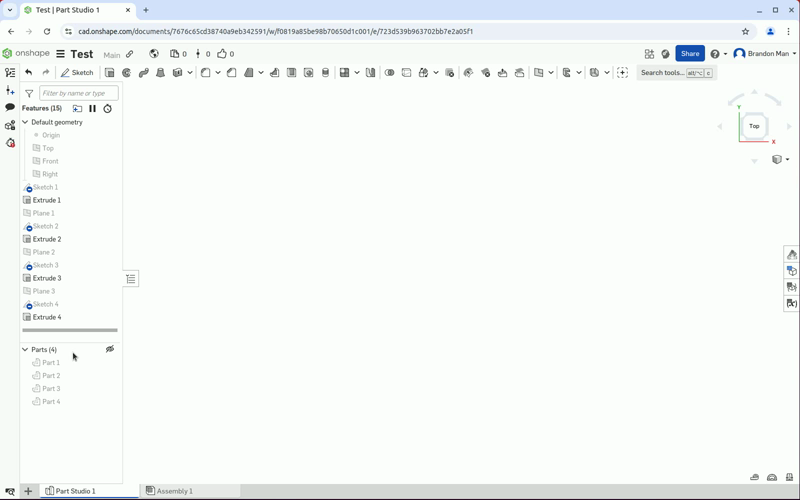
key(shift+s)
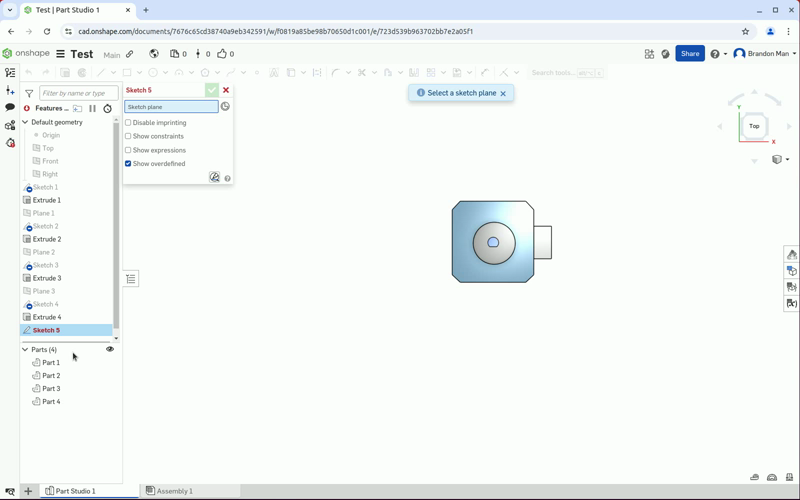
mouse_move(69, 215)
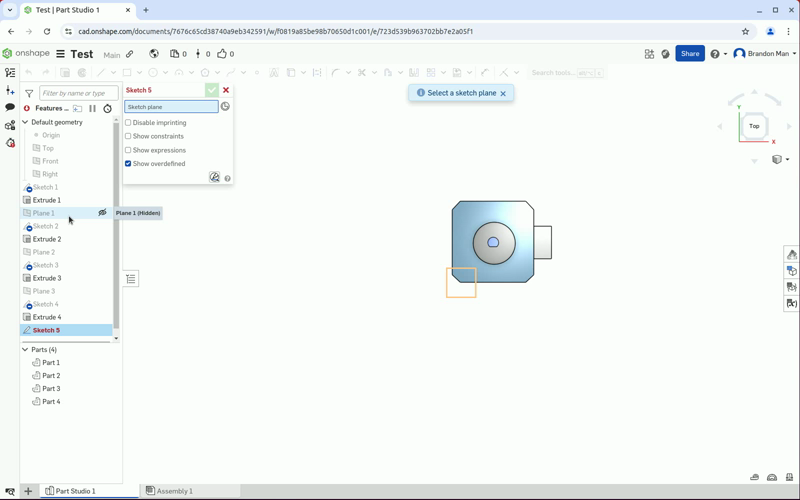
click(69, 215)
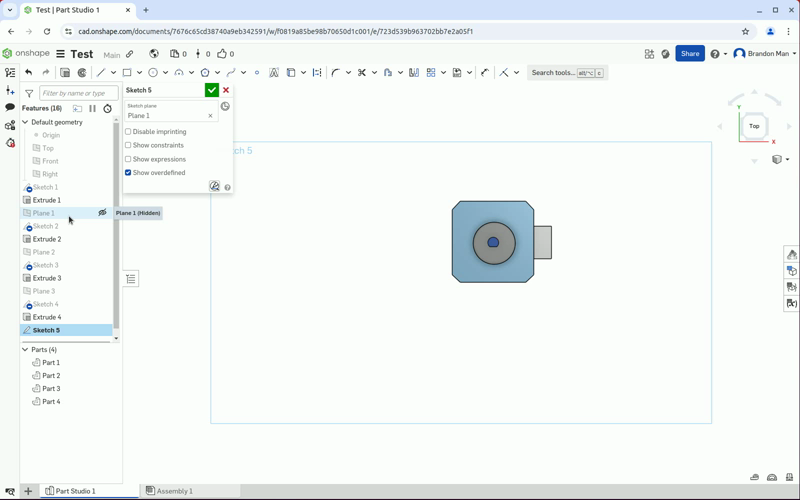
mouse_move(73, 352)
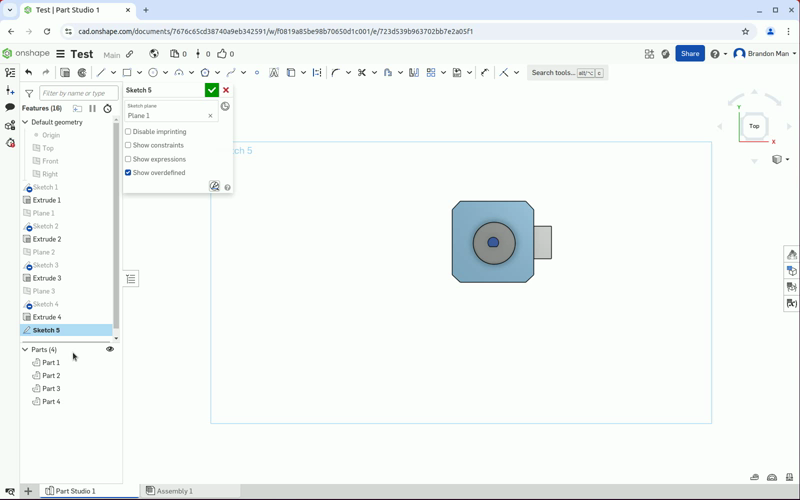
key(y)
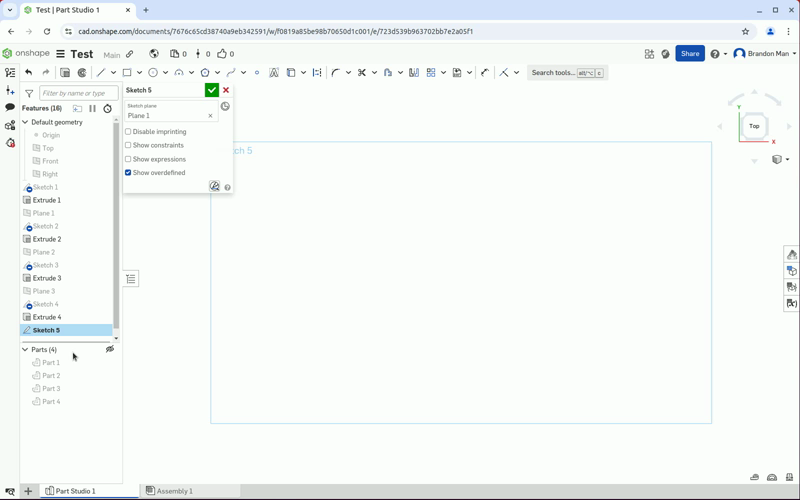
key(c)
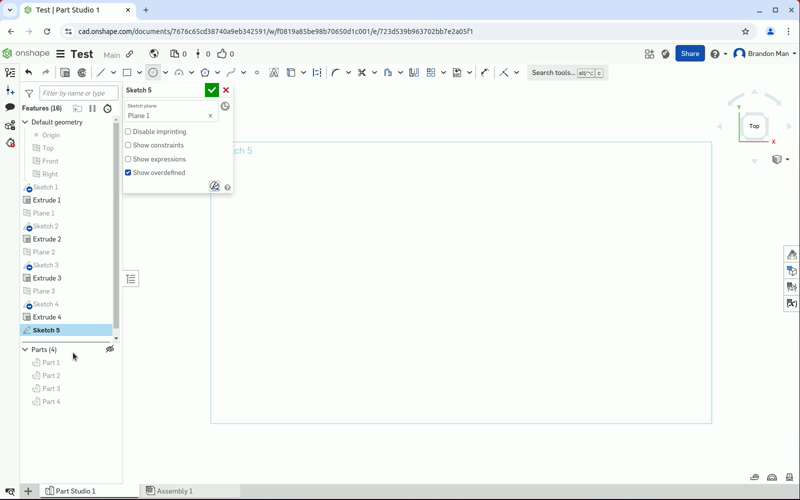
key_down(shift)
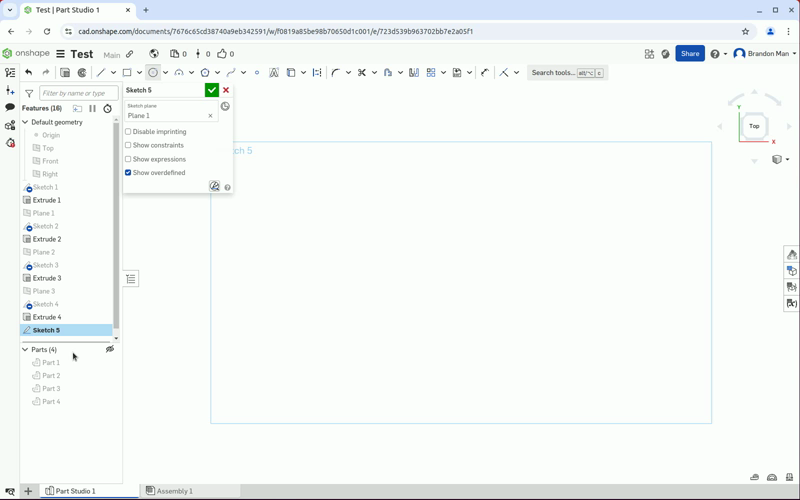
mouse_move(464, 212)
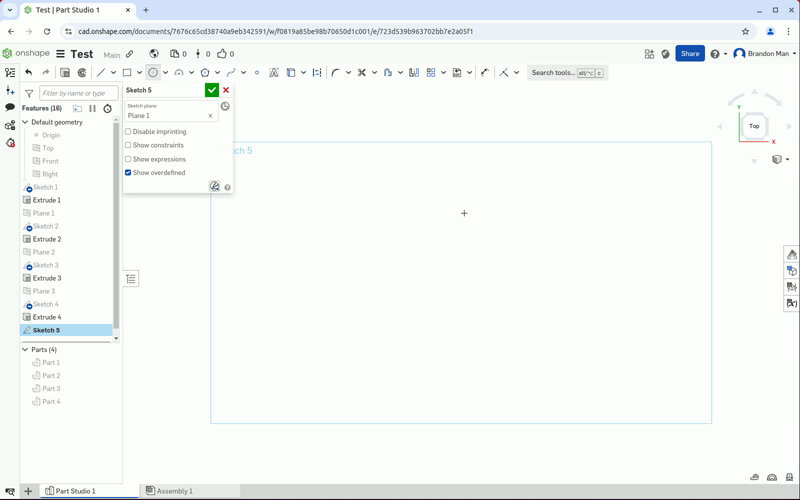
click(464, 212)
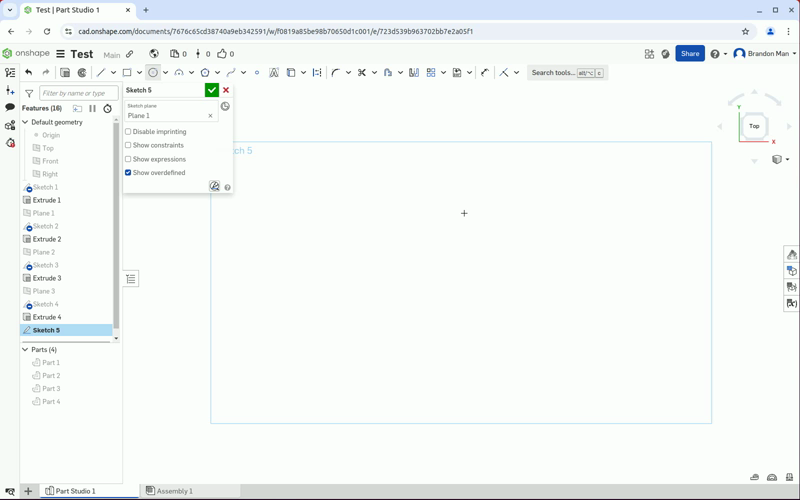
key_up(shift)
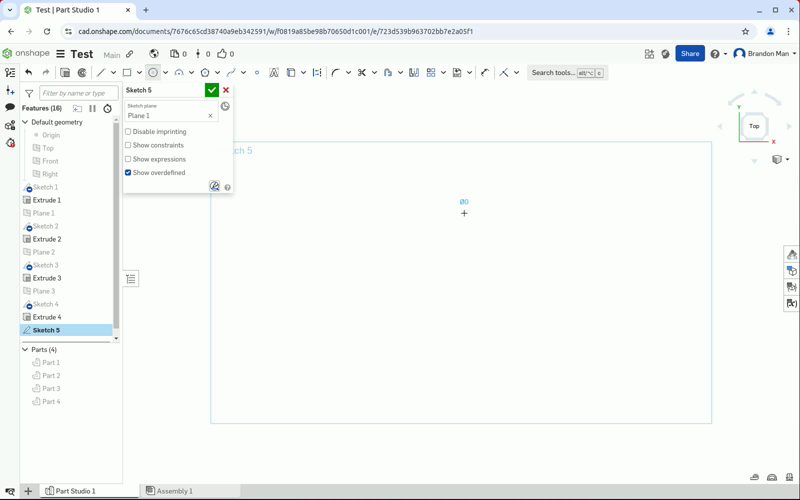
mouse_move(467, 212)
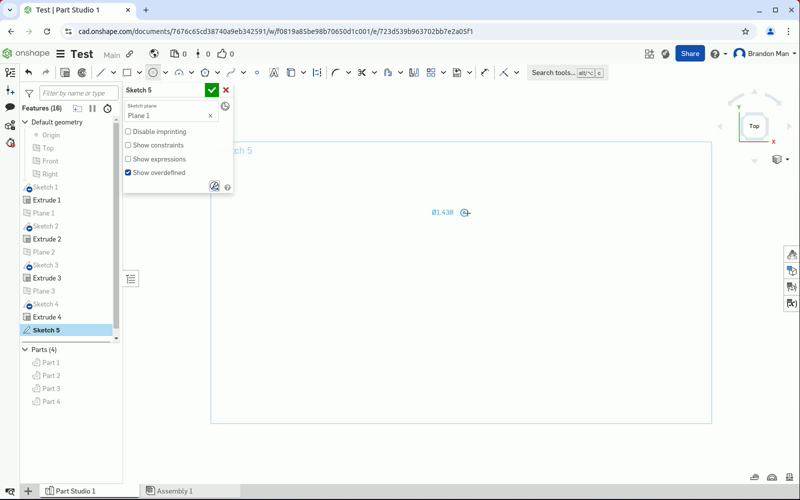
click(467, 212)
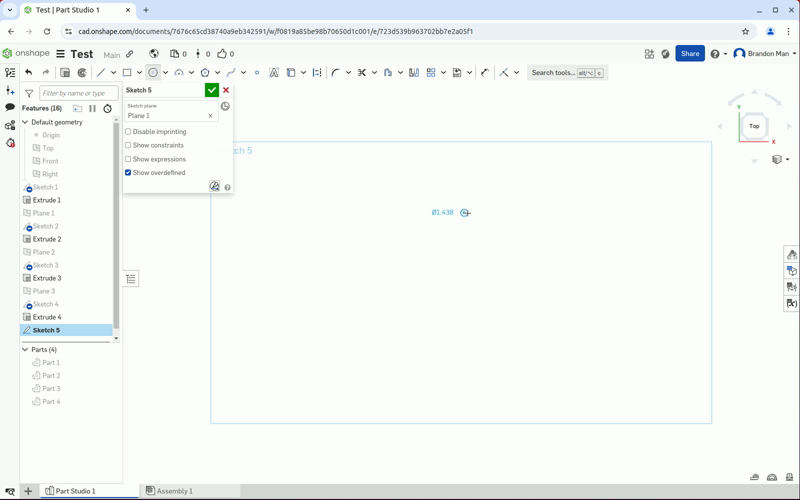
key(esc)
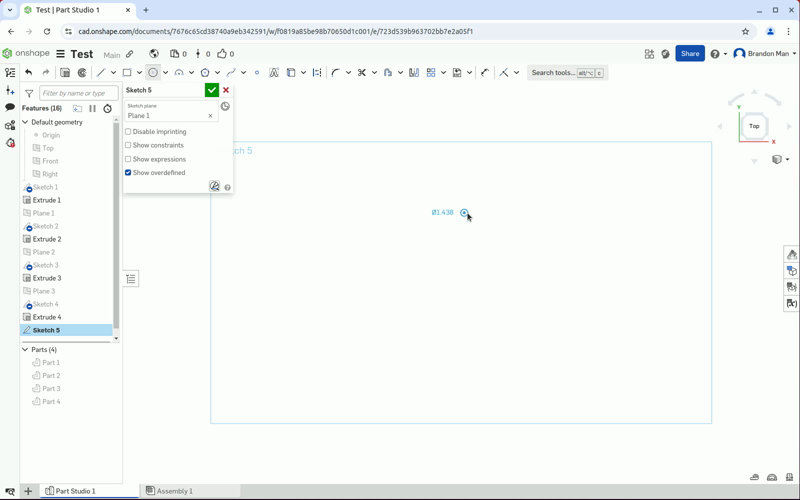
mouse_move(464, 214)
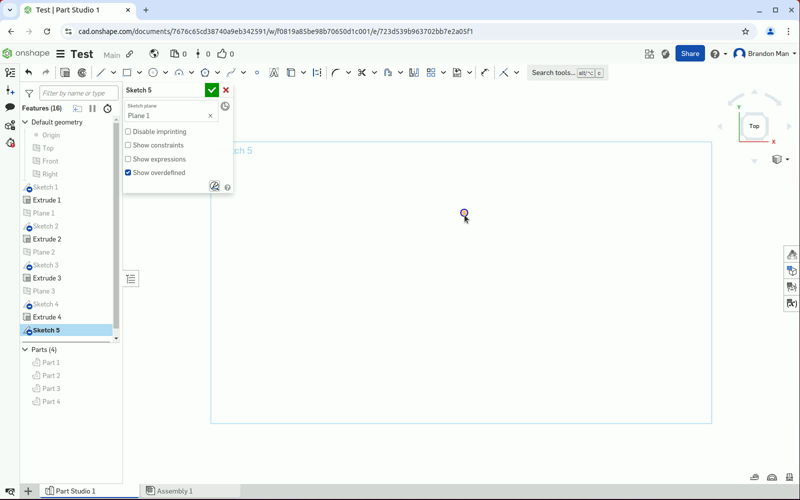
scroll(6)
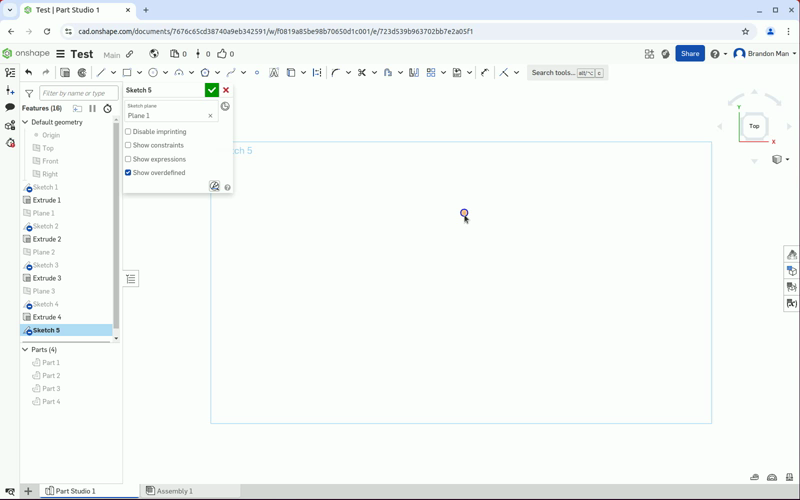
scroll(6)
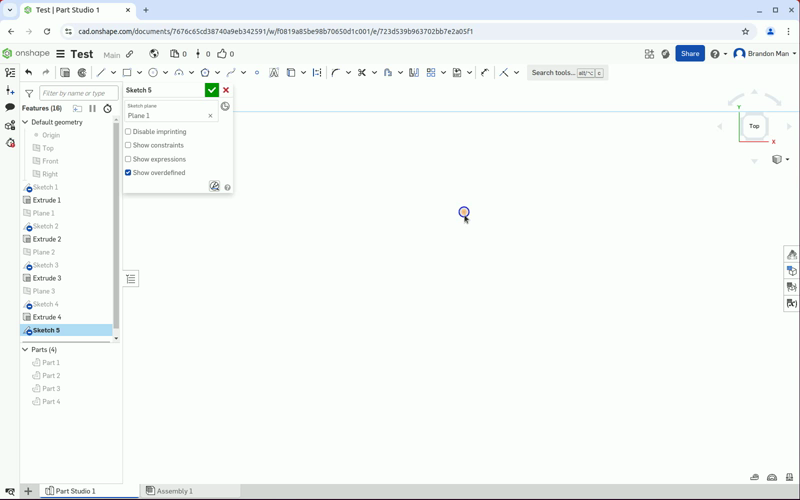
scroll(6)
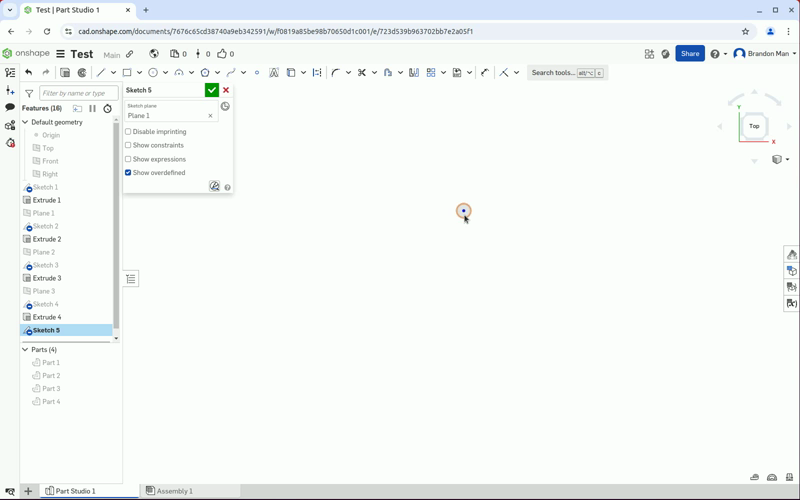
scroll(6)
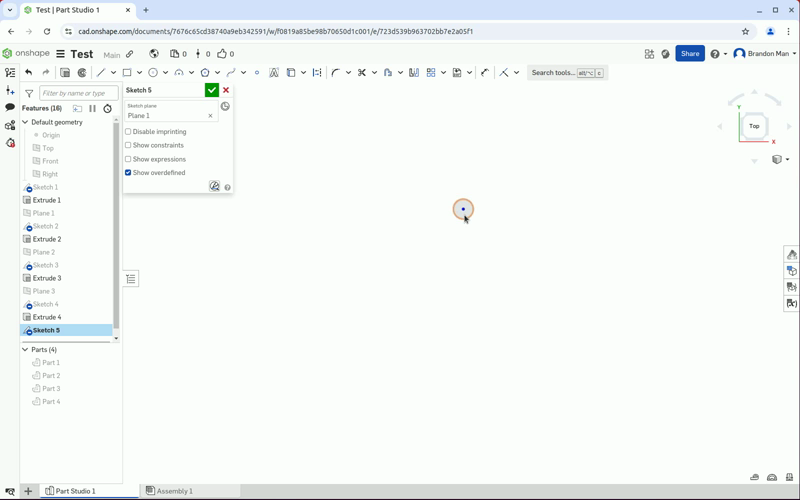
scroll(6)
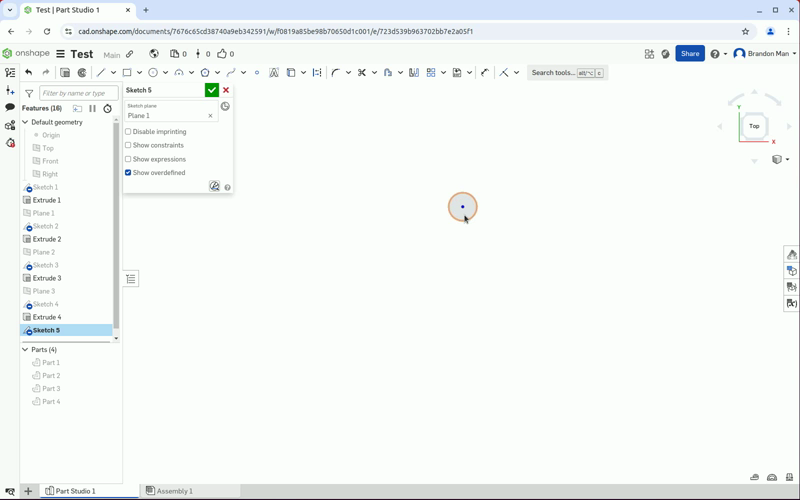
scroll(6)
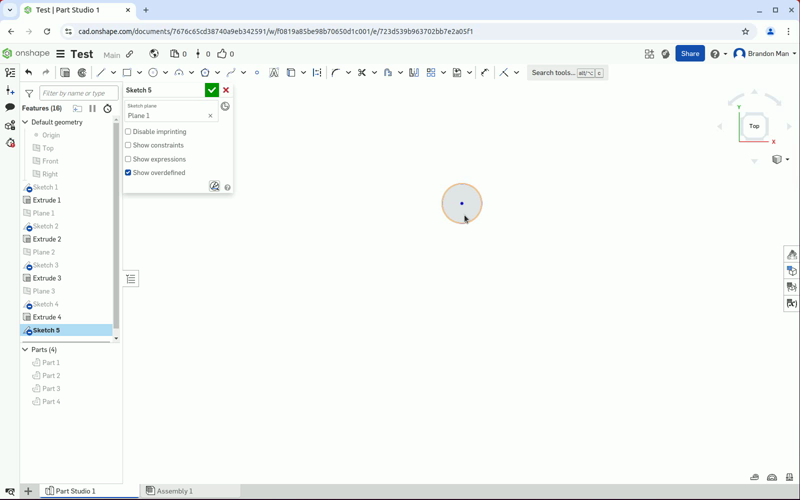
scroll(6)
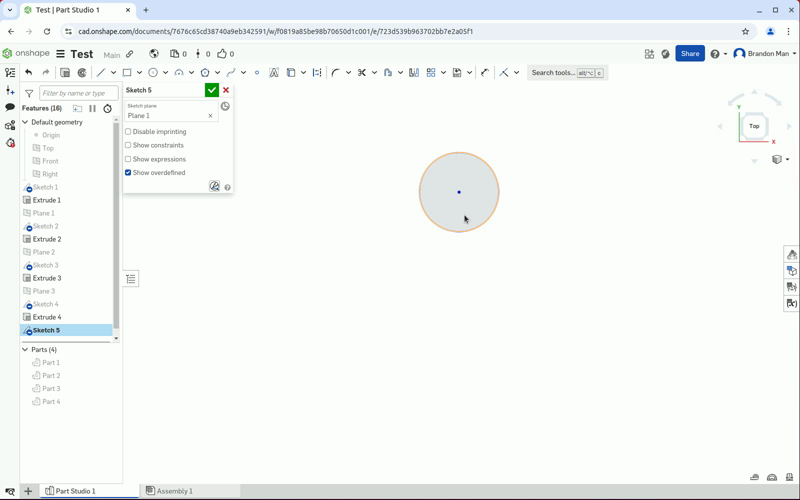
click(464, 214)
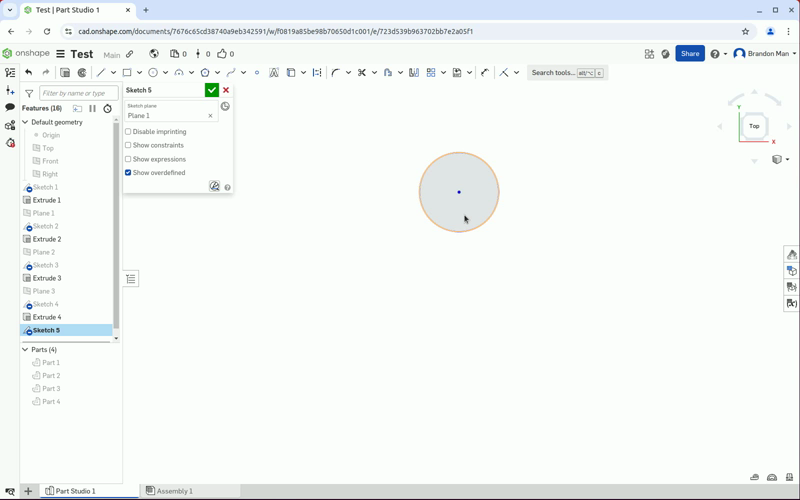
scroll(-6)
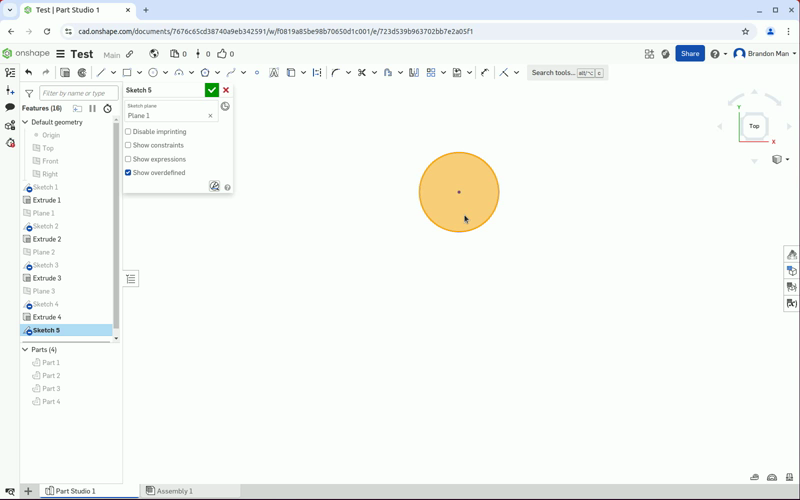
scroll(-6)
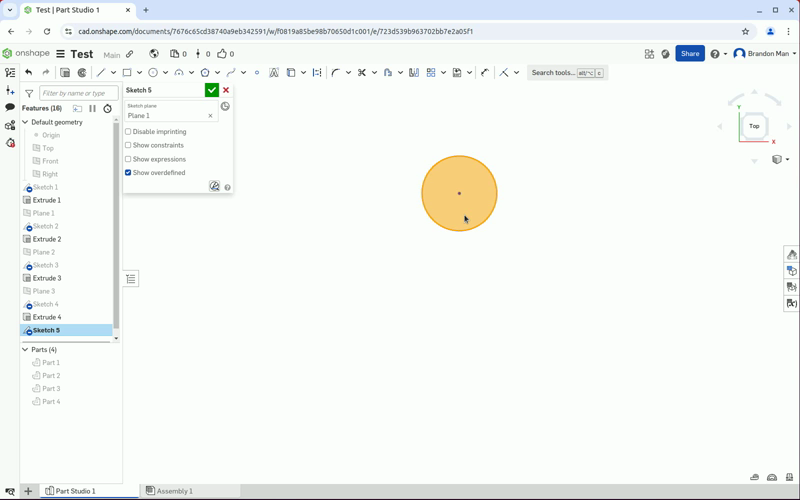
scroll(-6)
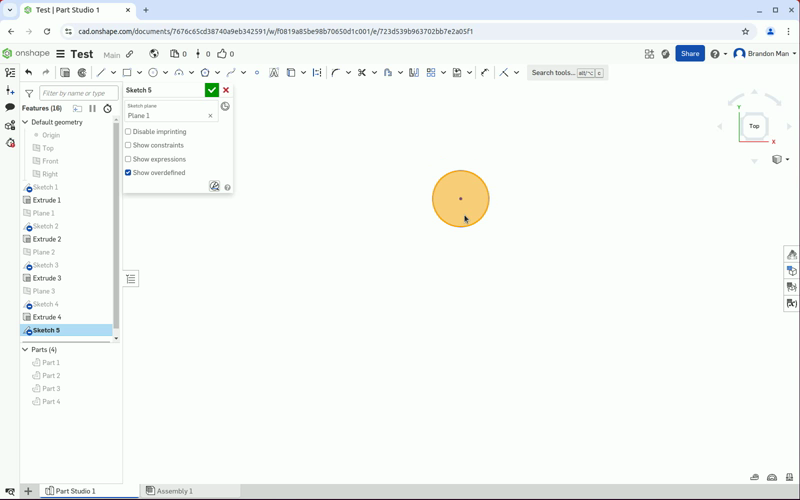
scroll(-6)
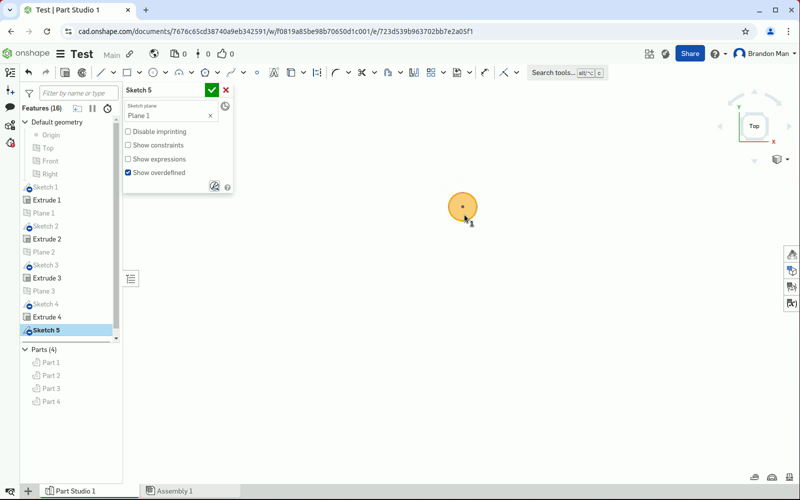
scroll(-6)
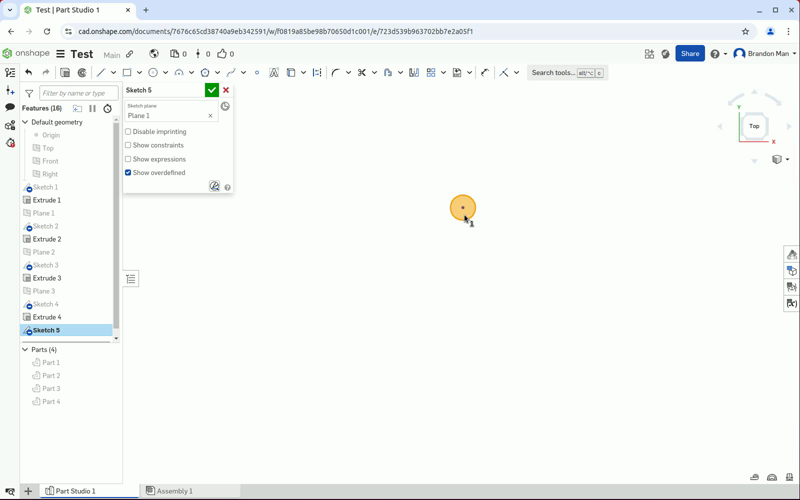
scroll(-6)
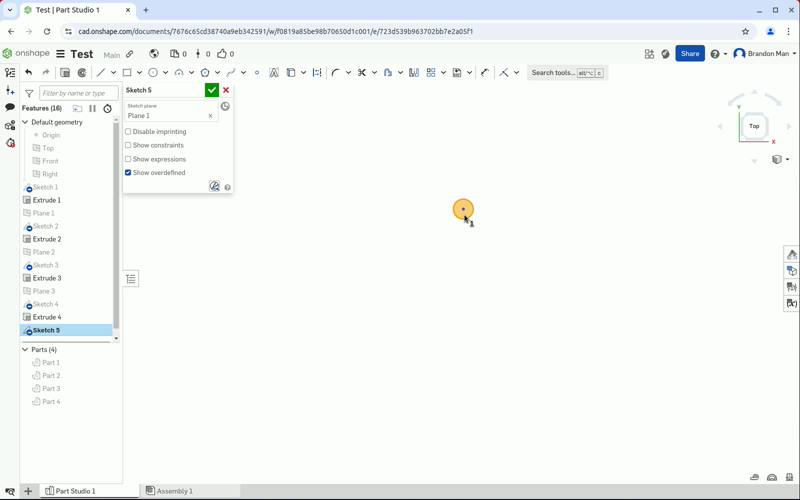
scroll(-6)
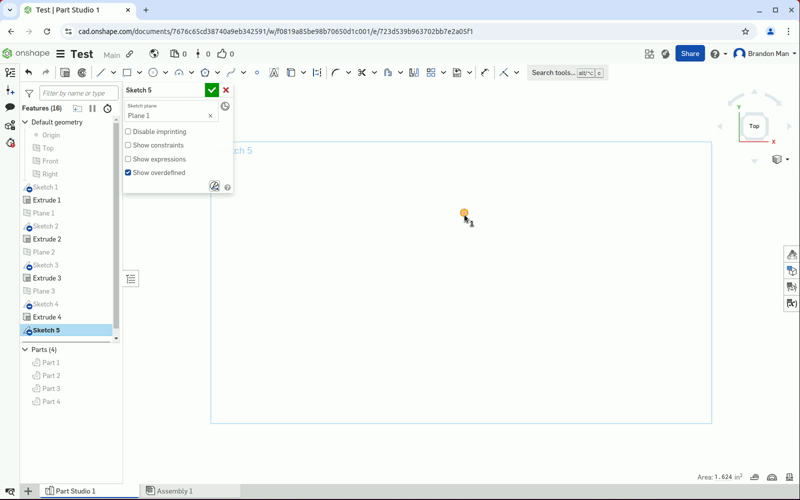
mouse_move(73, 352)
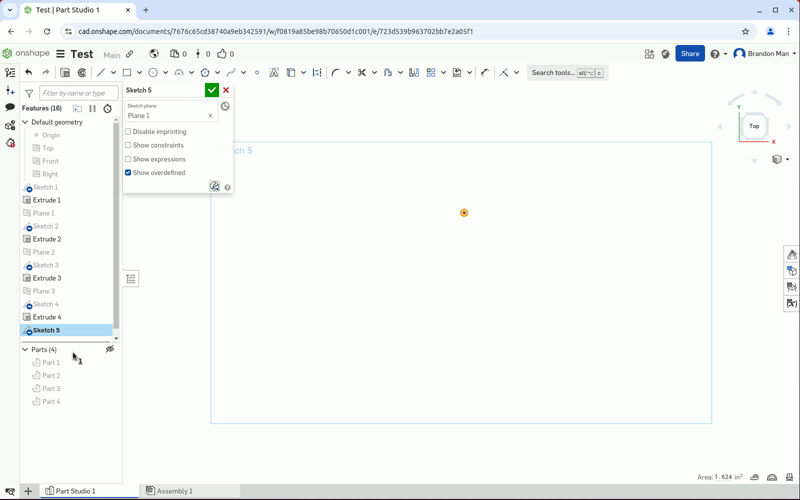
key(shift+y)
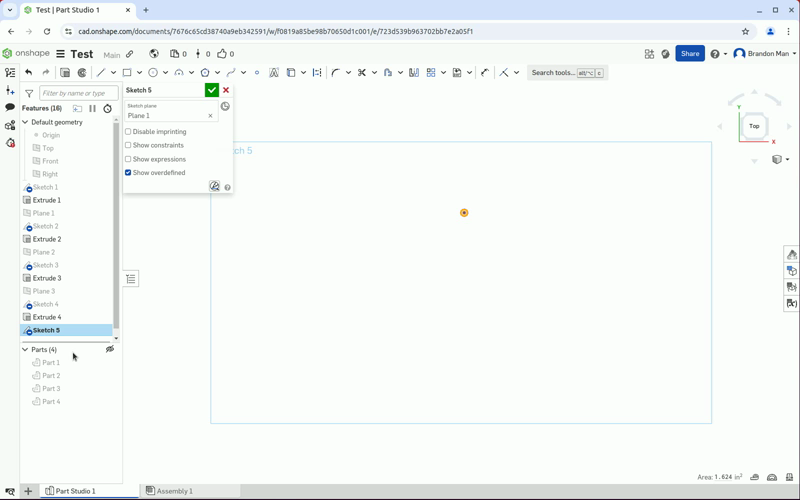
key(shift+e)
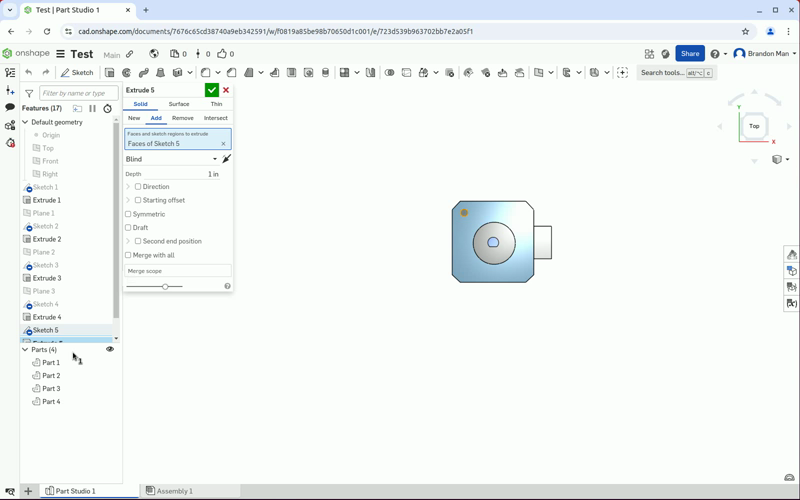
mouse_move(143, 106)
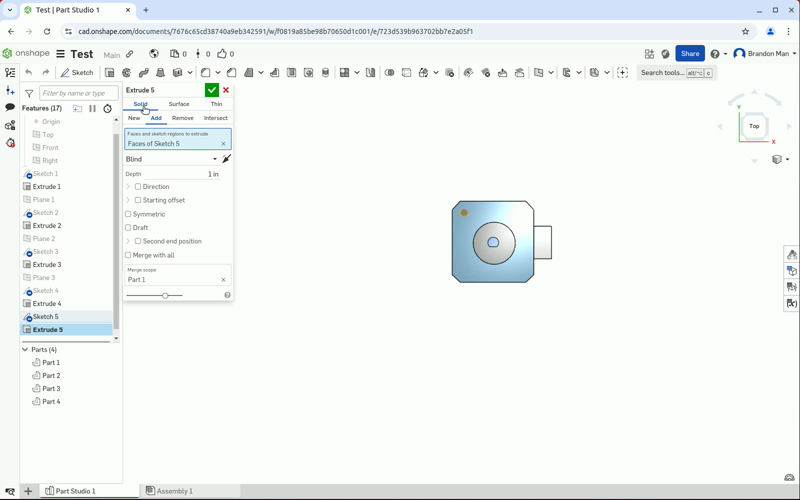
click(143, 106)
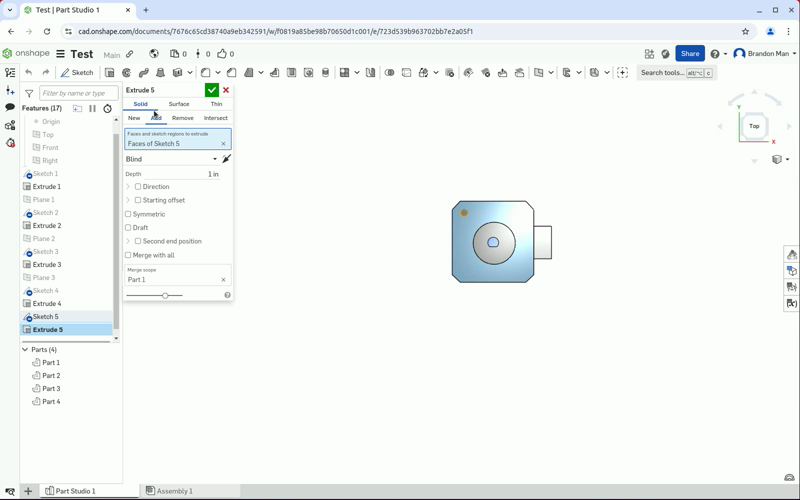
mouse_move(186, 120)
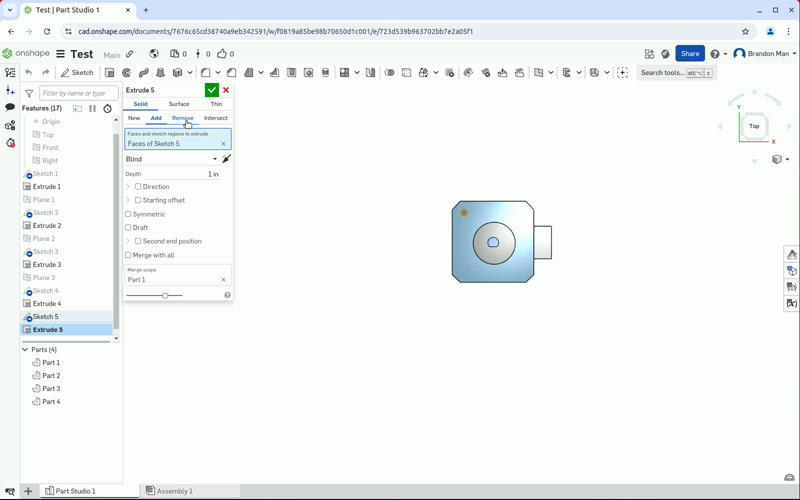
click(186, 120)
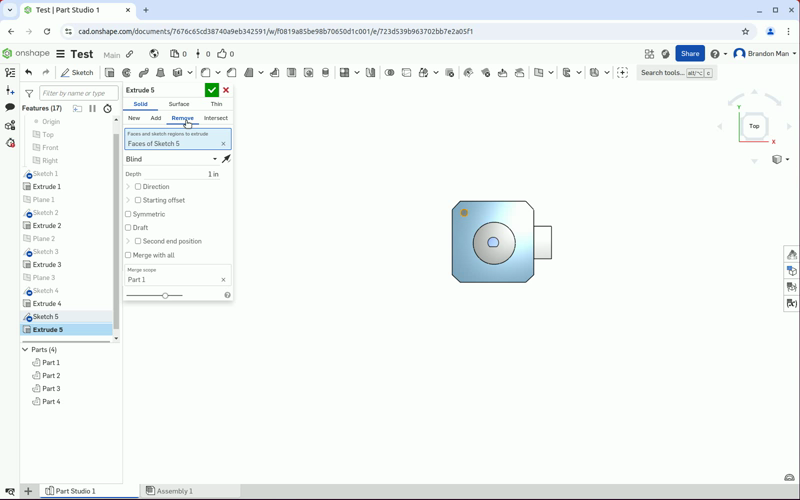
key(tab, 4)
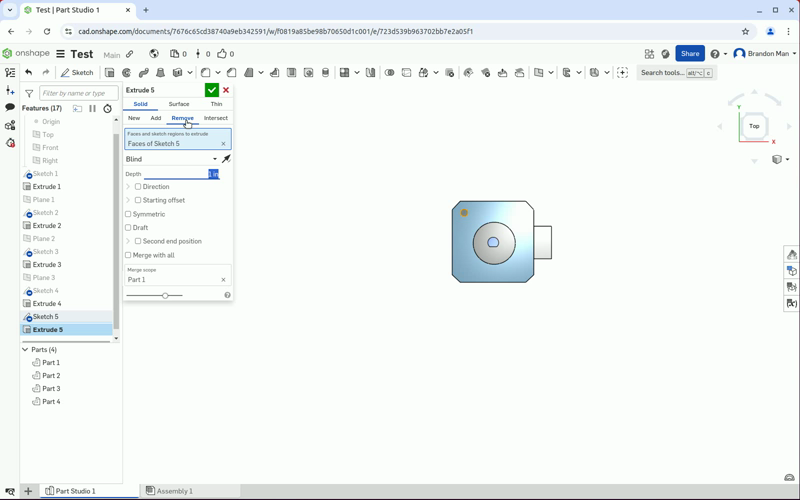
text(2.166)
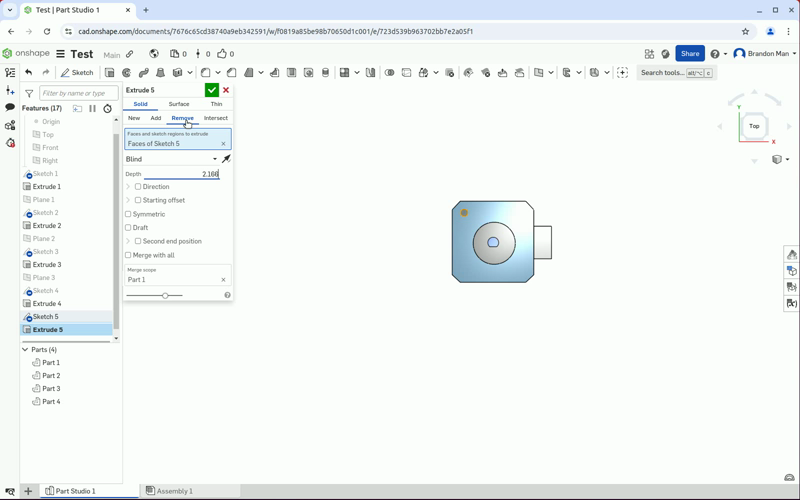
key(tab, 6)
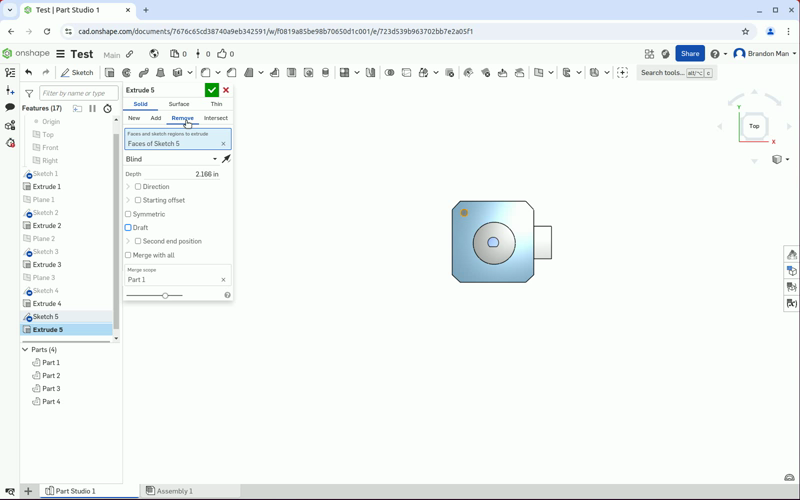
key(space)
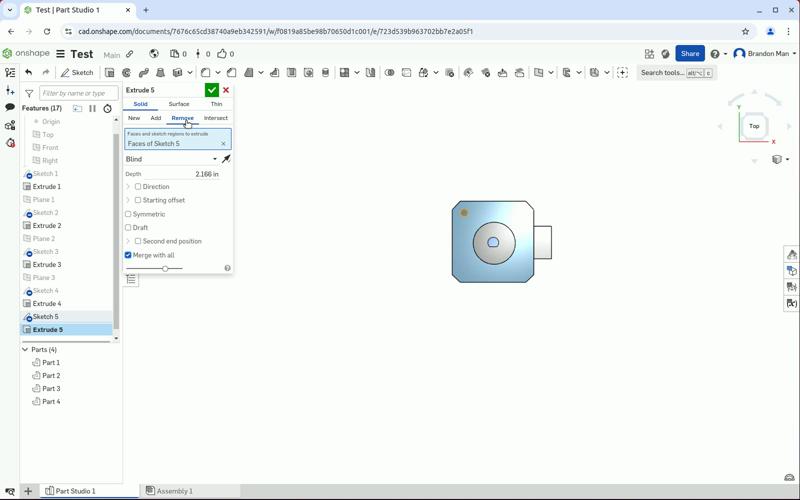
key(enter)
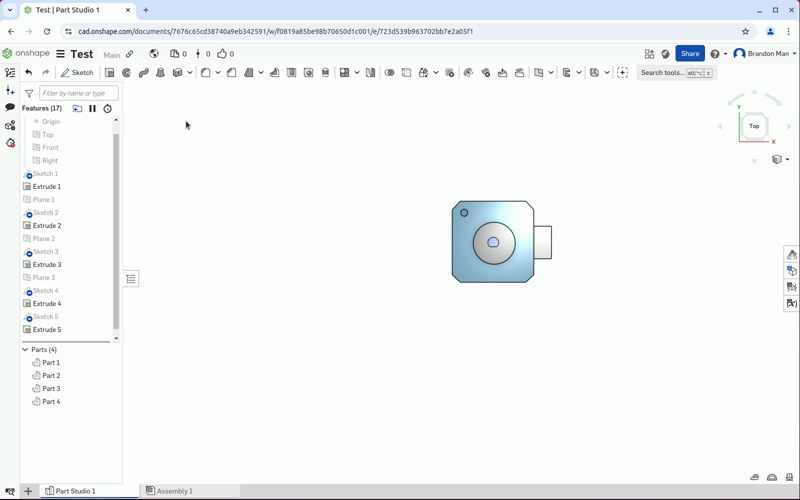
key(shift+h)
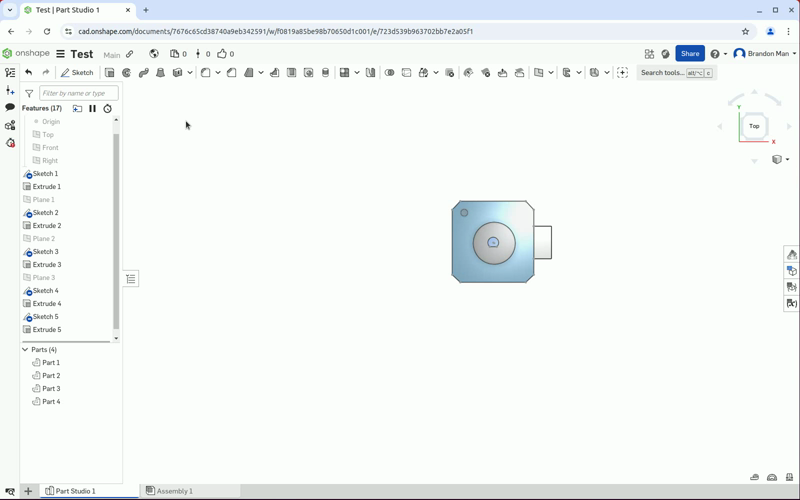
key(shift+h)
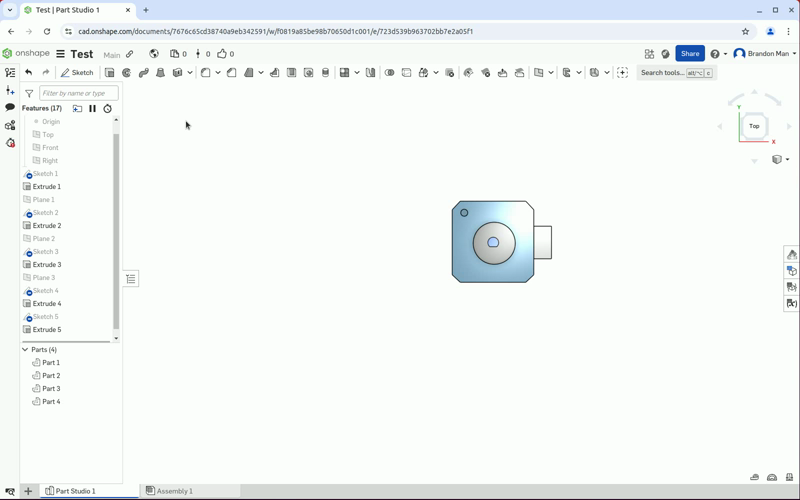
mouse_move(69, 176)
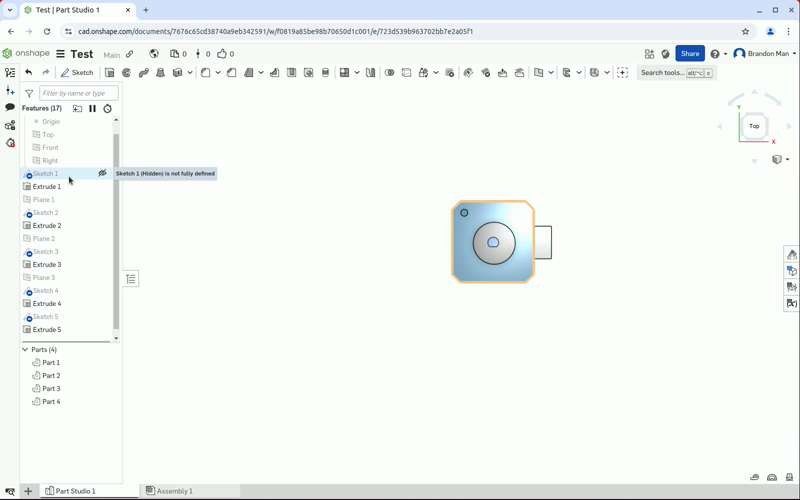
click(69, 176)
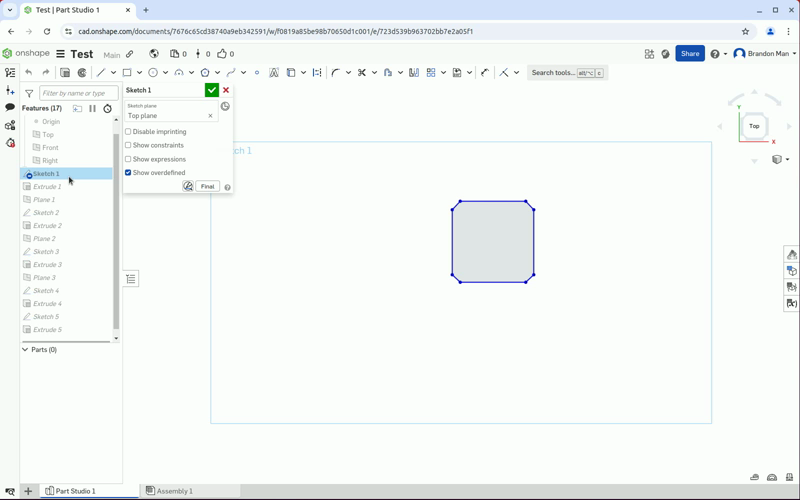
mouse_move(229, 92)
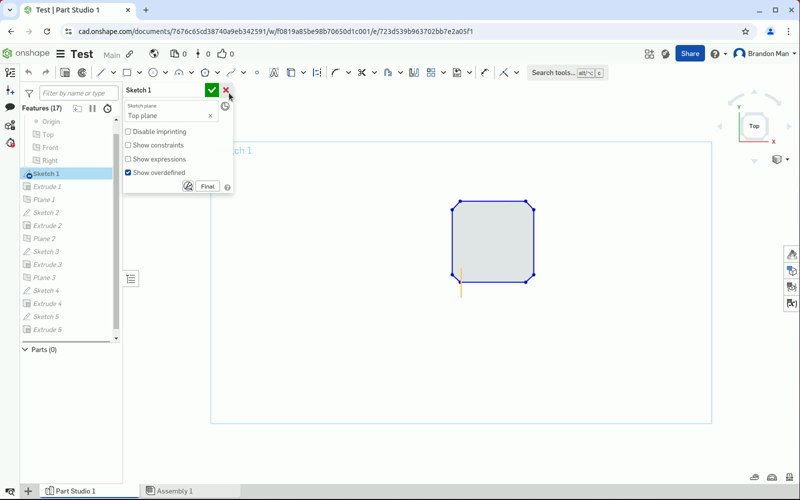
click(229, 92)
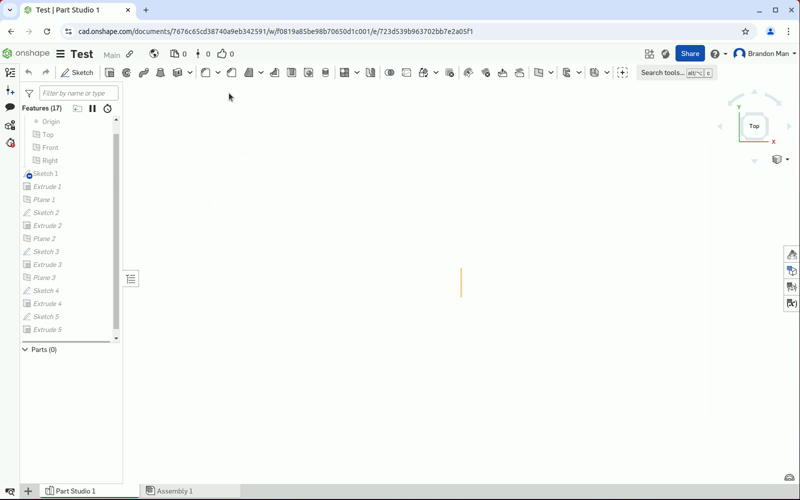
key(shift+s)
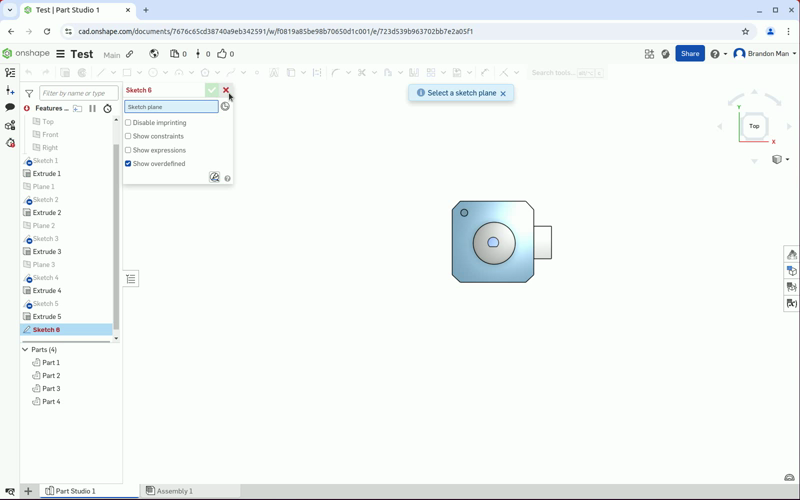
mouse_move(69, 189)
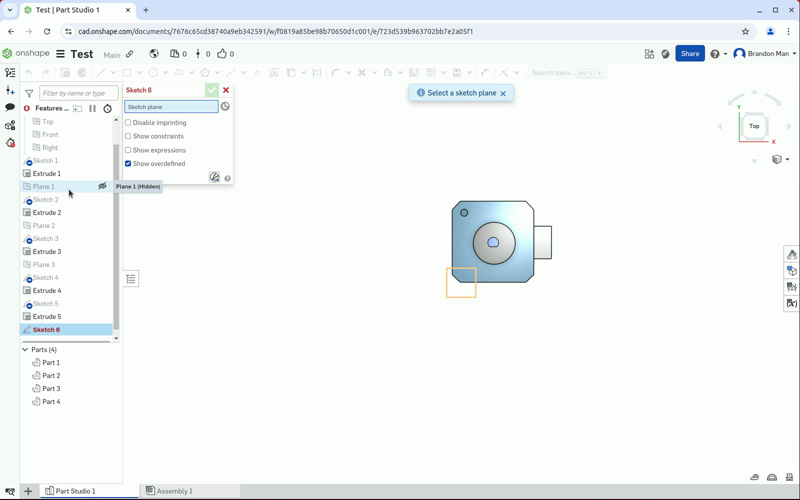
click(69, 189)
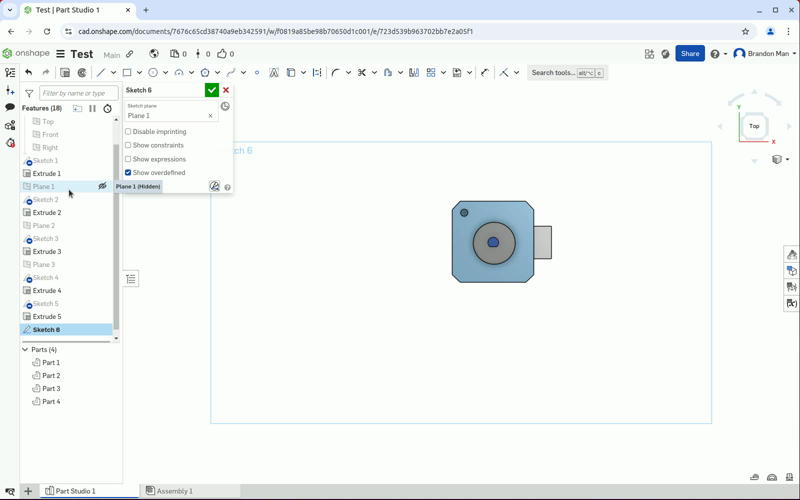
mouse_move(73, 352)
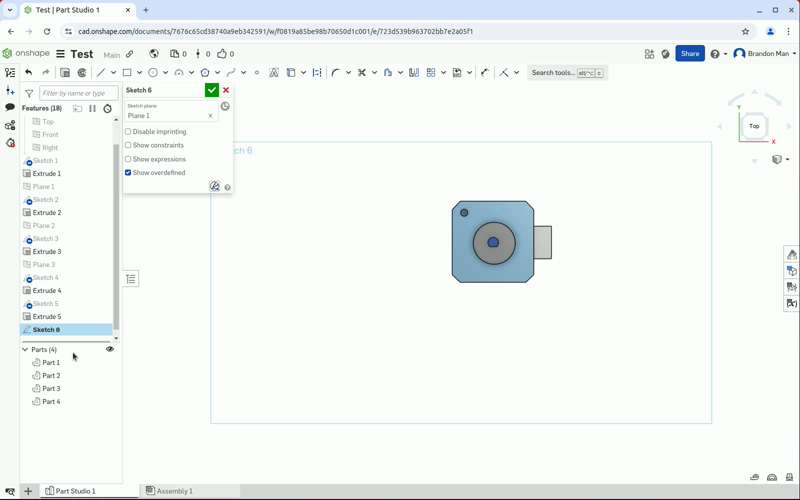
key(y)
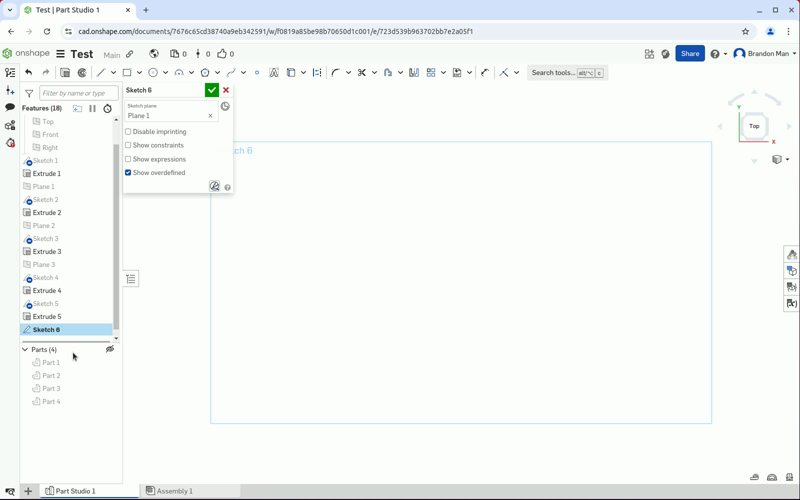
key(c)
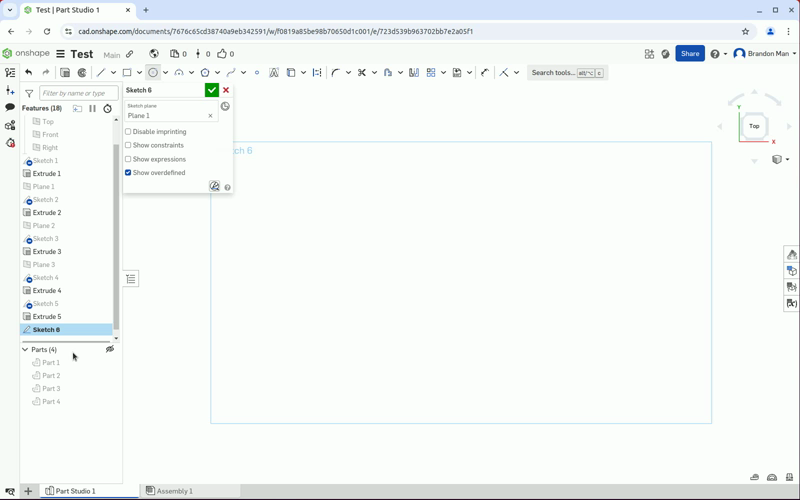
key_down(shift)
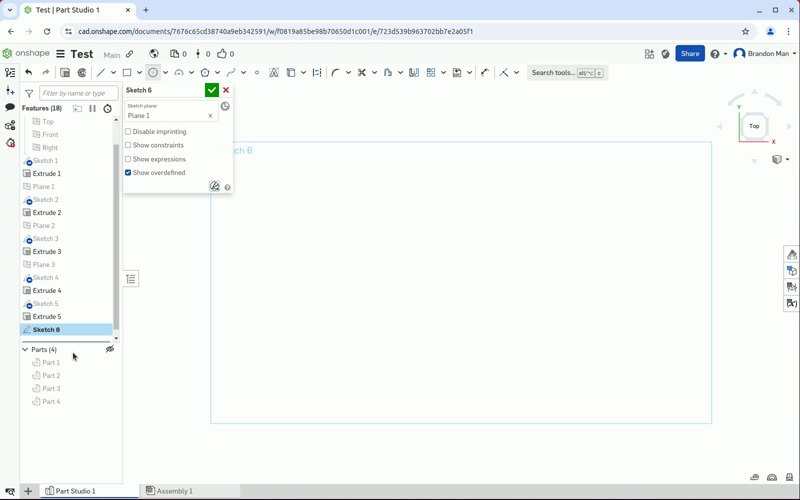
mouse_move(523, 212)
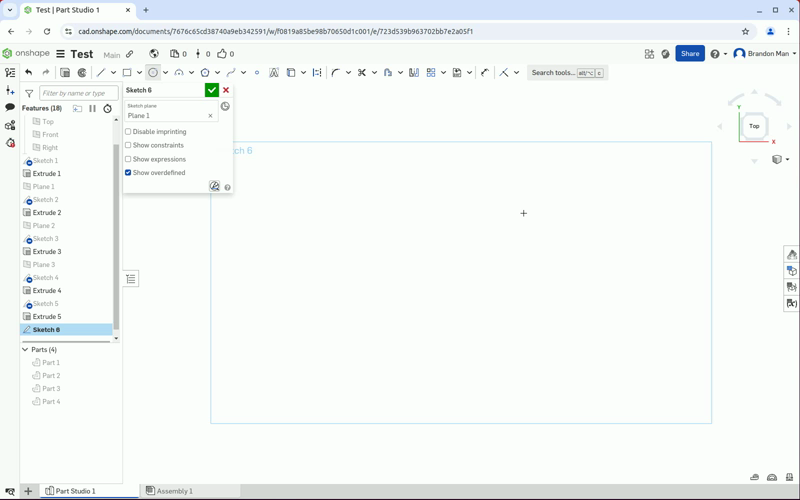
click(523, 212)
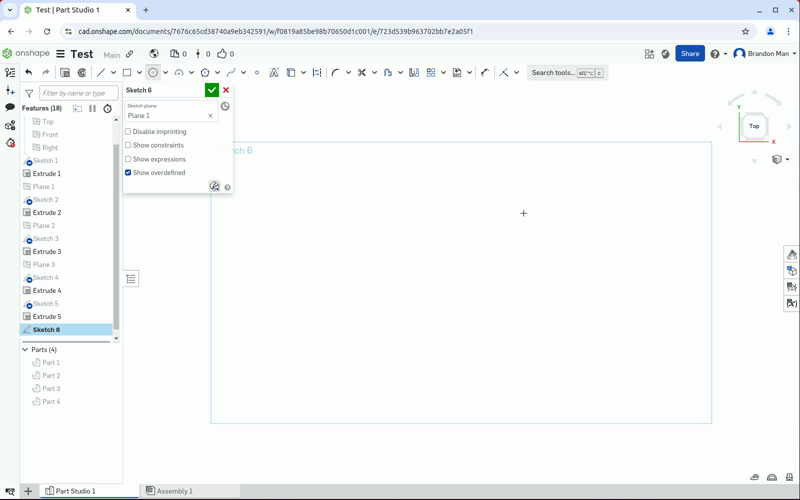
key_up(shift)
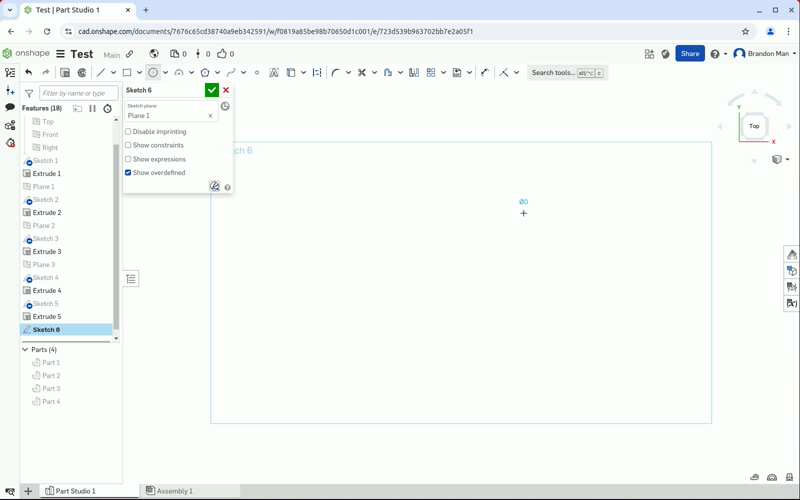
mouse_move(527, 212)
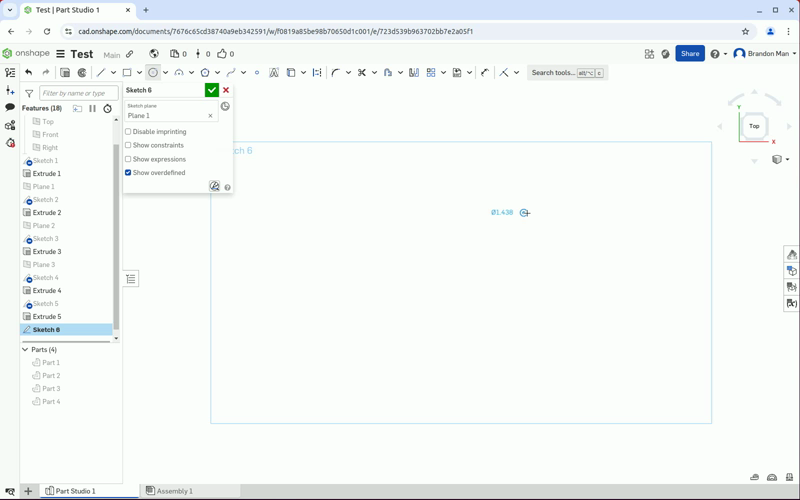
click(527, 212)
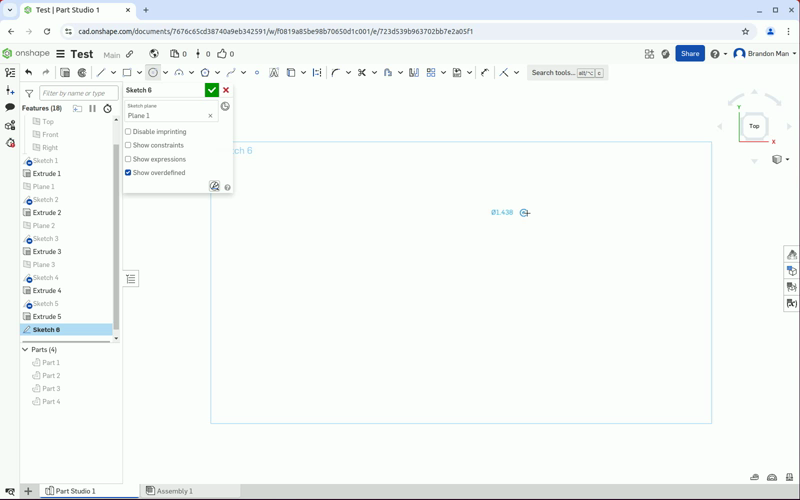
key(esc)
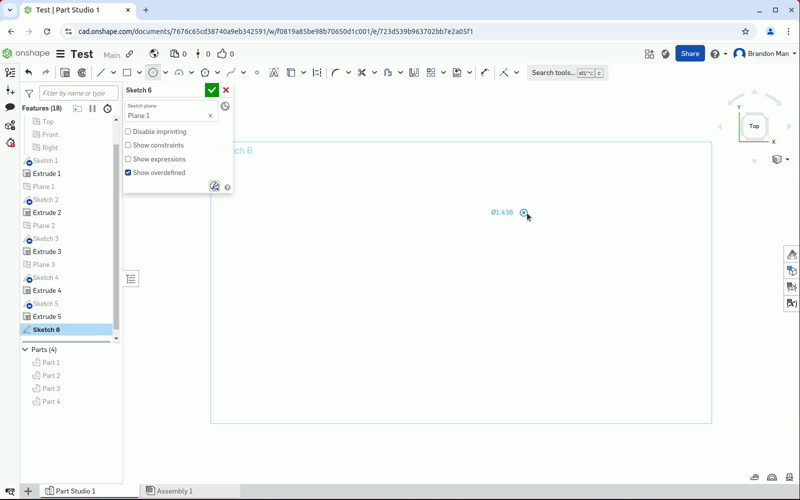
mouse_move(525, 214)
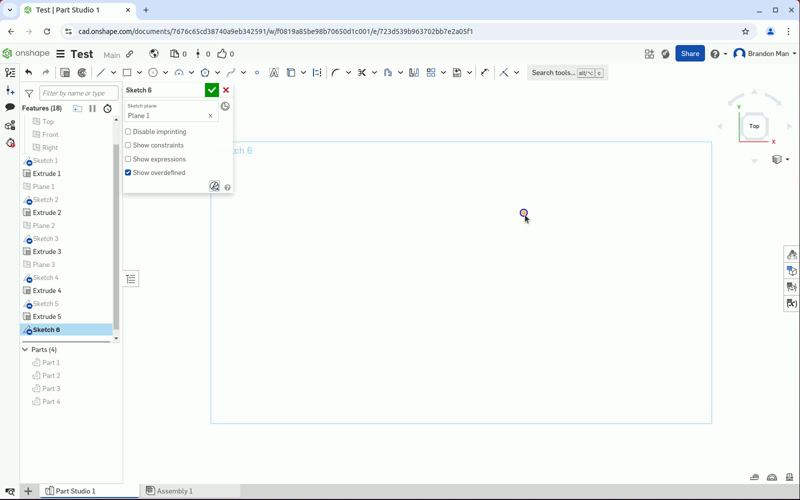
scroll(6)
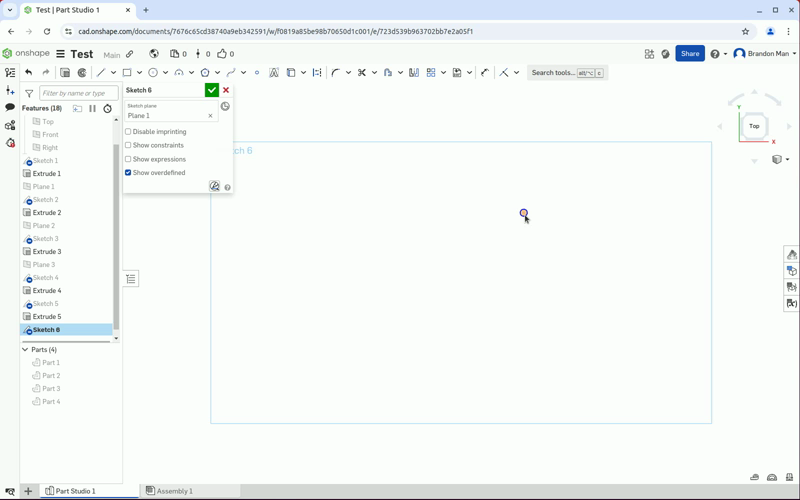
scroll(6)
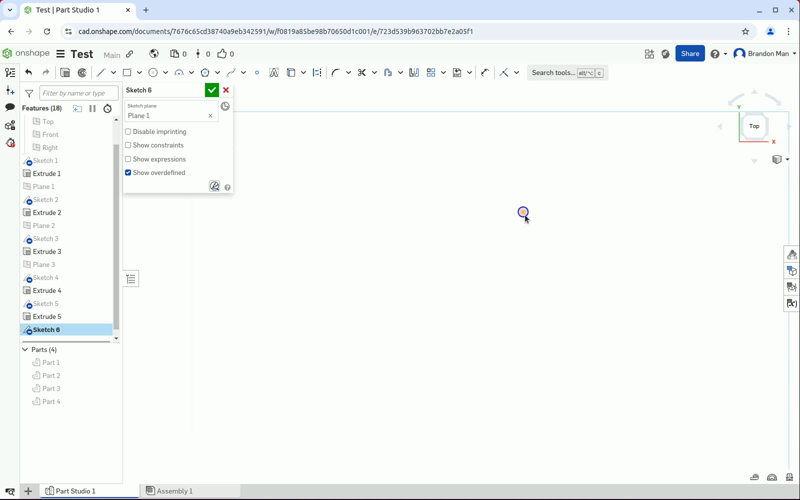
scroll(6)
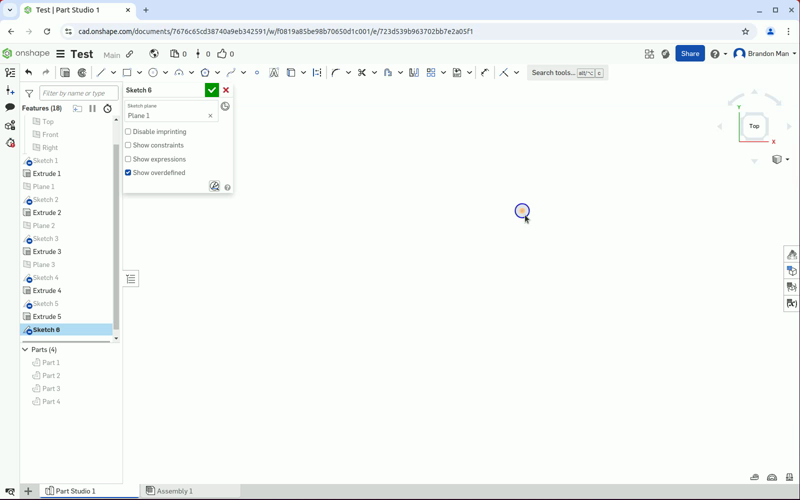
scroll(6)
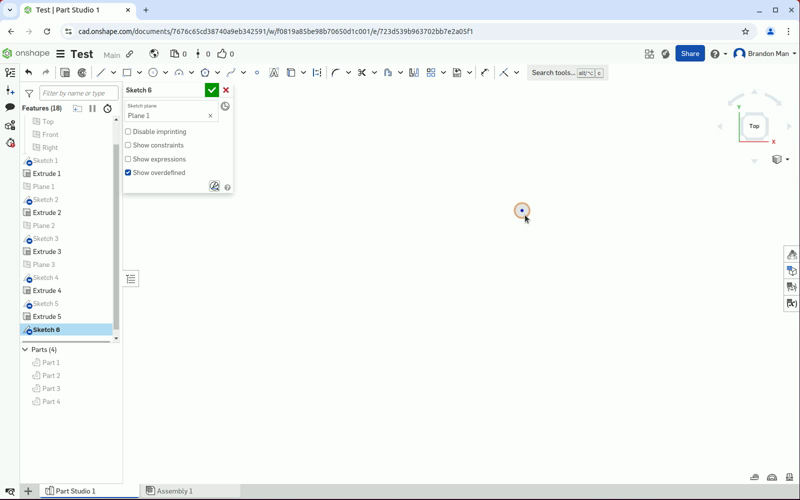
scroll(6)
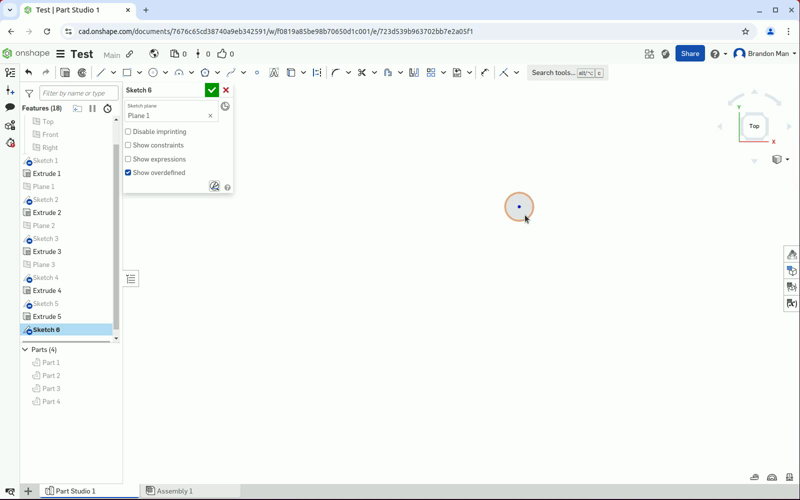
scroll(6)
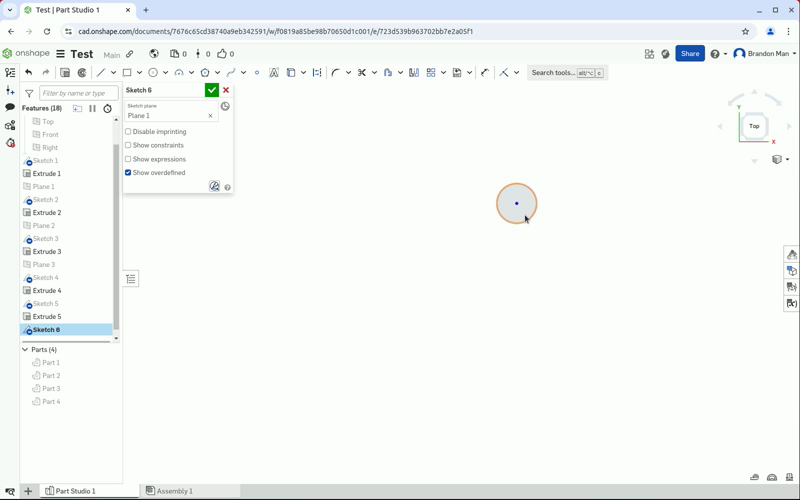
scroll(6)
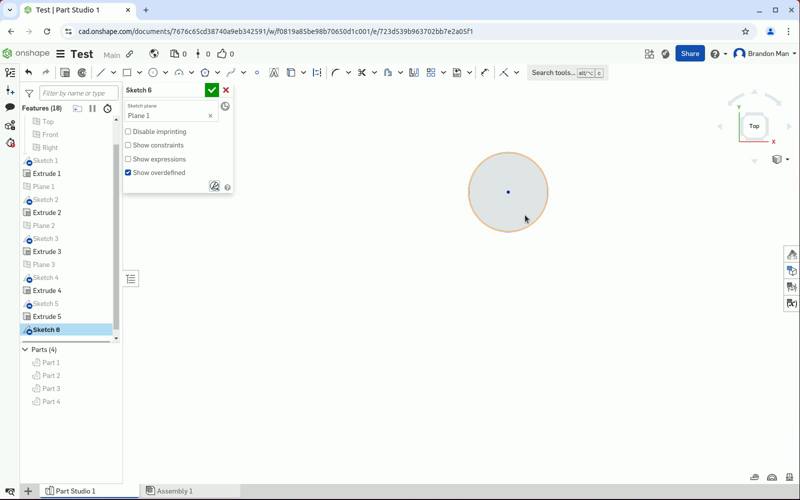
click(525, 214)
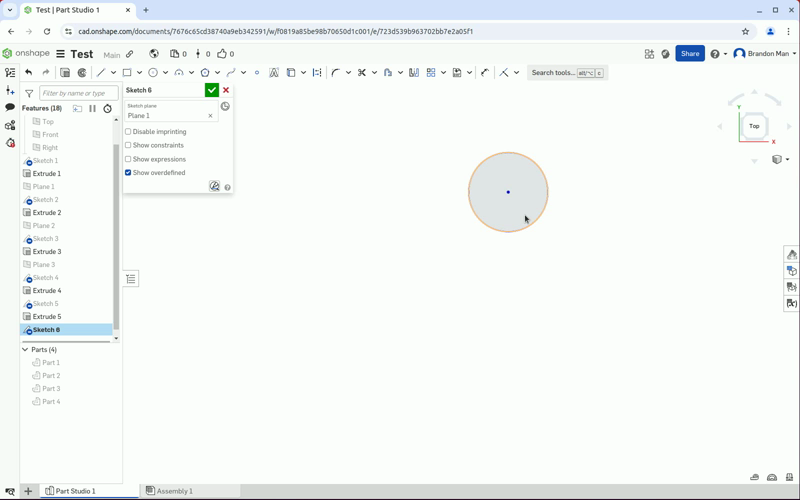
scroll(-6)
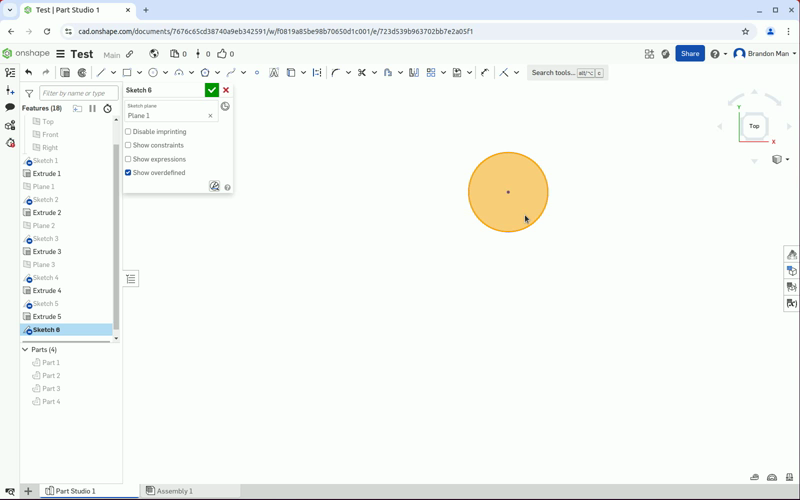
scroll(-6)
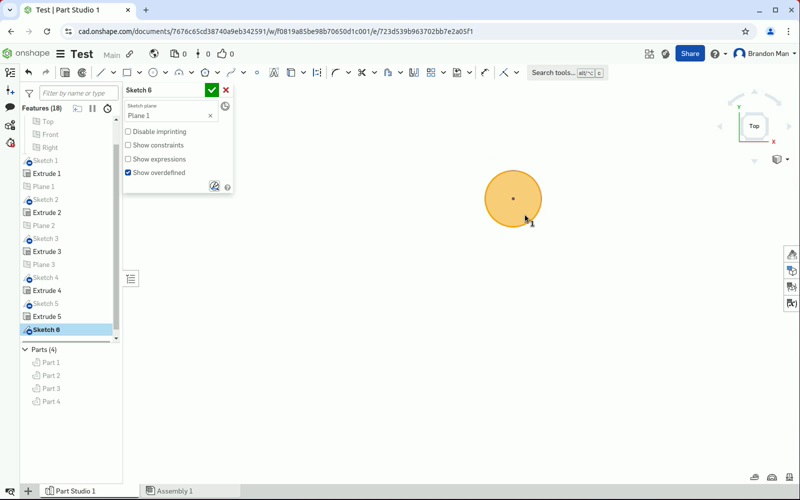
scroll(-6)
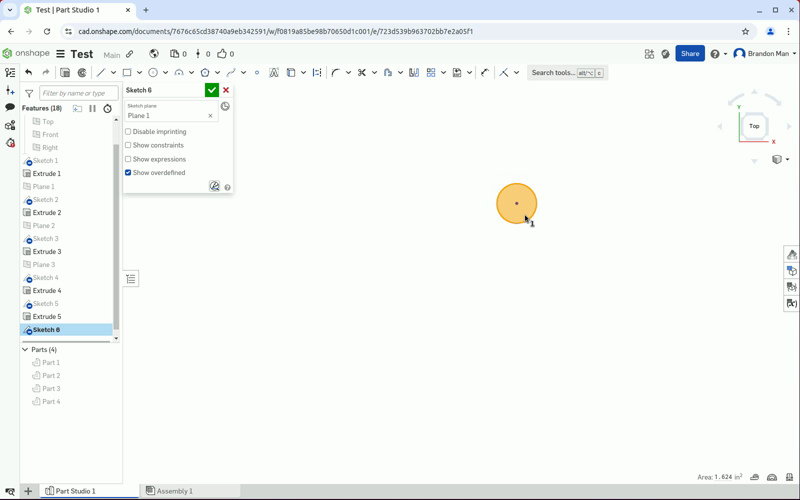
scroll(-6)
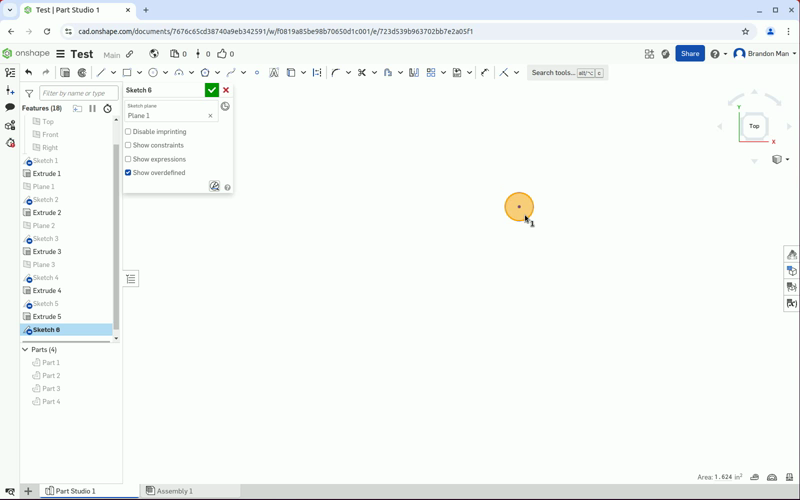
scroll(-6)
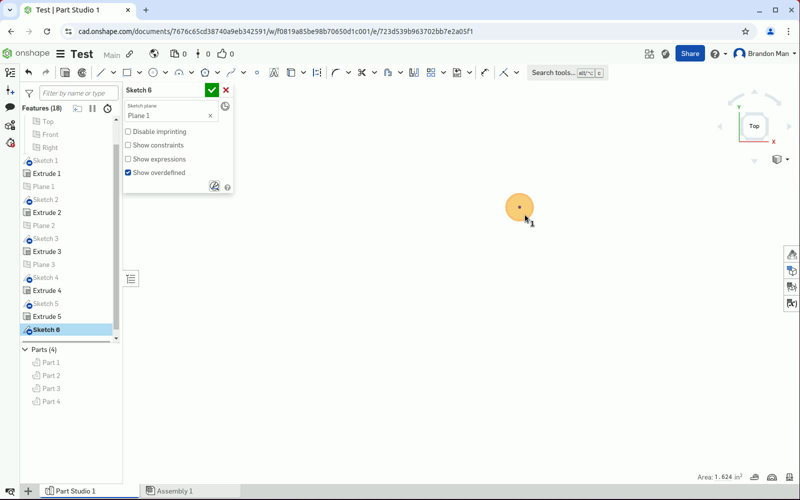
scroll(-6)
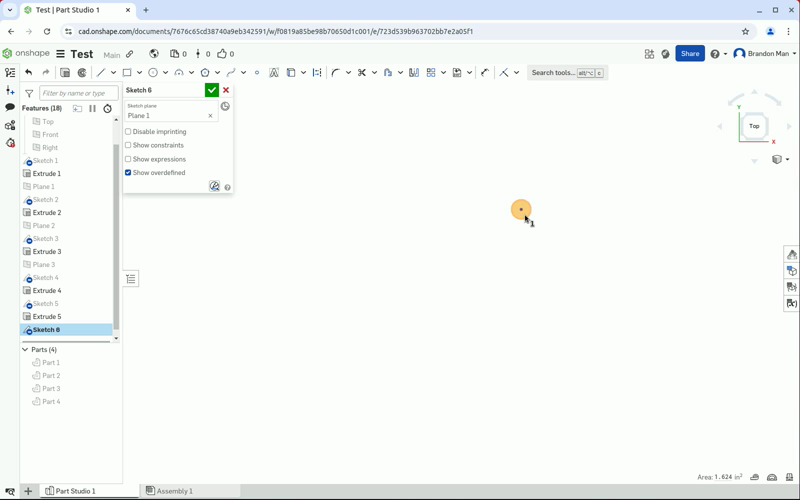
scroll(-6)
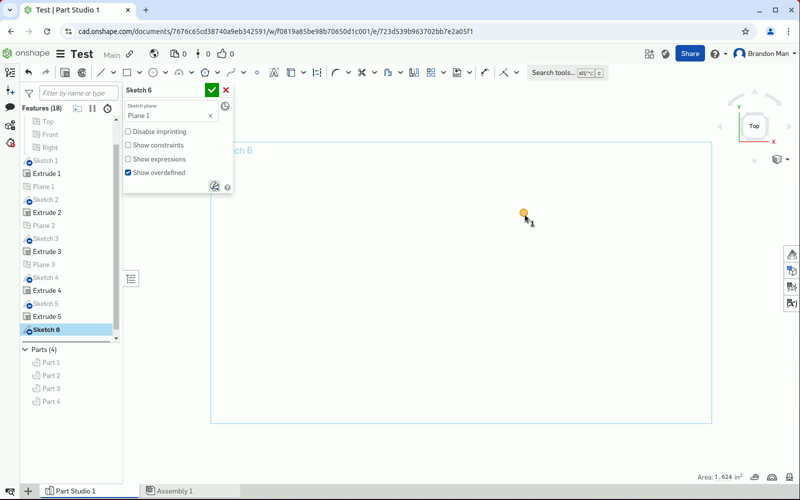
mouse_move(73, 352)
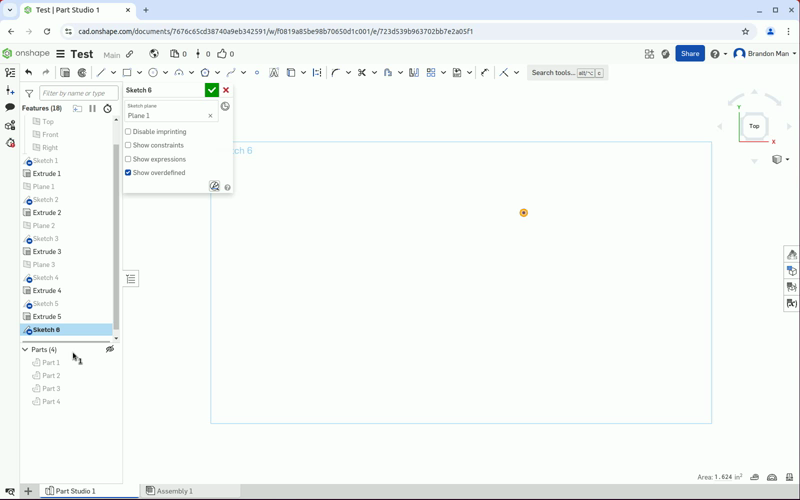
key(shift+y)
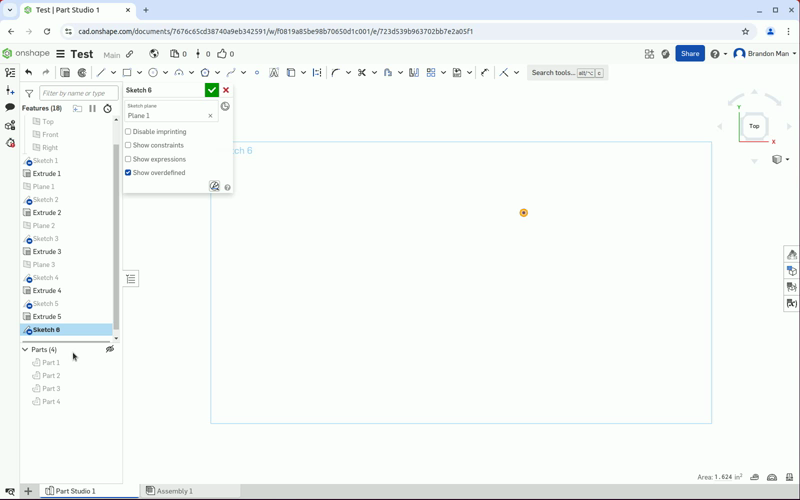
key(shift+e)
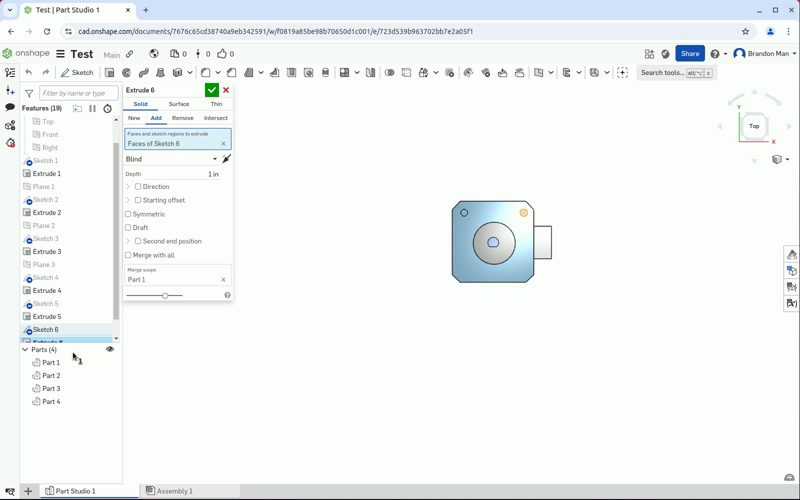
mouse_move(143, 106)
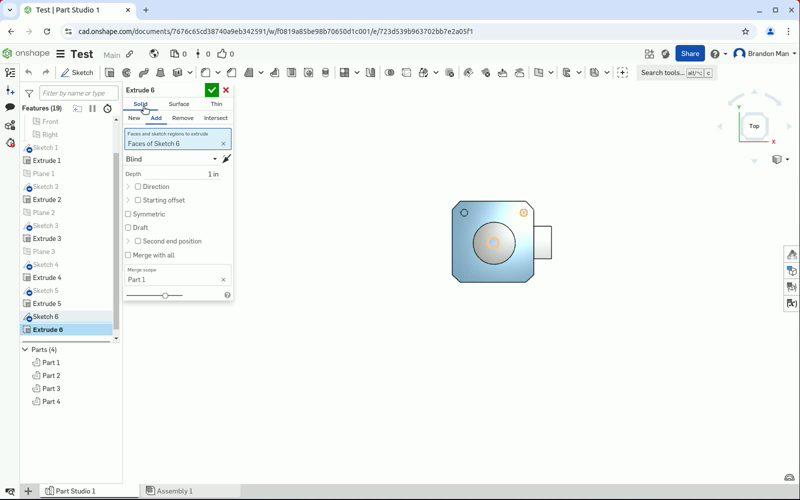
click(143, 106)
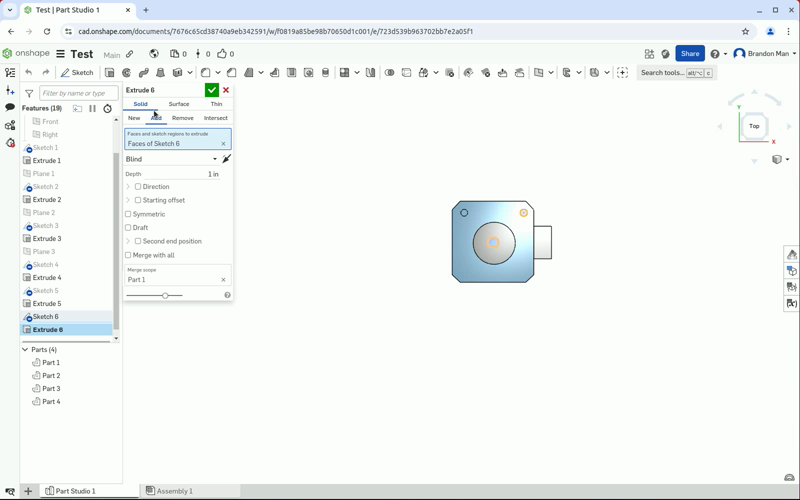
mouse_move(186, 120)
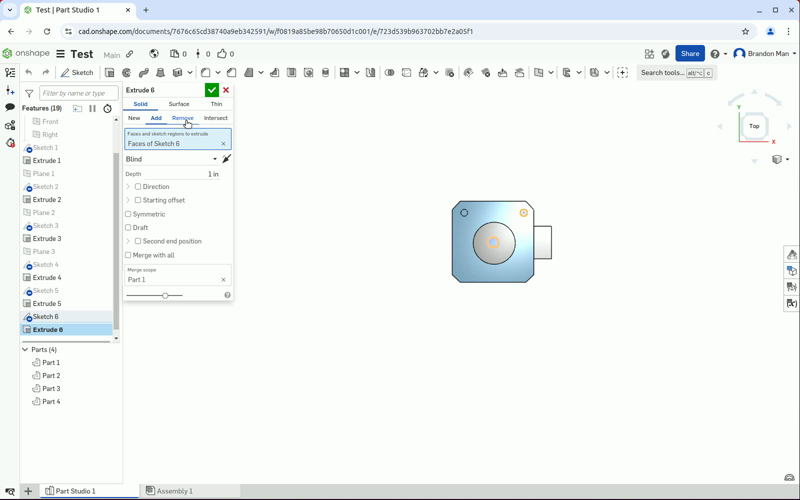
click(186, 120)
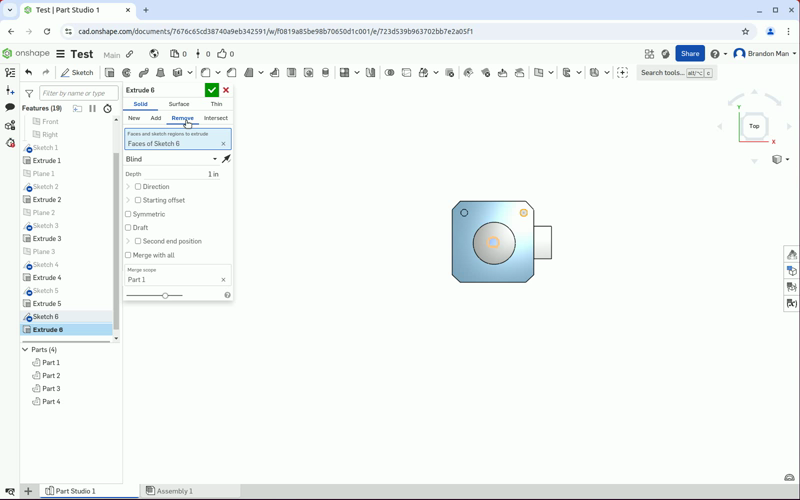
key(tab, 4)
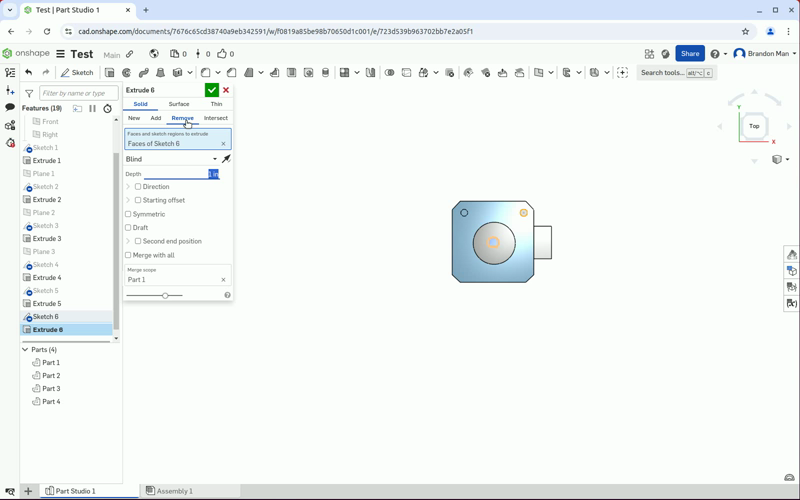
text(2.166)
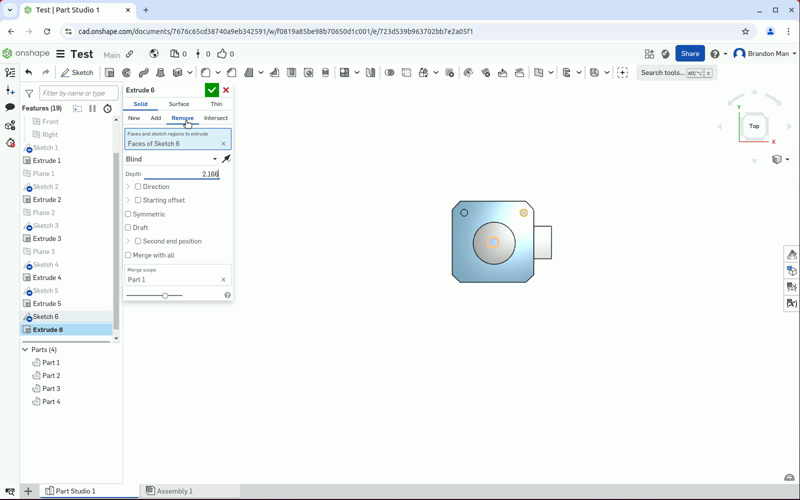
key(tab, 6)
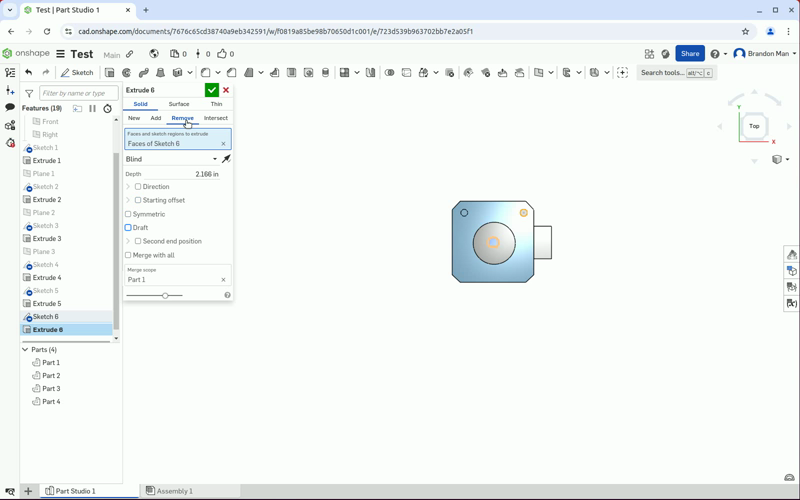
key(space)
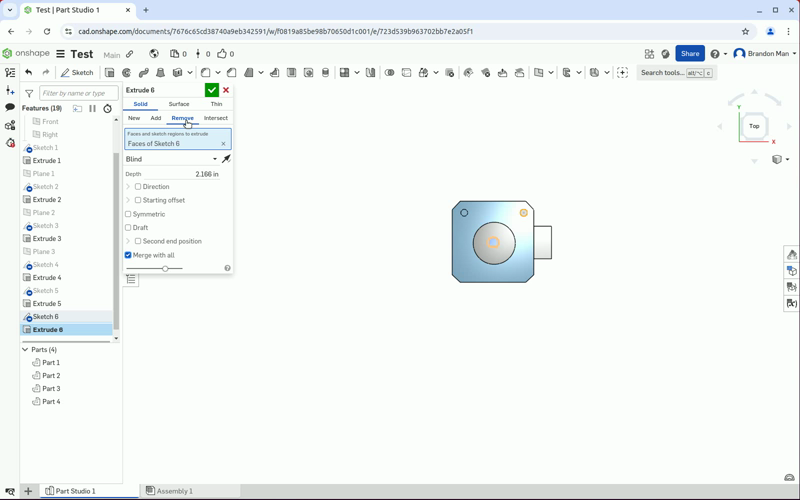
key(enter)
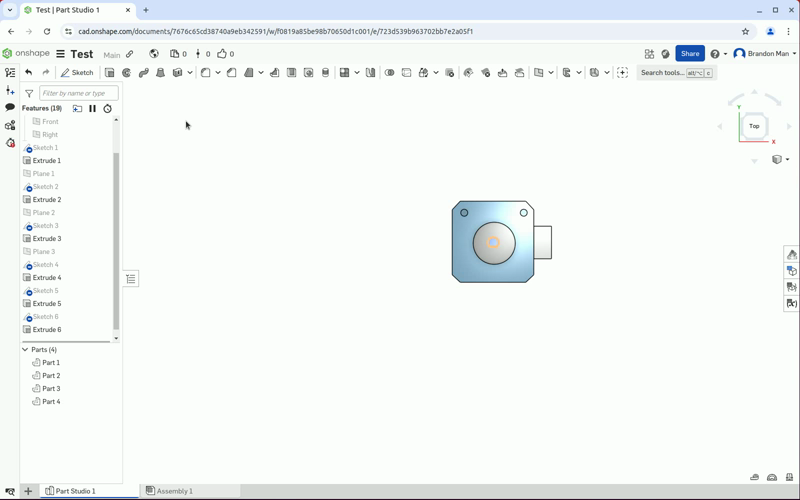
key(shift+h)
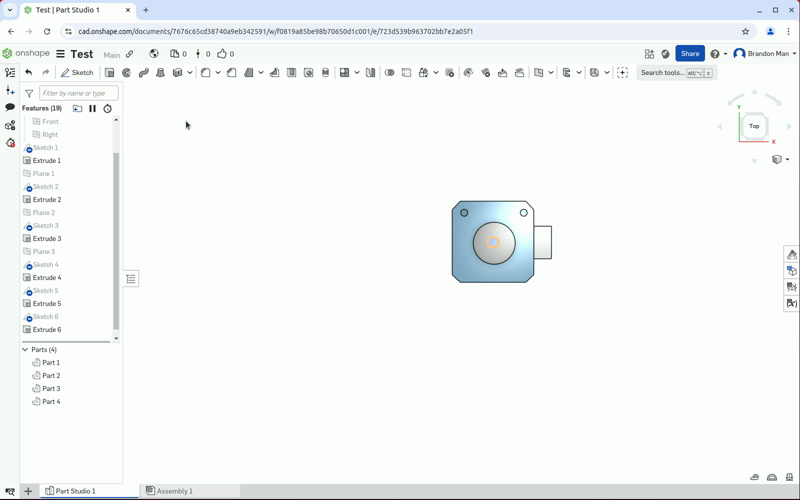
key(shift+h)
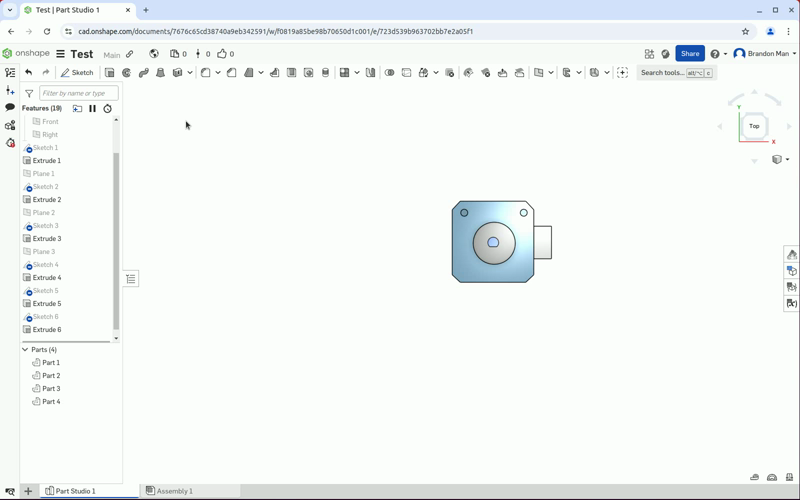
mouse_move(69, 150)
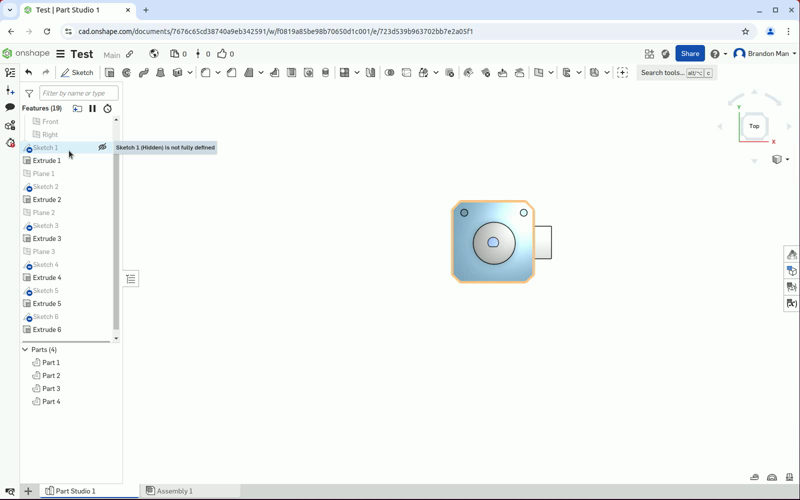
click(69, 150)
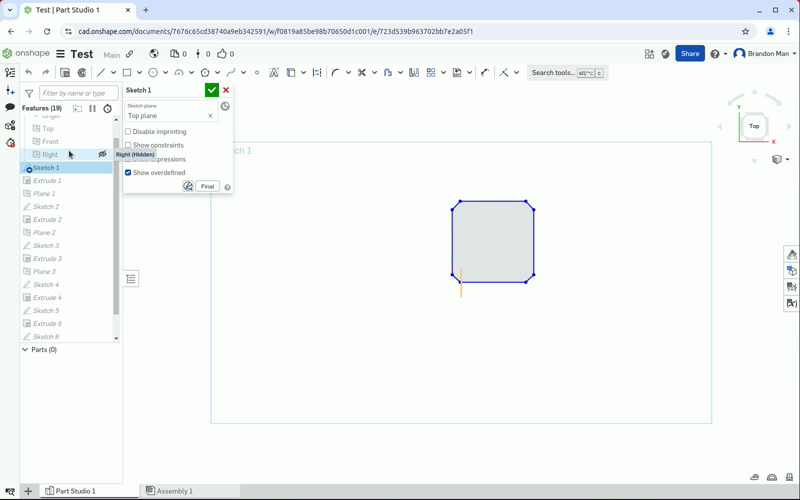
mouse_move(229, 92)
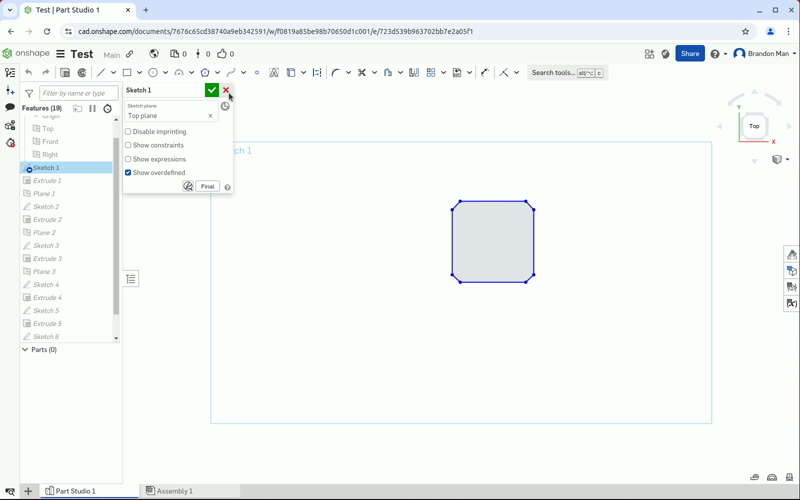
click(229, 92)
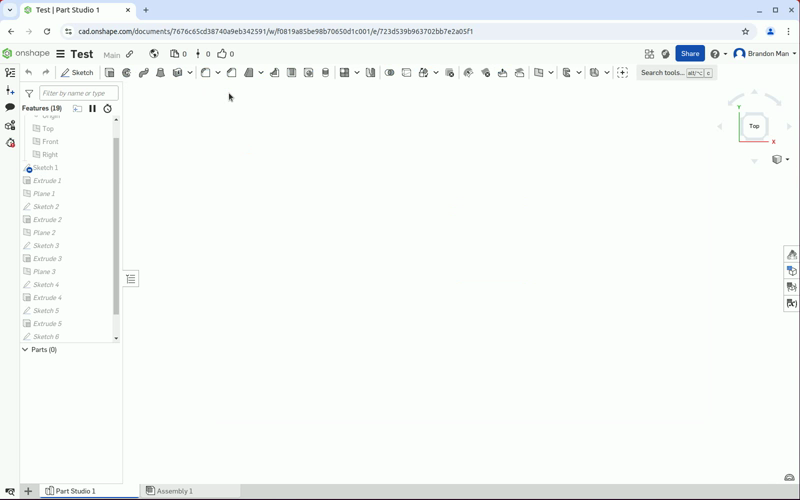
key(shift+s)
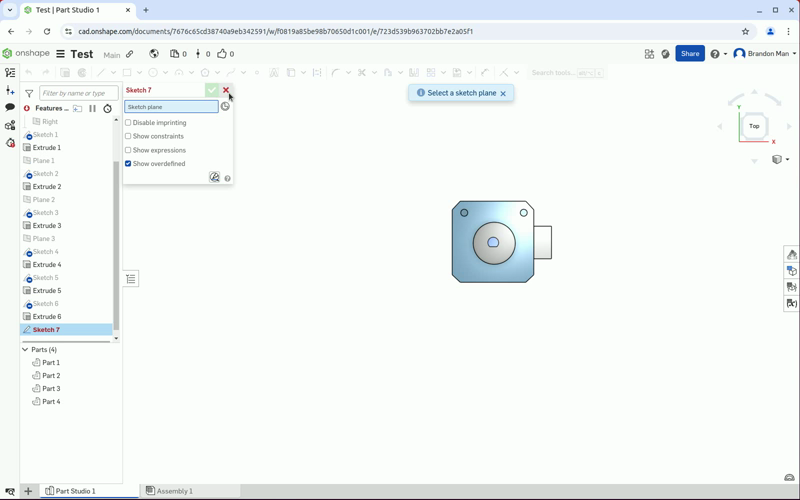
mouse_move(69, 163)
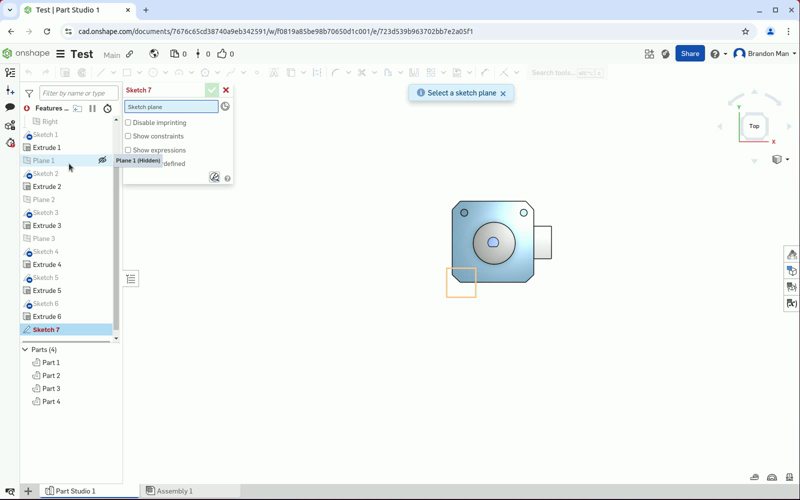
click(69, 163)
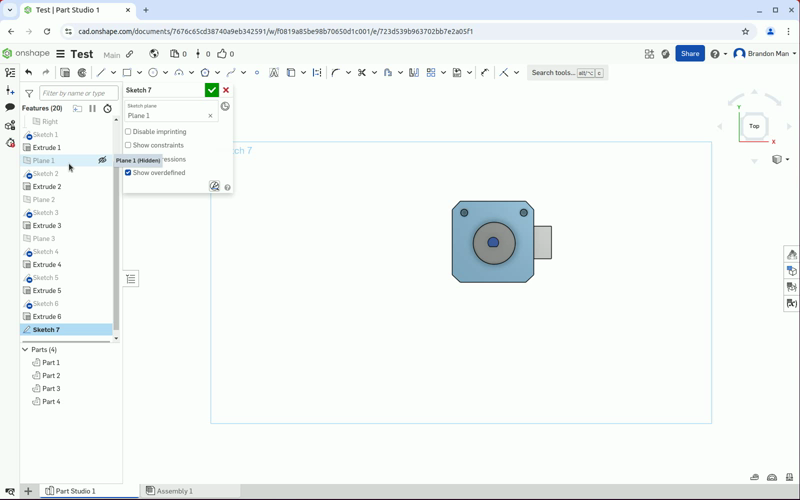
mouse_move(73, 352)
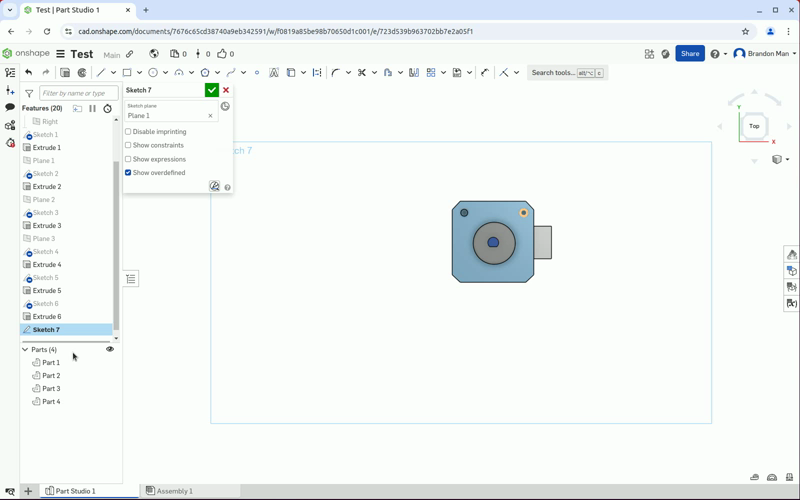
key(y)
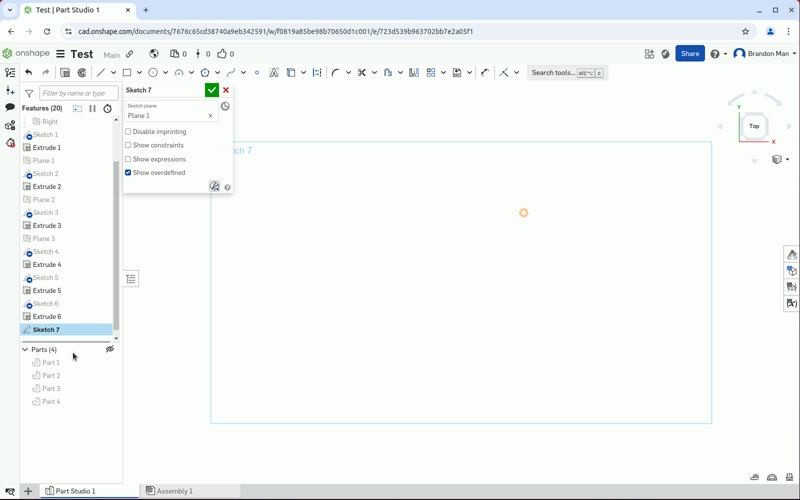
key(c)
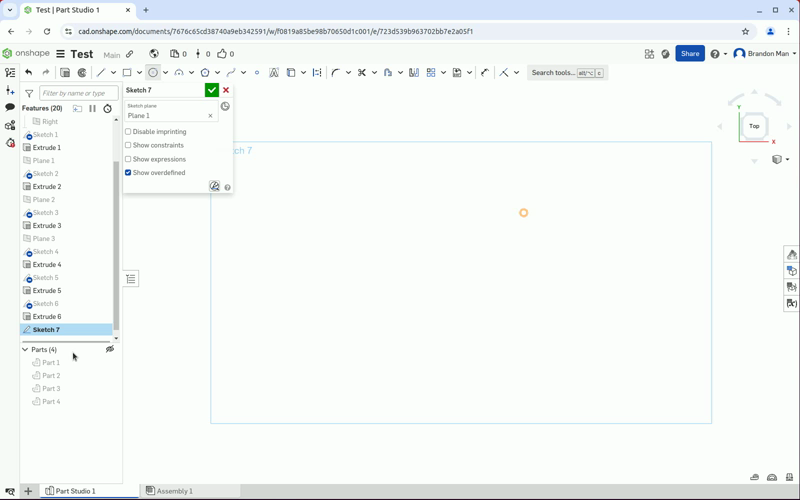
key_down(shift)
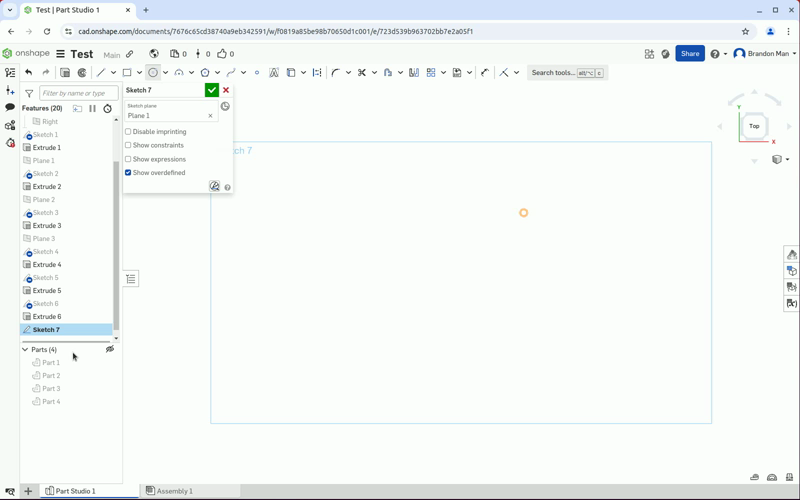
mouse_move(523, 272)
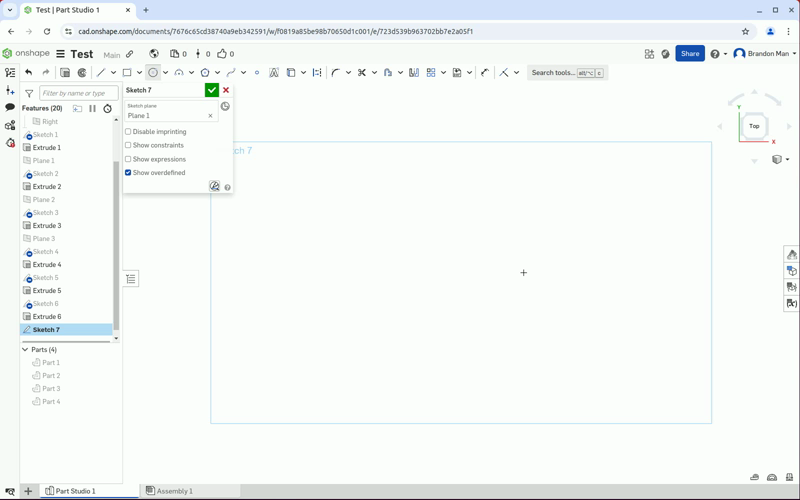
click(523, 272)
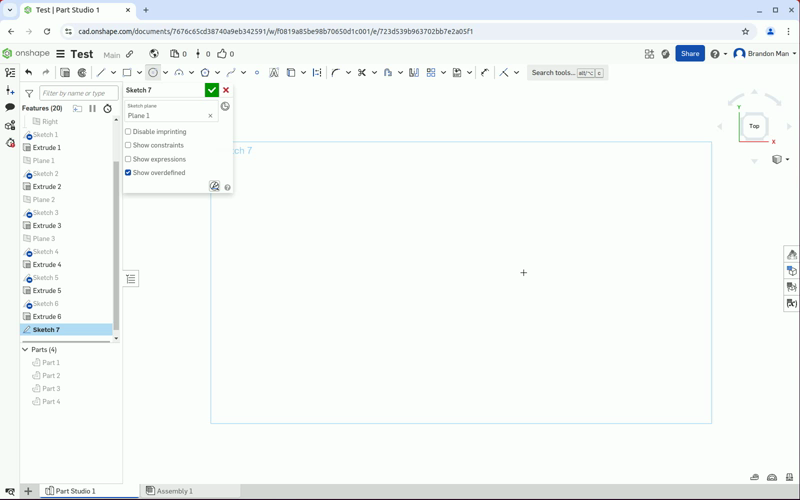
key_up(shift)
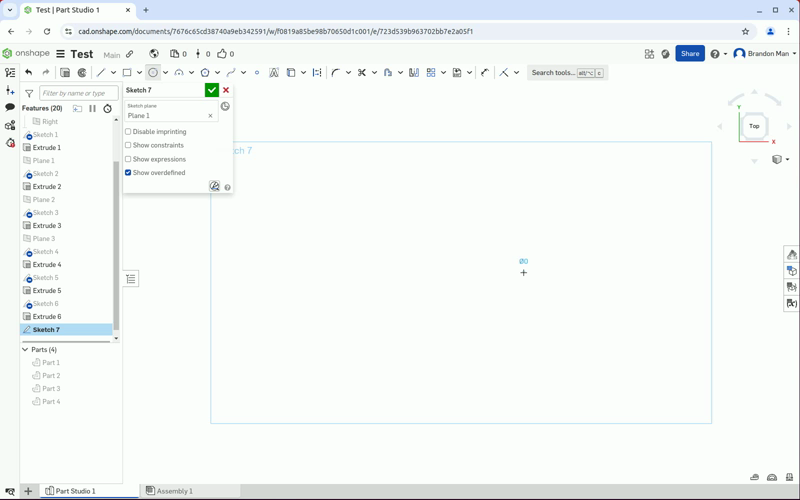
mouse_move(527, 272)
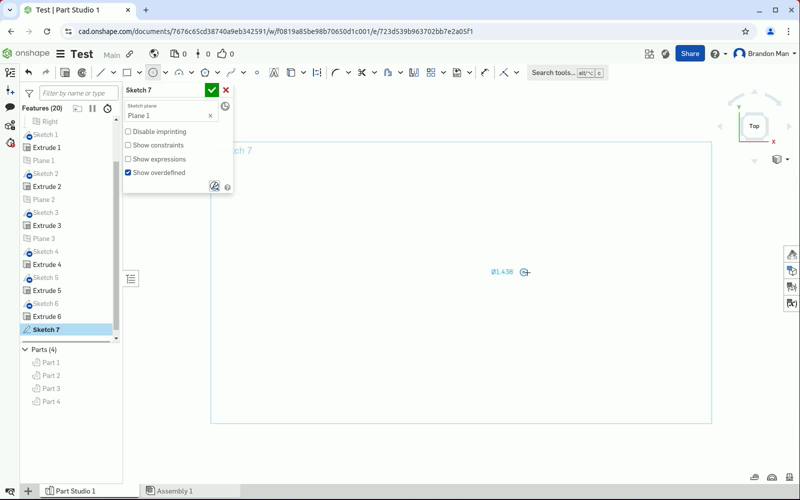
click(527, 272)
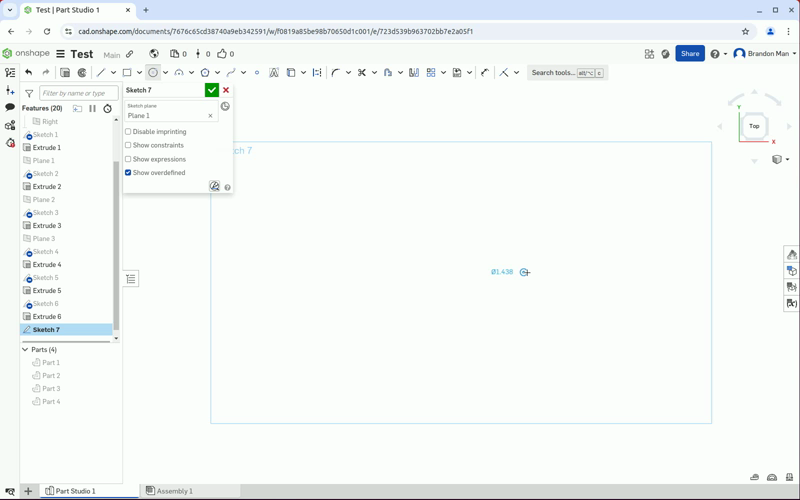
key(esc)
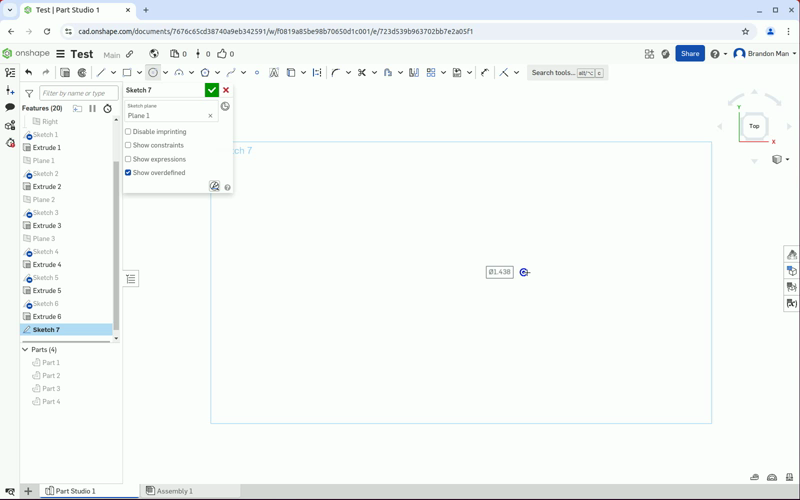
mouse_move(525, 270)
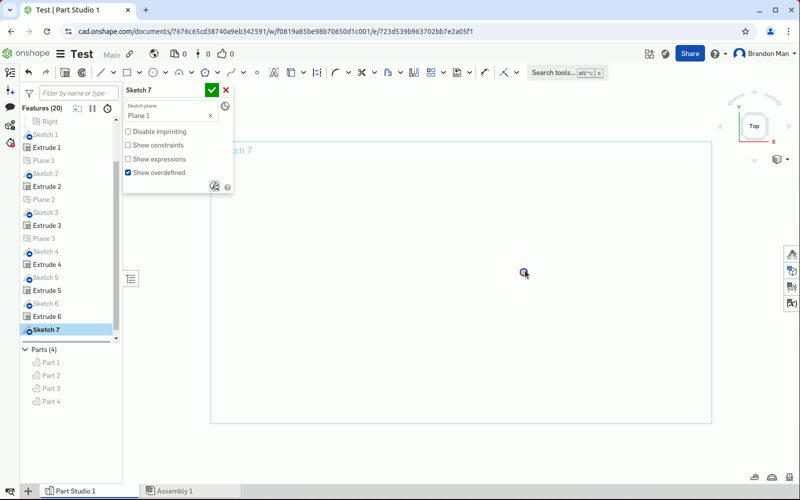
scroll(6)
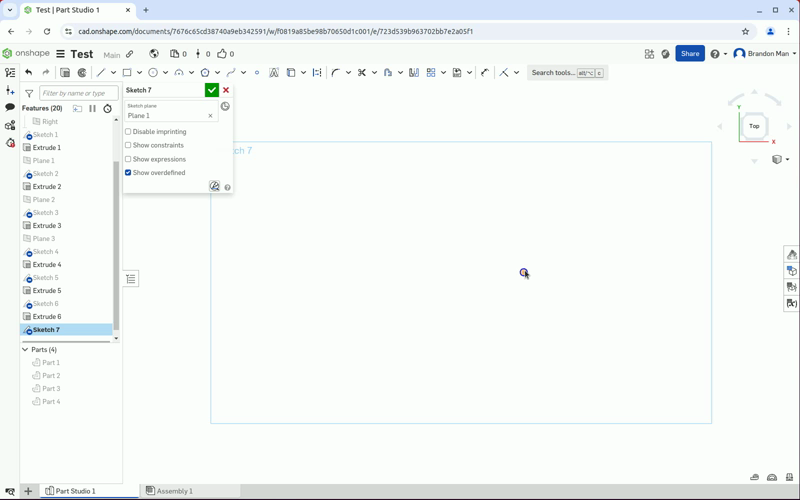
scroll(6)
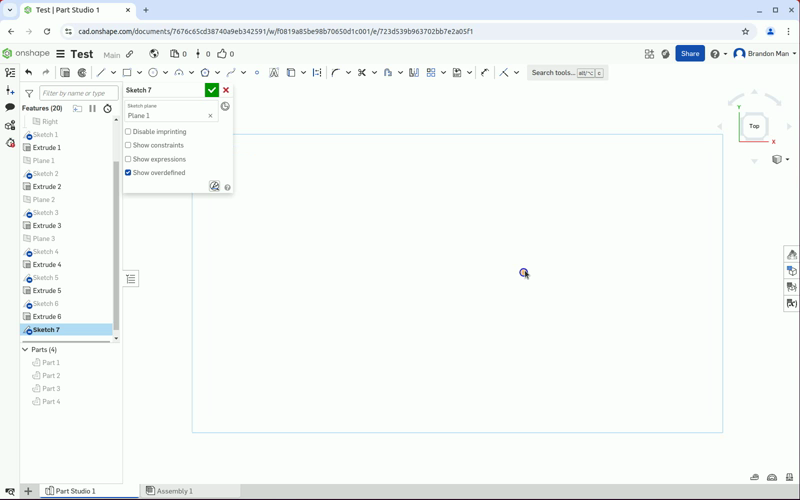
scroll(6)
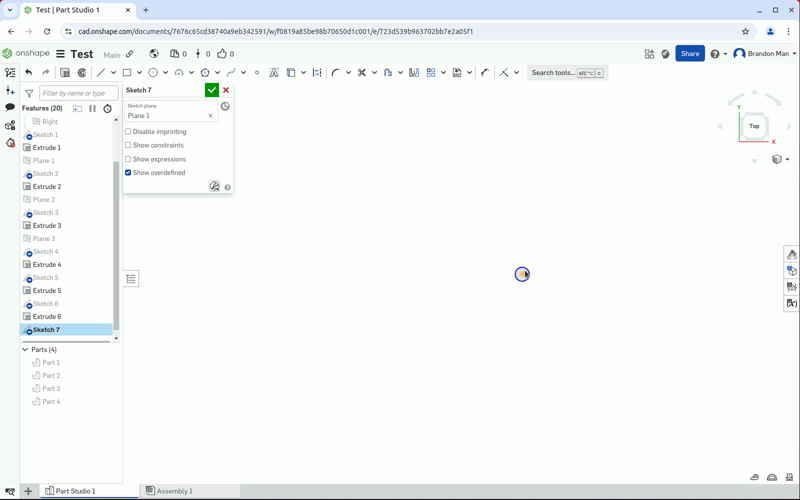
scroll(6)
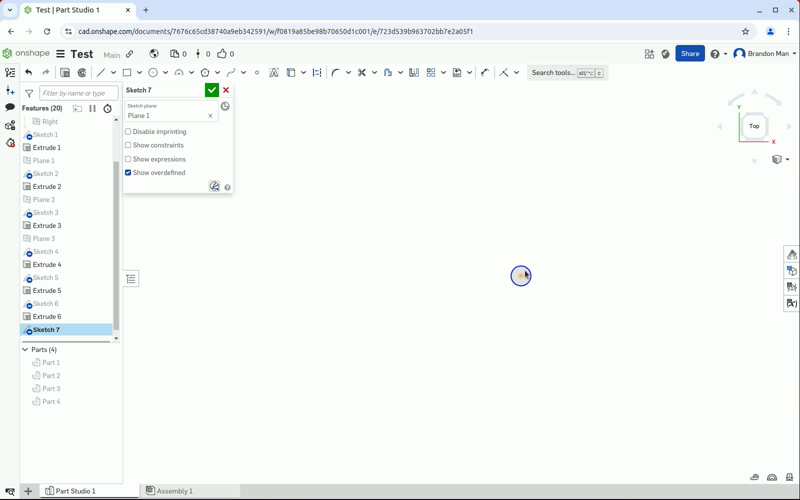
scroll(6)
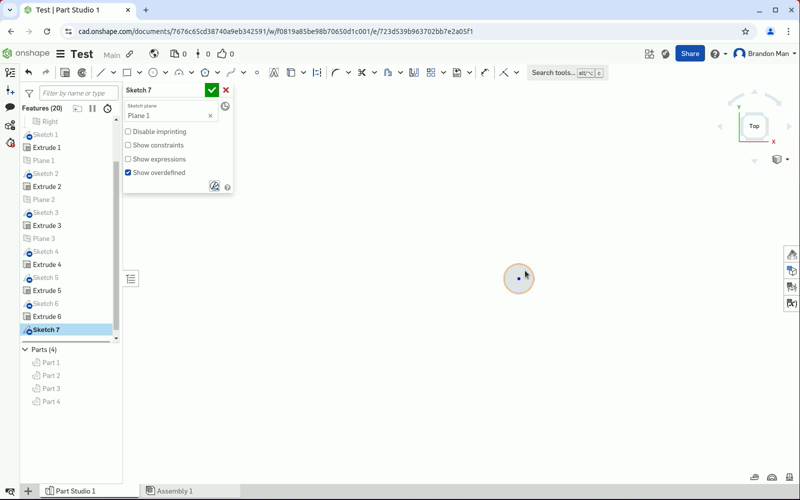
scroll(6)
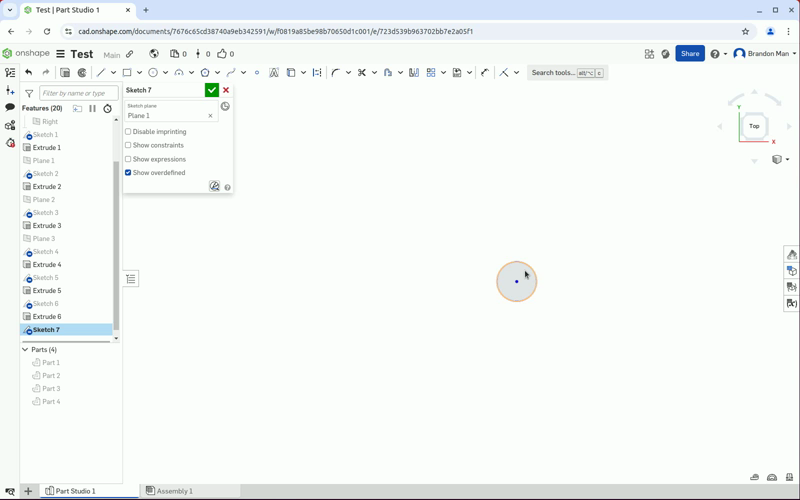
scroll(6)
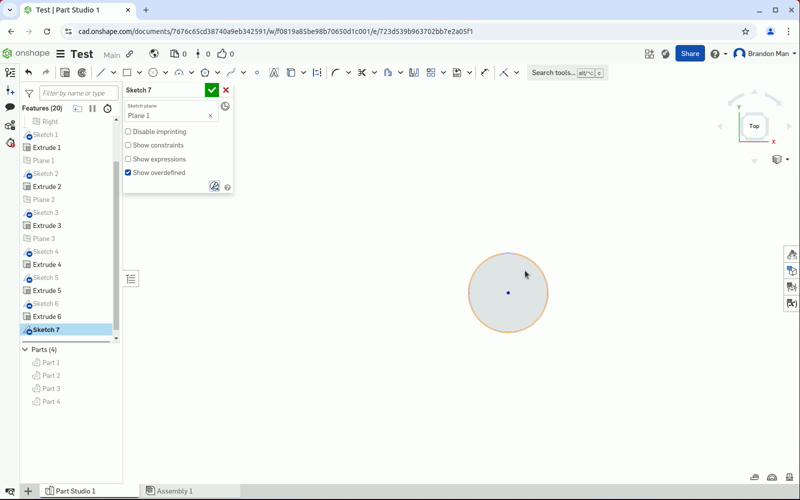
click(525, 270)
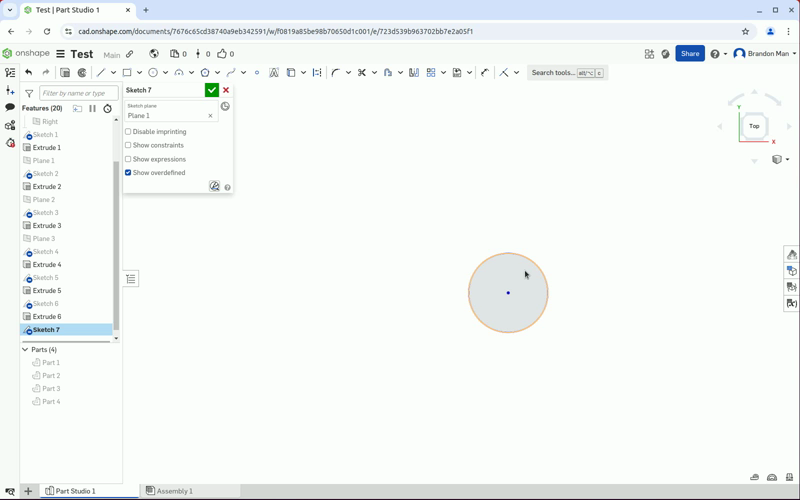
scroll(-6)
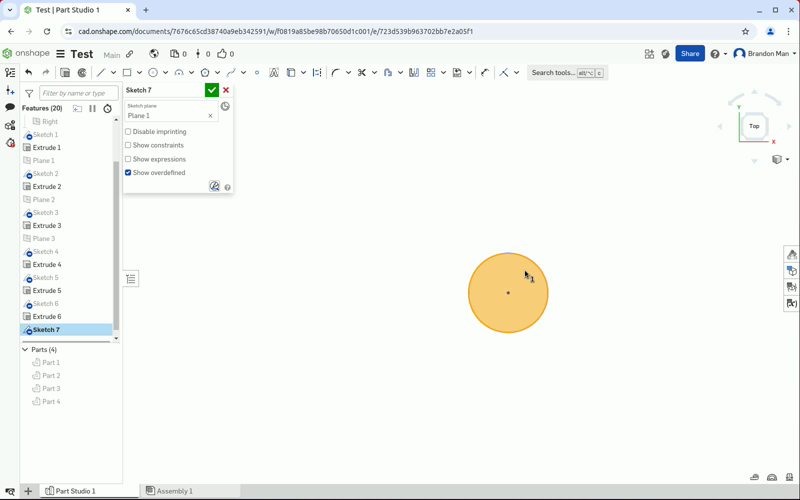
scroll(-6)
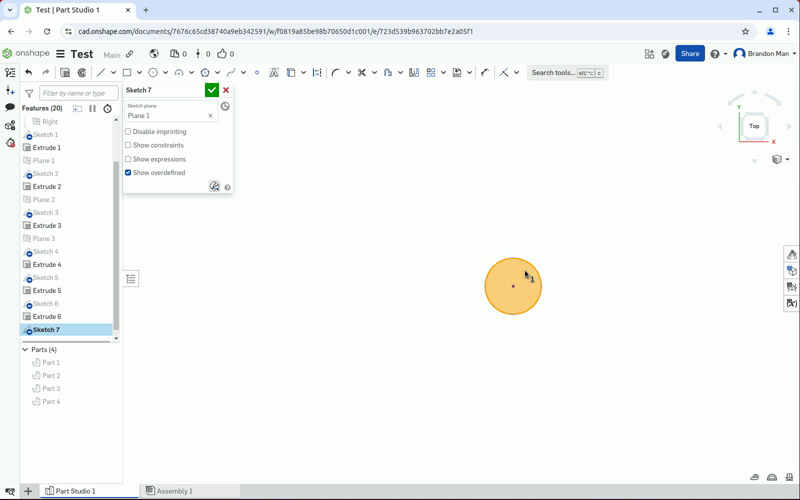
scroll(-6)
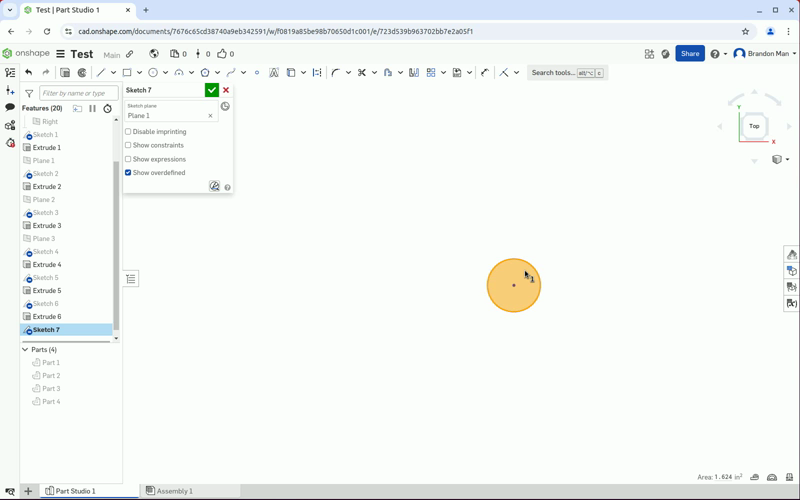
scroll(-6)
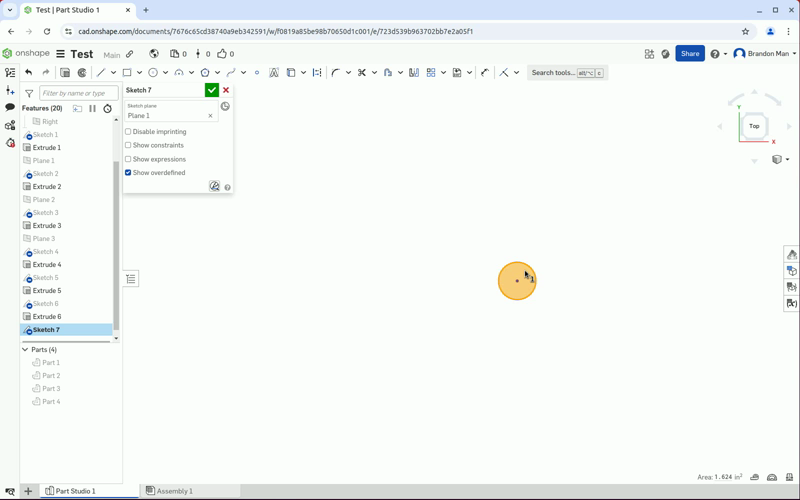
scroll(-6)
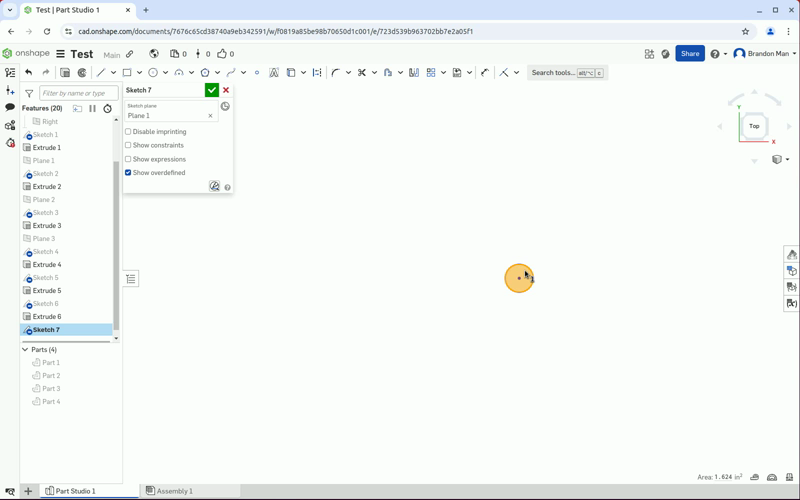
scroll(-6)
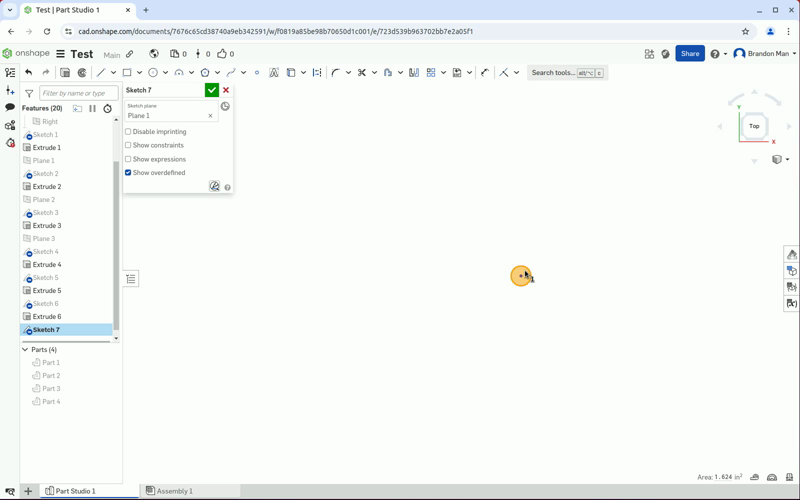
scroll(-6)
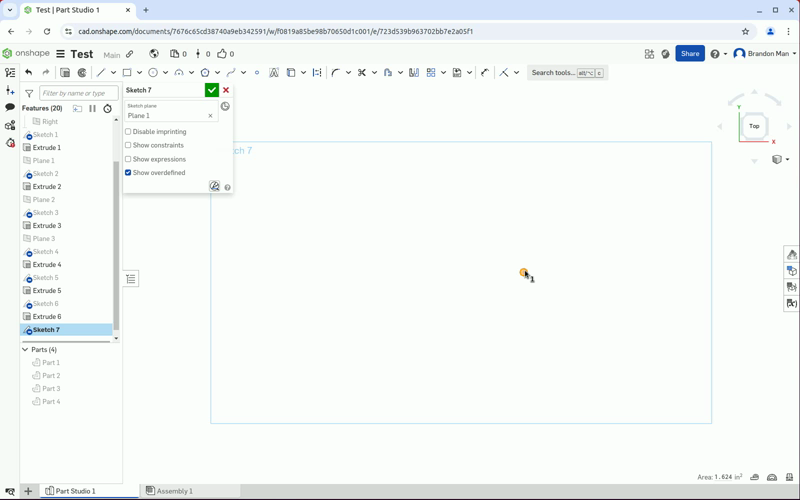
mouse_move(73, 352)
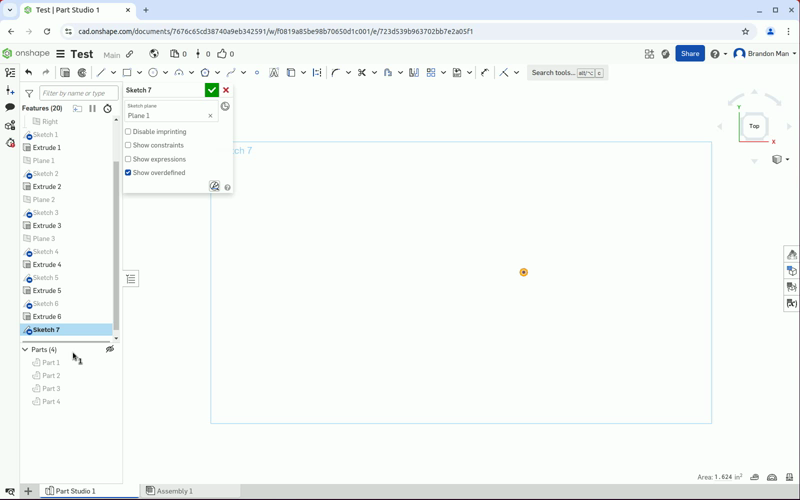
key(shift+y)
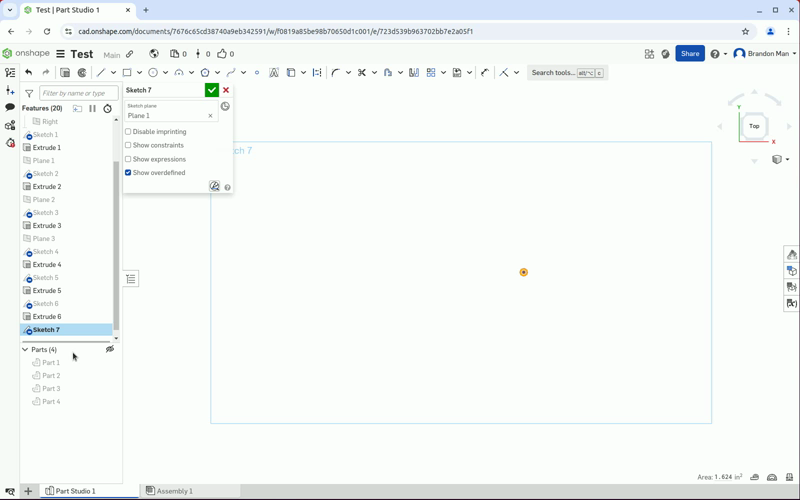
key(shift+e)
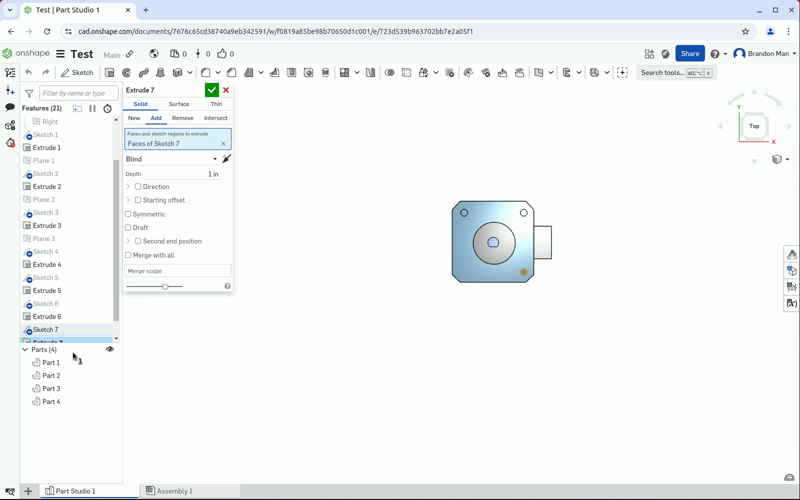
mouse_move(143, 106)
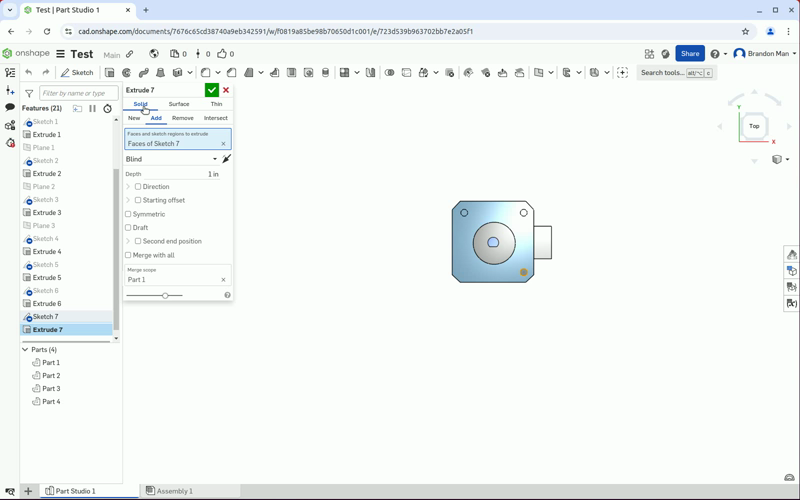
click(143, 106)
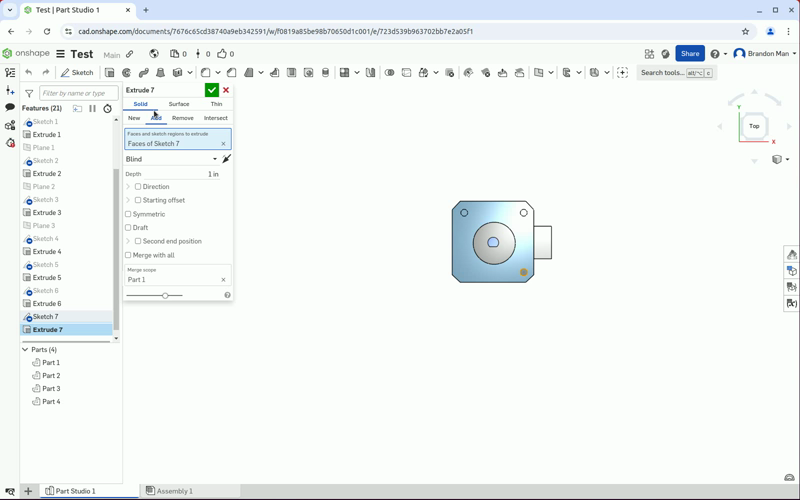
mouse_move(186, 120)
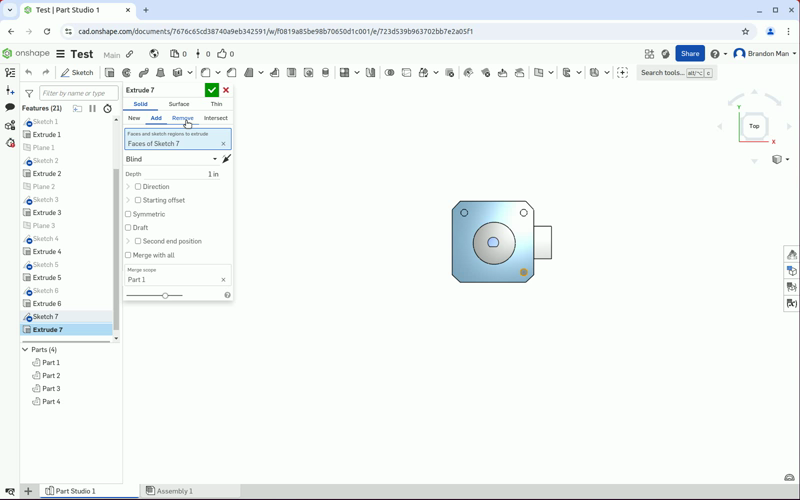
click(186, 120)
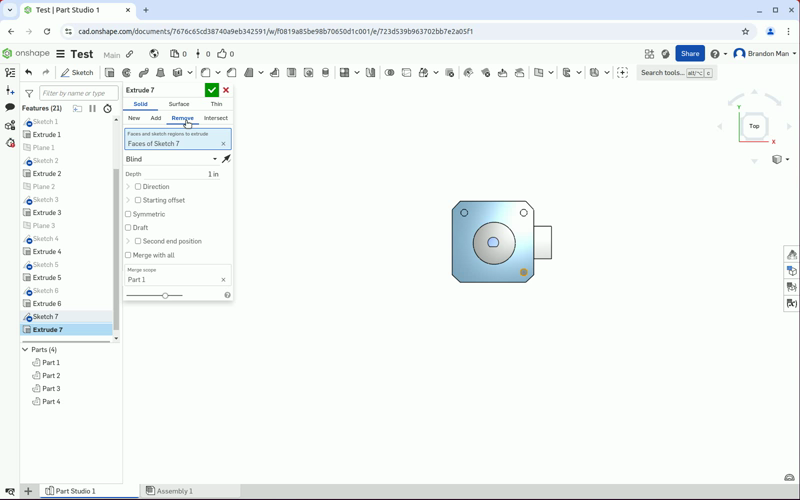
key(tab, 4)
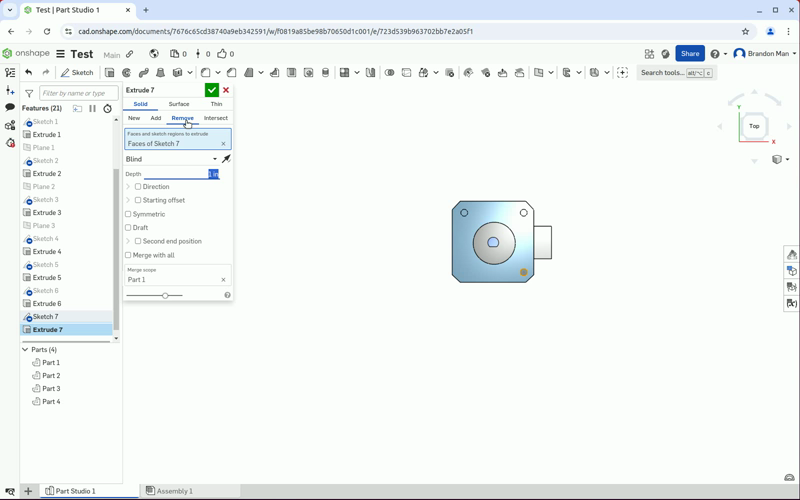
text(2.166)
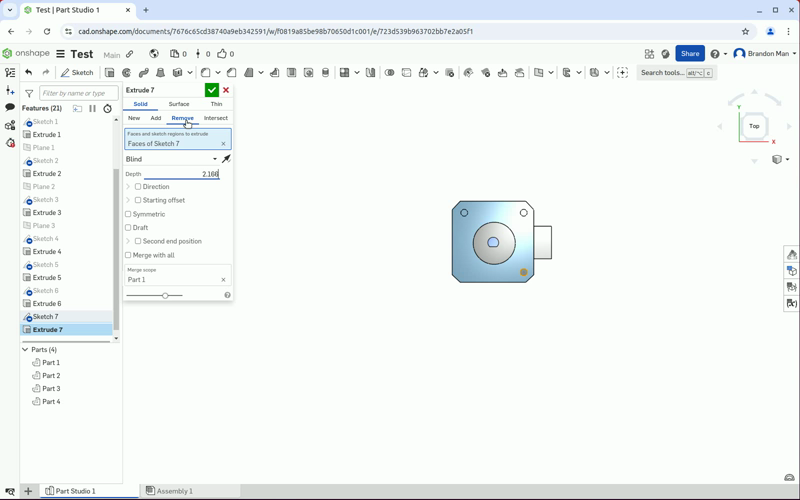
key(tab, 6)
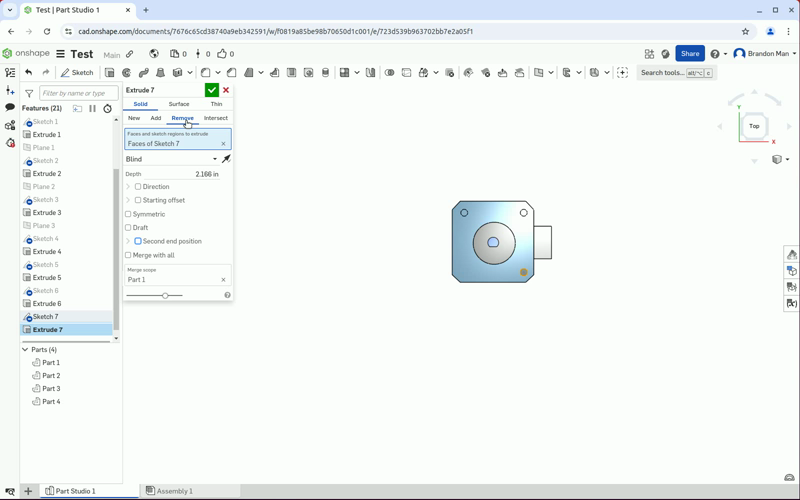
key(space)
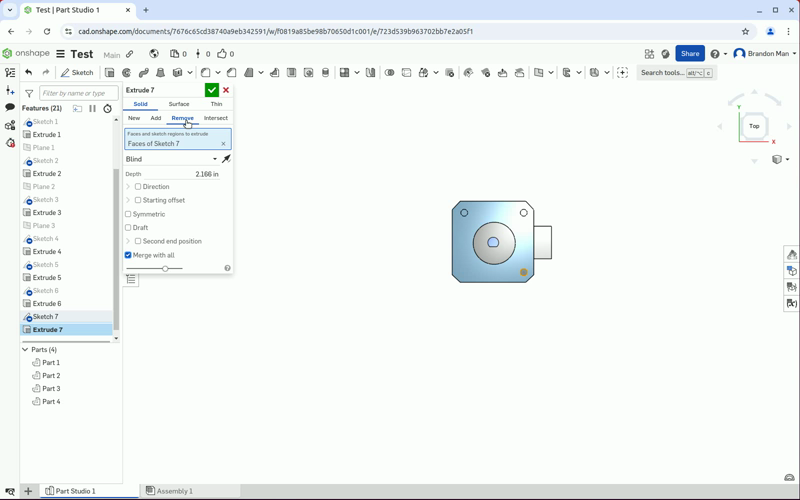
key(enter)
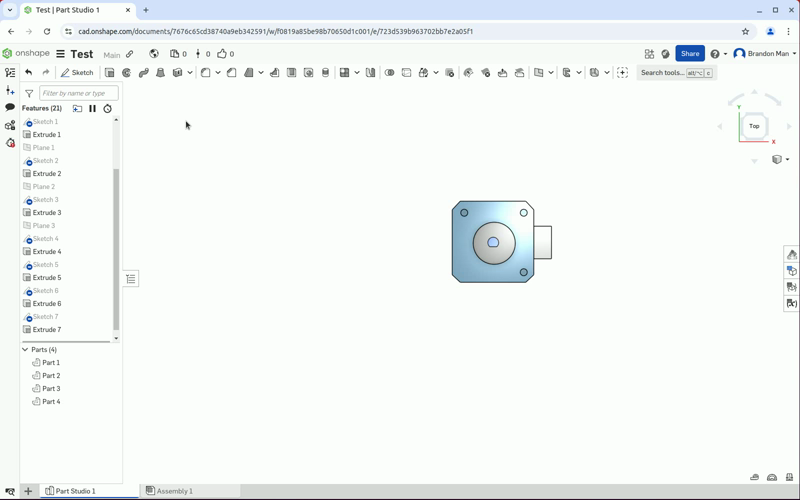
key(shift+h)
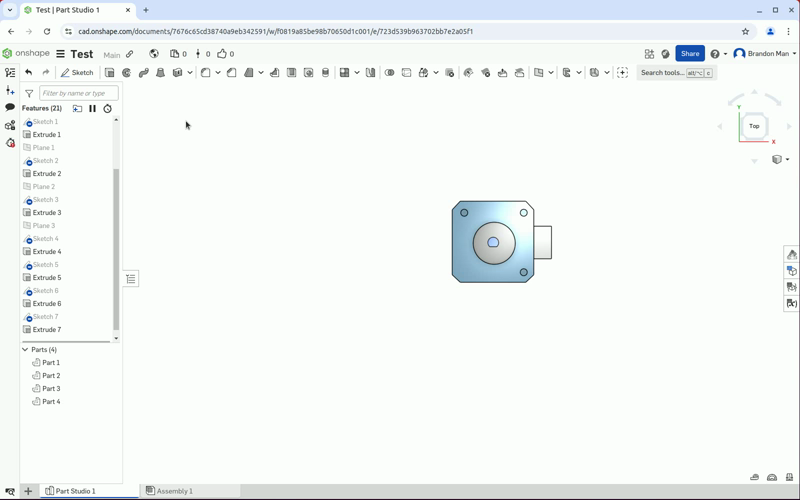
key(shift+h)
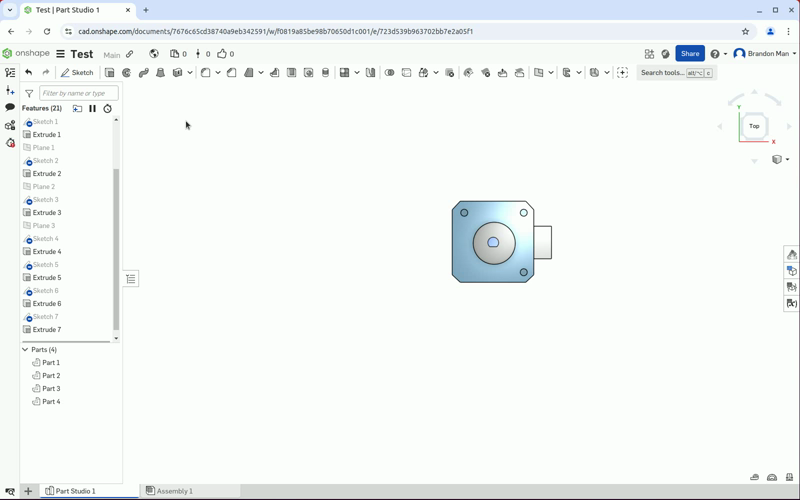
mouse_move(69, 124)
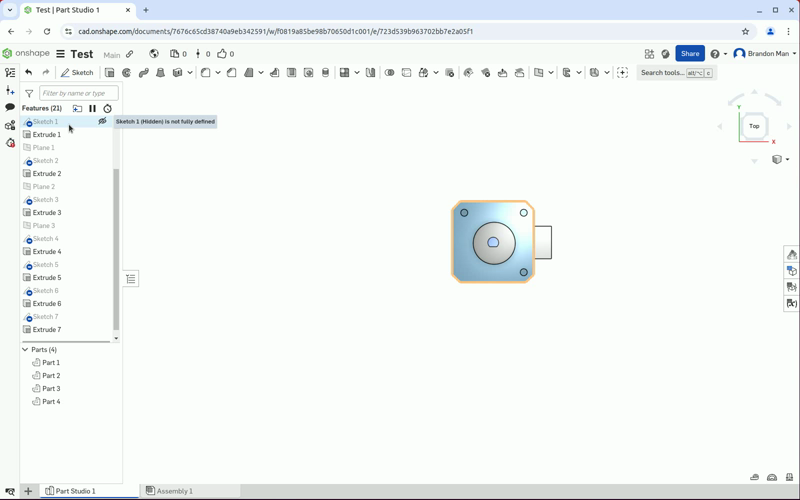
click(69, 124)
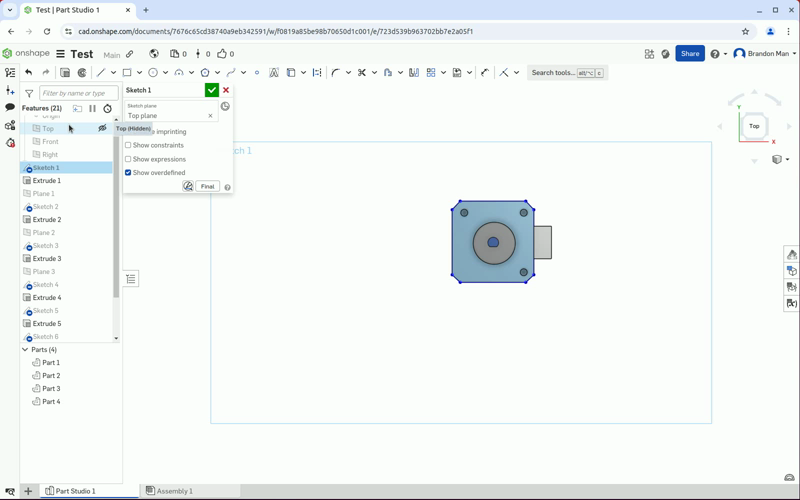
mouse_move(229, 92)
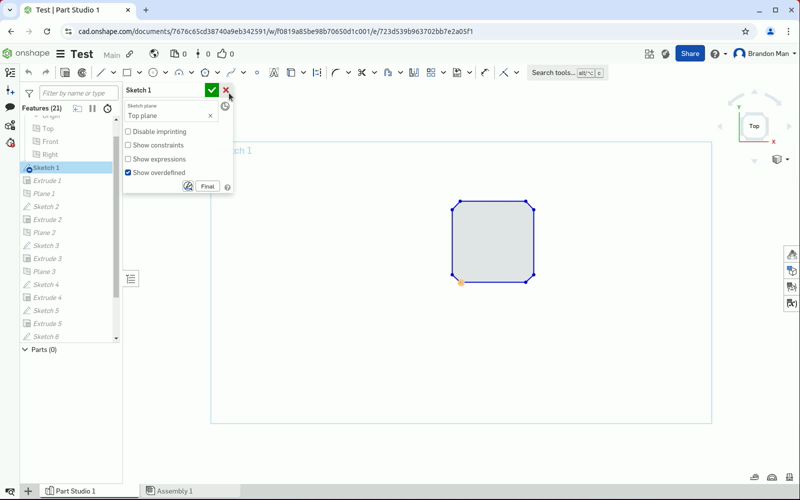
click(229, 92)
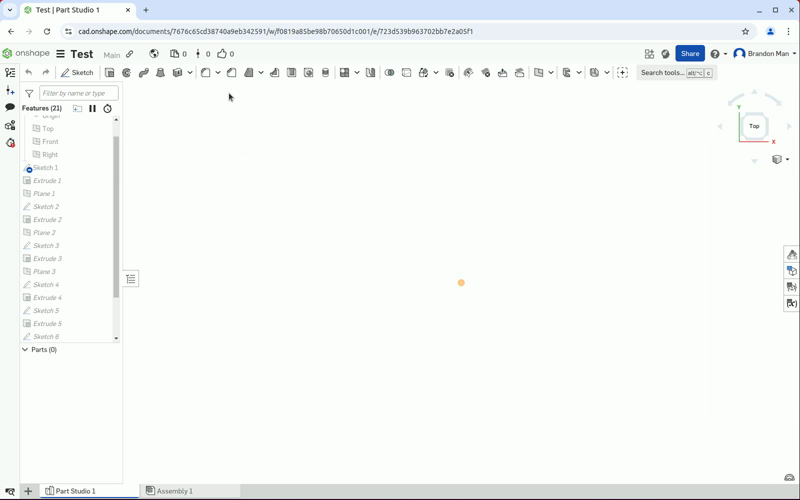
key(shift+s)
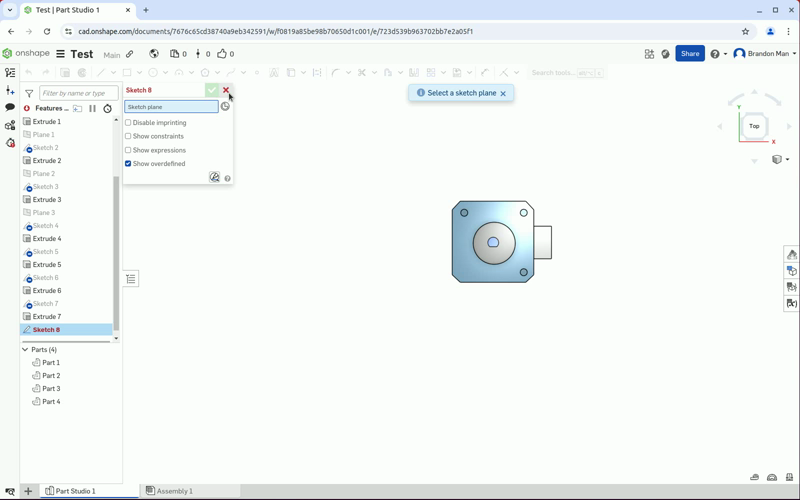
mouse_move(69, 137)
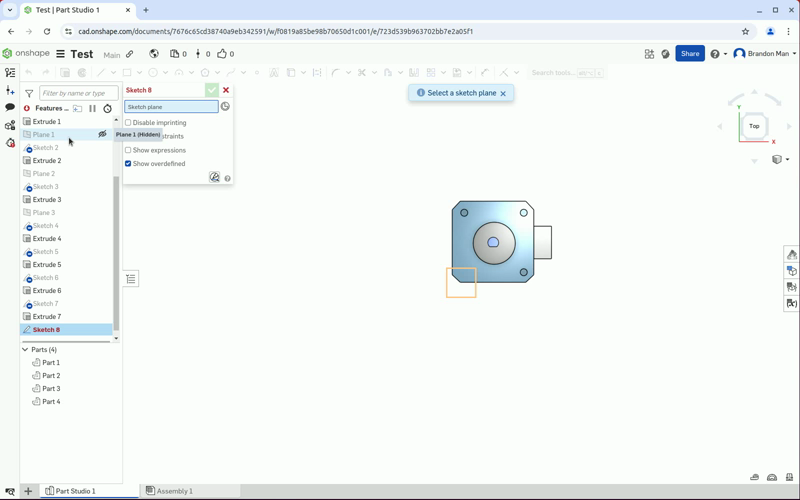
click(69, 137)
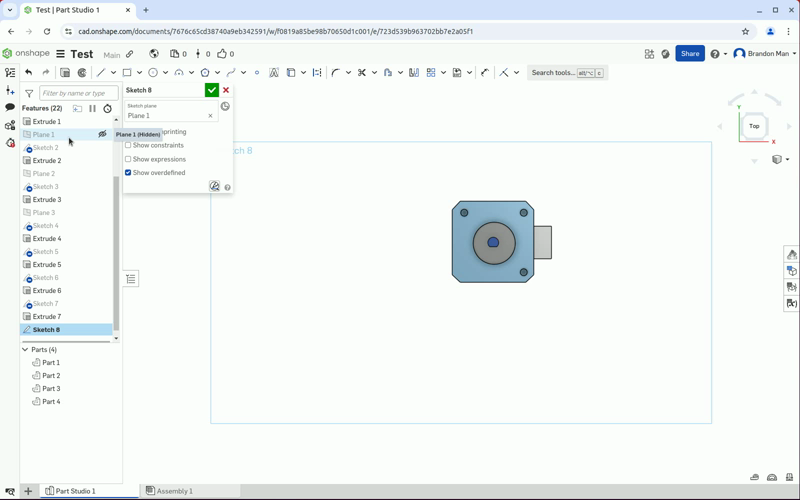
mouse_move(73, 352)
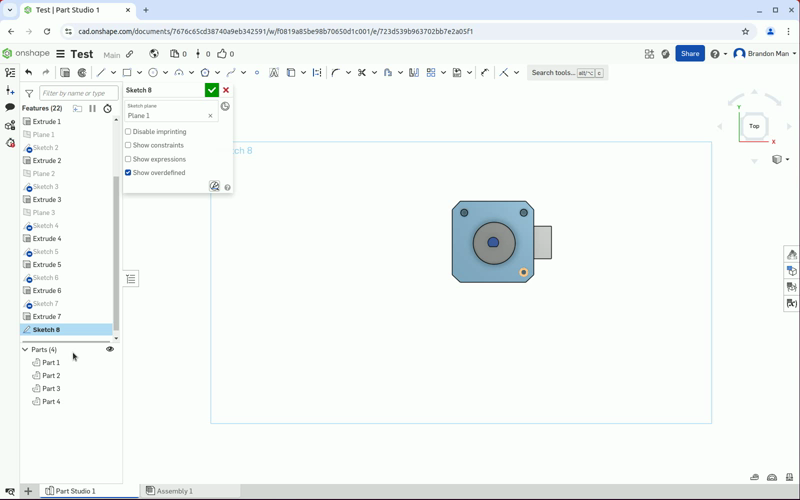
key(y)
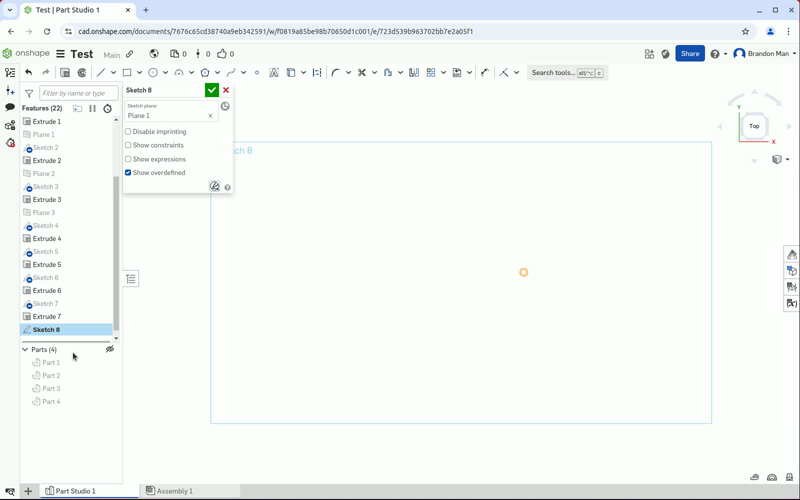
key(c)
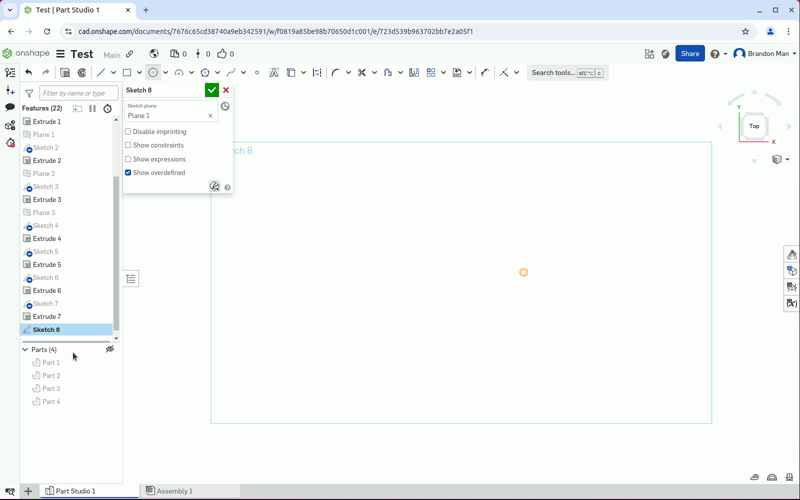
key_down(shift)
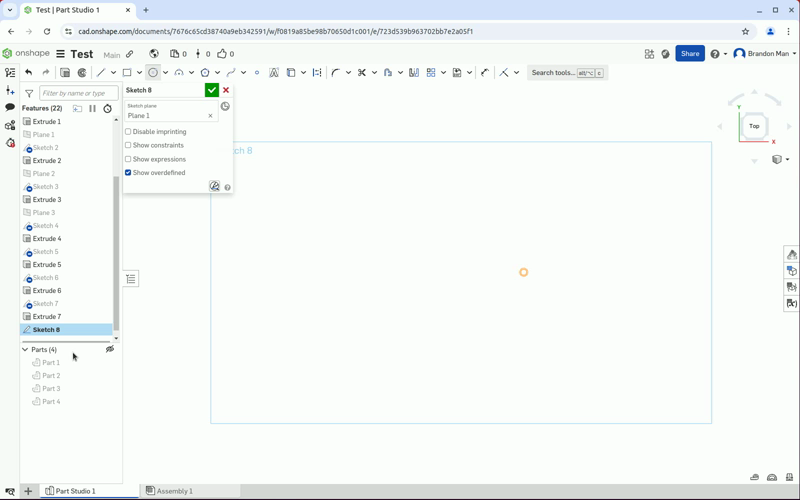
mouse_move(464, 272)
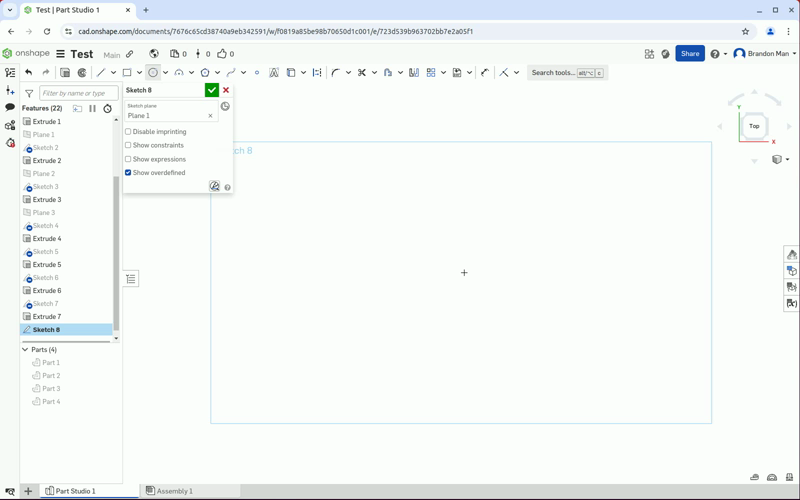
click(464, 272)
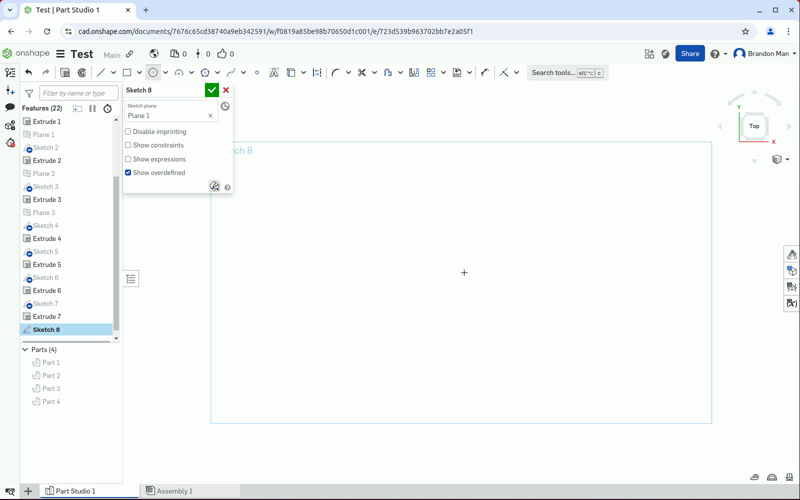
key_up(shift)
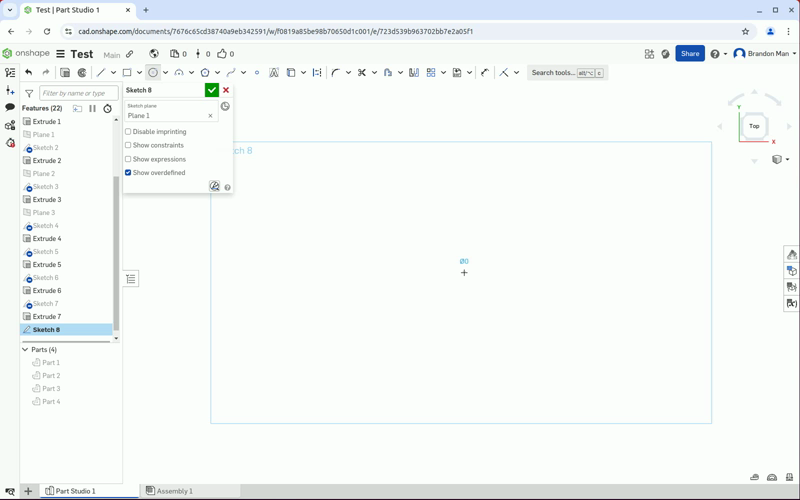
mouse_move(467, 272)
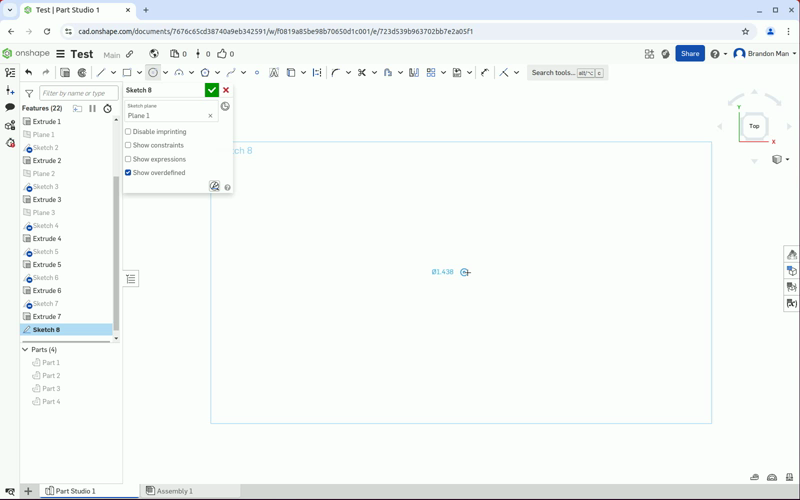
click(467, 272)
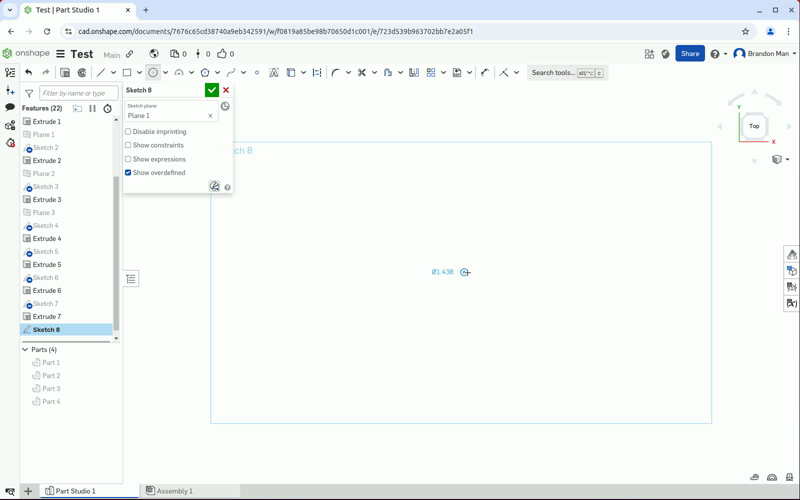
key(esc)
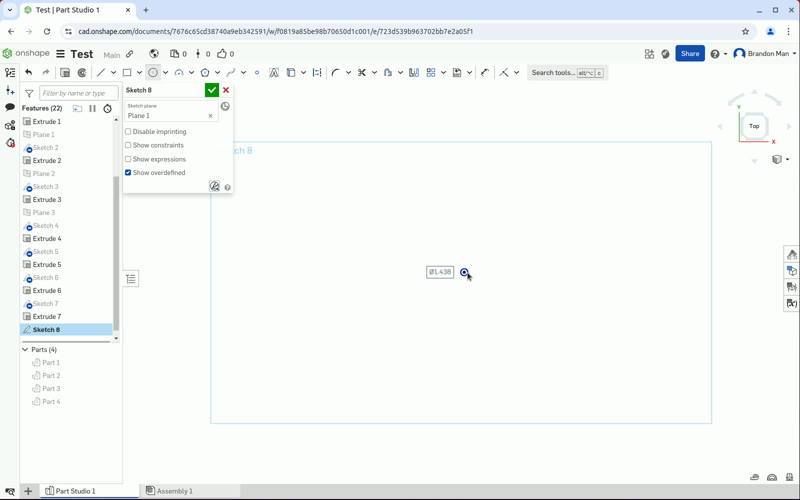
mouse_move(467, 271)
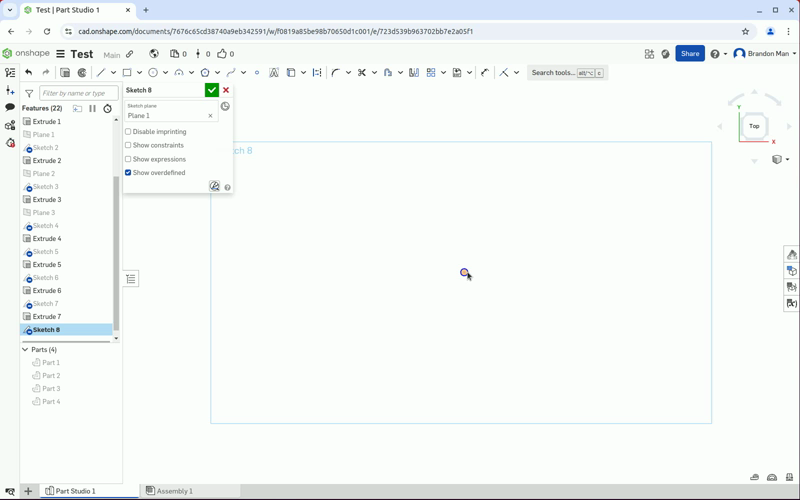
scroll(6)
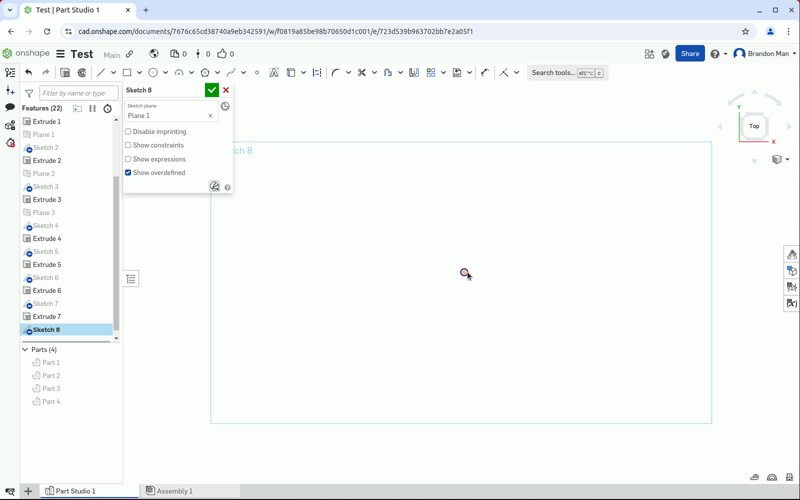
scroll(6)
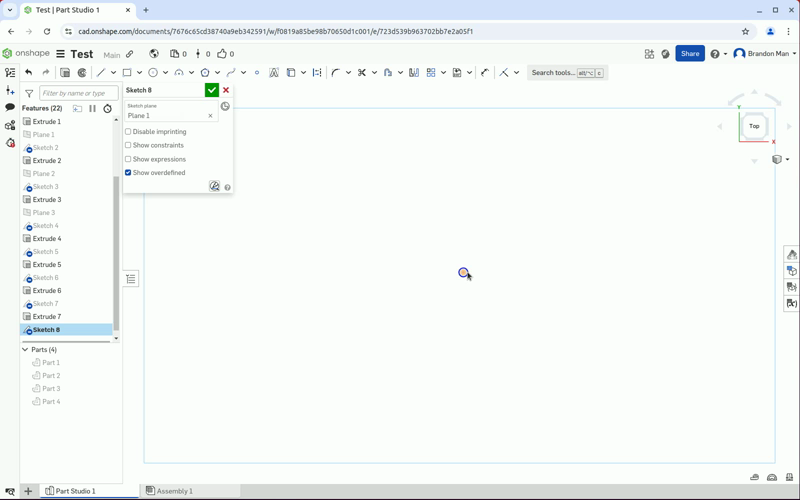
scroll(6)
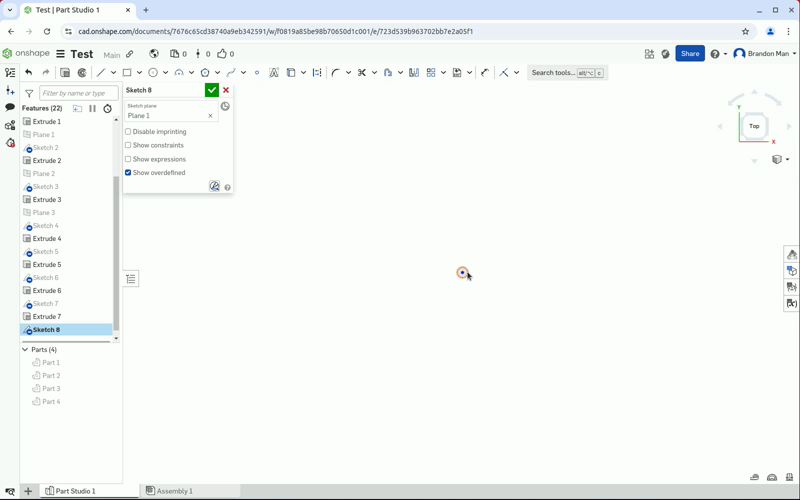
scroll(6)
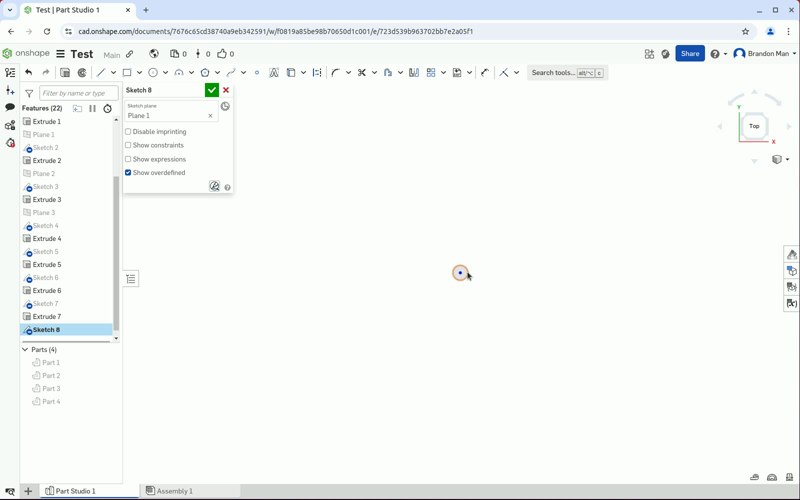
scroll(6)
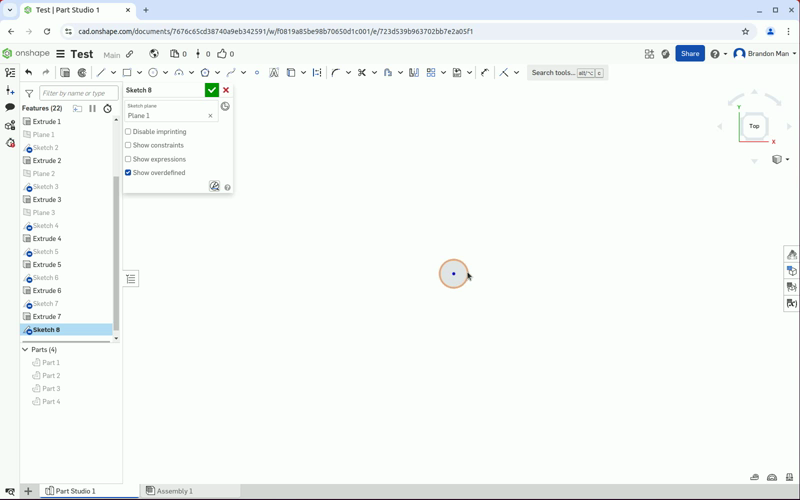
scroll(6)
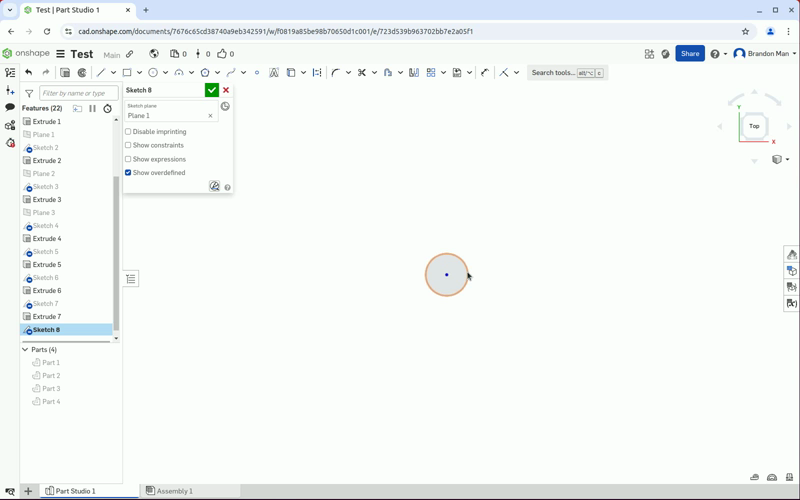
scroll(6)
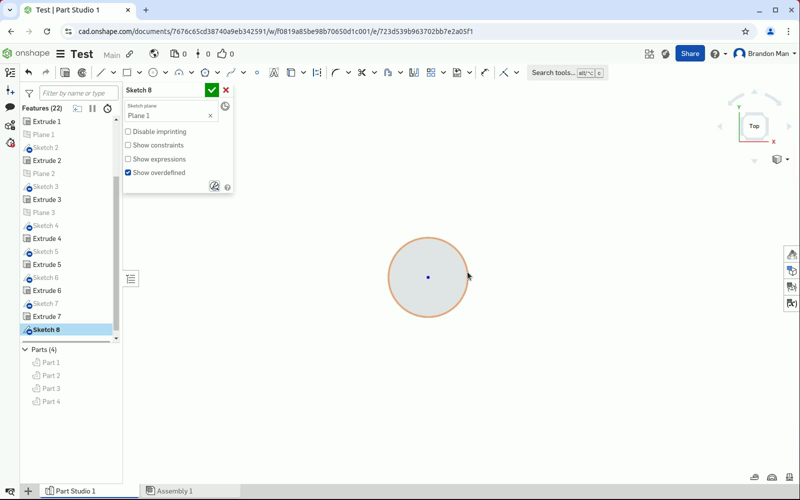
click(467, 271)
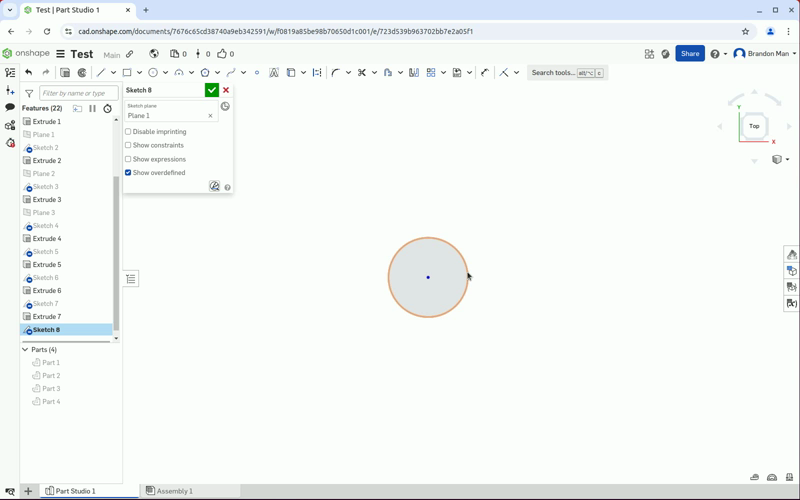
scroll(-6)
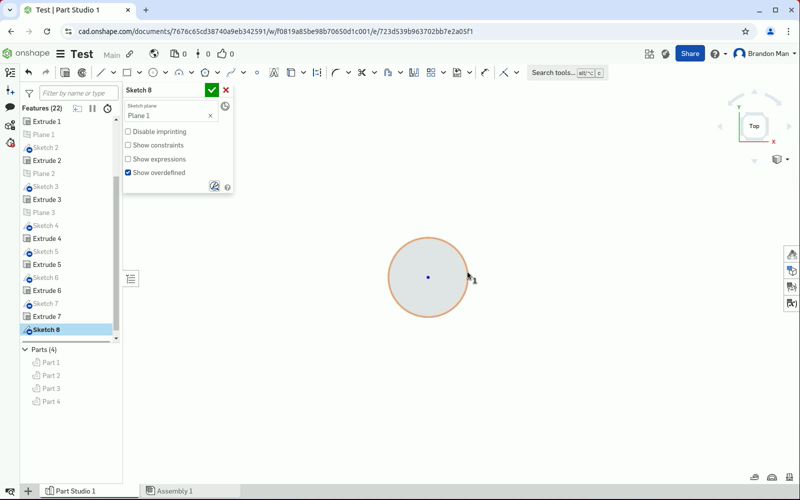
scroll(-6)
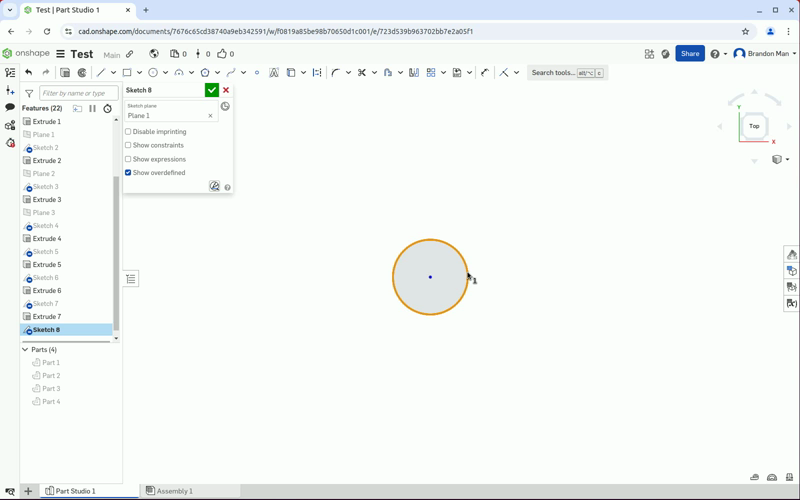
scroll(-6)
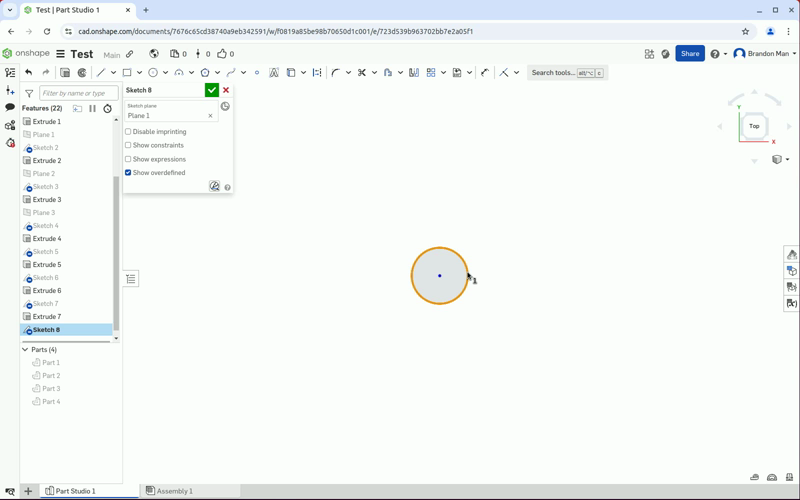
scroll(-6)
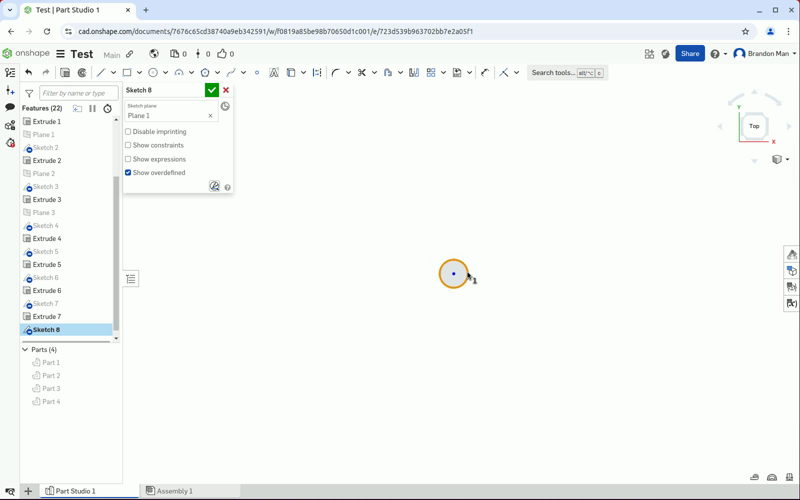
scroll(-6)
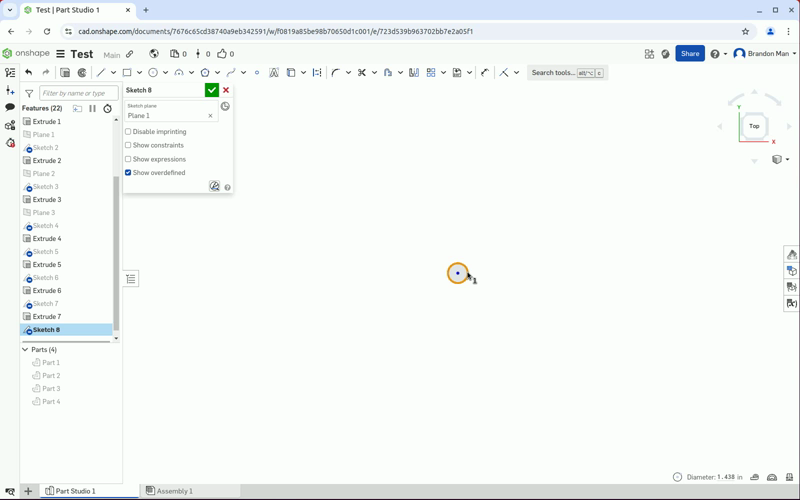
scroll(-6)
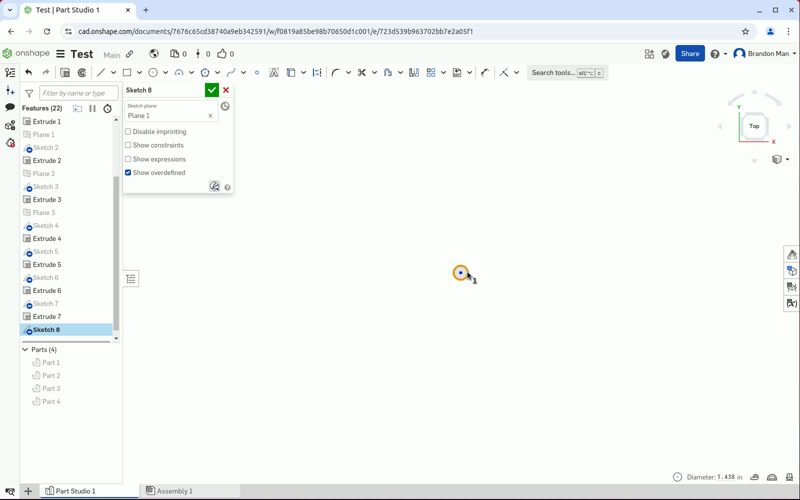
scroll(-6)
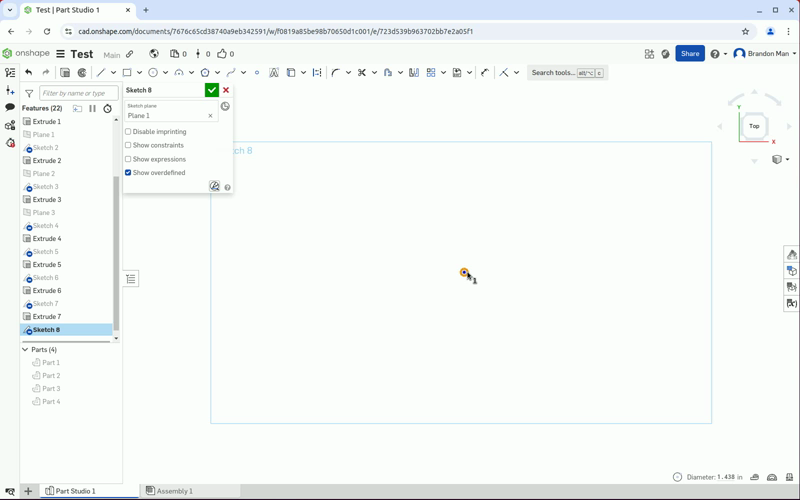
mouse_move(73, 352)
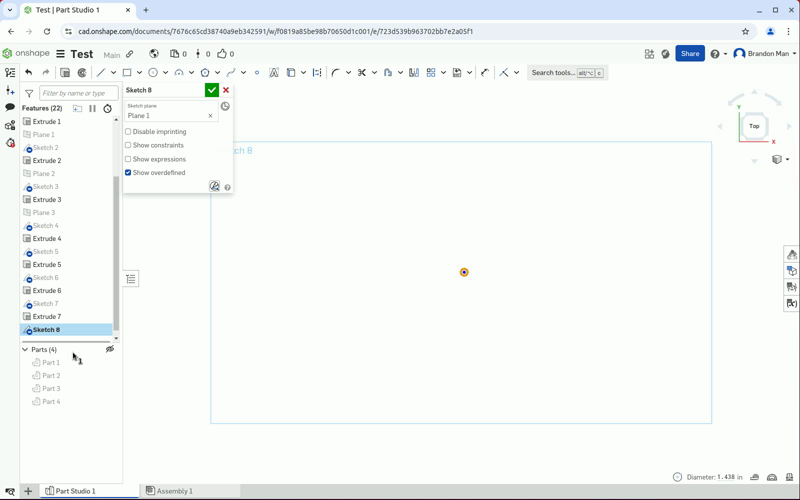
key(shift+y)
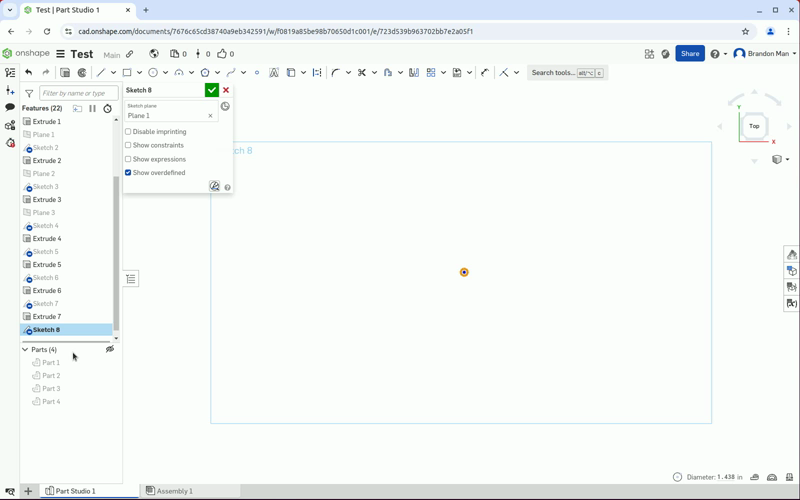
key(shift+e)
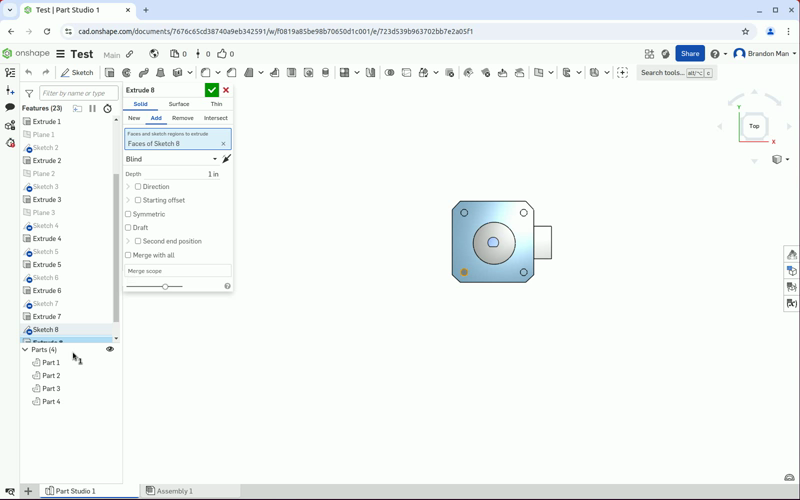
mouse_move(143, 106)
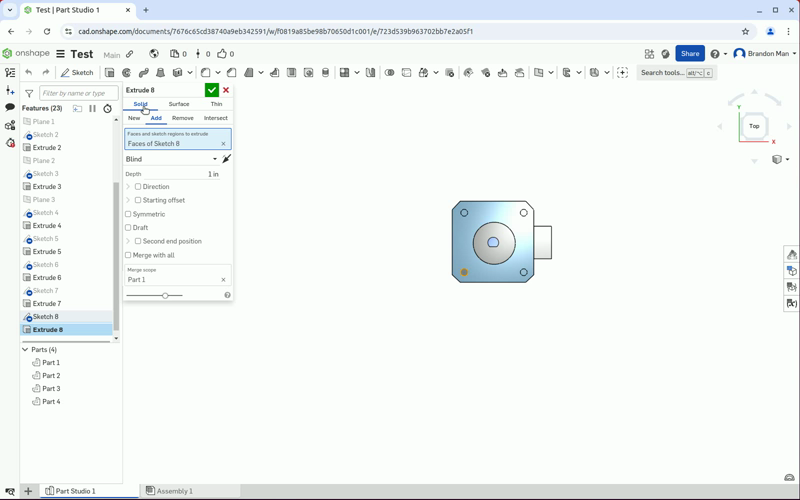
click(143, 106)
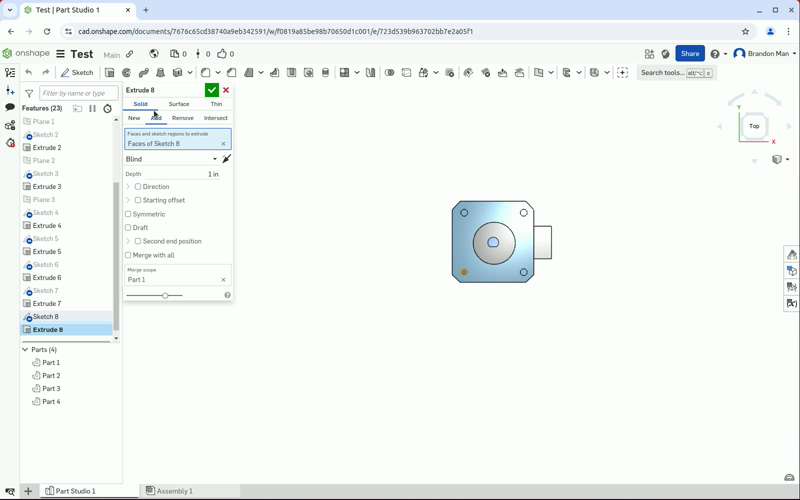
mouse_move(186, 120)
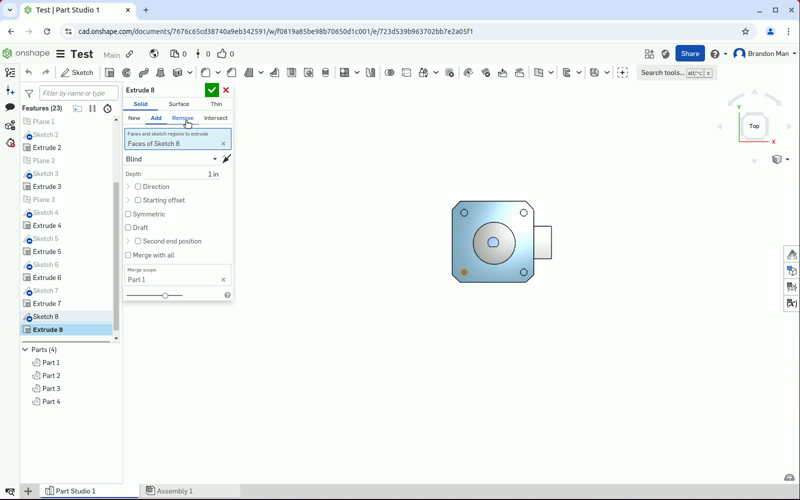
click(186, 120)
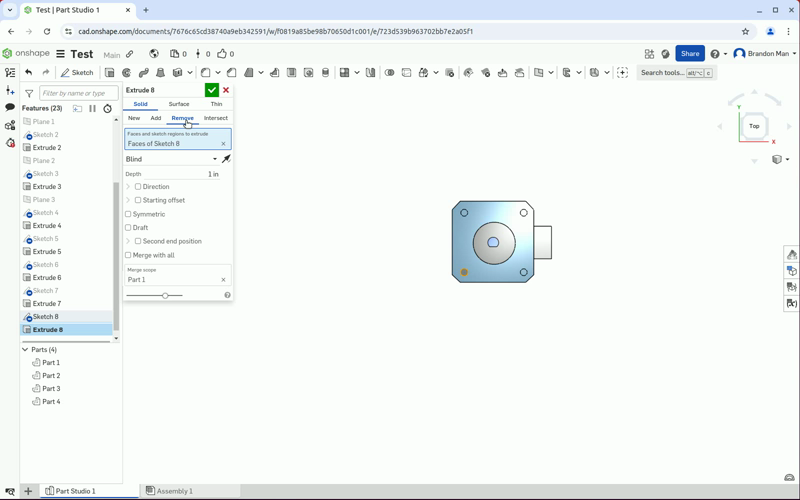
key(tab, 4)
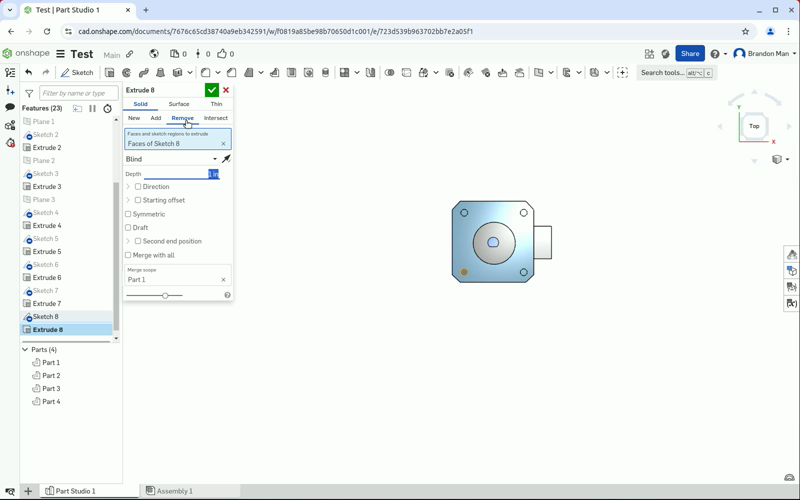
text(2.166)
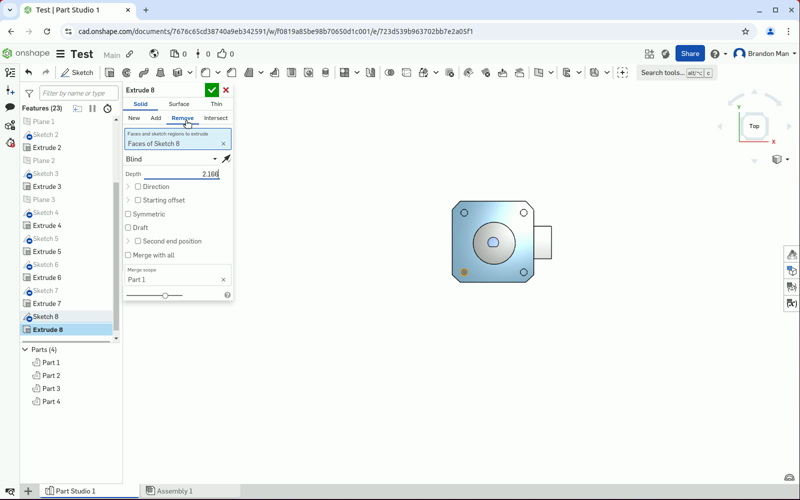
key(tab, 6)
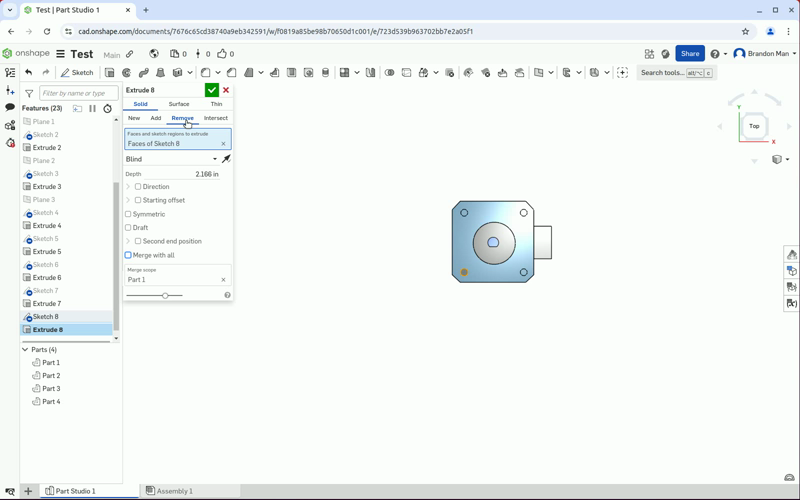
key(space)
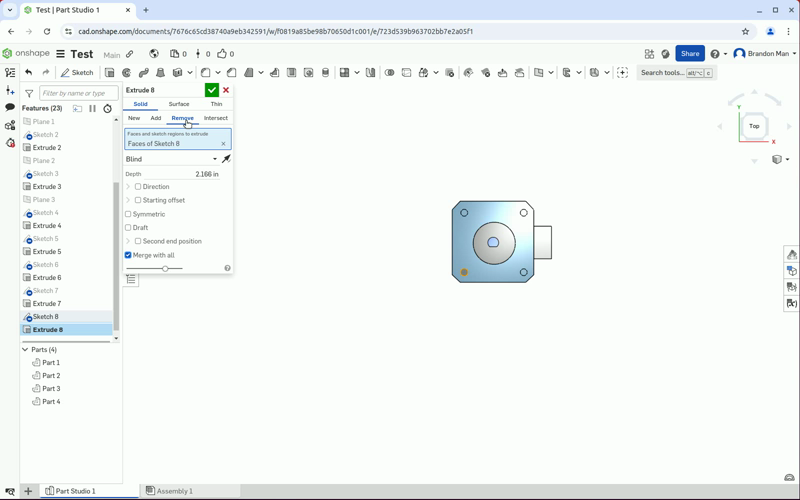
key(enter)
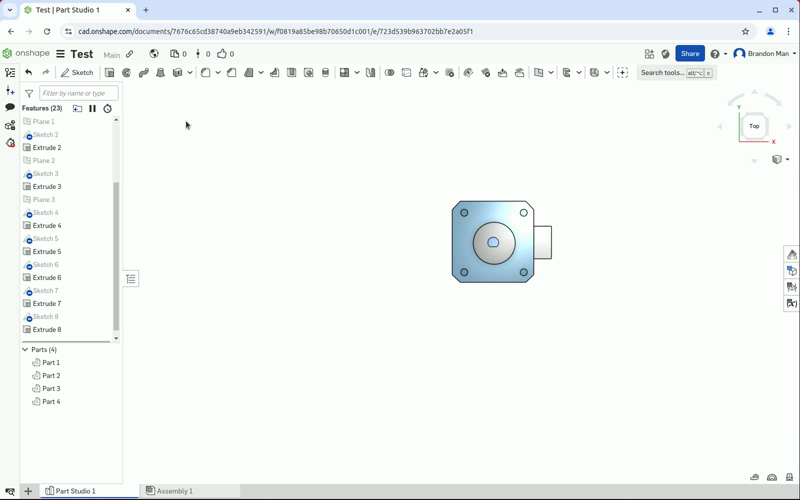
key(shift+h)
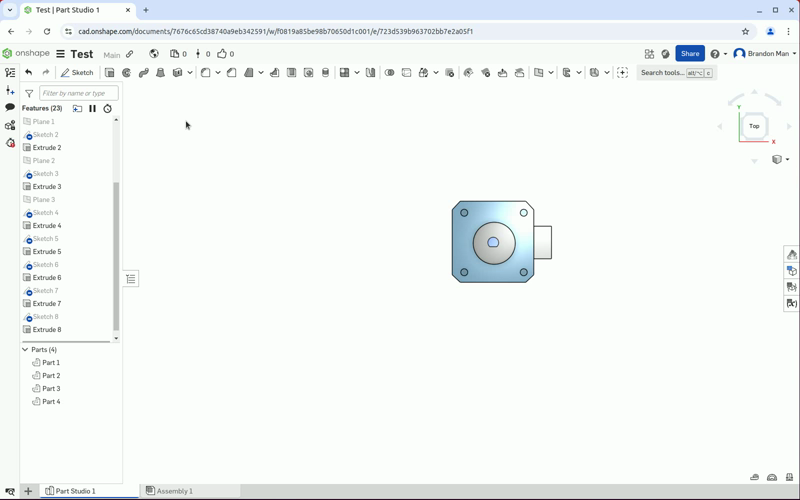
key(shift+h)
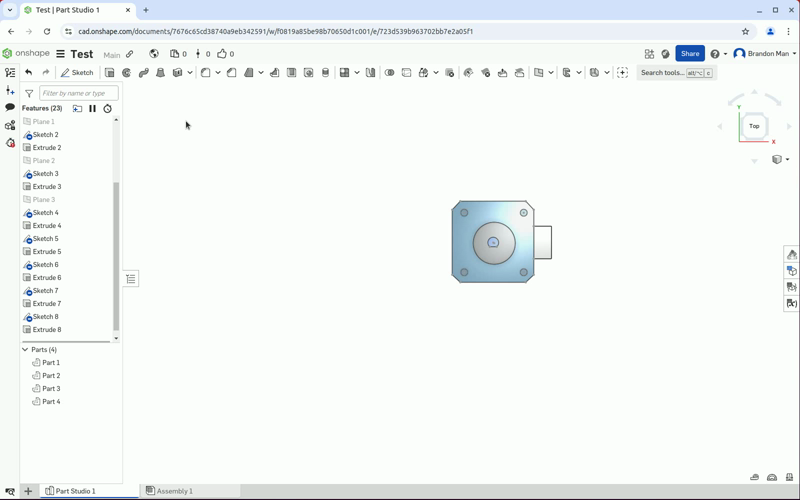
key(shift+7)
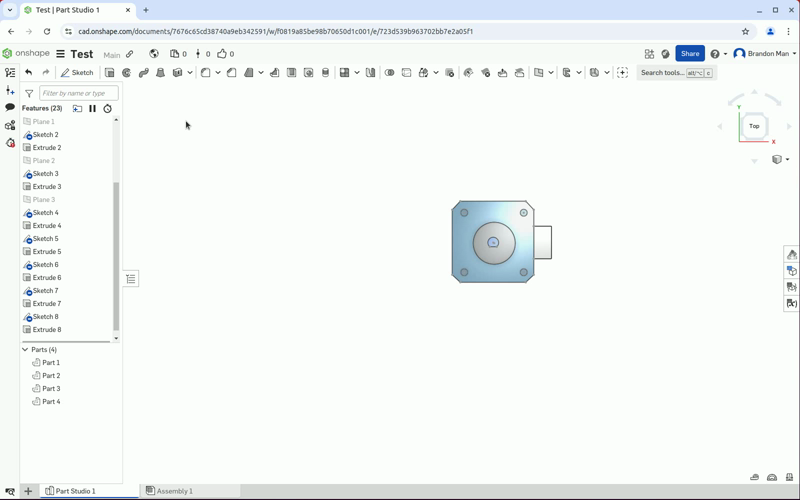
key(up, 3)
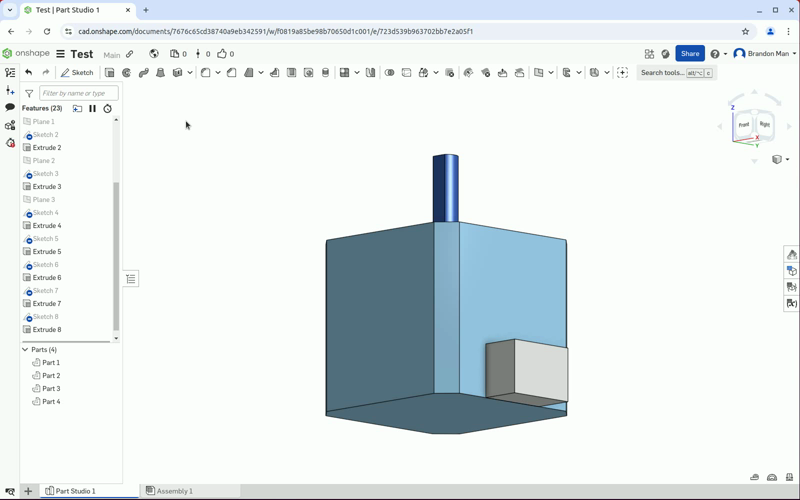
key(left, 3)
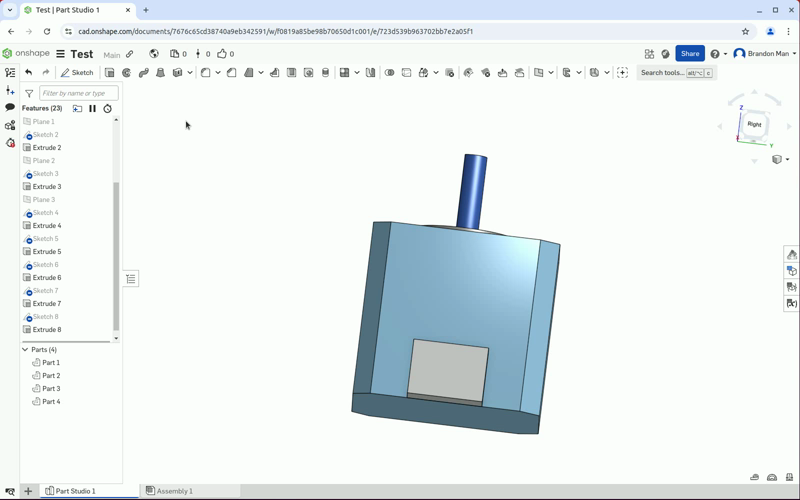
key(right, 3)
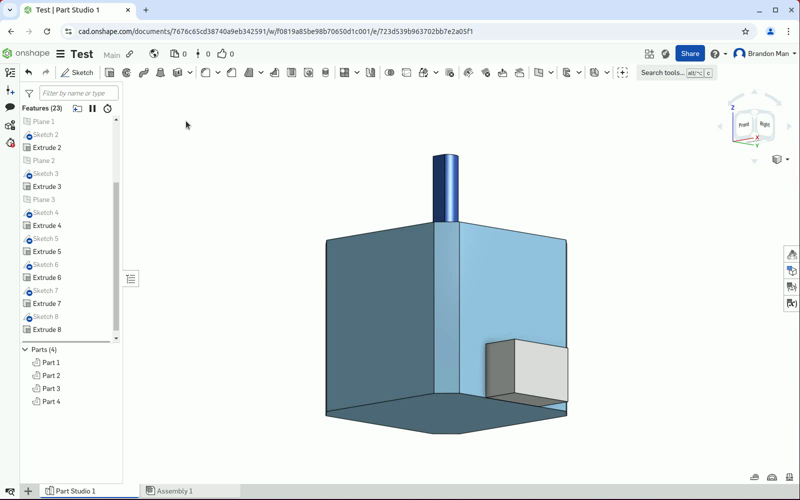
key(down, 3)
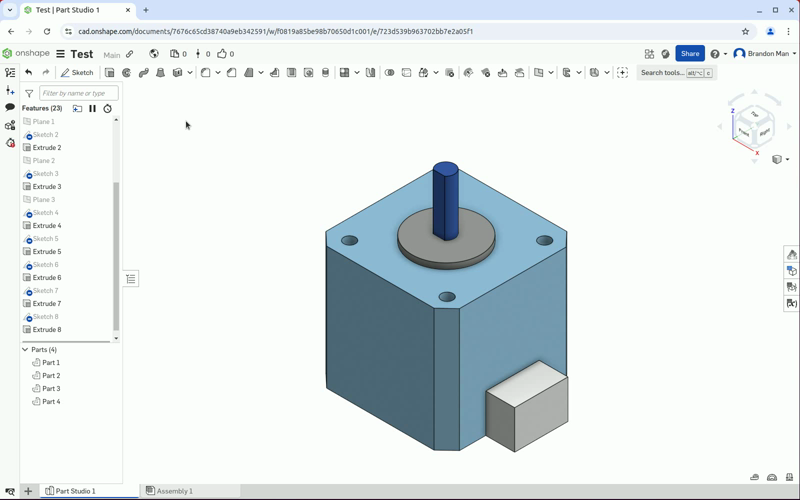
mouse_move(69, 98)
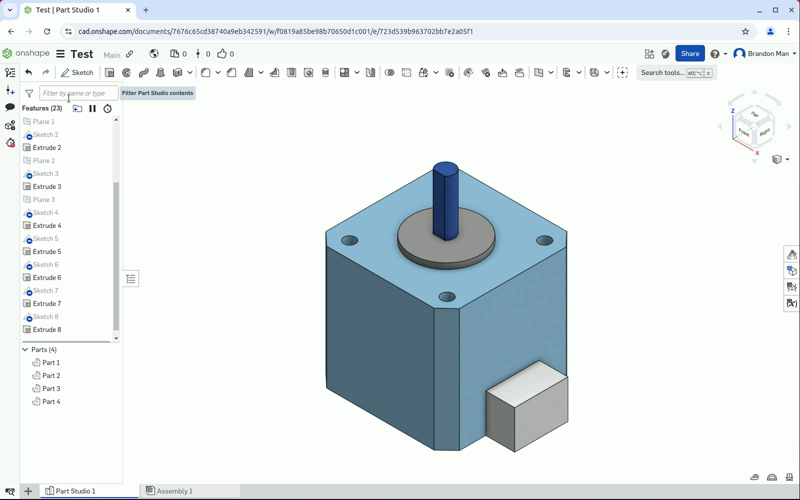
click(69, 98)